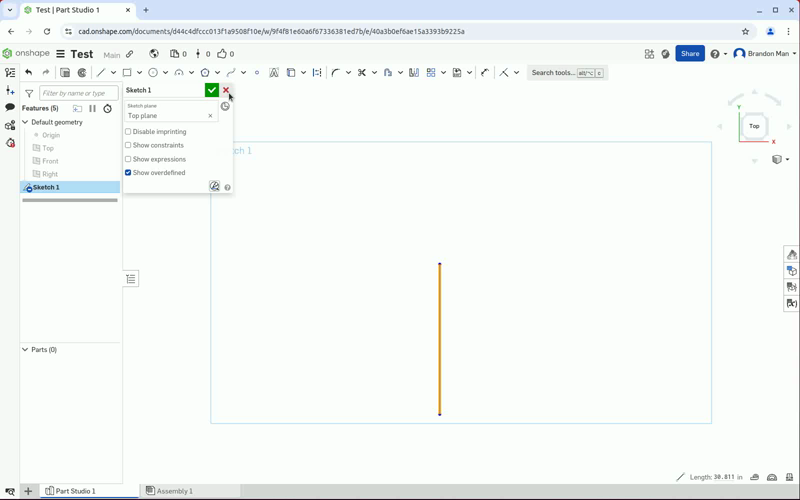
key(shift+h)
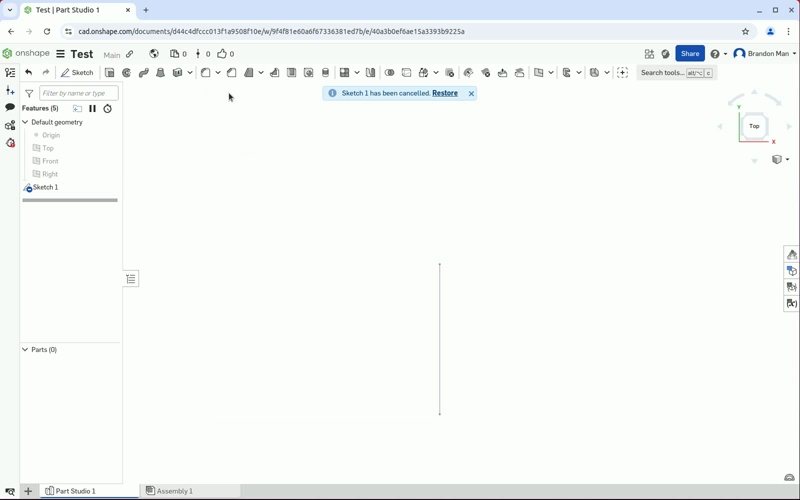
key(shift+s)
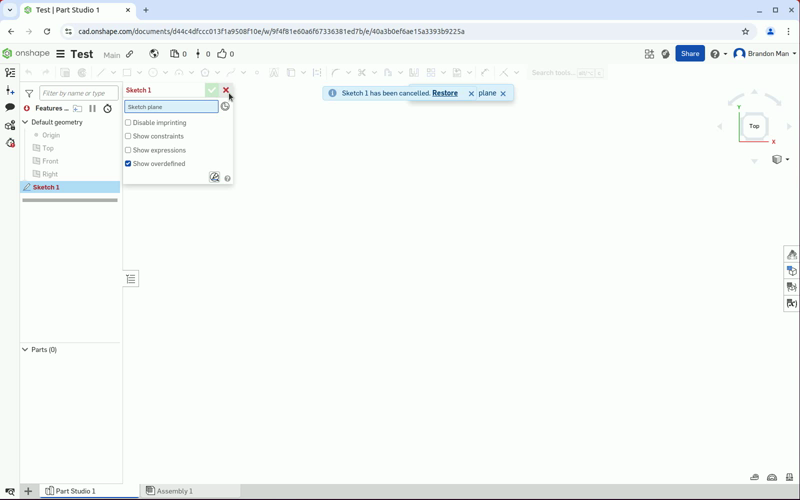
mouse_move(73, 150)
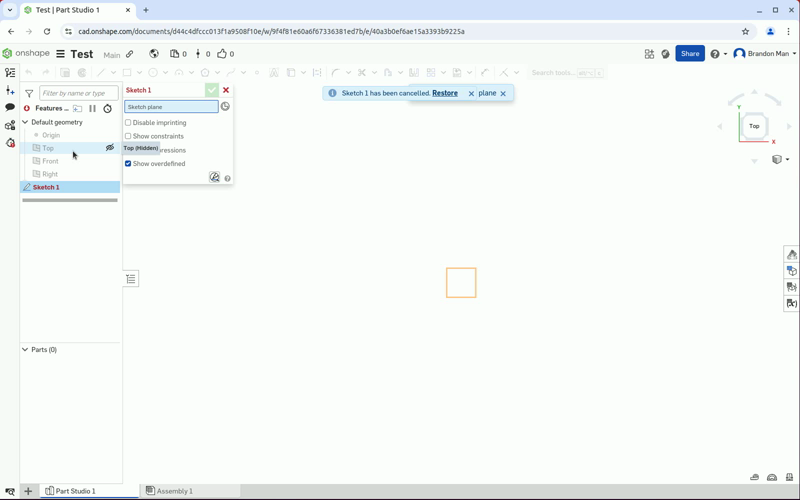
click(73, 150)
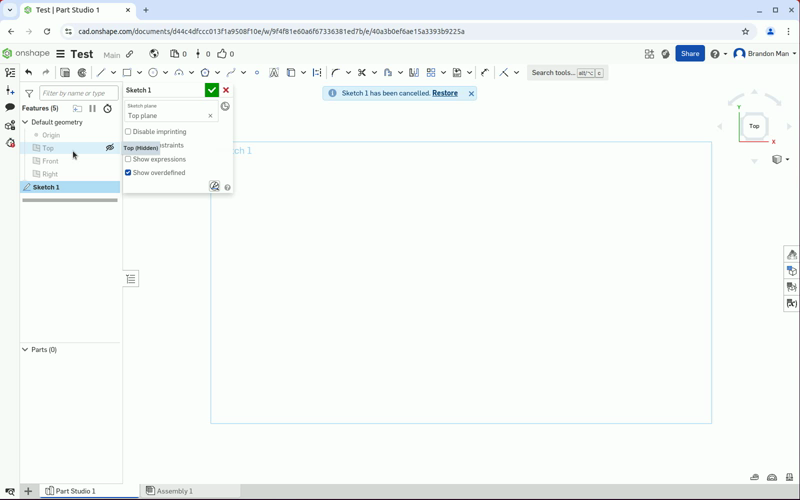
mouse_move(73, 352)
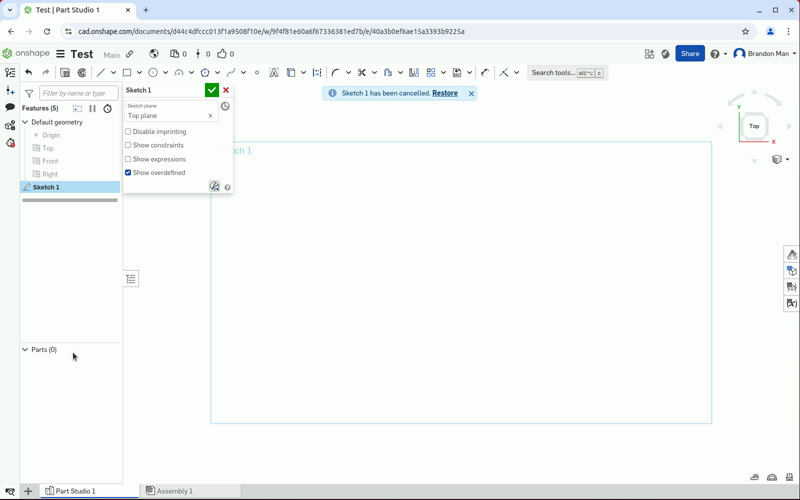
key(y)
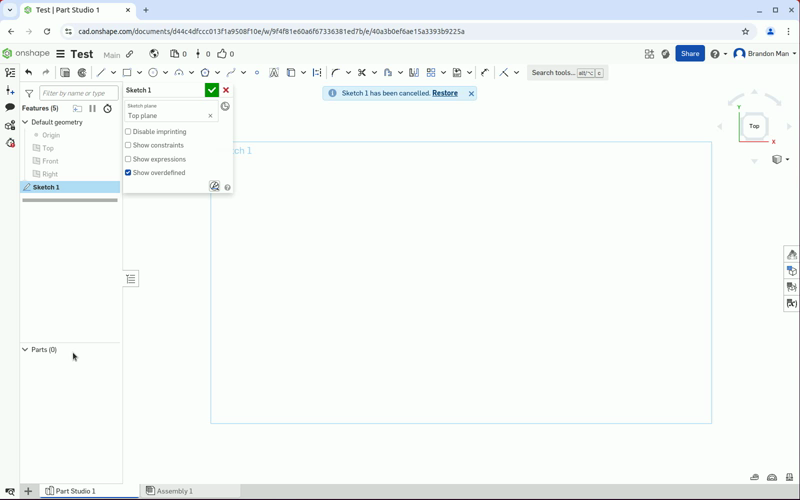
key(c)
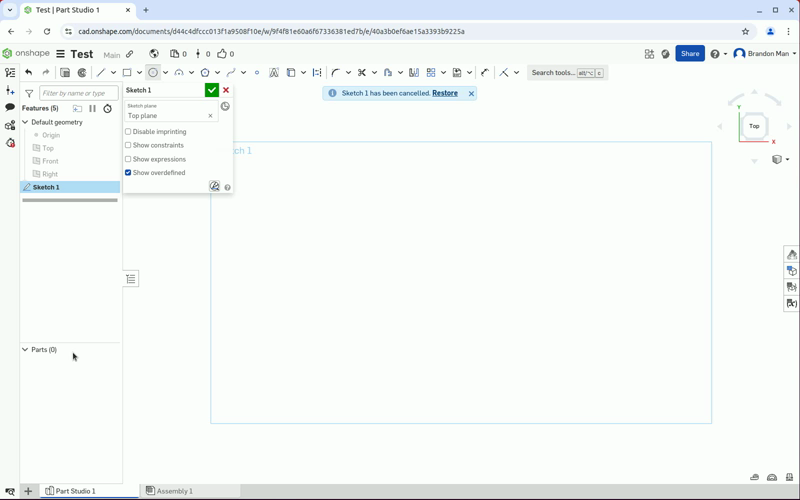
key_down(shift)
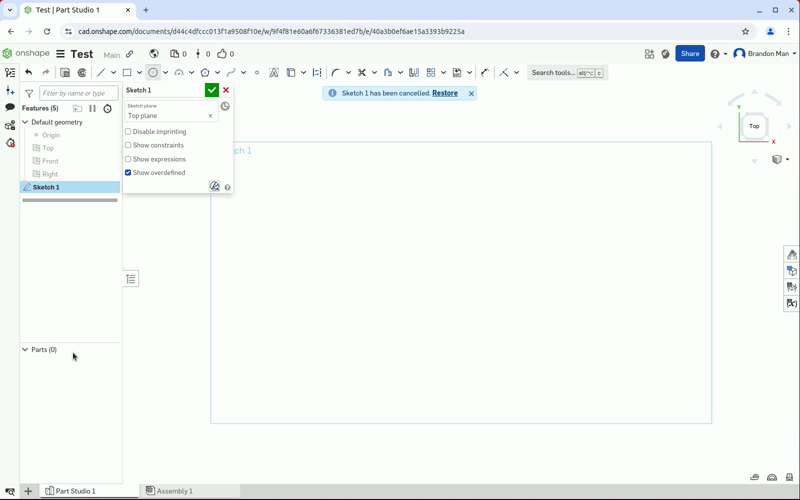
mouse_move(461, 282)
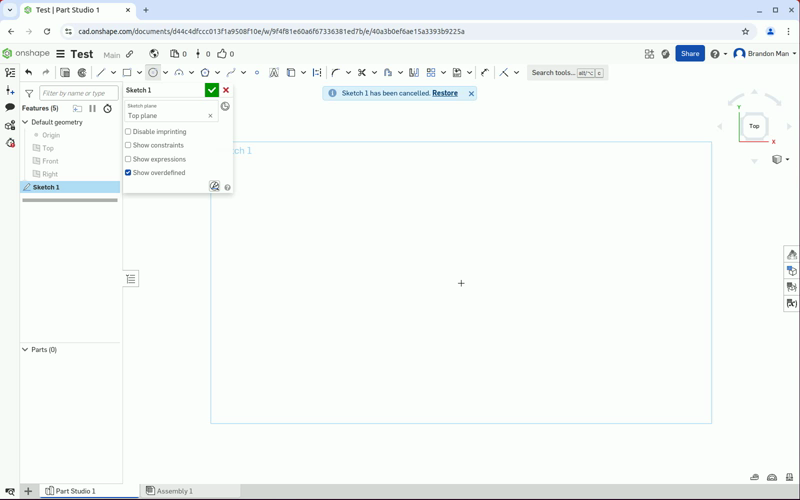
click(461, 282)
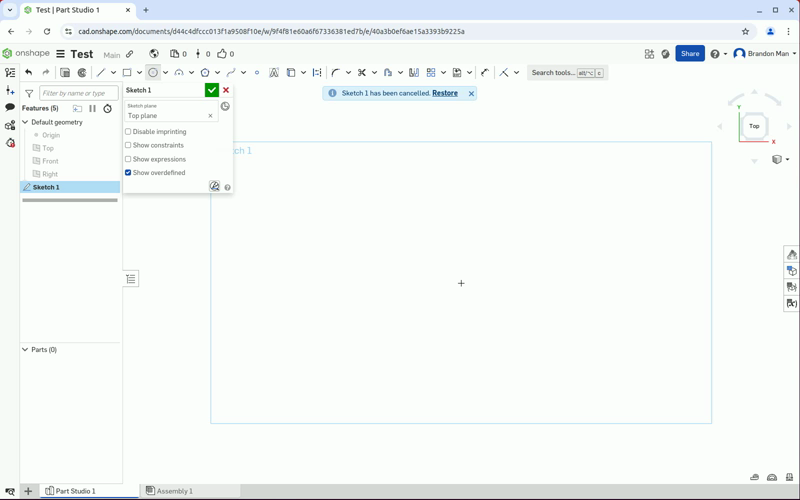
key_up(shift)
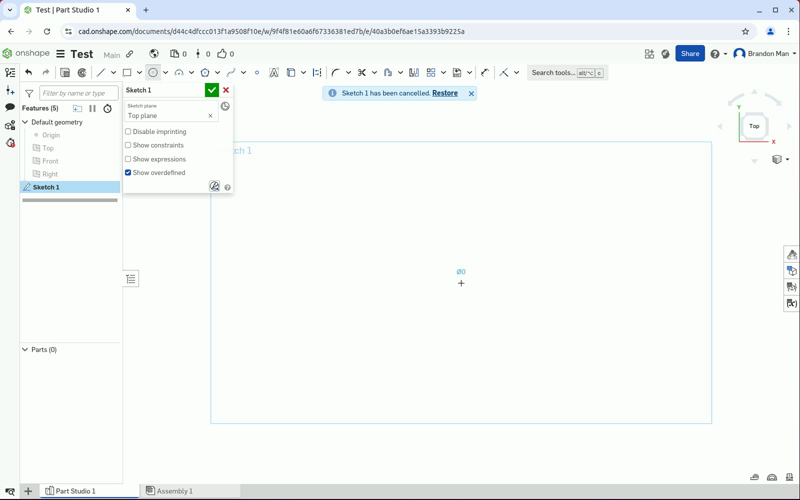
mouse_move(465, 282)
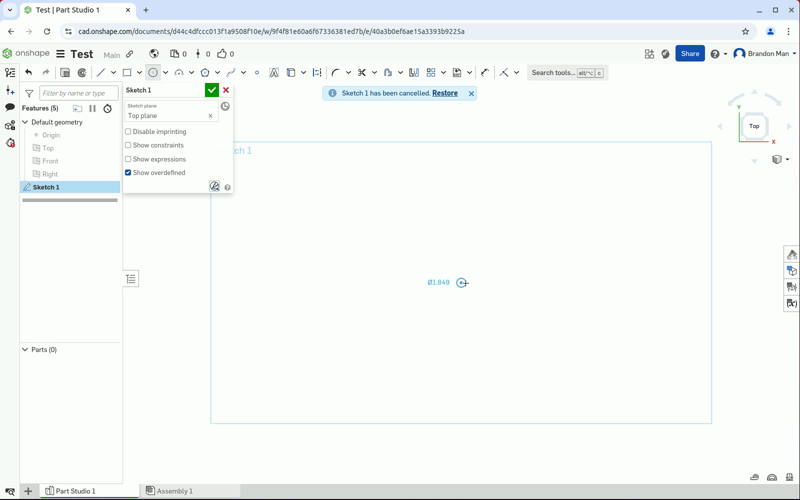
click(465, 282)
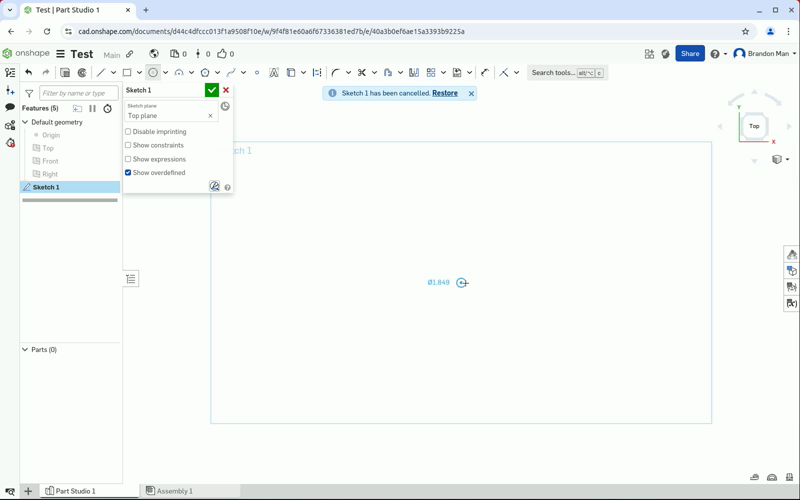
key(esc)
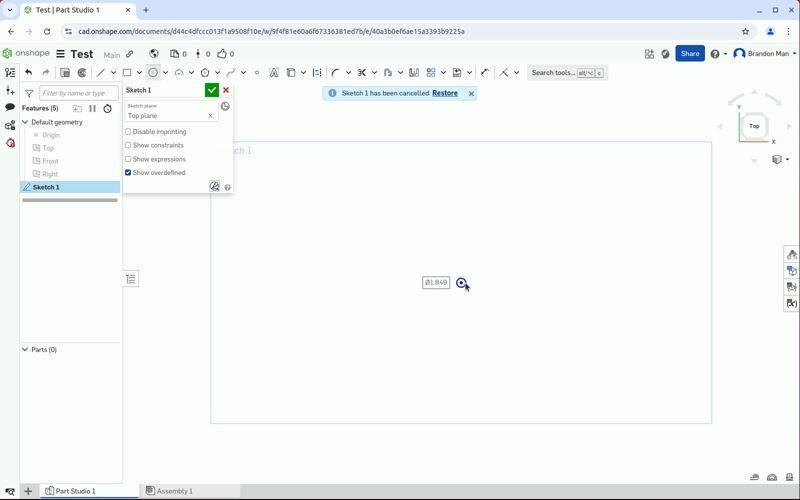
key(c)
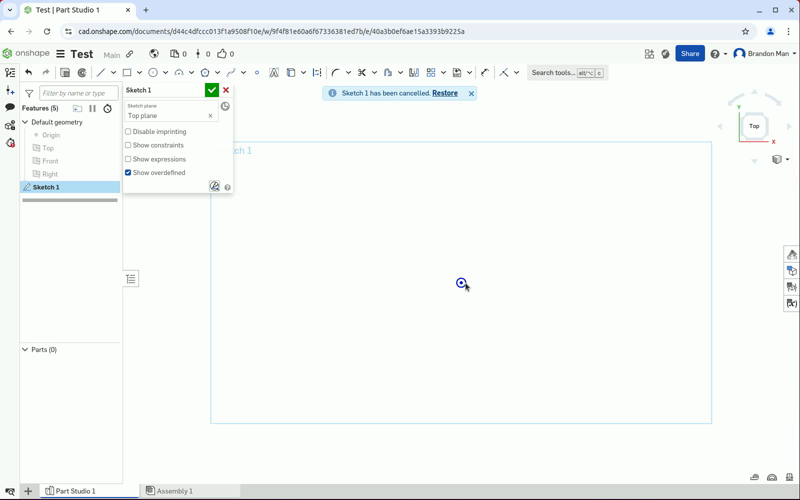
key_down(shift)
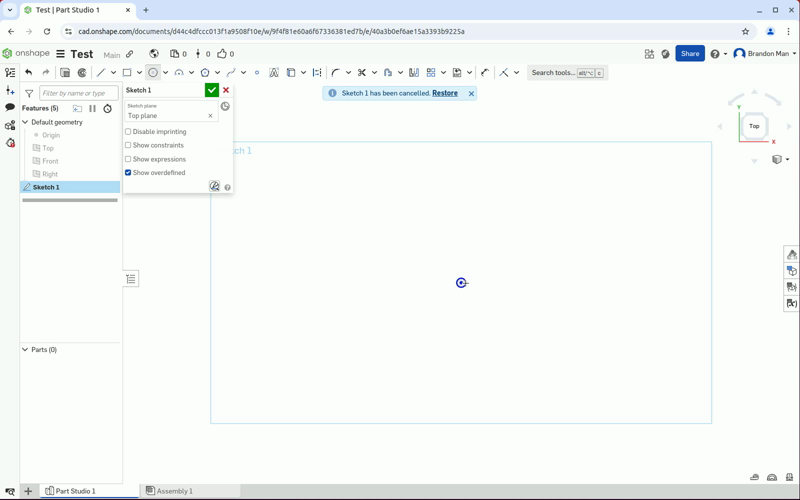
mouse_move(461, 282)
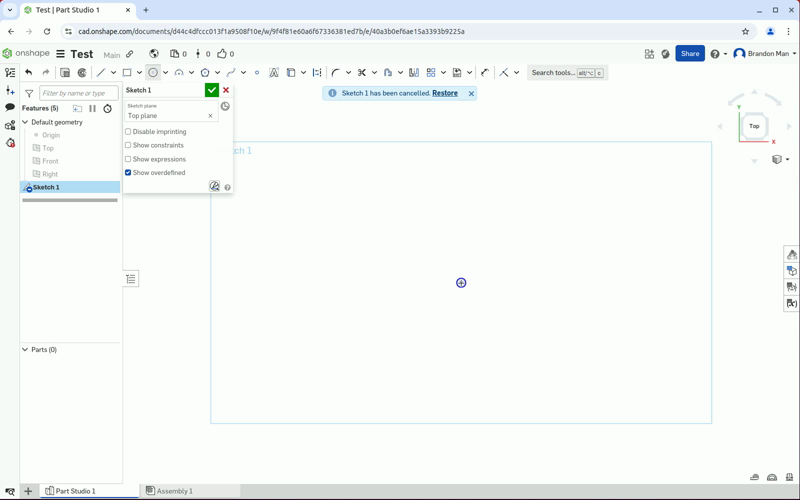
scroll(6)
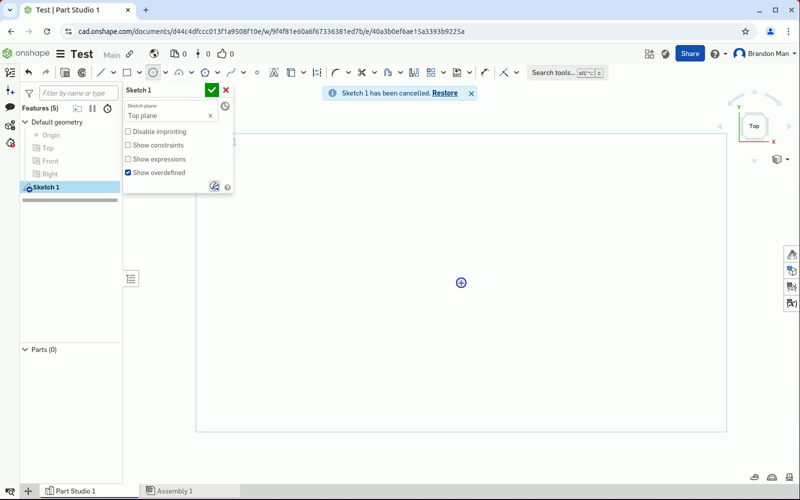
scroll(6)
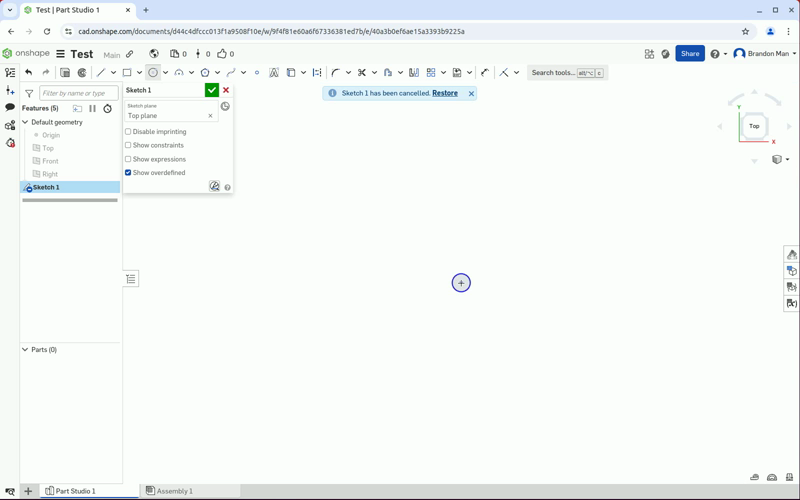
scroll(6)
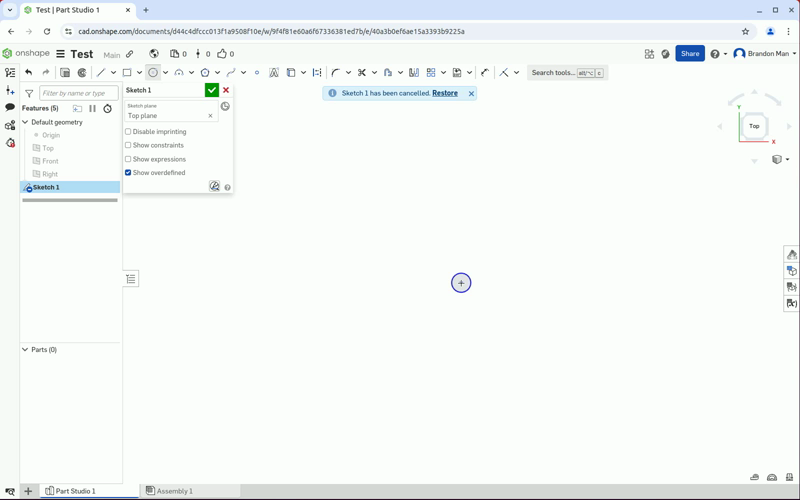
scroll(6)
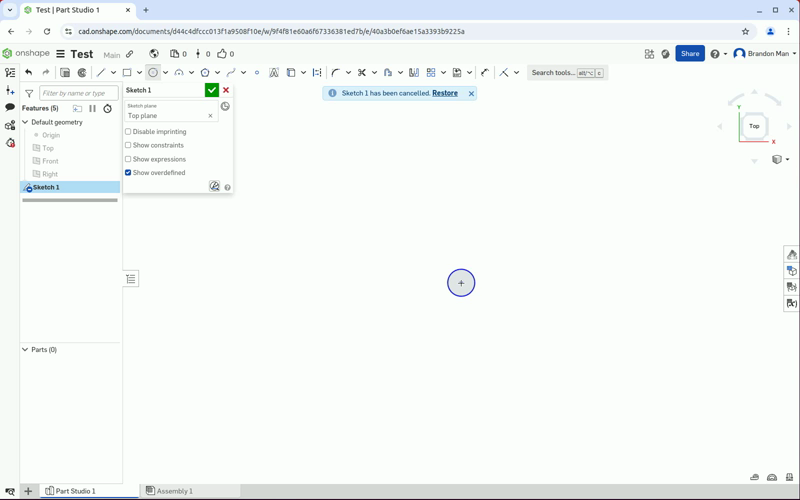
scroll(6)
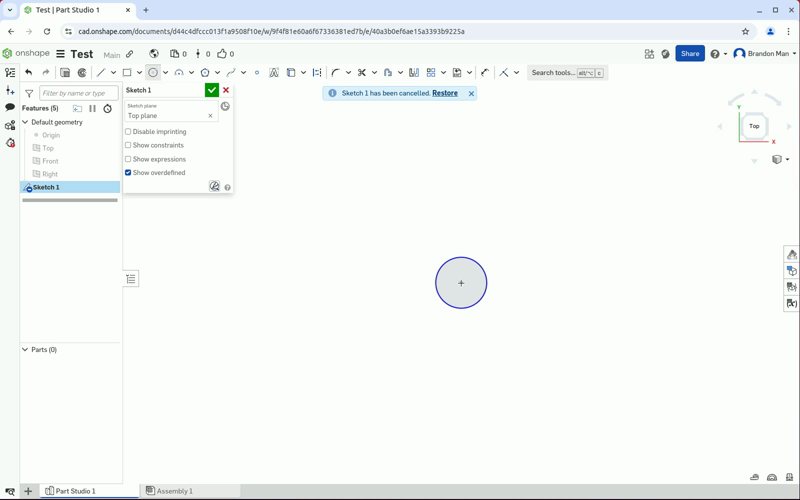
scroll(6)
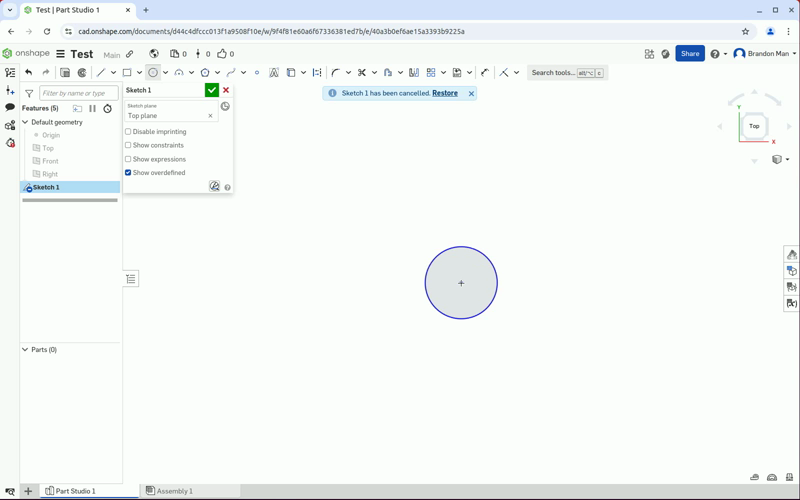
scroll(6)
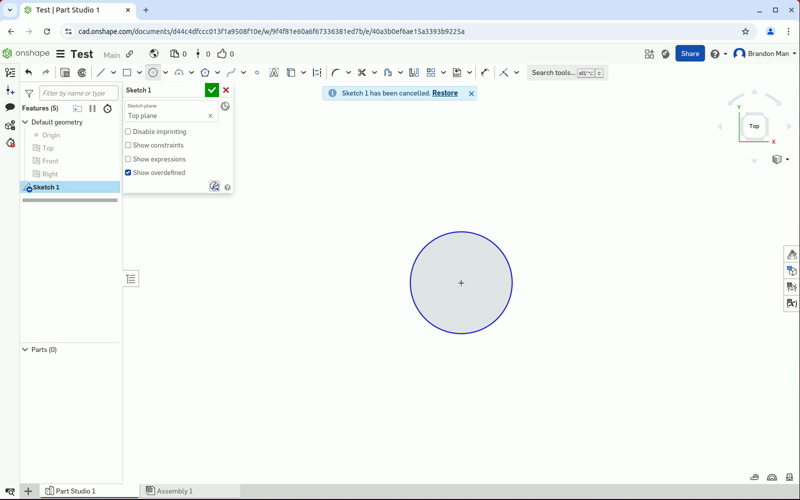
click(461, 282)
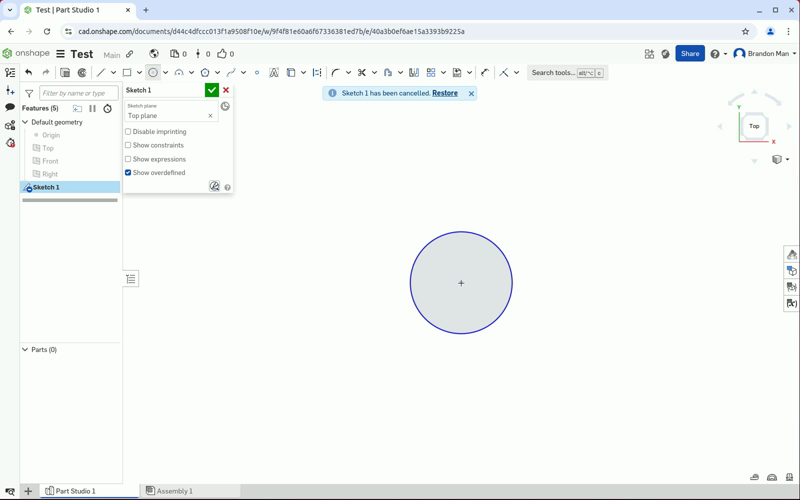
scroll(-6)
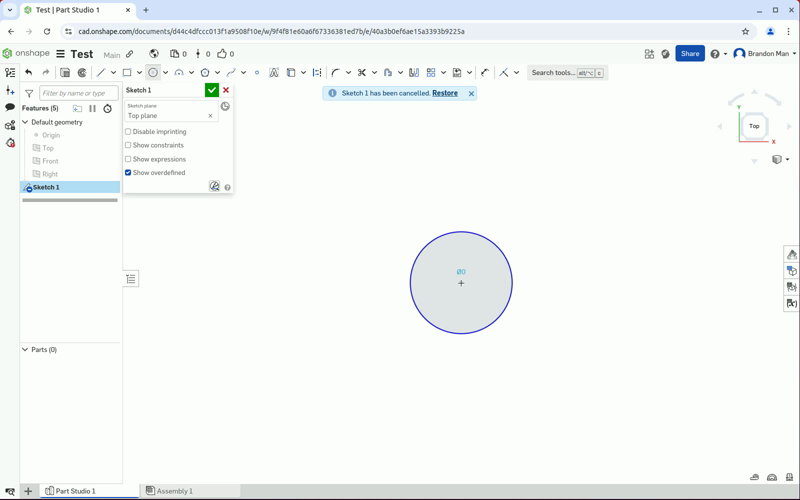
scroll(-6)
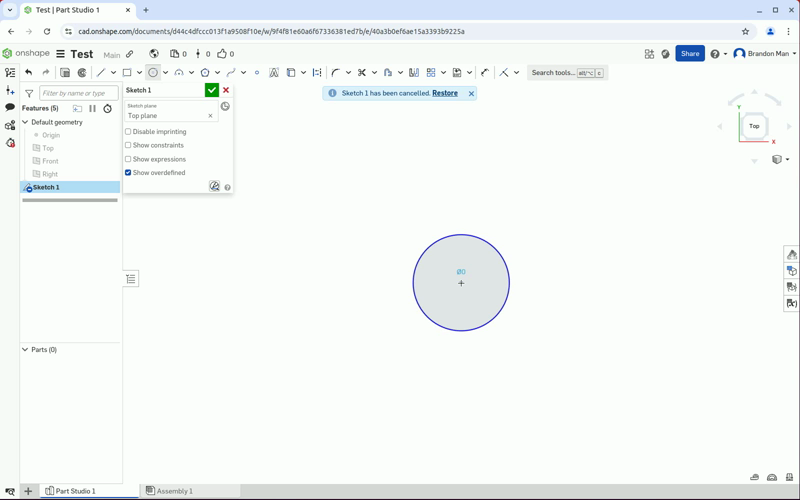
scroll(-6)
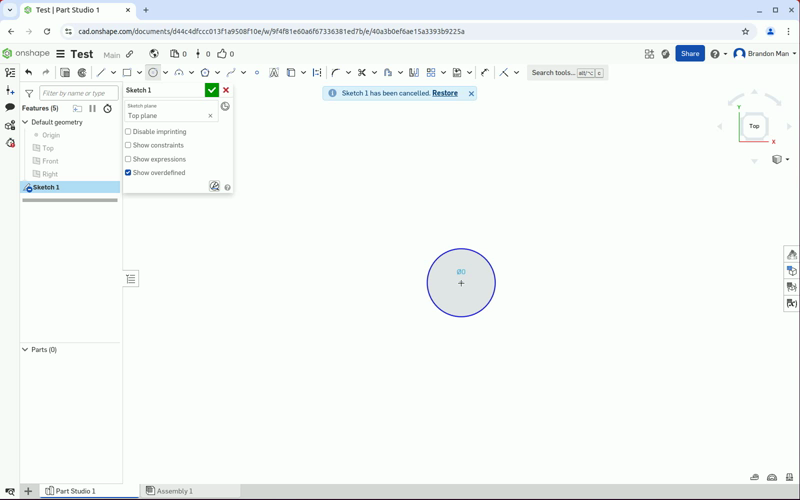
scroll(-6)
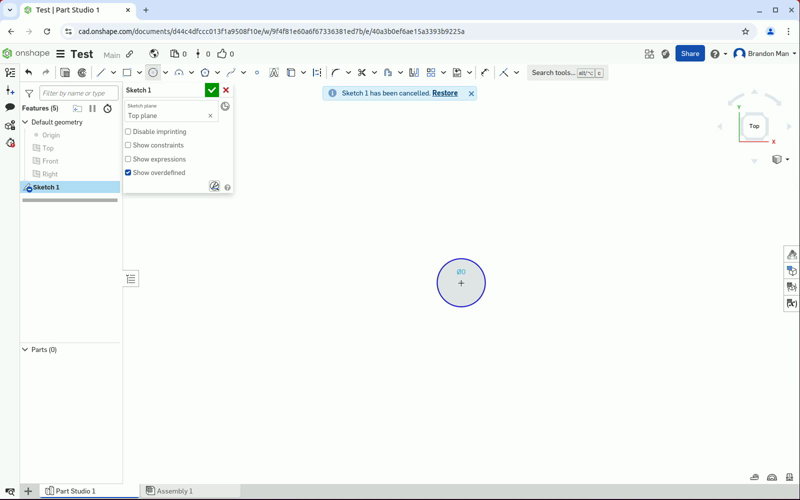
scroll(-6)
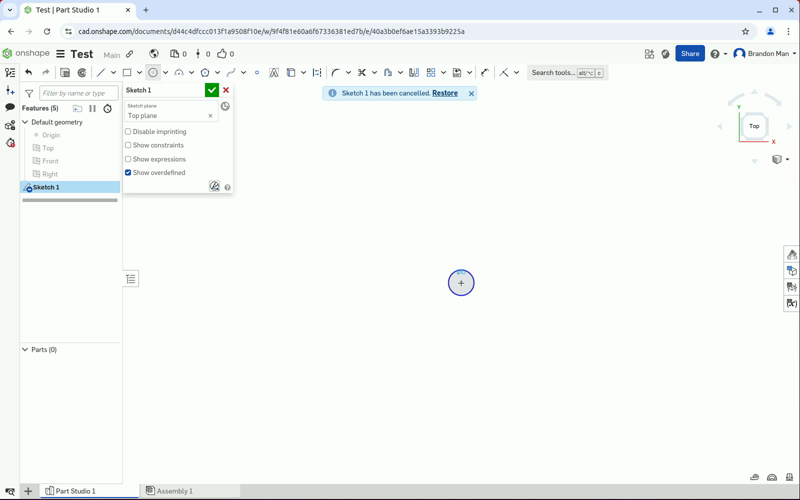
scroll(-6)
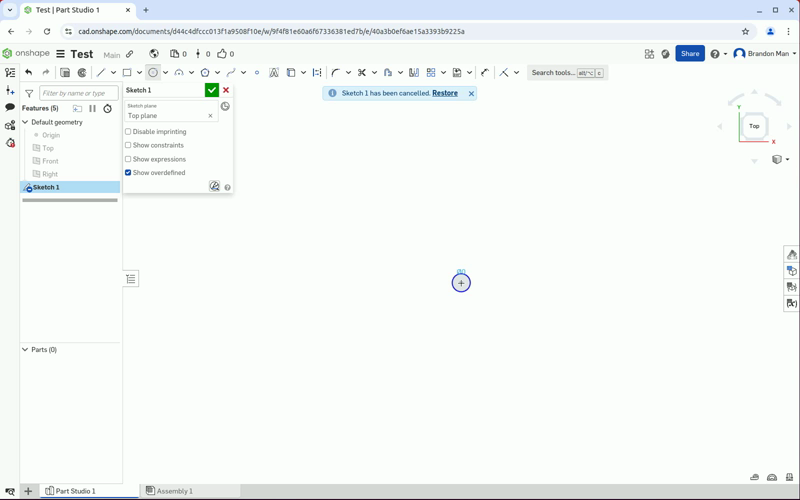
scroll(-6)
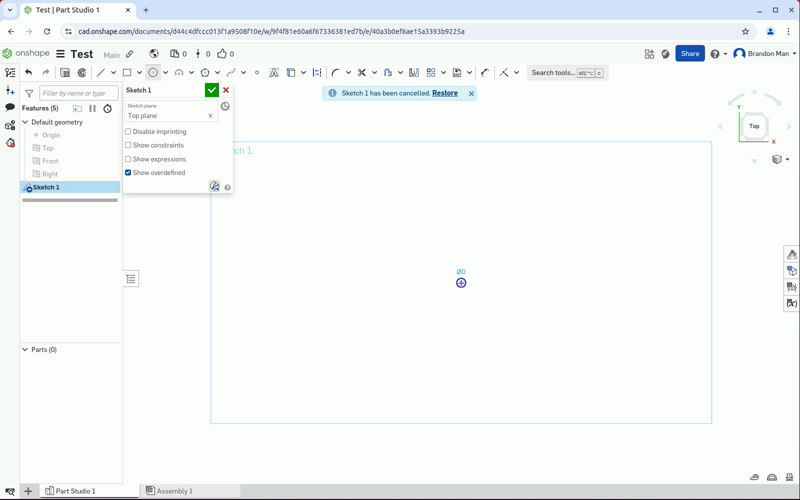
key_up(shift)
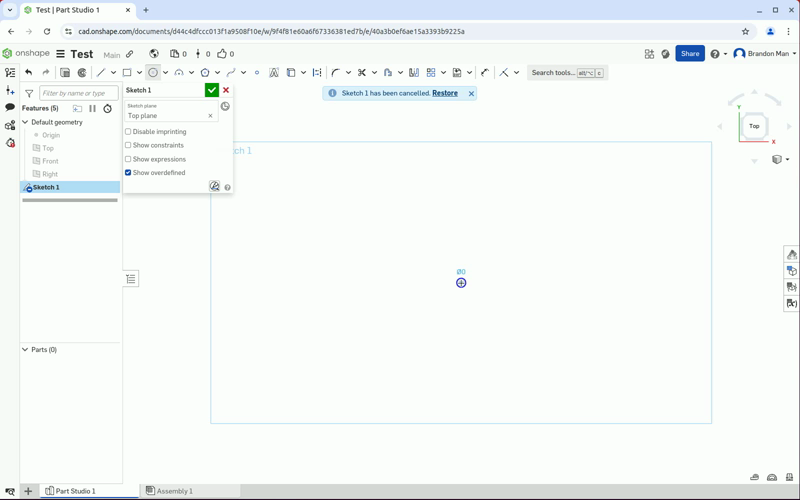
mouse_move(463, 282)
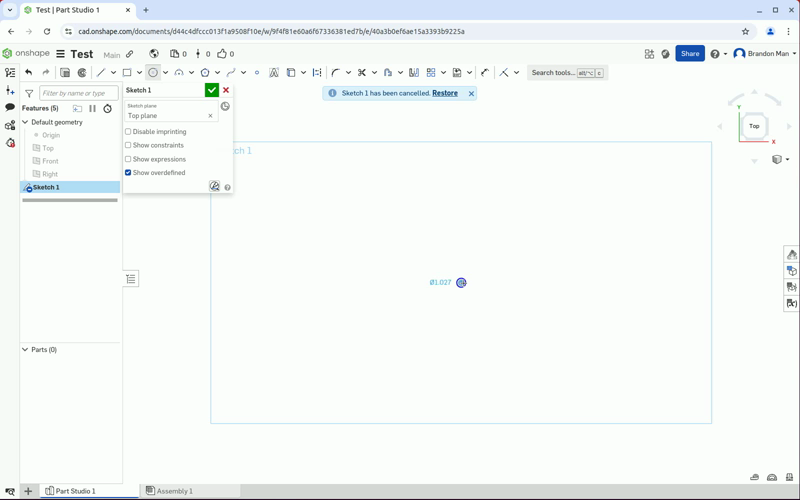
scroll(6)
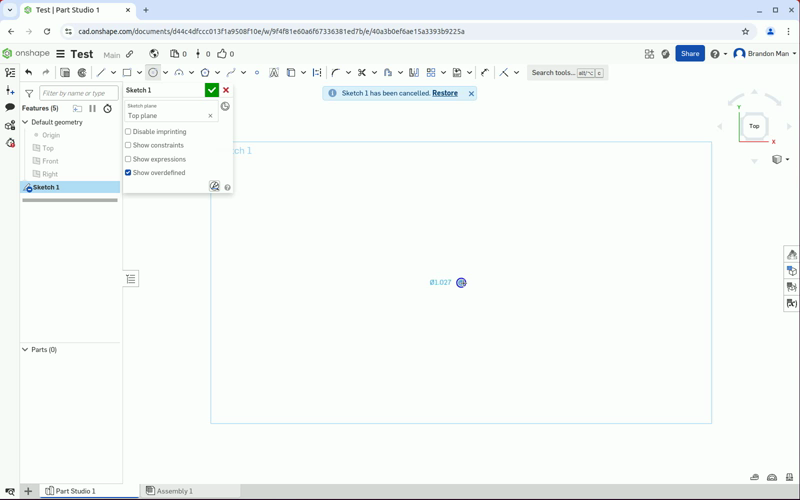
scroll(6)
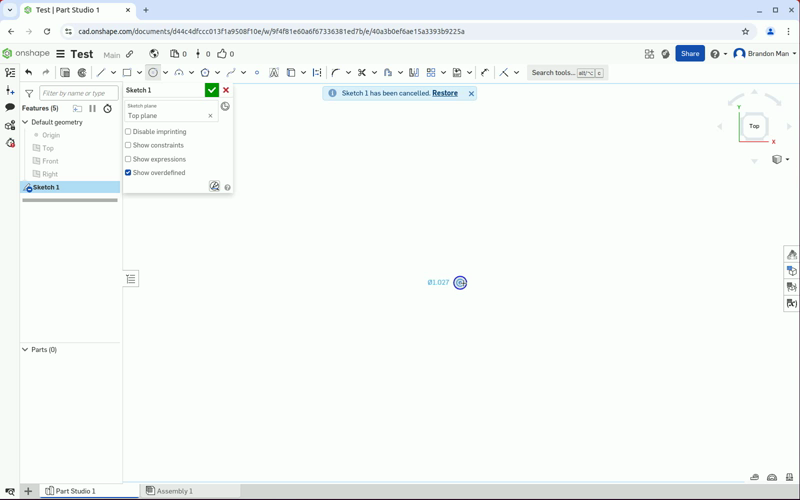
scroll(6)
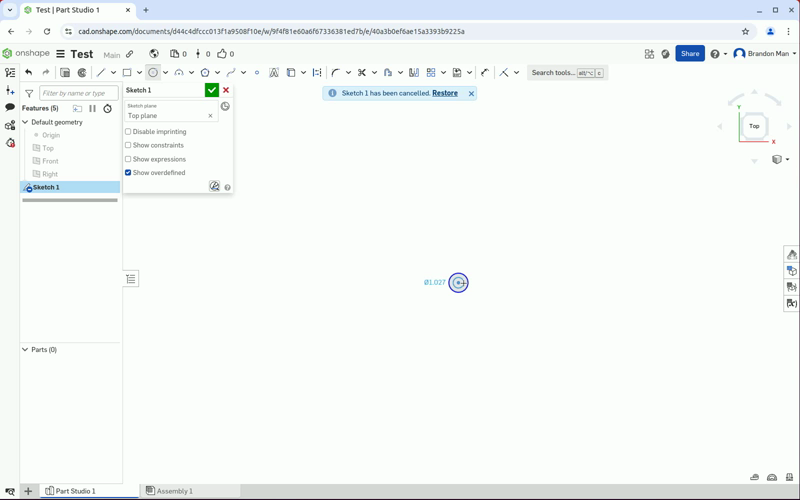
scroll(6)
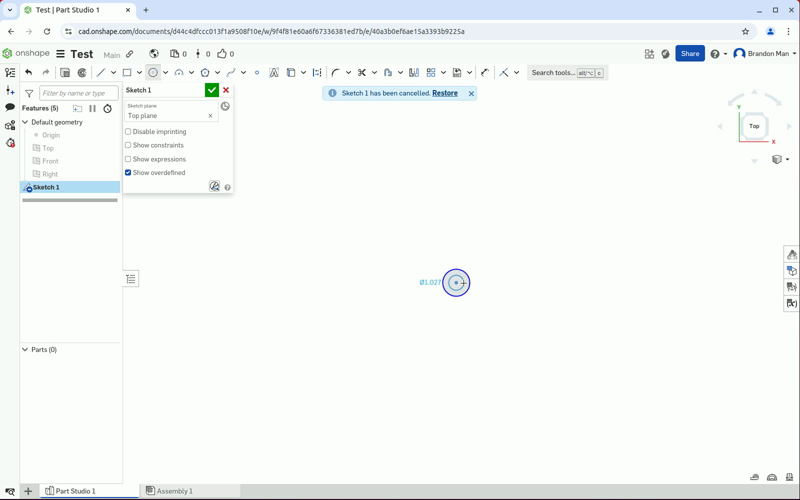
scroll(6)
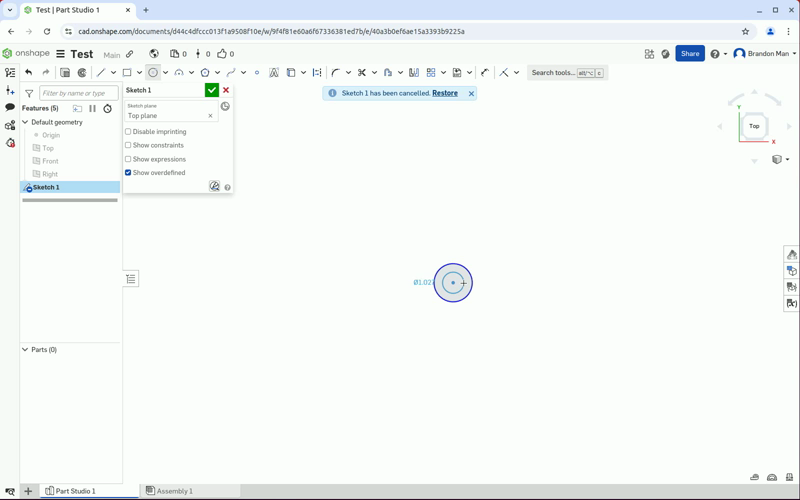
scroll(6)
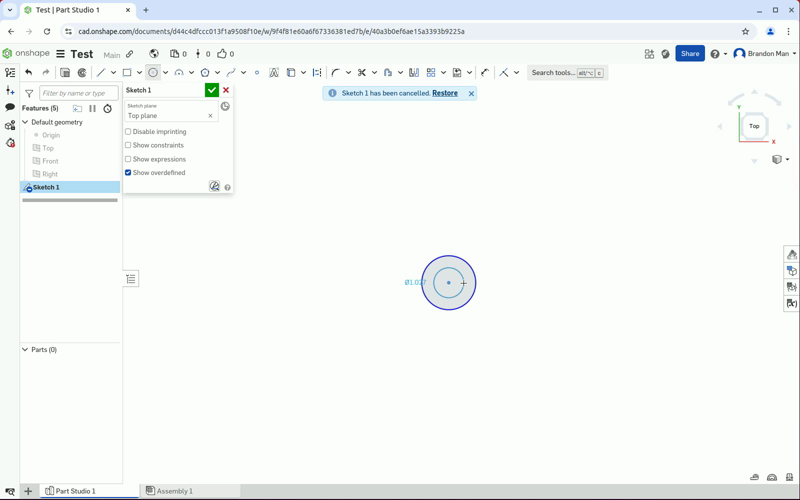
scroll(6)
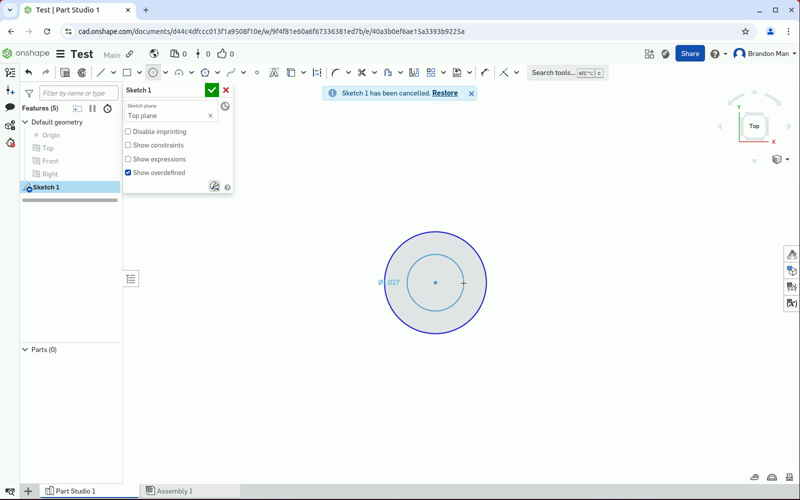
click(463, 282)
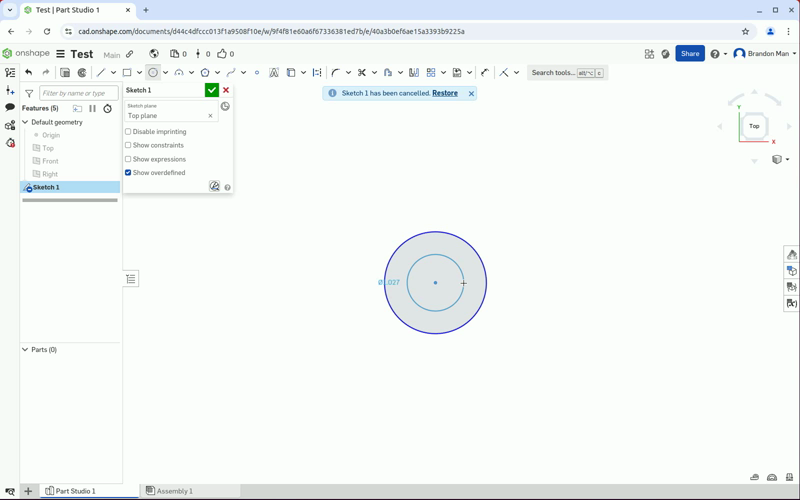
scroll(-6)
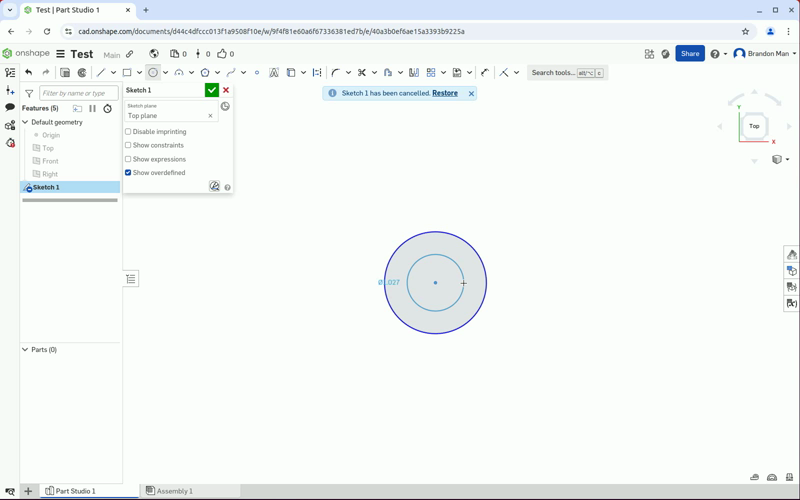
scroll(-6)
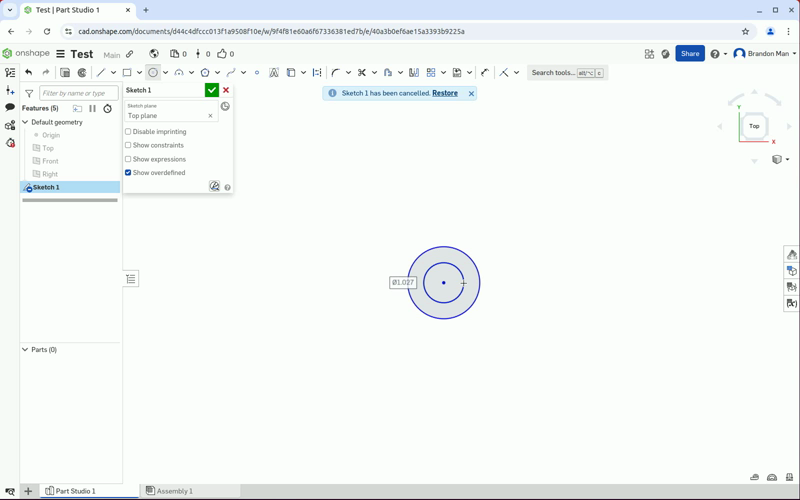
scroll(-6)
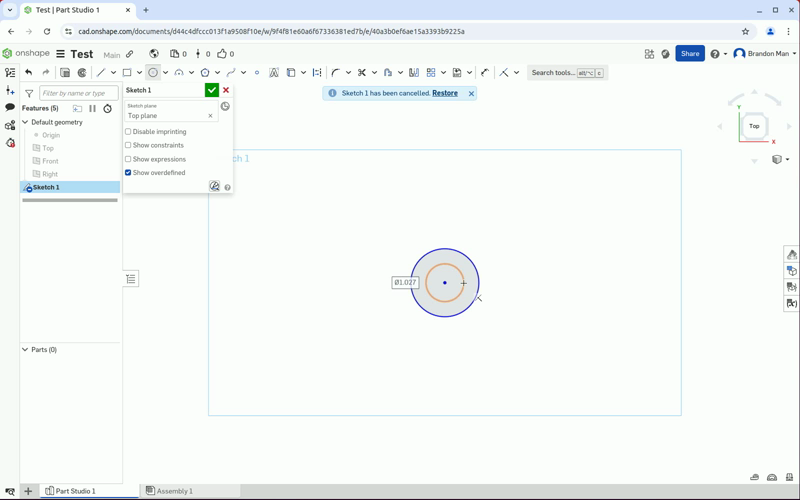
scroll(-6)
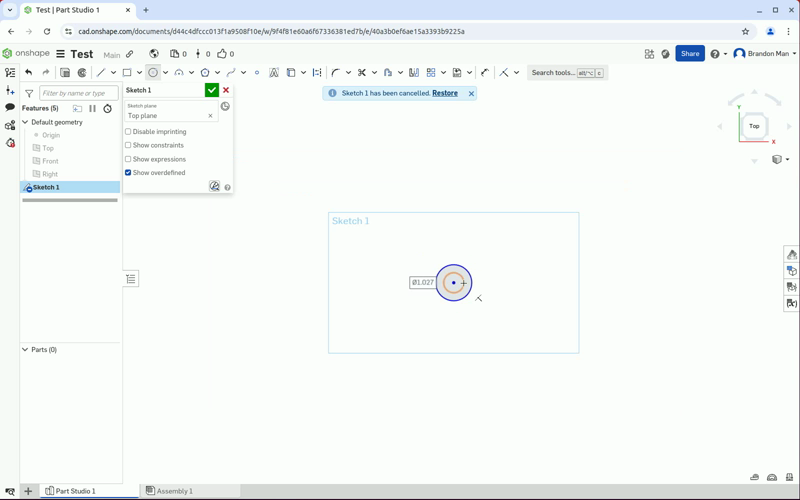
scroll(-6)
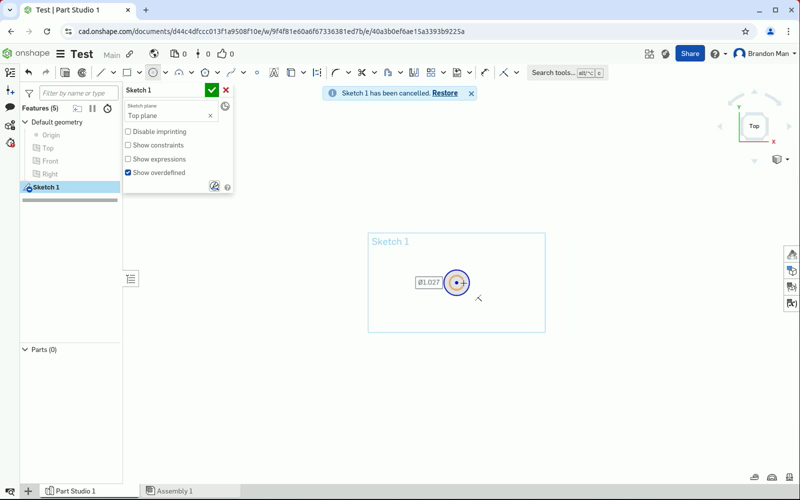
scroll(-6)
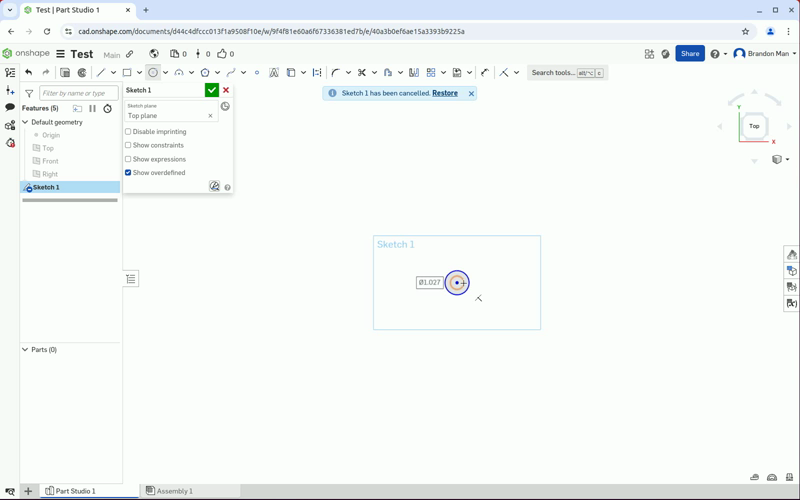
scroll(-6)
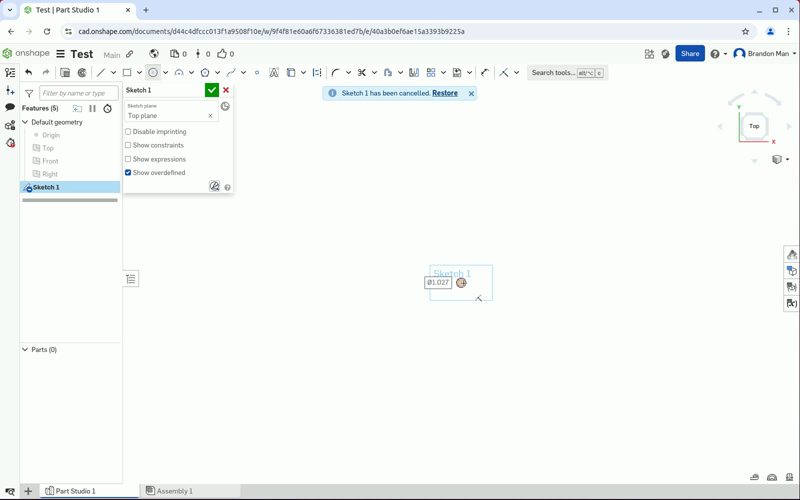
key(esc)
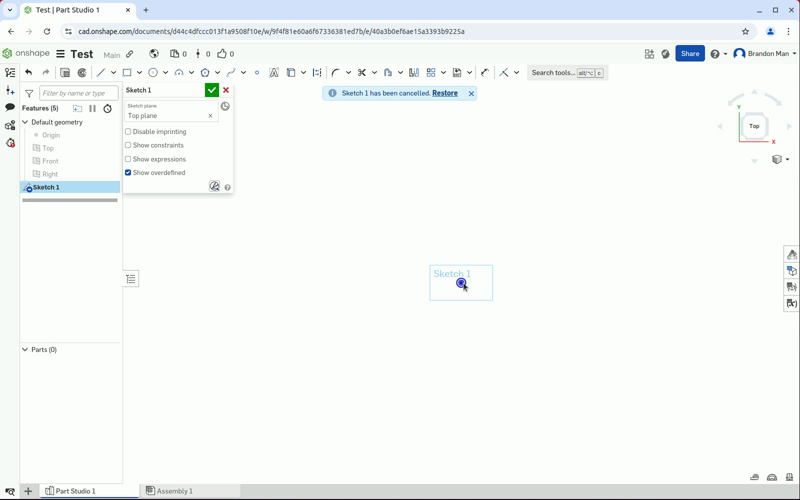
mouse_move(464, 280)
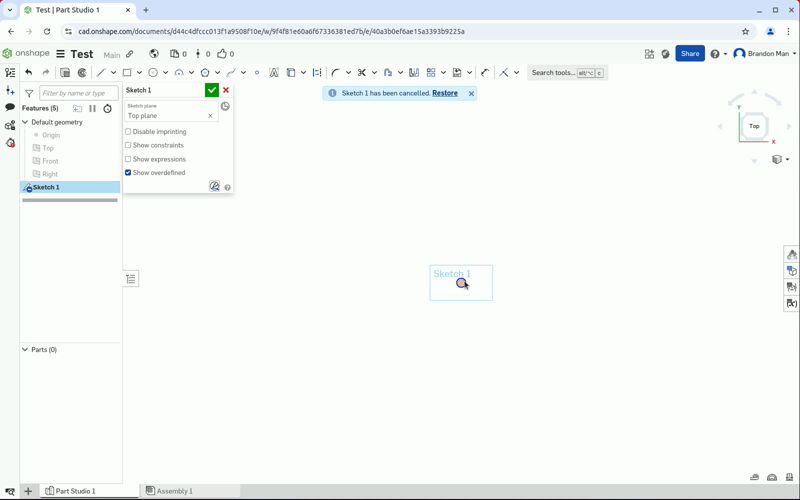
scroll(6)
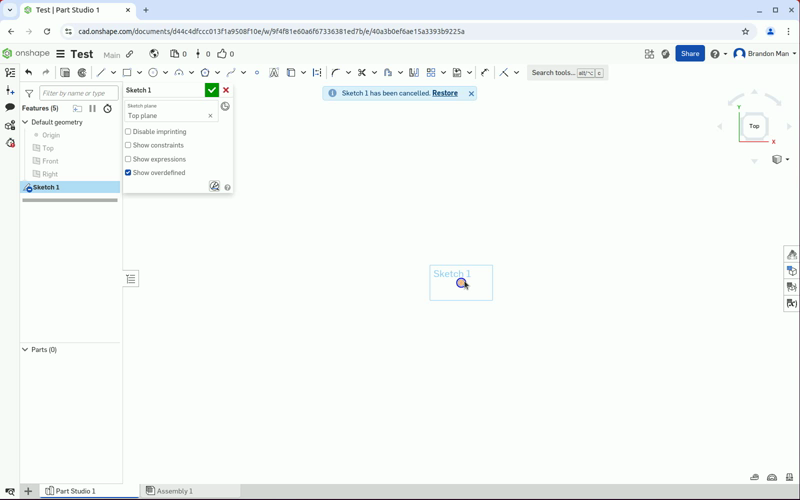
scroll(6)
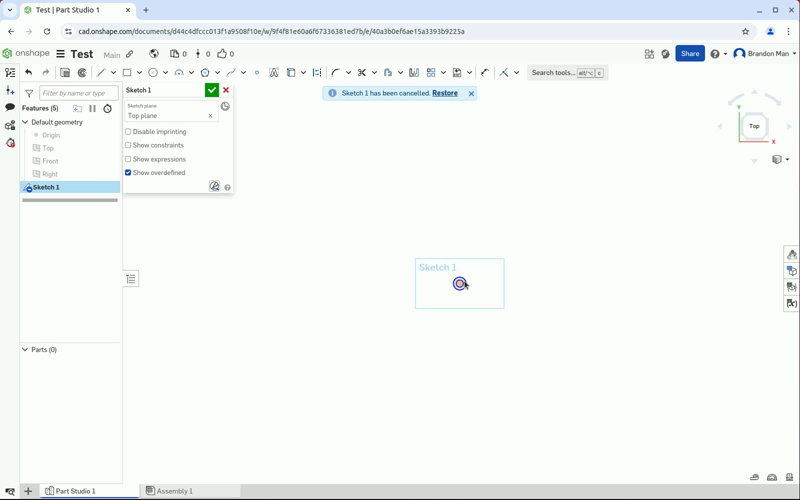
scroll(6)
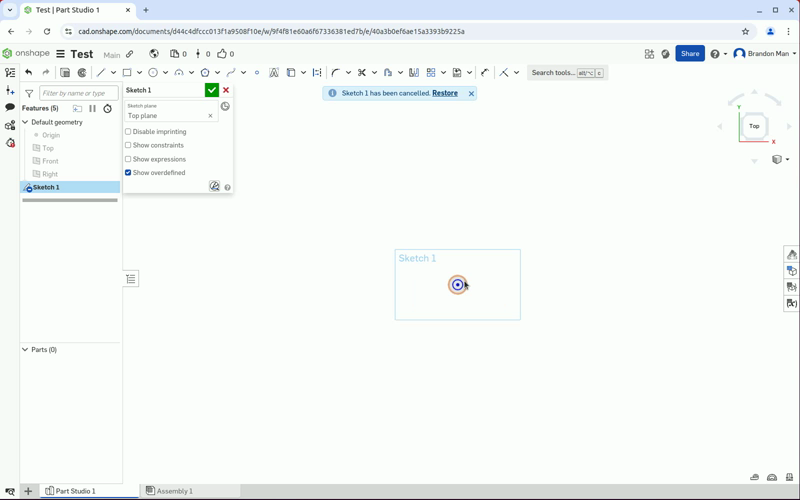
scroll(6)
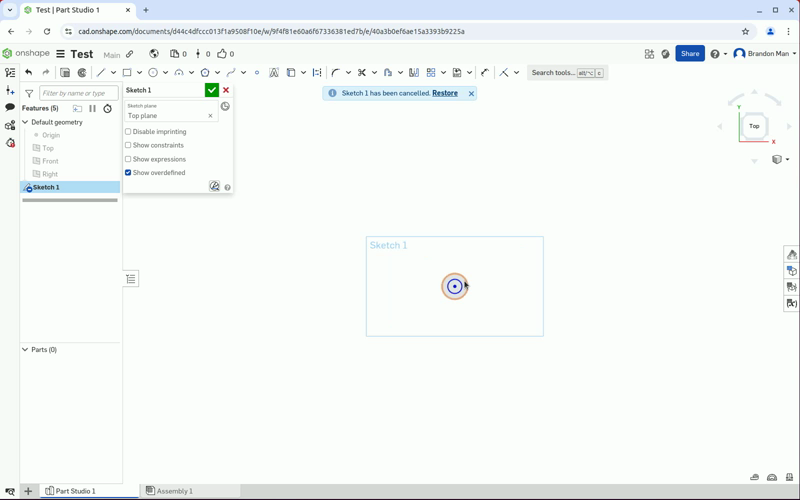
scroll(6)
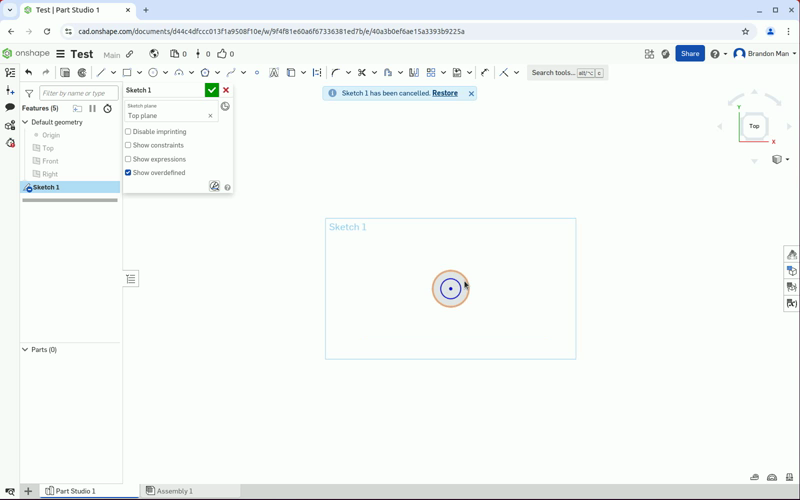
scroll(6)
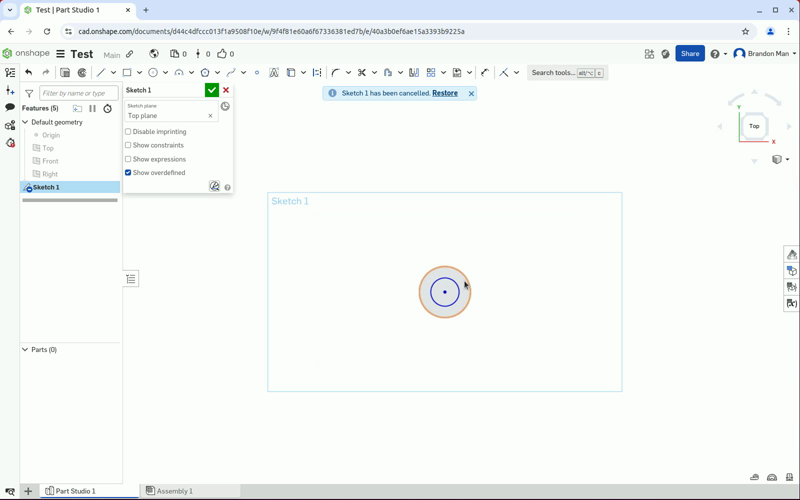
scroll(6)
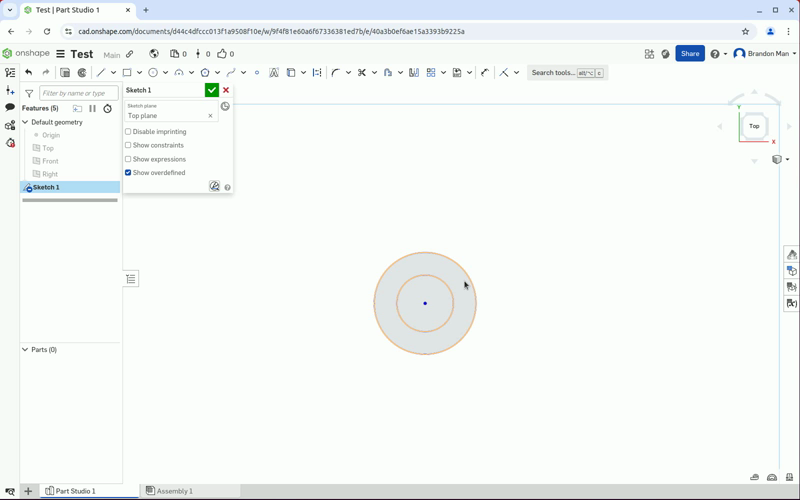
click(464, 280)
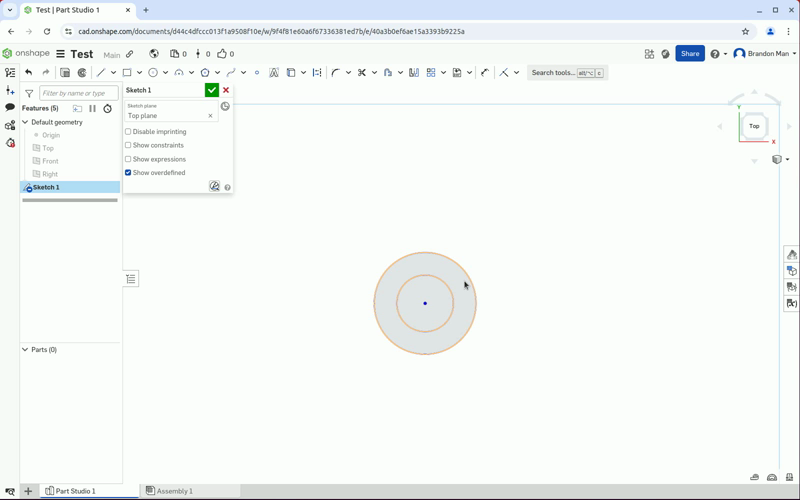
scroll(-6)
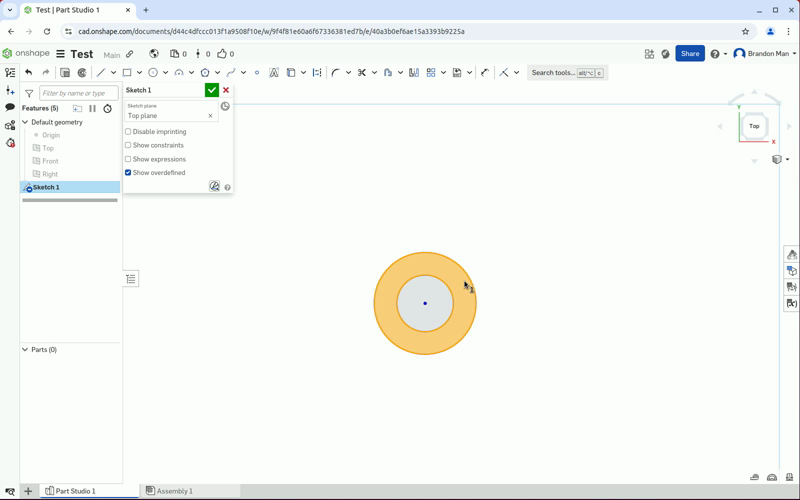
scroll(-6)
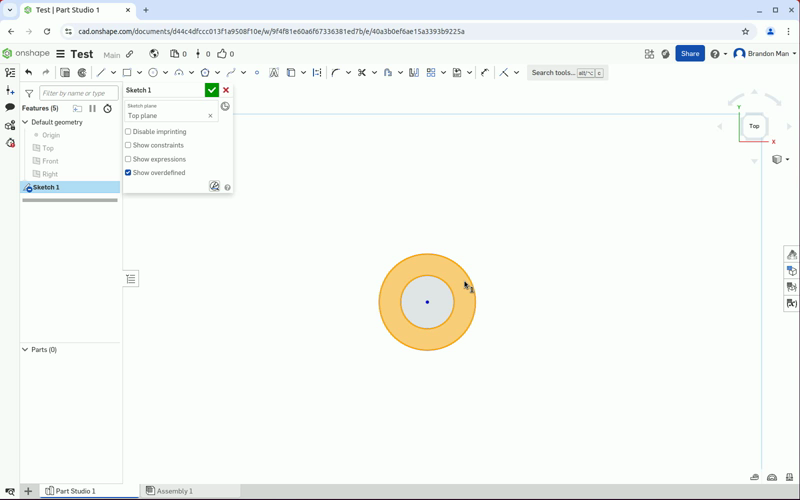
scroll(-6)
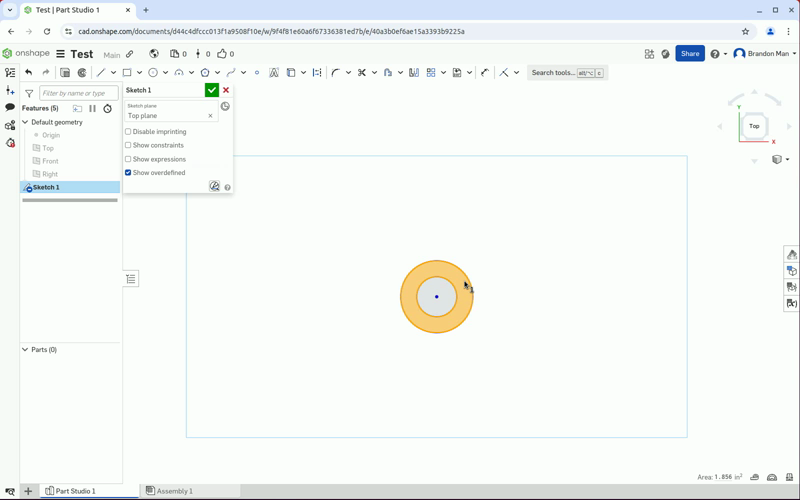
scroll(-6)
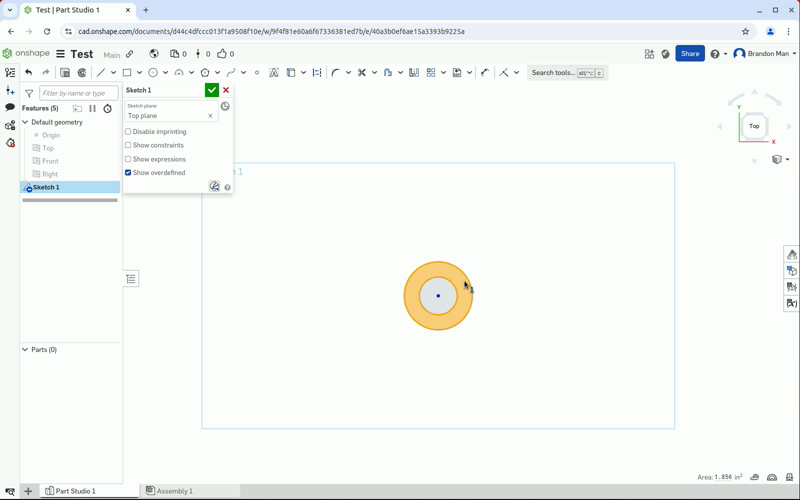
scroll(-6)
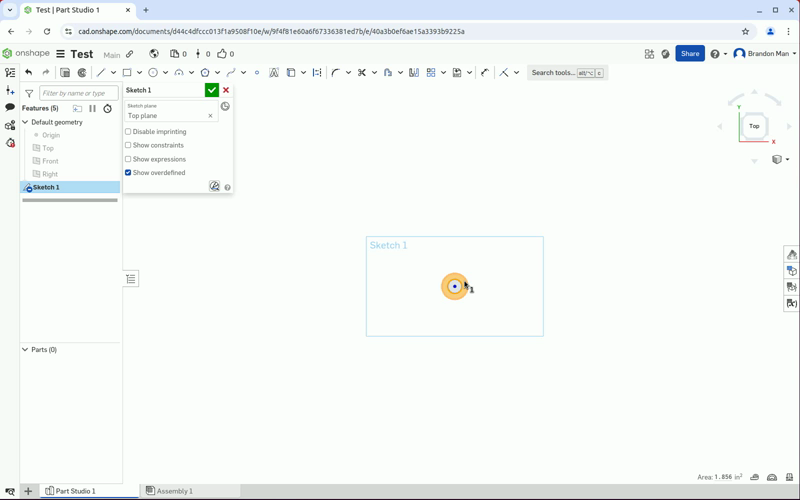
scroll(-6)
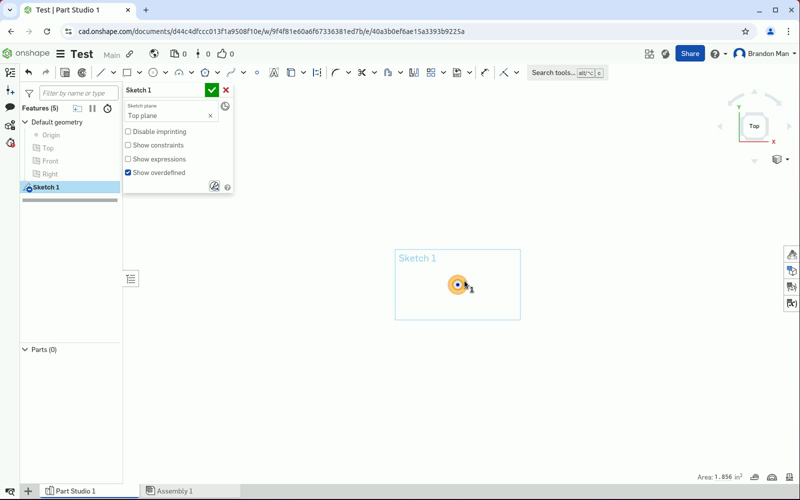
scroll(-6)
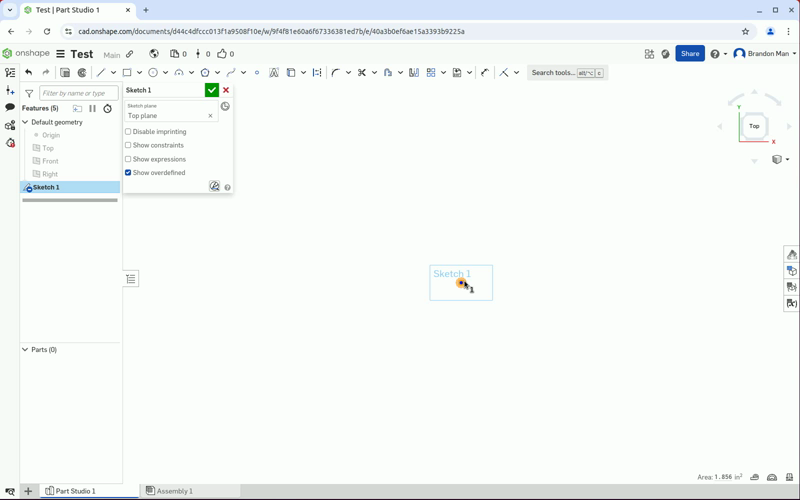
mouse_move(73, 352)
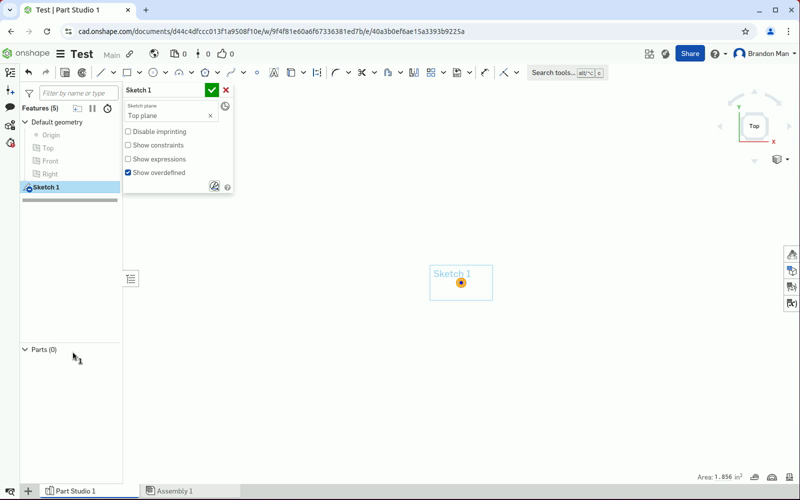
key(shift+y)
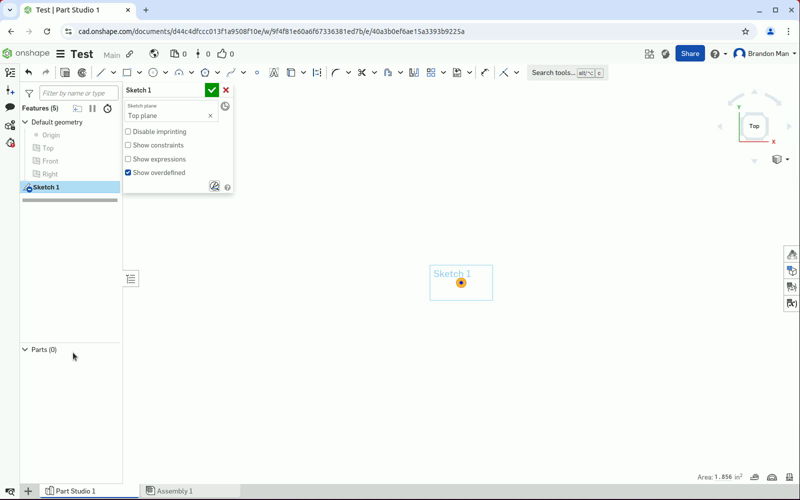
key(shift+e)
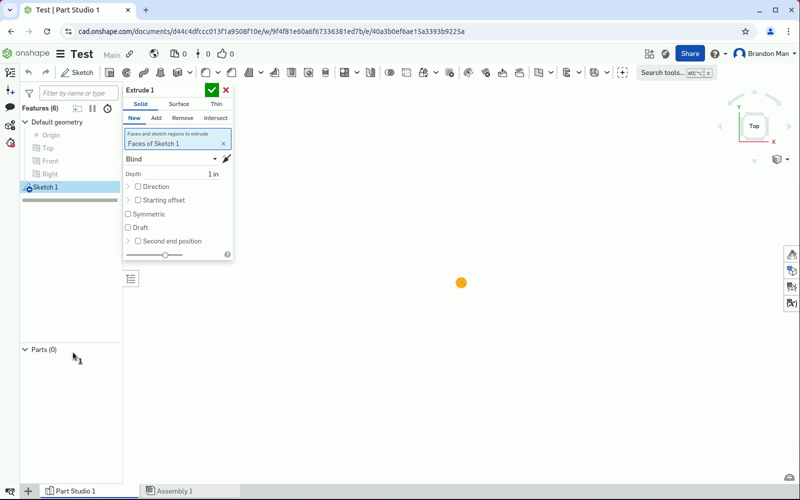
mouse_move(143, 106)
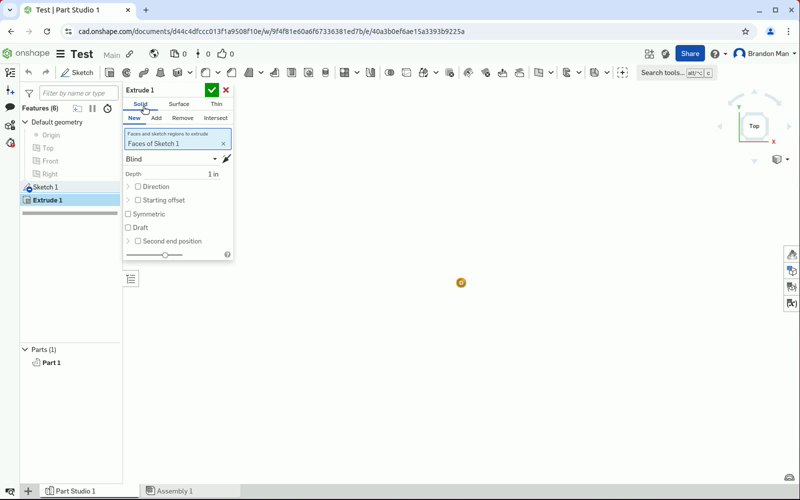
click(143, 106)
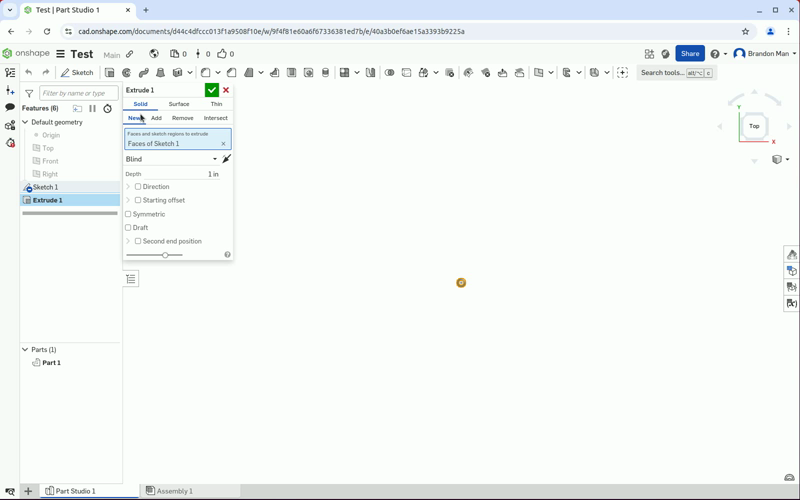
mouse_move(137, 120)
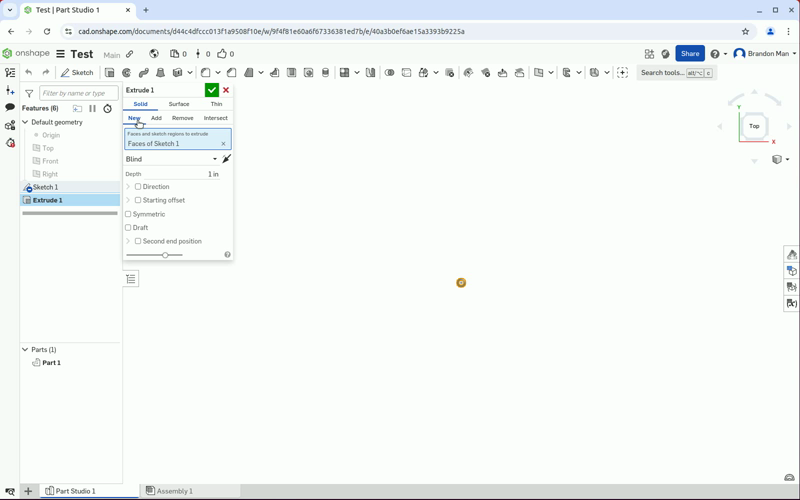
click(137, 120)
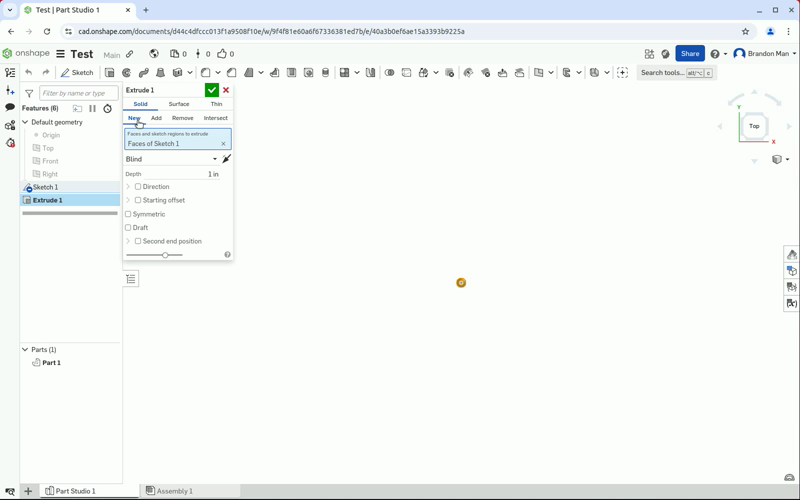
key(tab, 4)
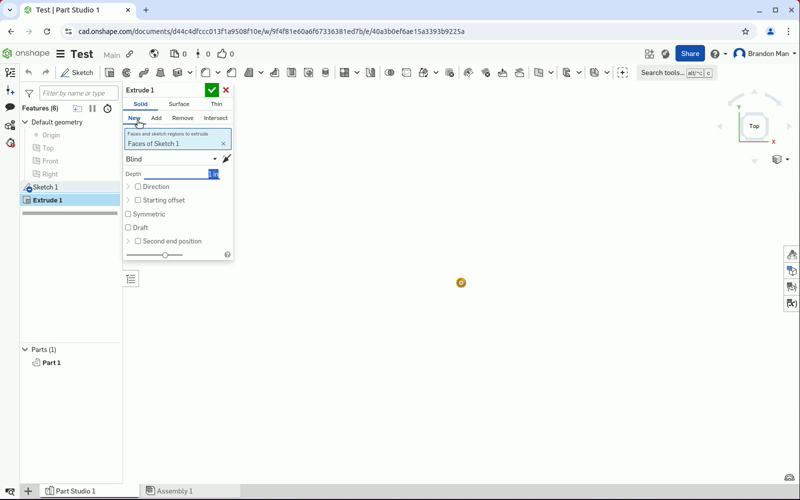
text(23.108)
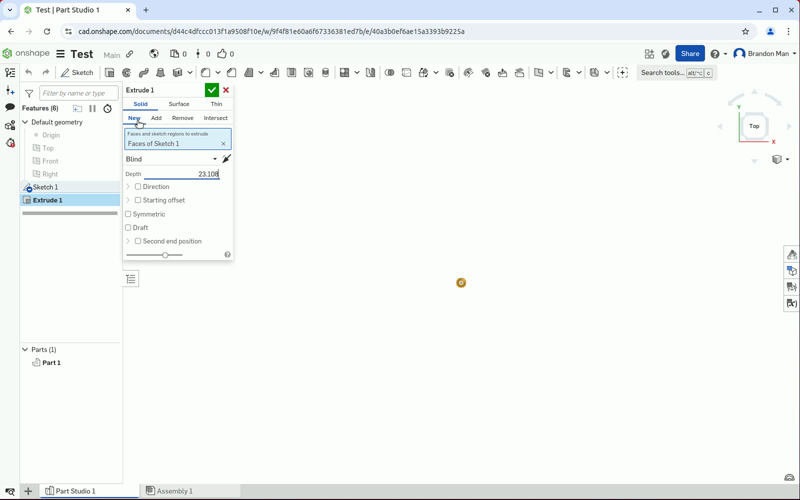
key(enter)
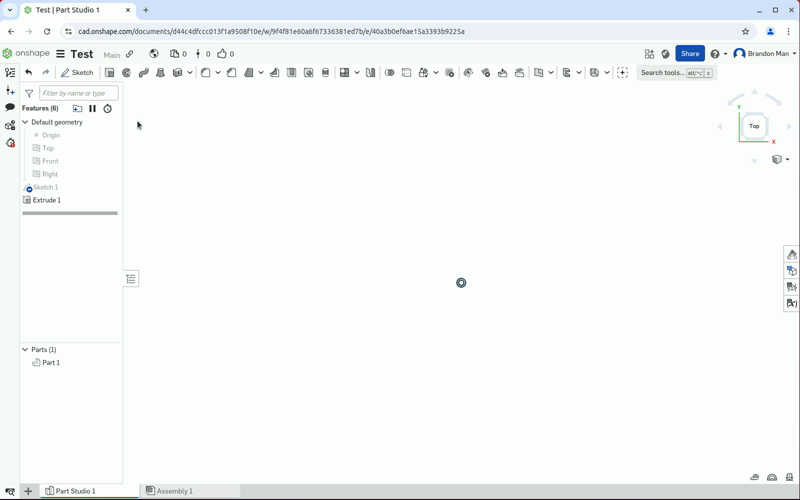
key(shift+h)
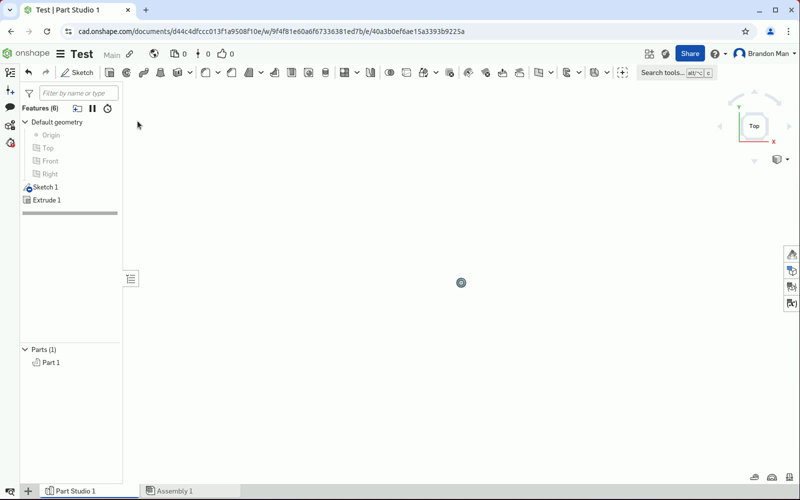
key(shift+h)
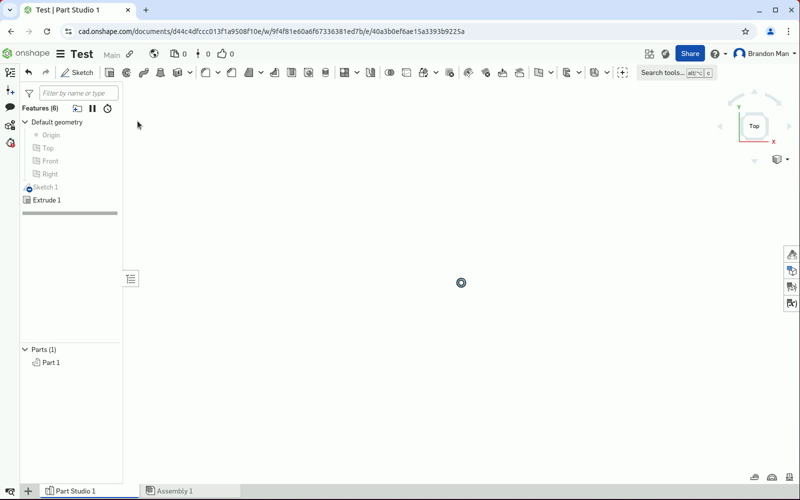
mouse_move(73, 189)
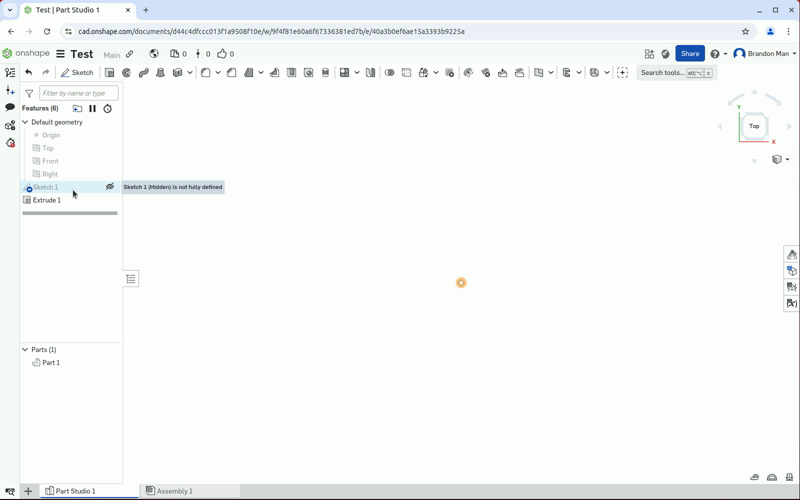
click(73, 189)
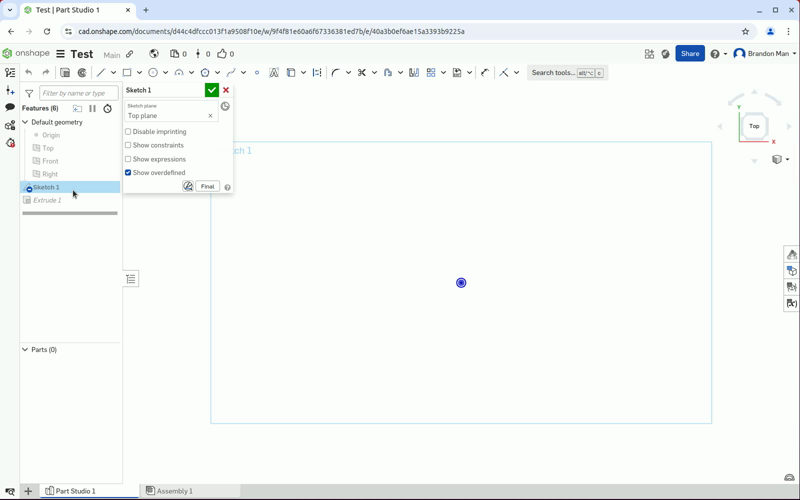
mouse_move(229, 92)
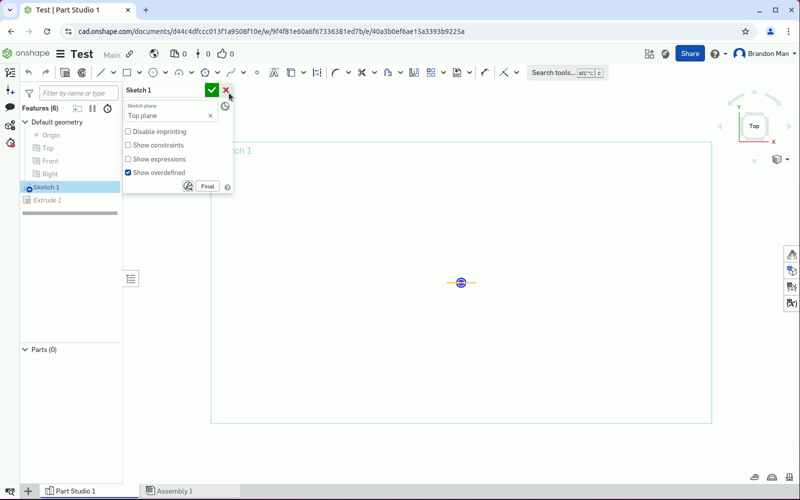
click(229, 92)
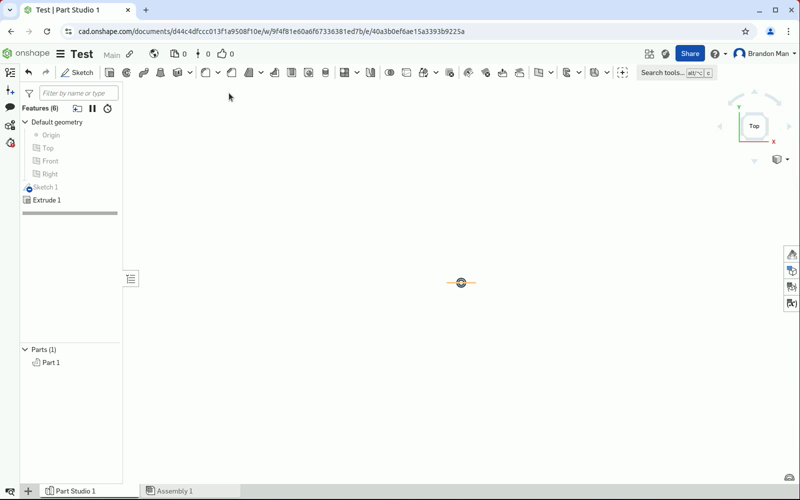
mouse_move(73, 352)
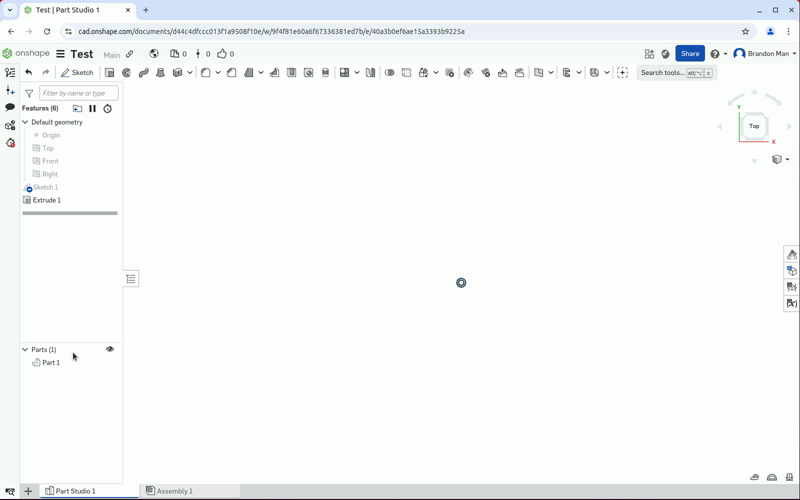
key(y)
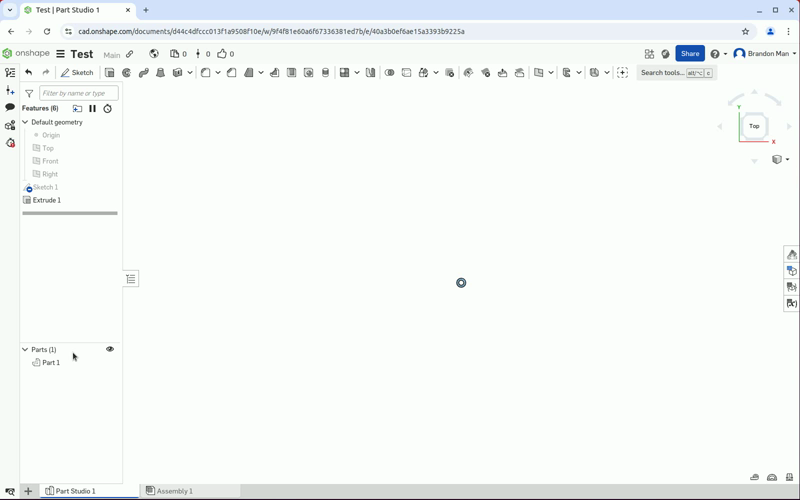
key(shift+p)
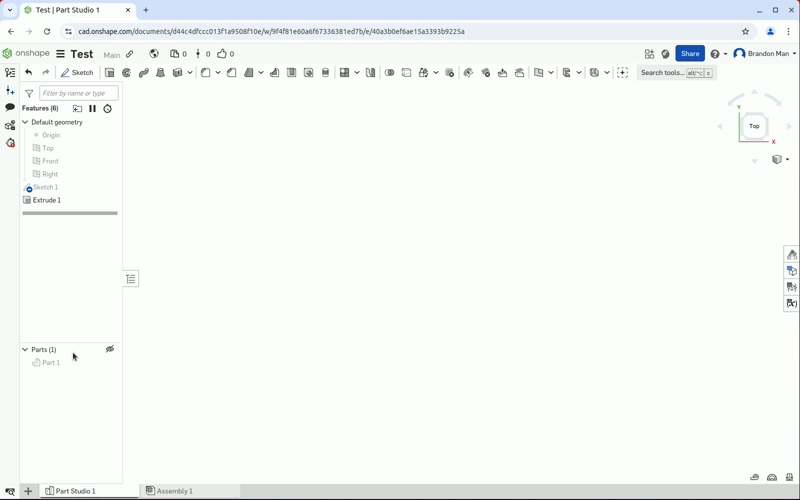
key(space)
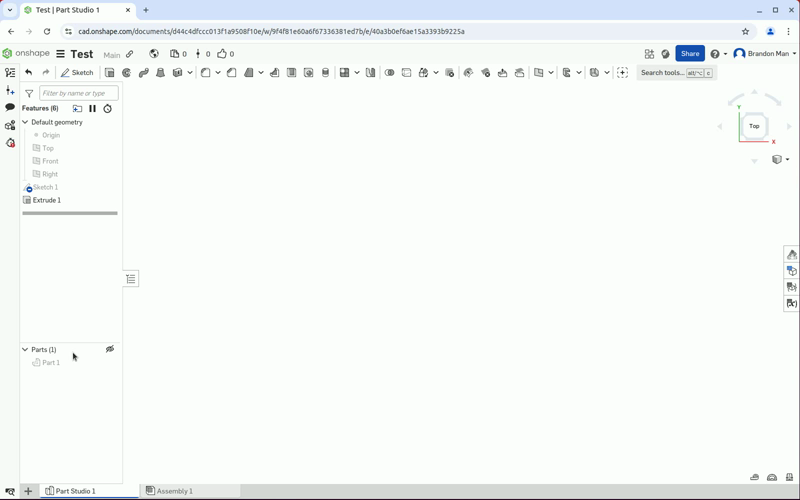
key_down(shift)
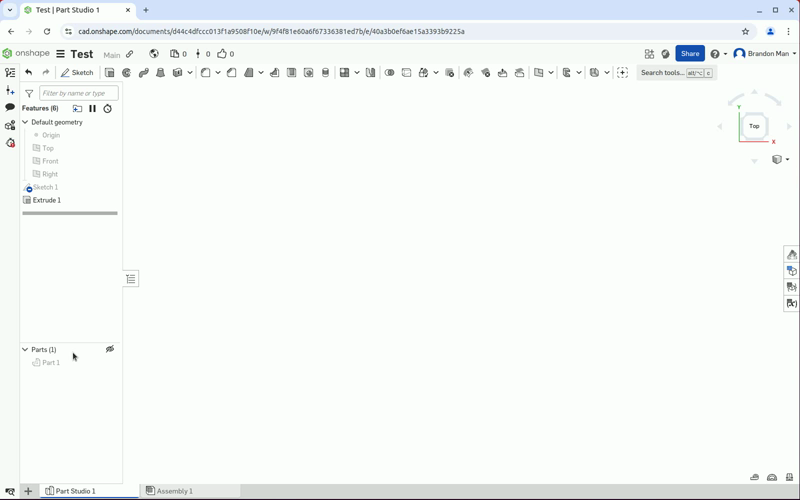
key(up)
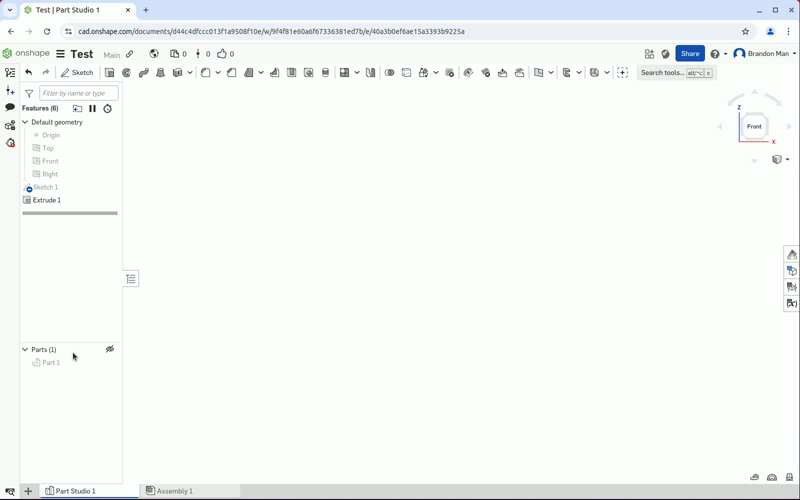
key_up(shift)
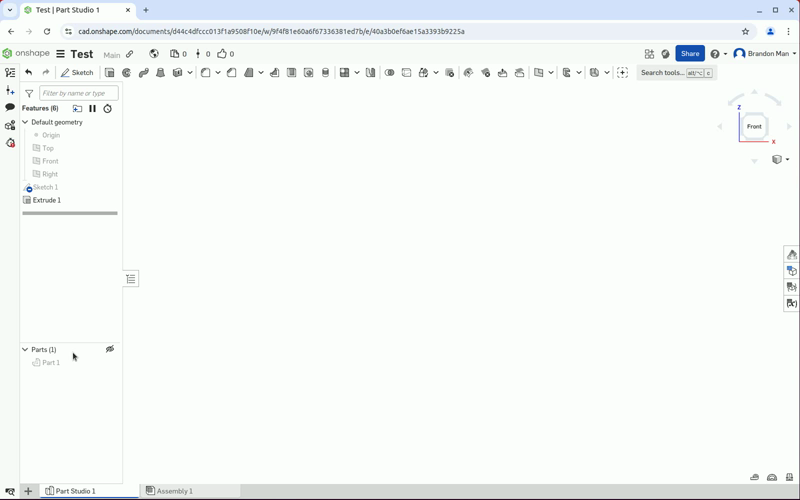
mouse_move(73, 352)
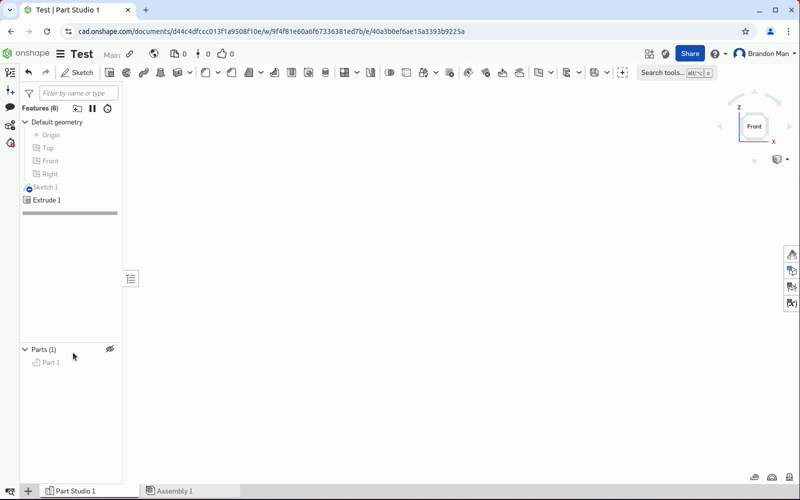
key(shift+y)
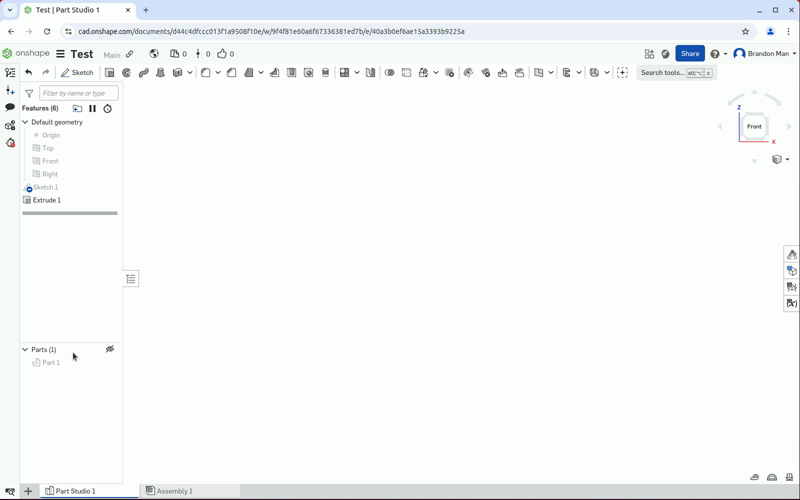
key(shift+s)
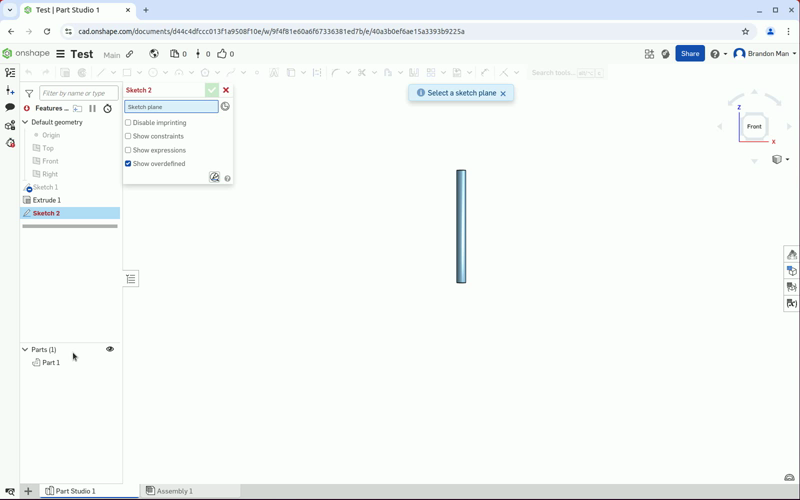
mouse_move(73, 163)
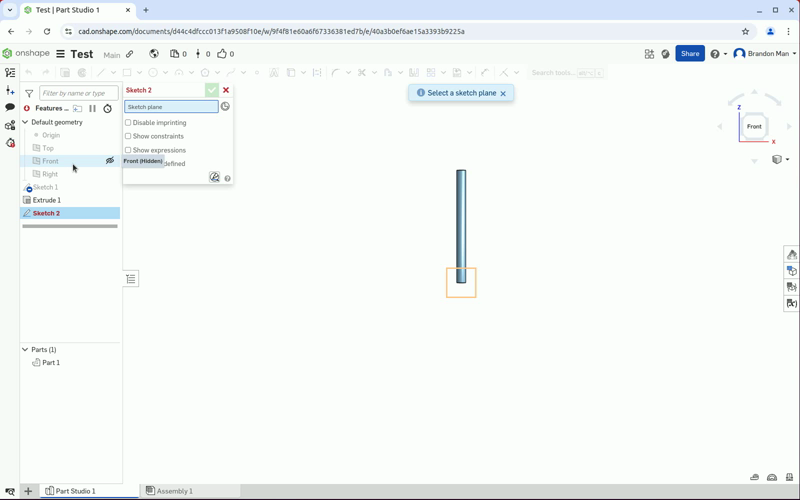
click(73, 163)
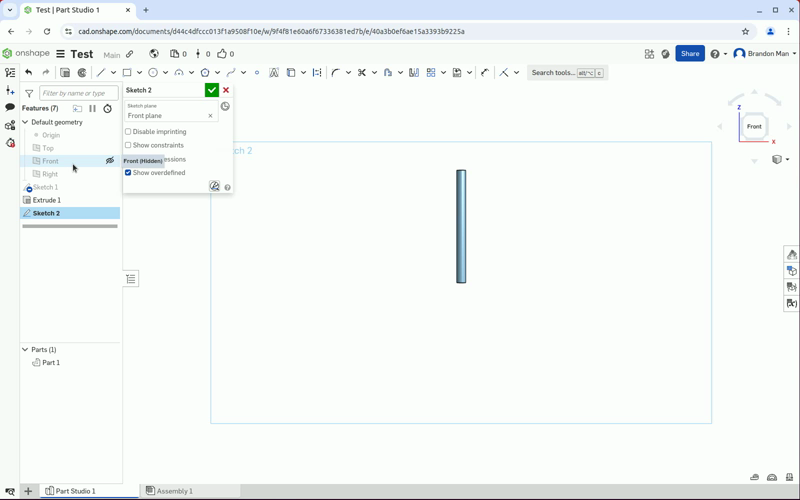
mouse_move(73, 352)
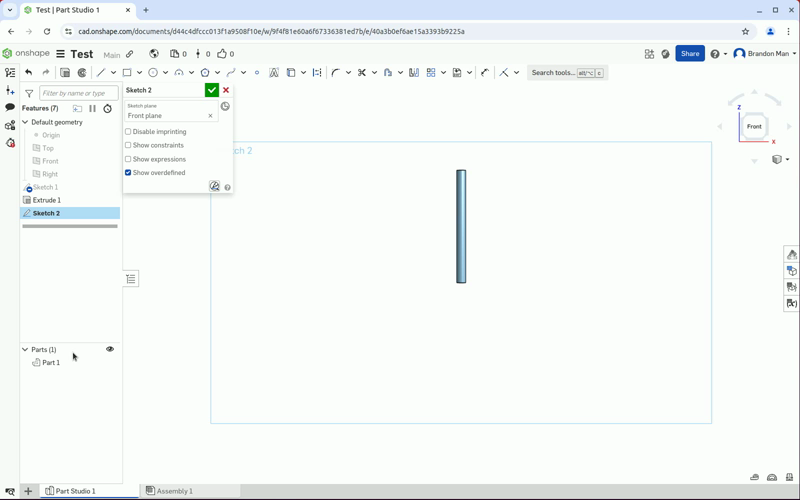
key(y)
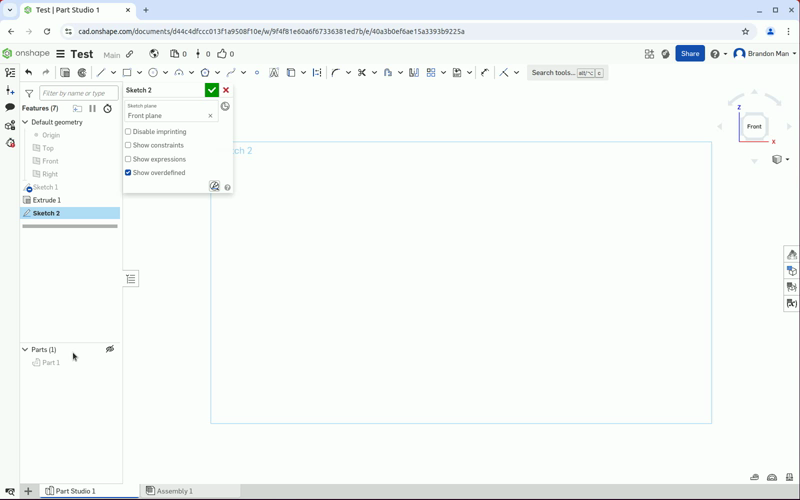
key(c)
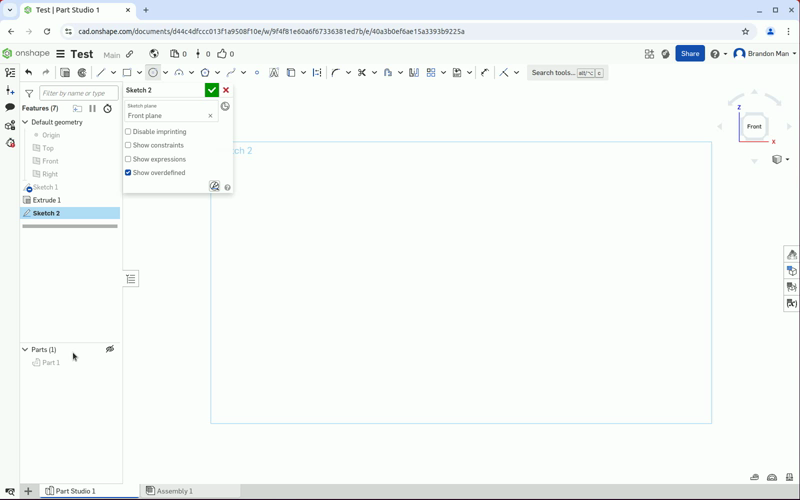
key_down(shift)
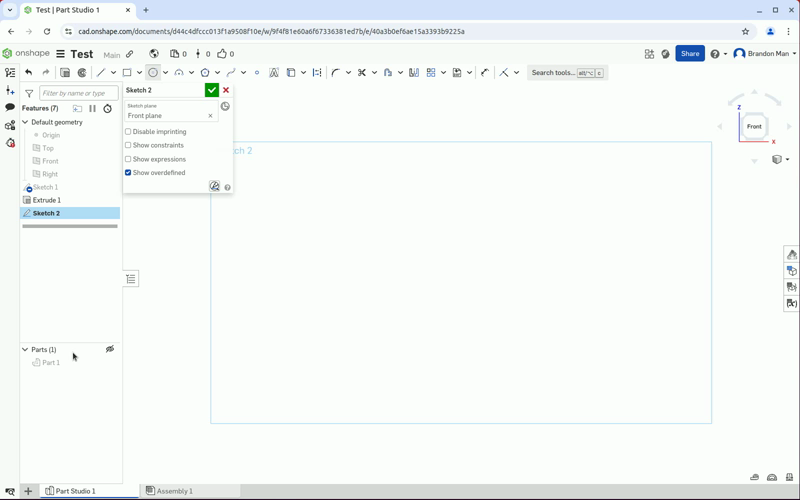
mouse_move(461, 264)
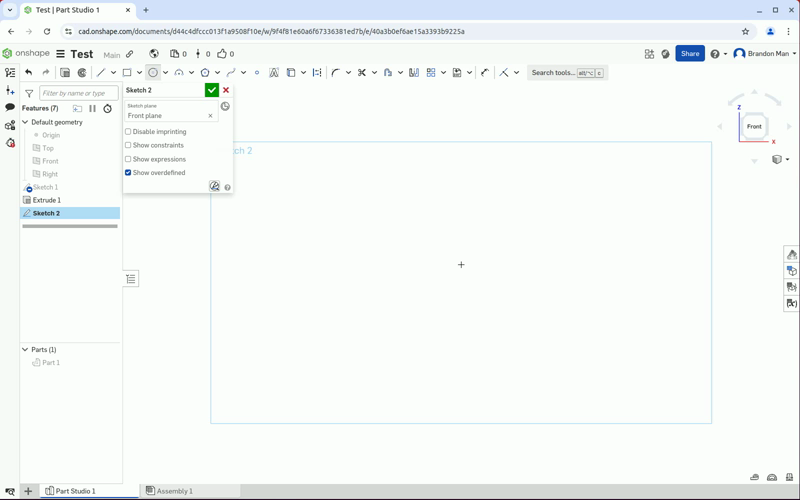
click(461, 264)
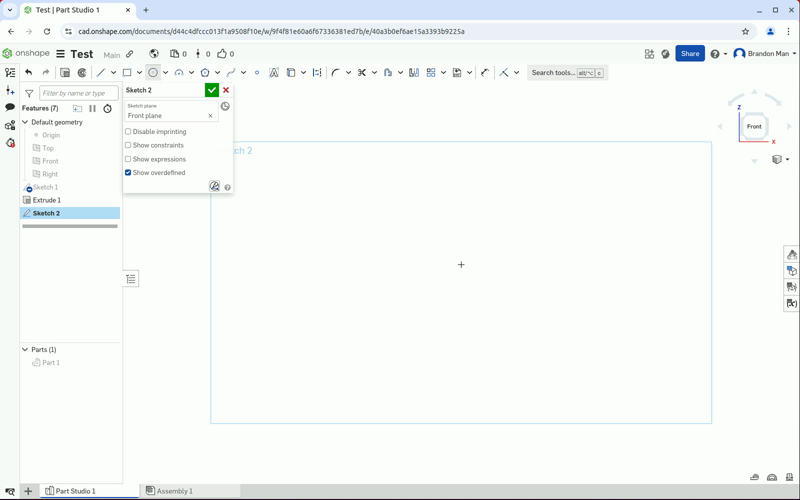
key_up(shift)
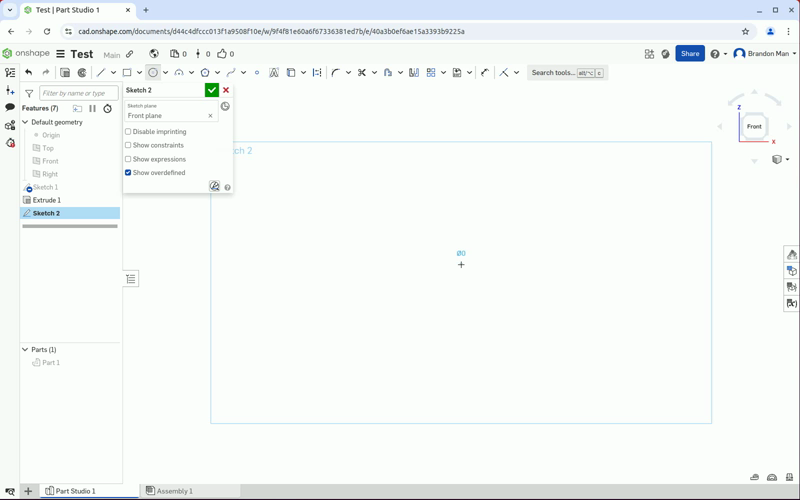
mouse_move(463, 264)
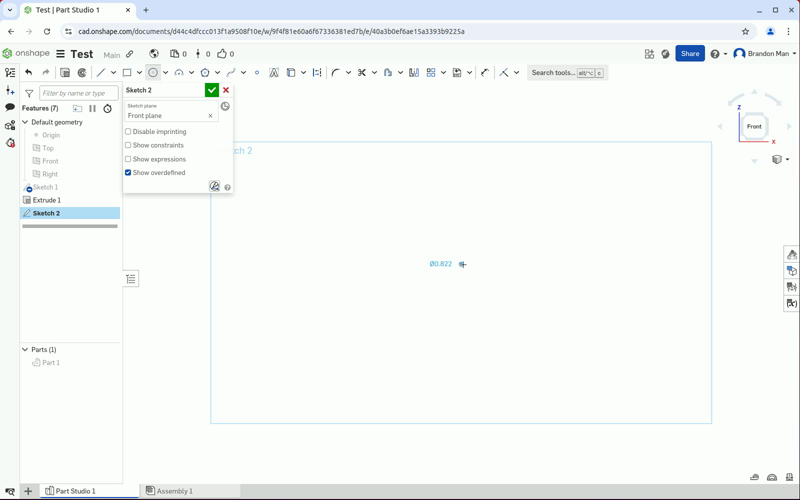
scroll(6)
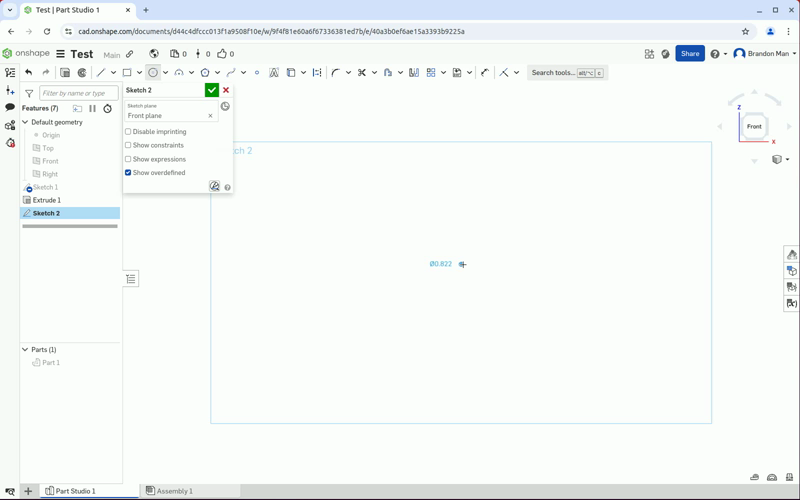
scroll(6)
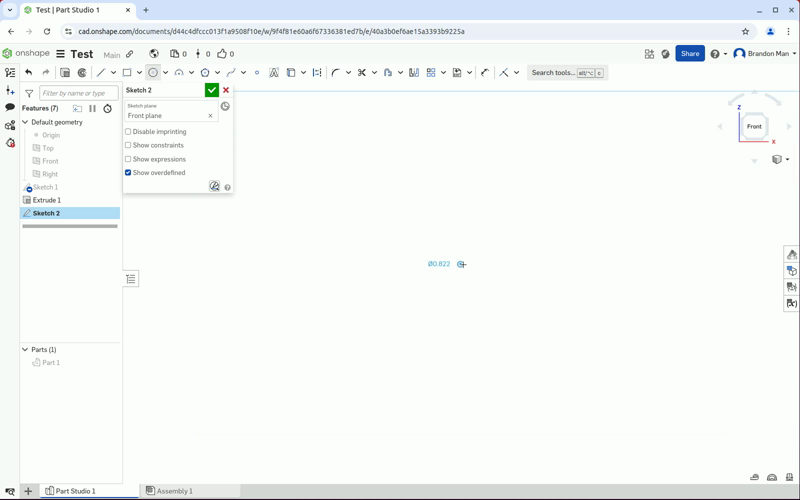
scroll(6)
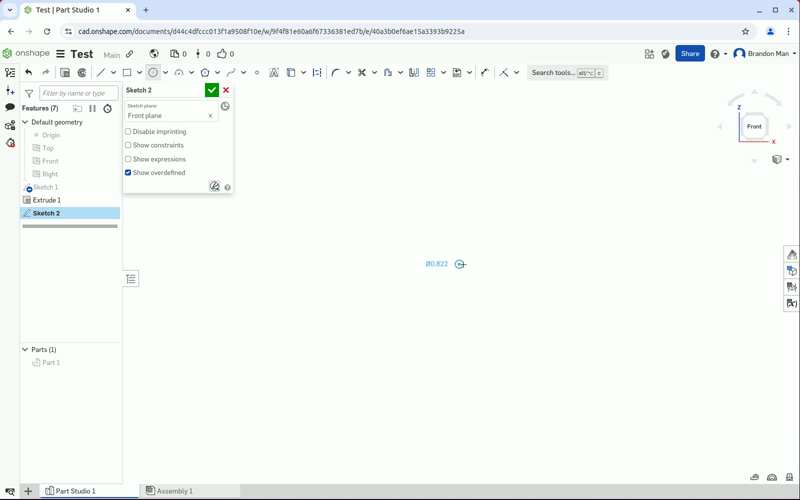
scroll(6)
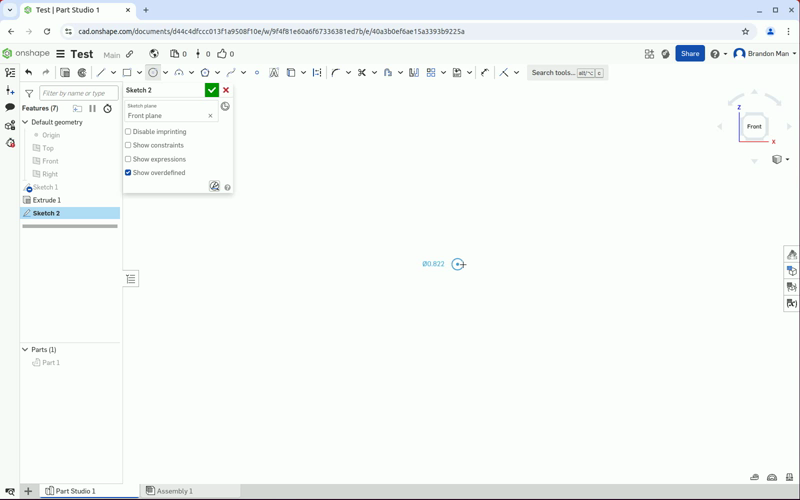
scroll(6)
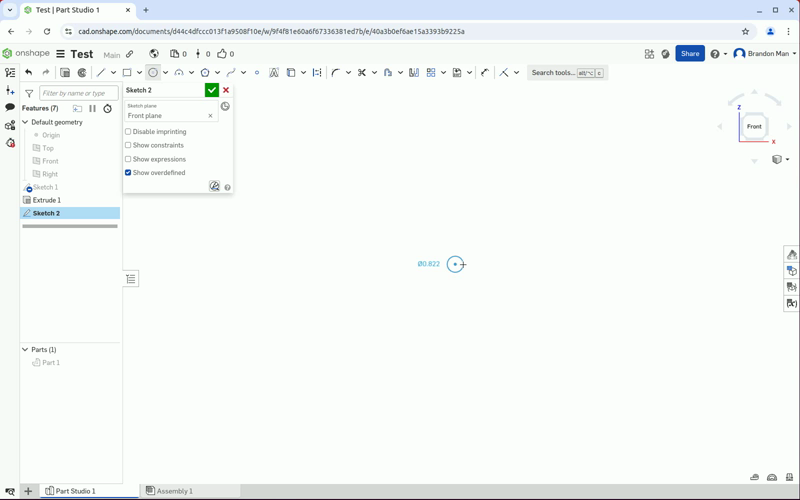
scroll(6)
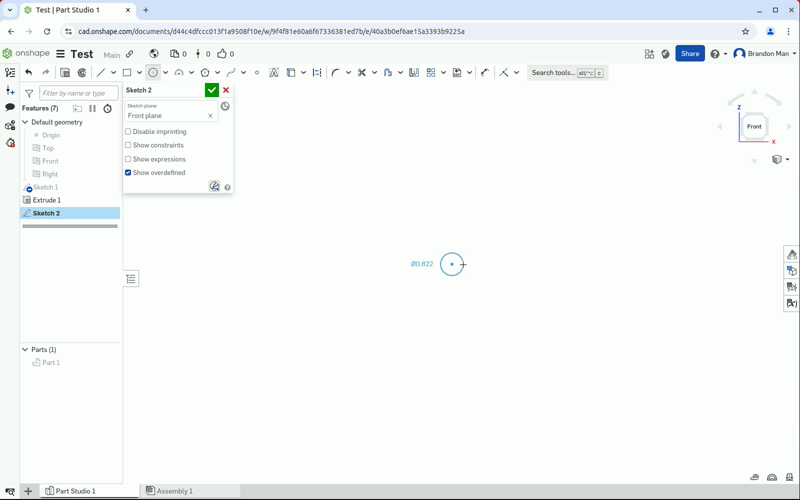
scroll(6)
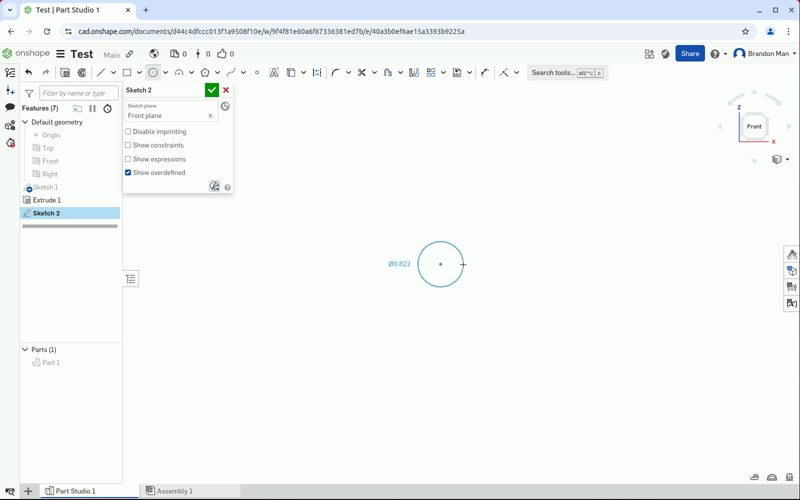
click(463, 264)
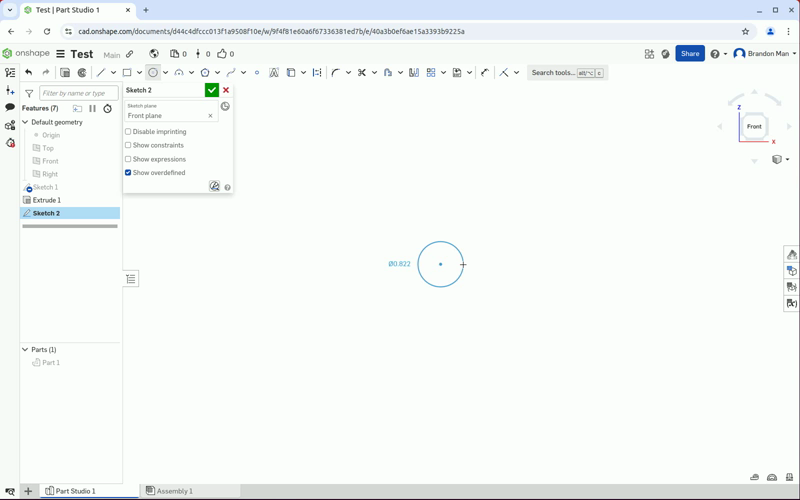
scroll(-6)
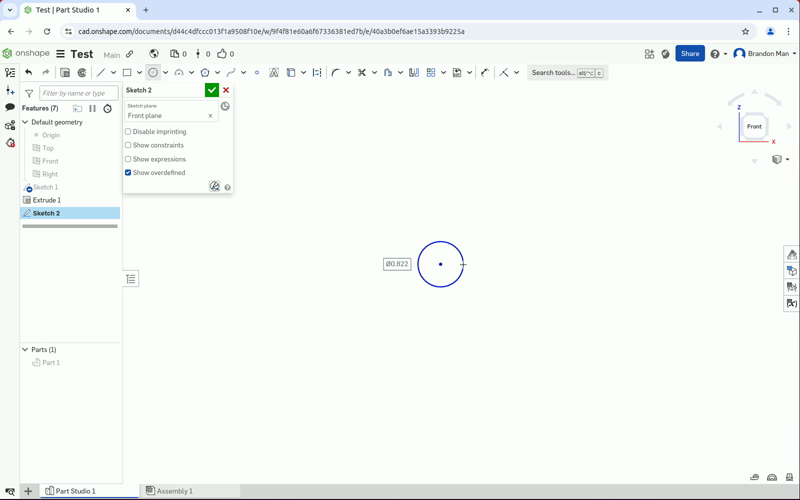
scroll(-6)
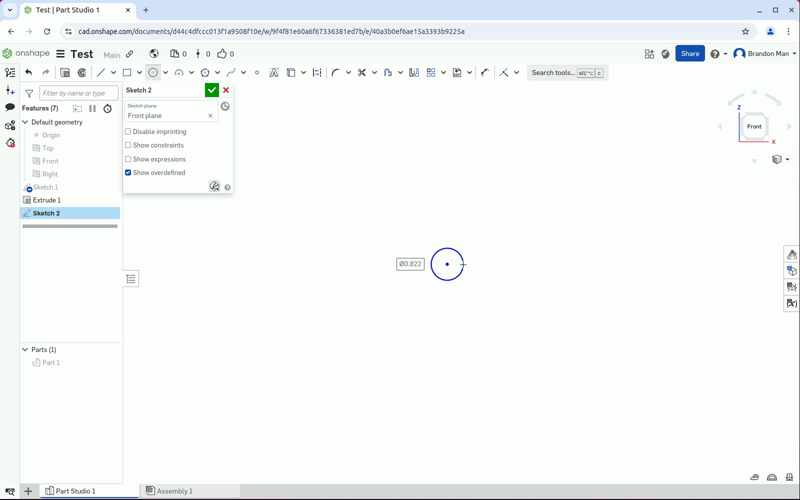
scroll(-6)
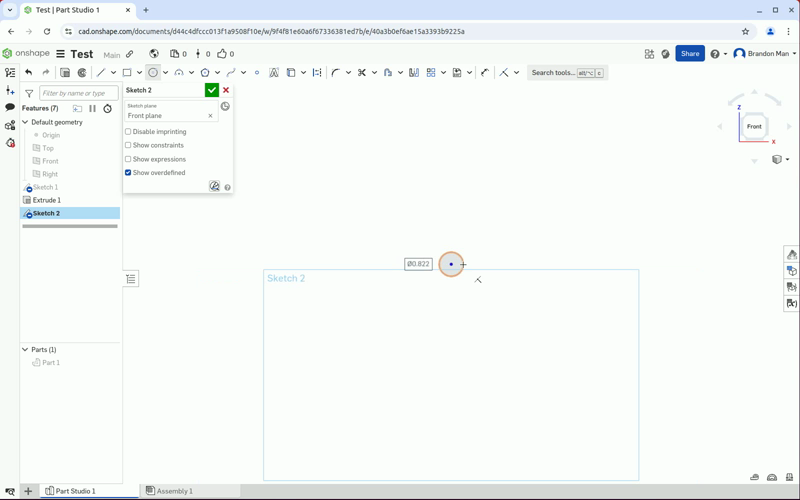
scroll(-6)
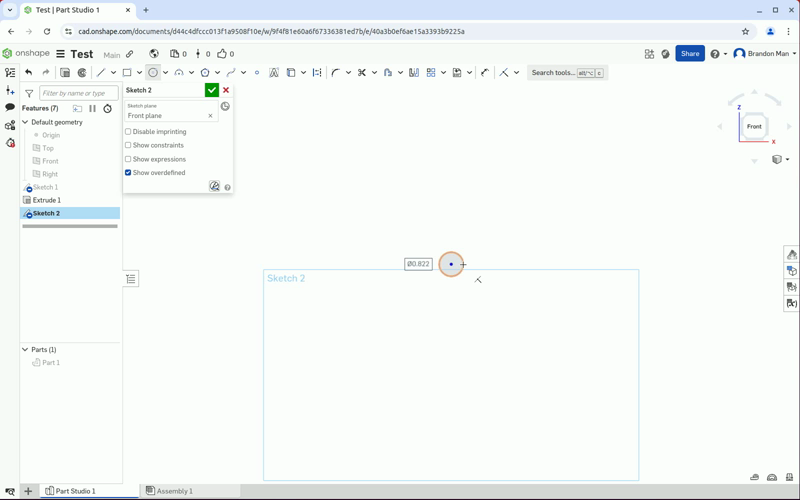
scroll(-6)
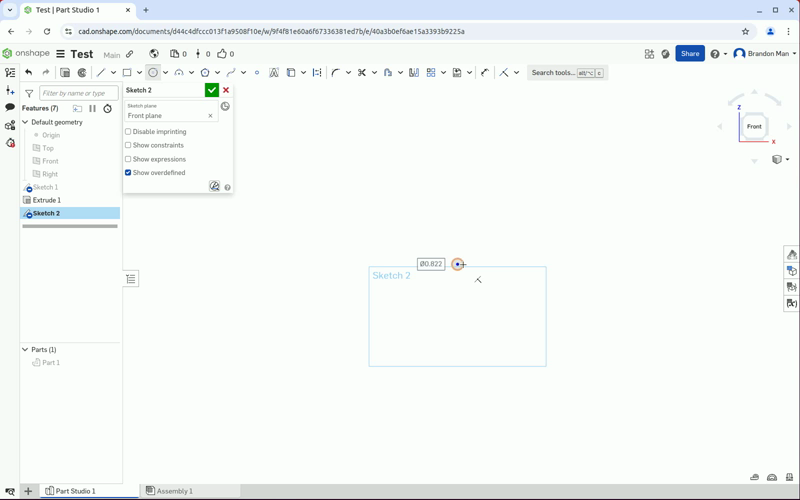
scroll(-6)
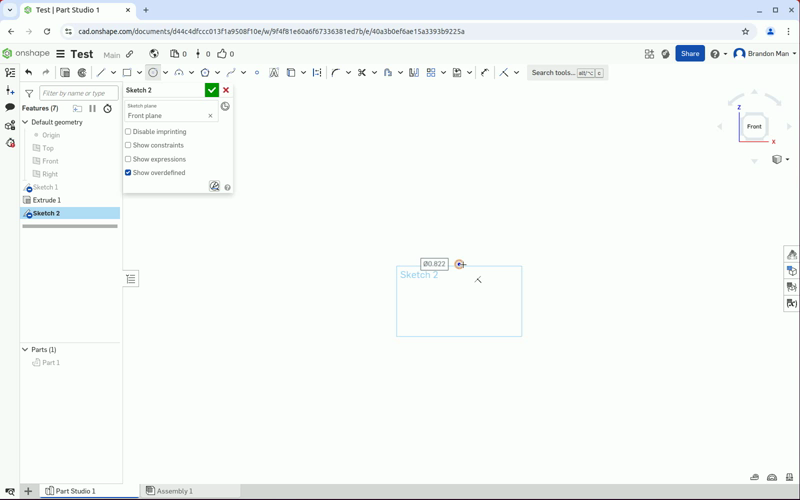
scroll(-6)
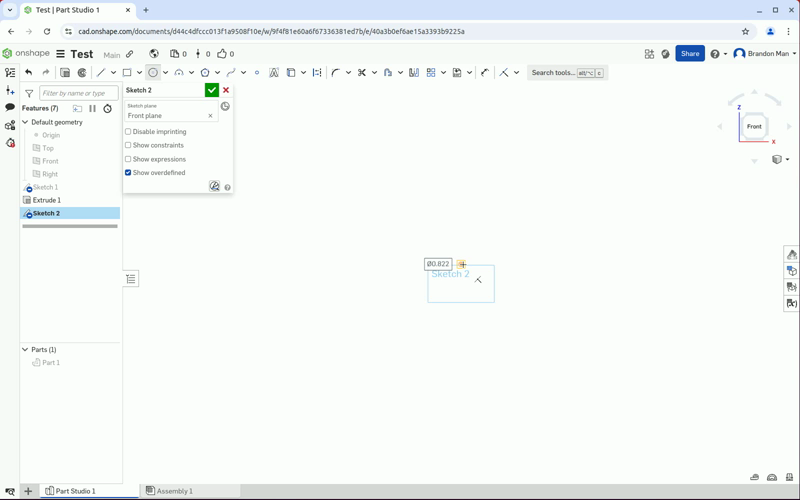
key(esc)
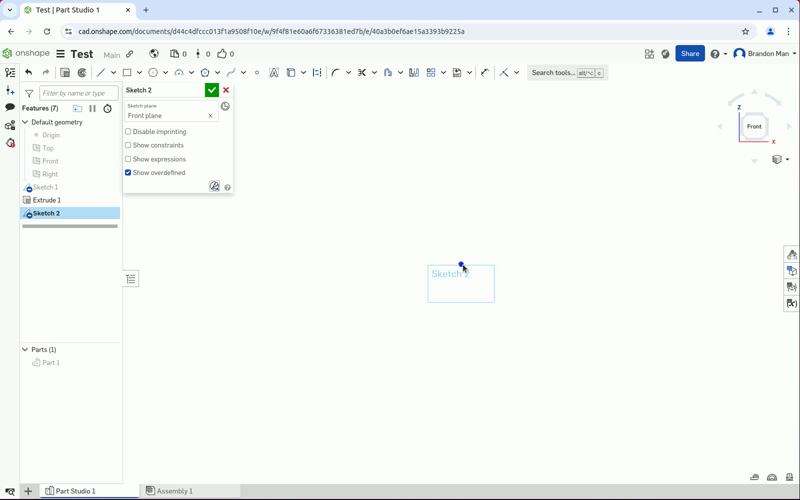
mouse_move(461, 263)
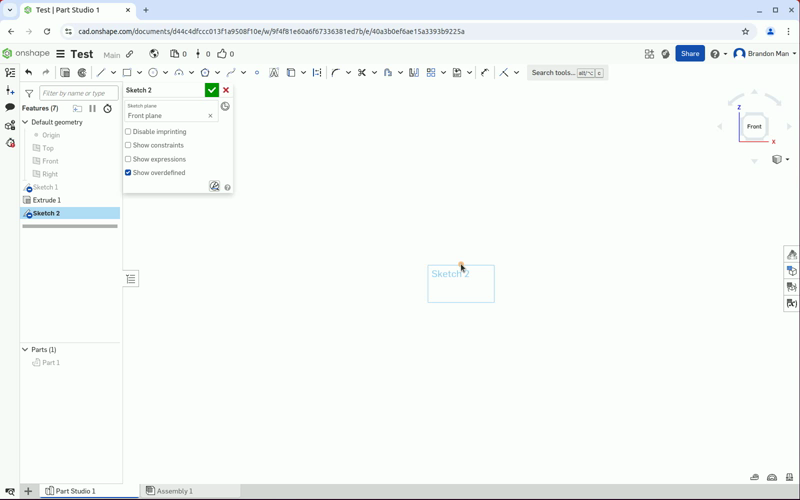
scroll(6)
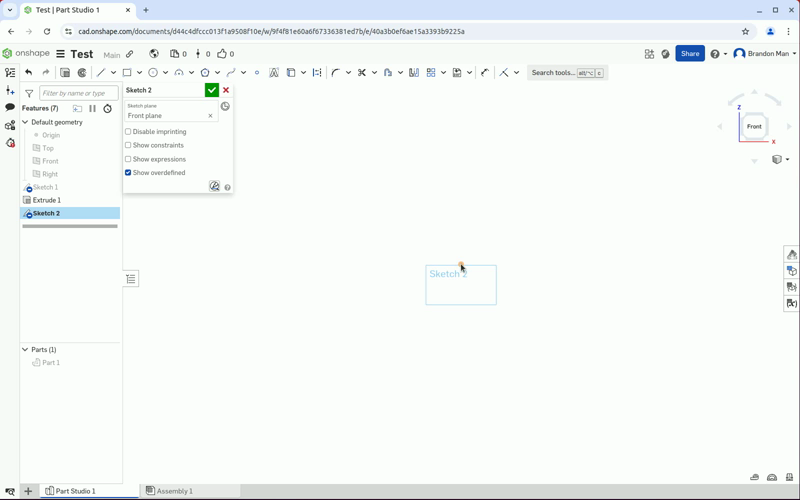
scroll(6)
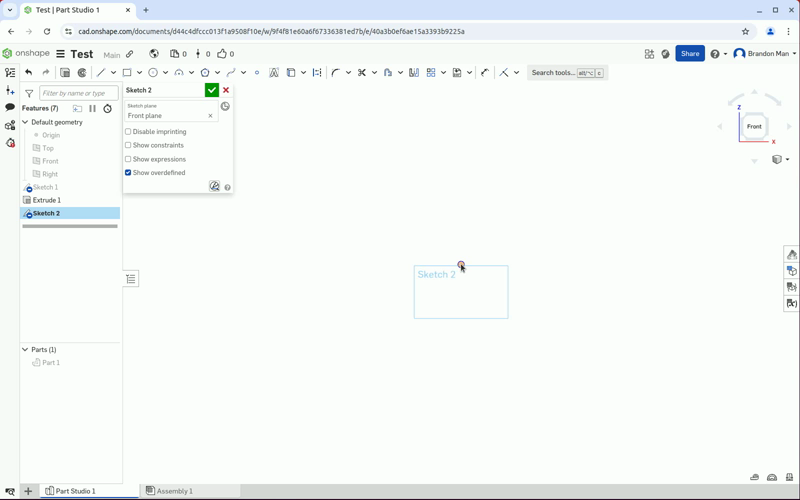
scroll(6)
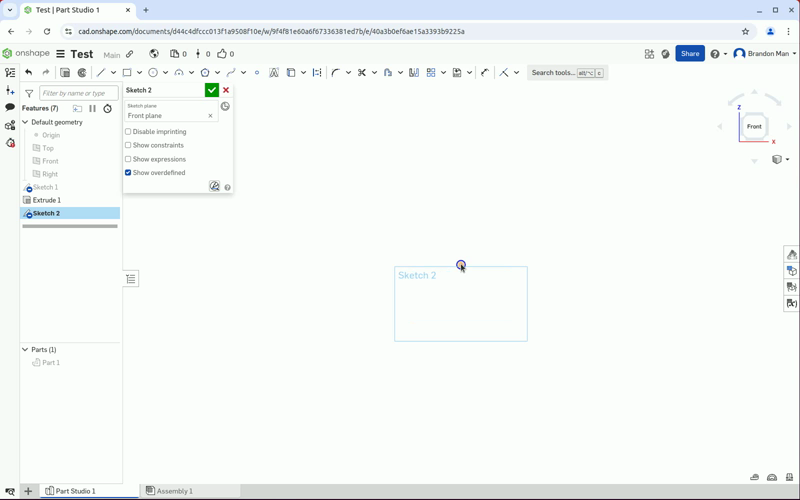
scroll(6)
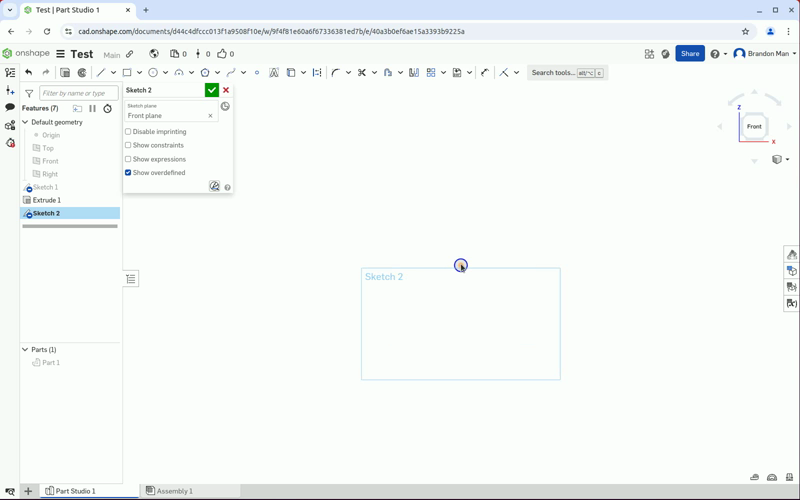
scroll(6)
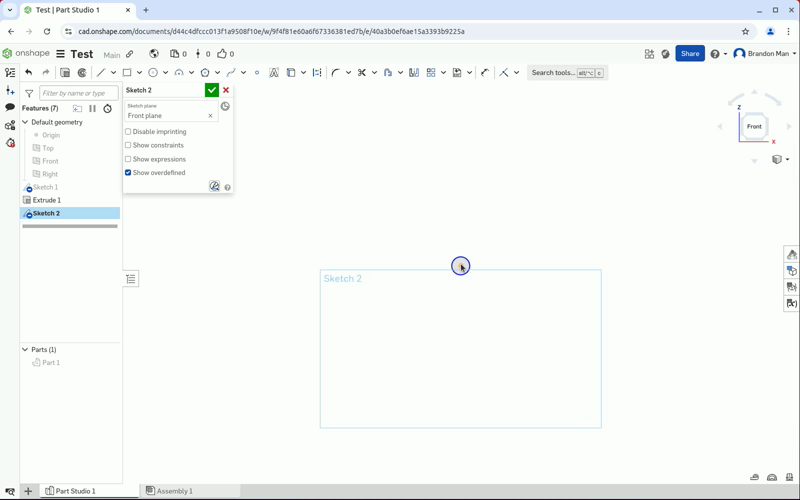
scroll(6)
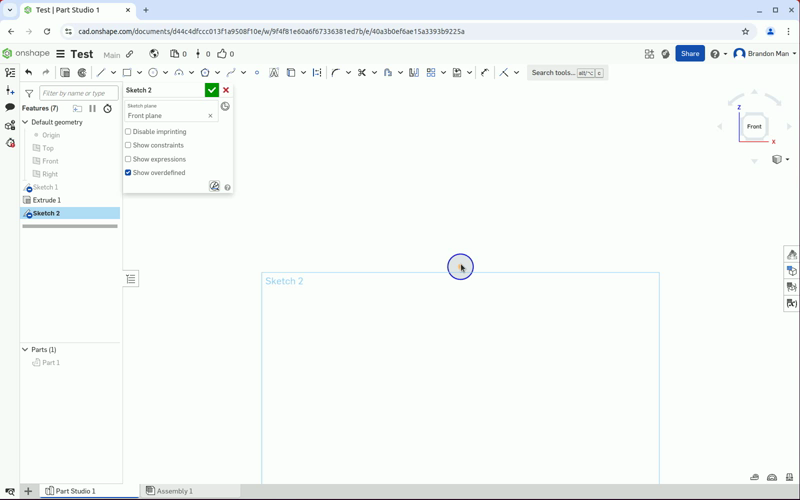
scroll(6)
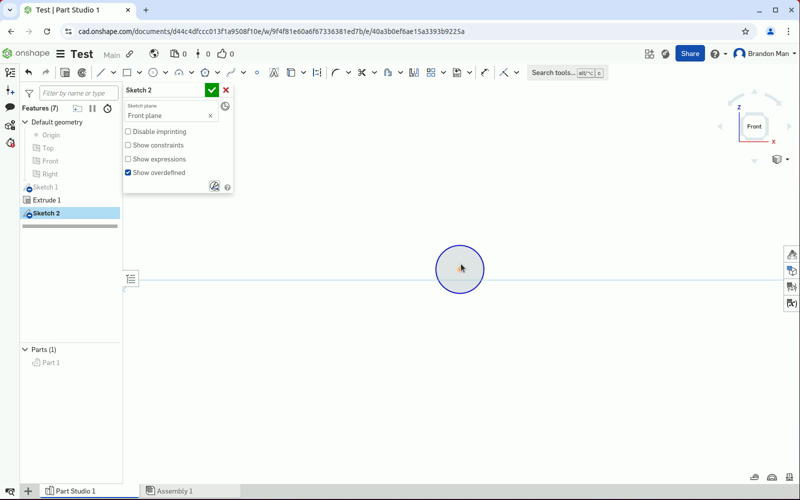
click(461, 263)
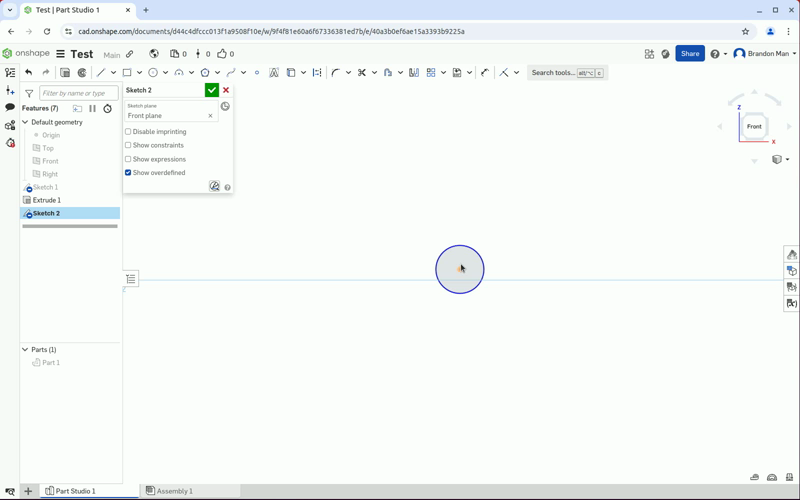
scroll(-6)
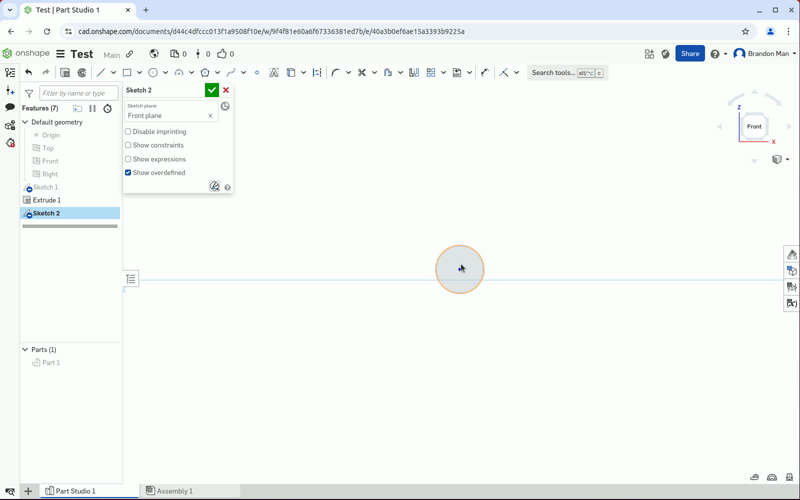
scroll(-6)
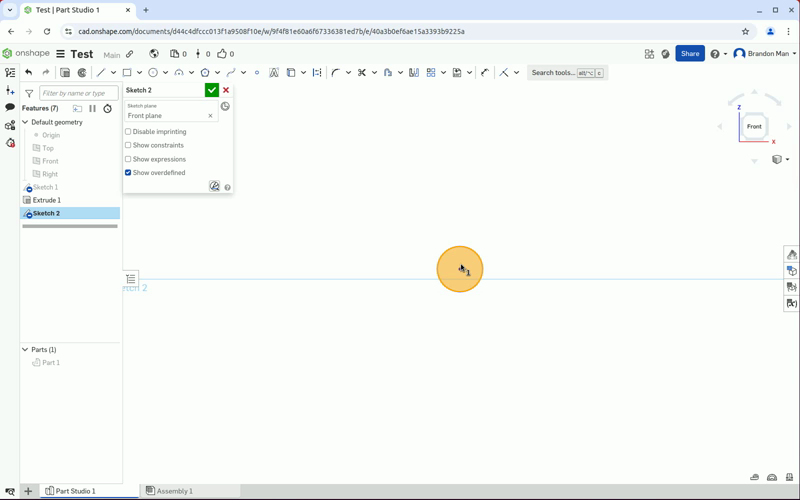
scroll(-6)
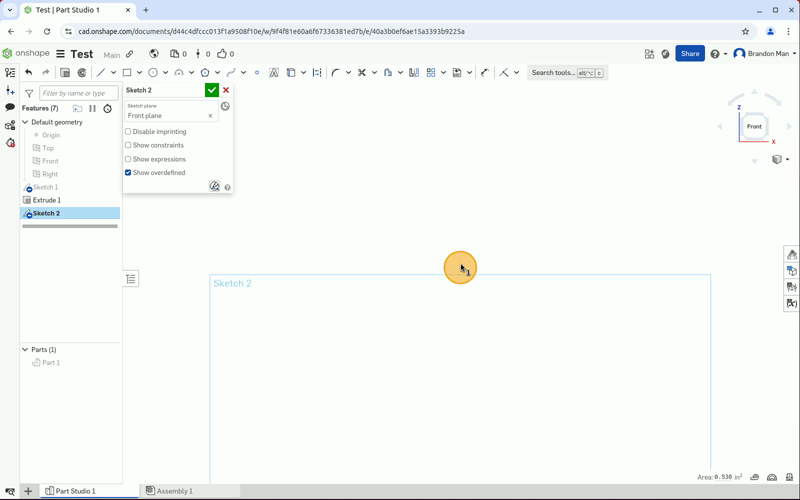
scroll(-6)
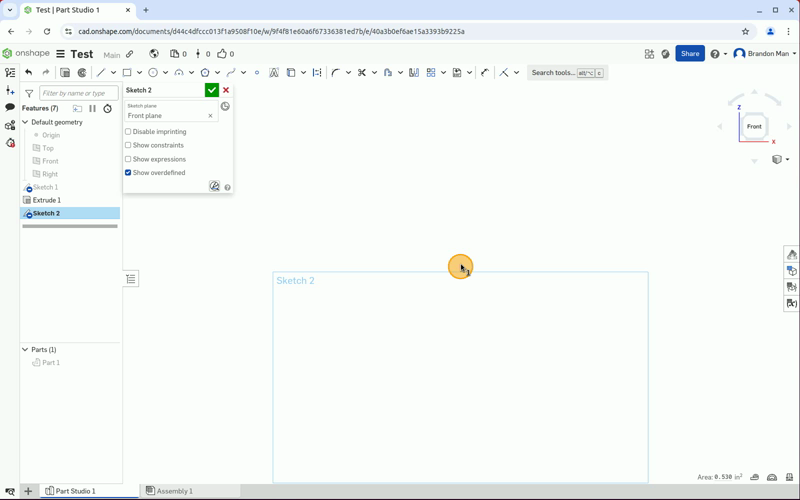
scroll(-6)
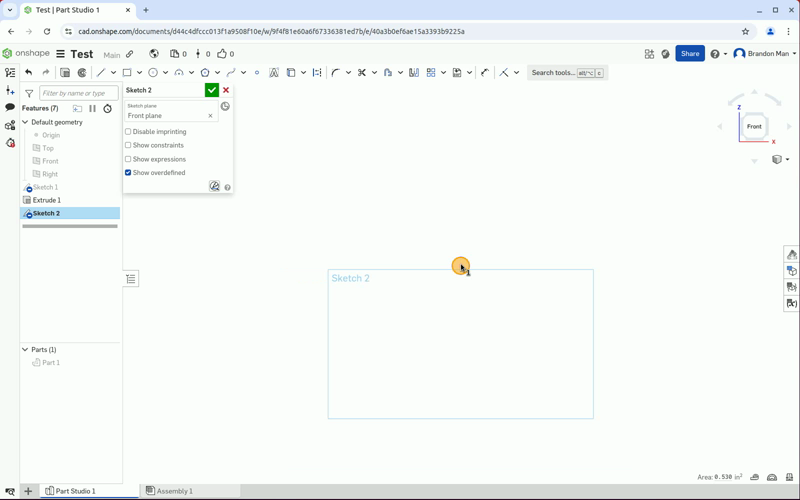
scroll(-6)
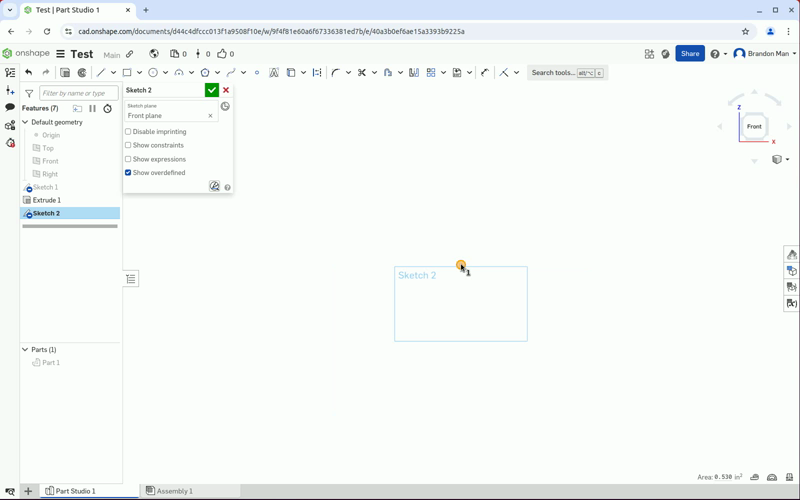
scroll(-6)
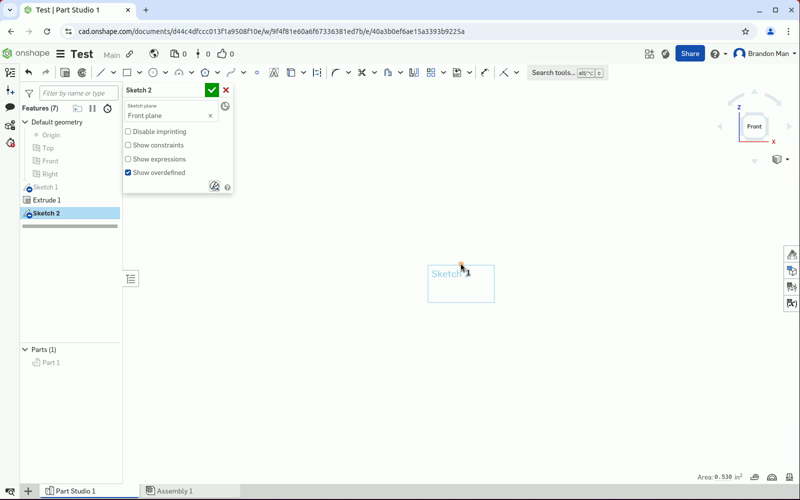
mouse_move(73, 352)
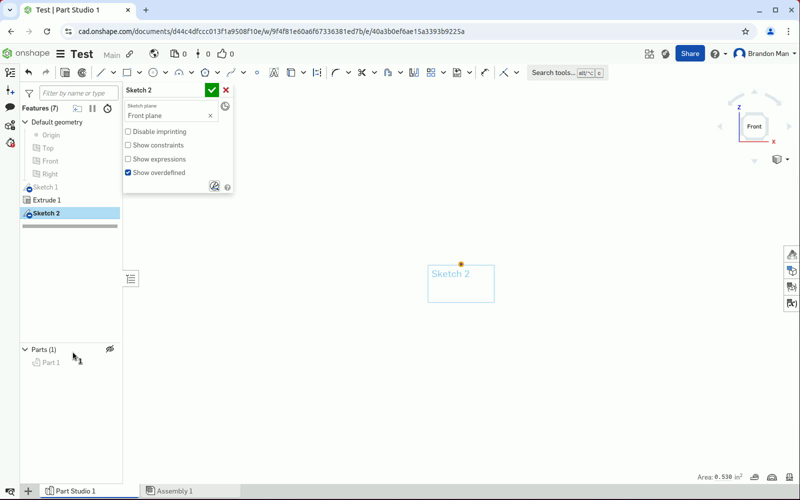
key(shift+y)
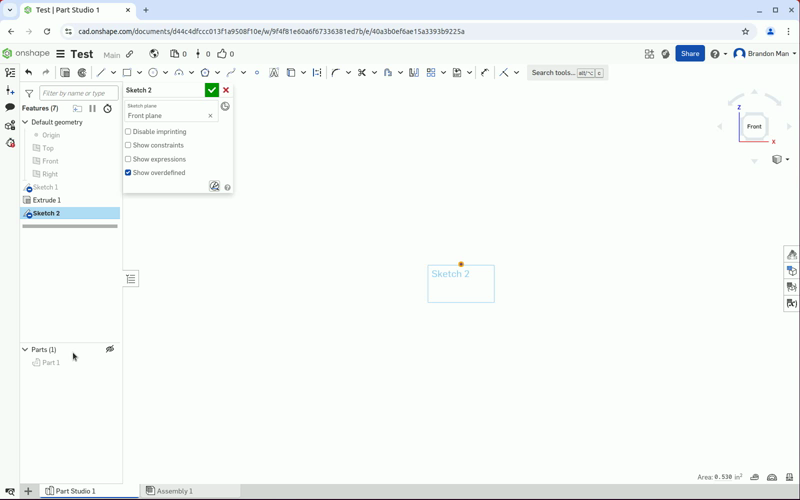
key(shift+e)
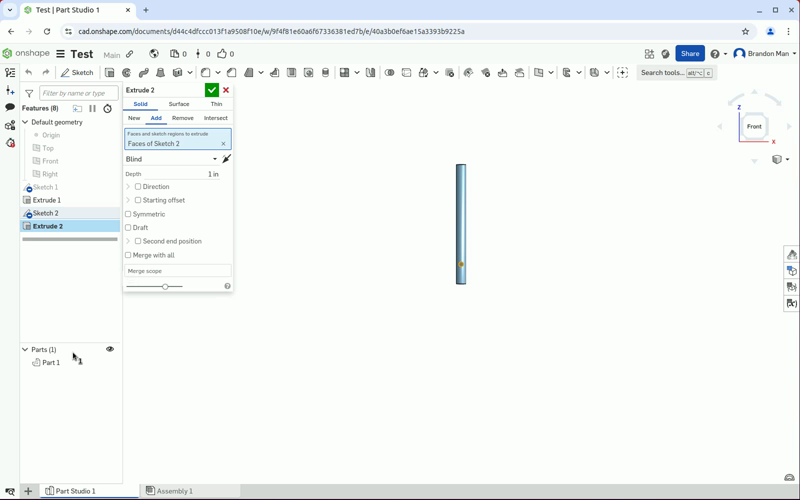
mouse_move(143, 106)
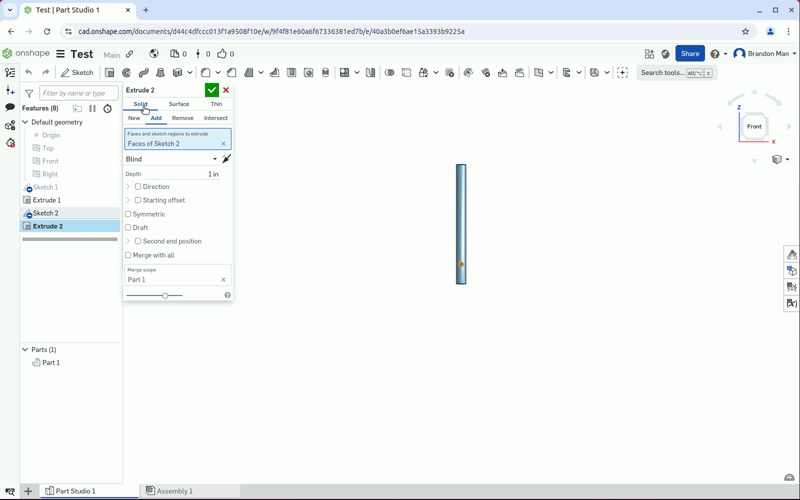
click(143, 106)
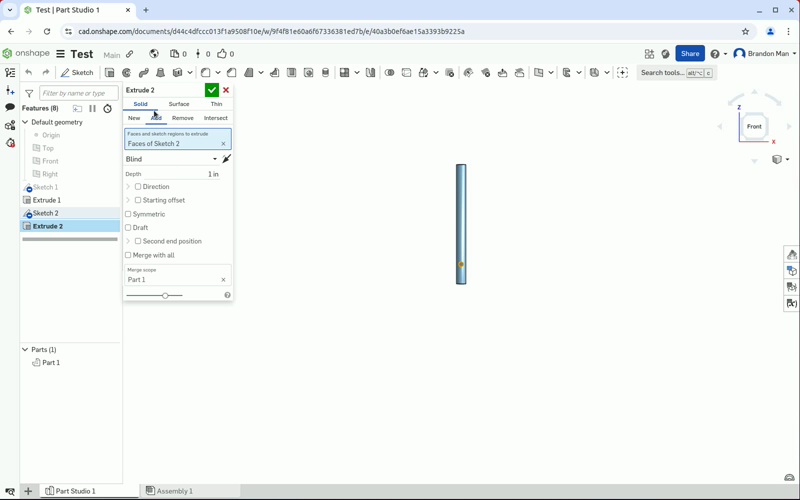
mouse_move(186, 120)
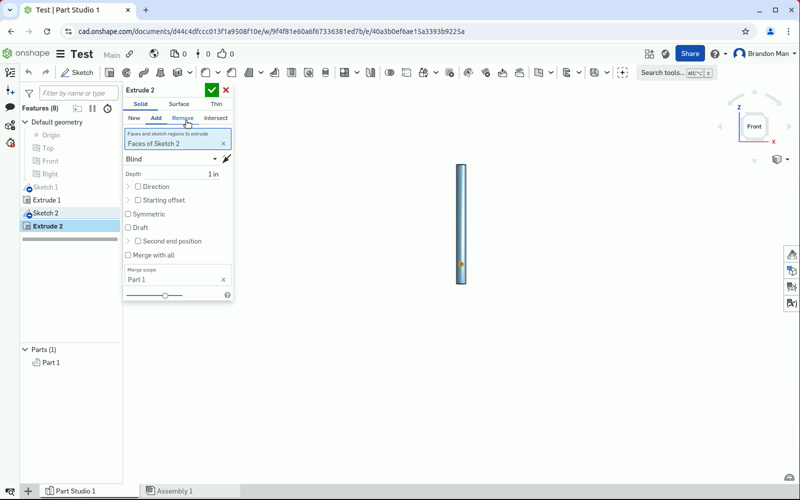
click(186, 120)
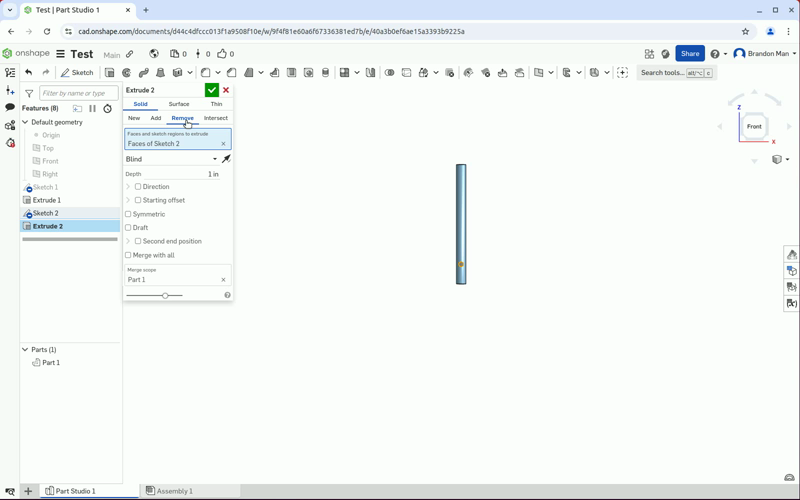
key(tab, 4)
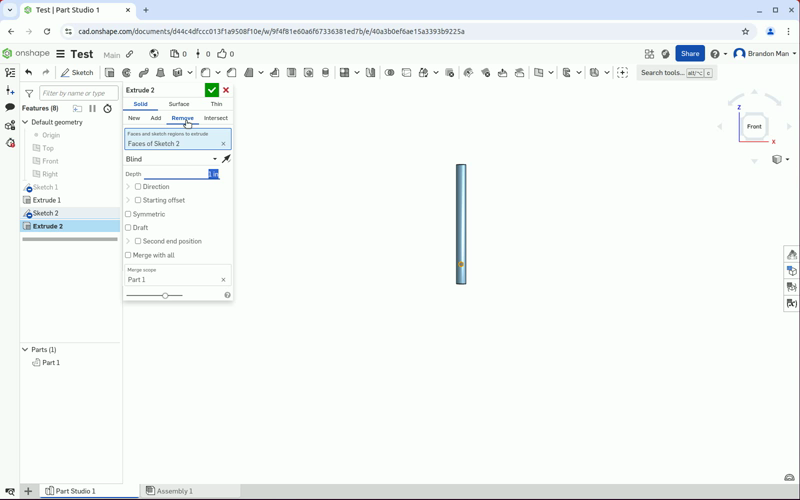
text(2.648)
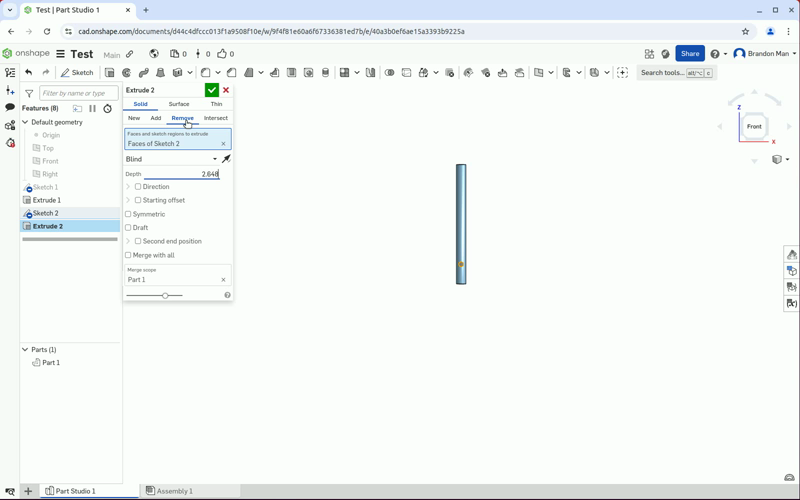
key(tab, 3)
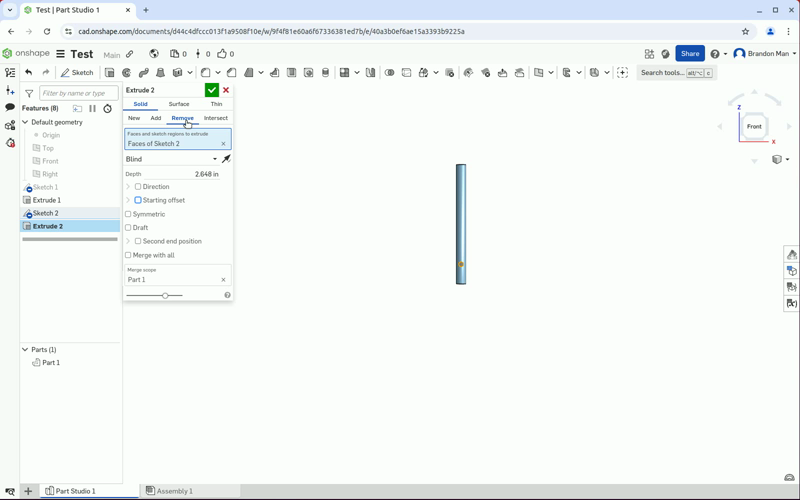
key(tab, 2)
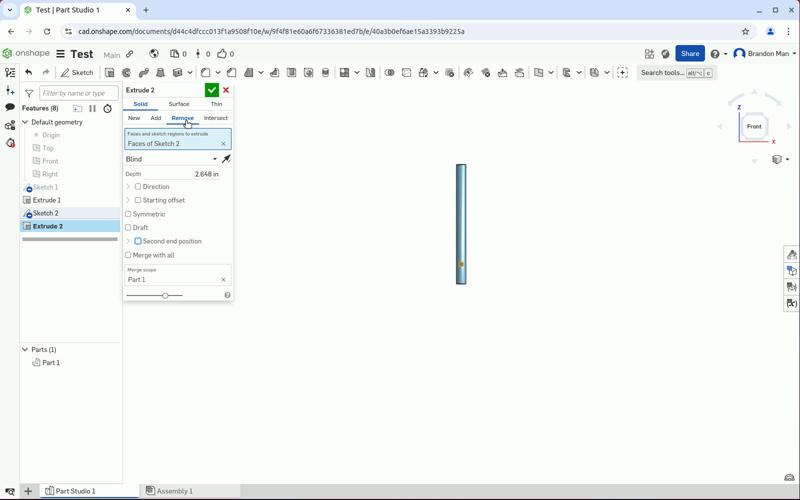
key(space)
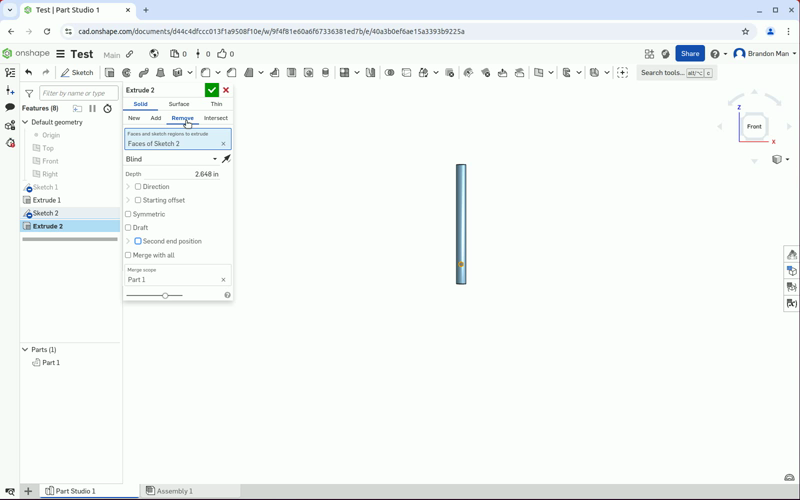
key(tab, 3)
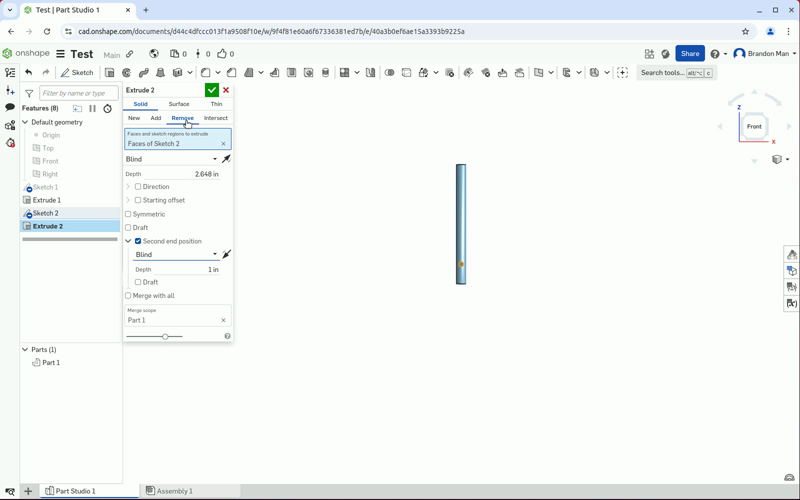
text(2.648)
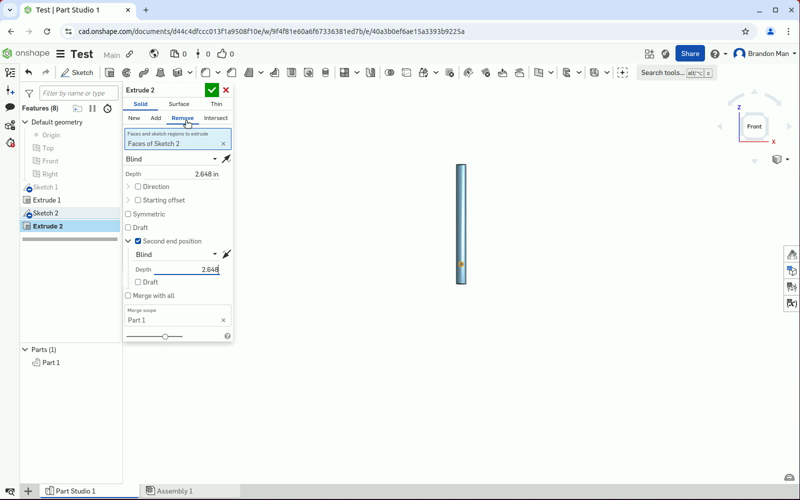
key(tab, 2)
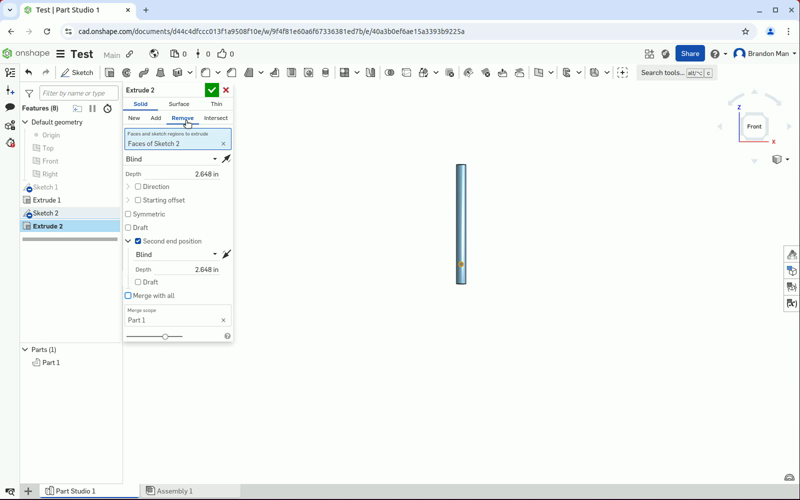
key(space)
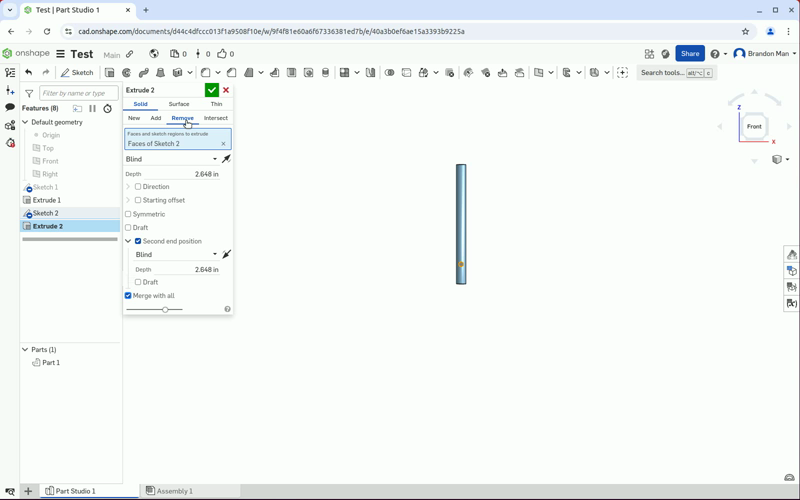
key(enter)
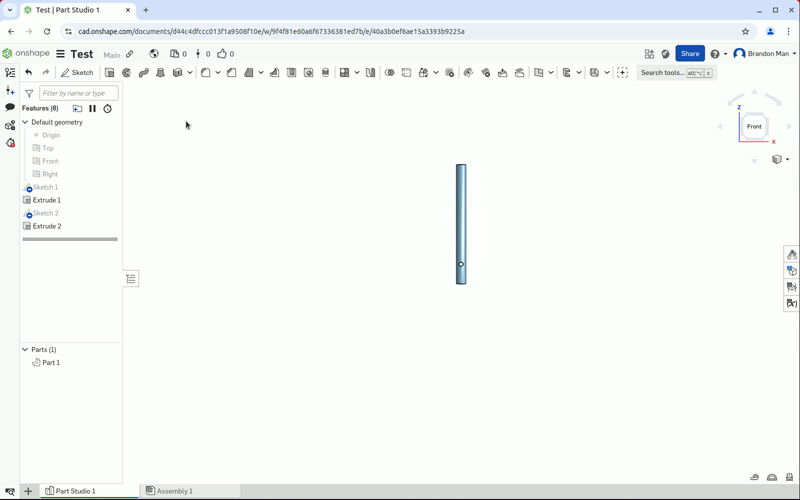
key(shift+h)
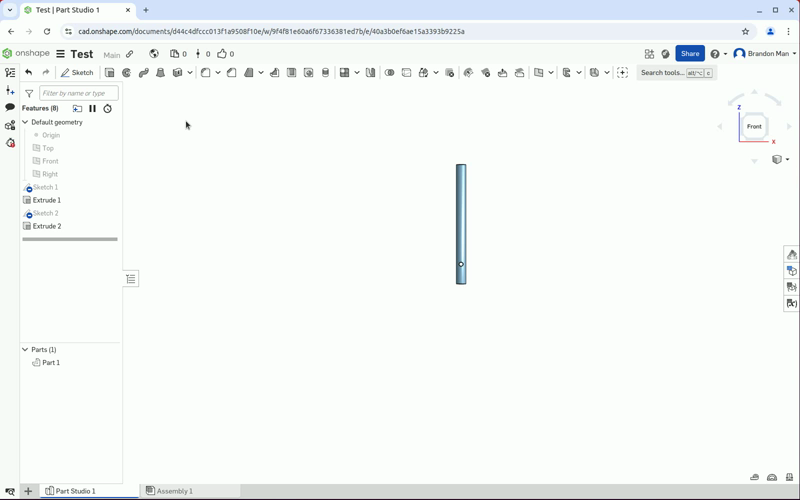
key(shift+h)
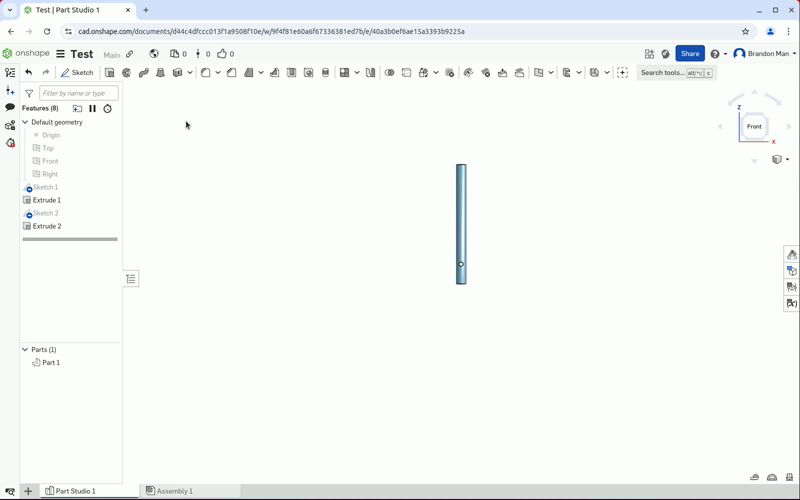
mouse_move(73, 189)
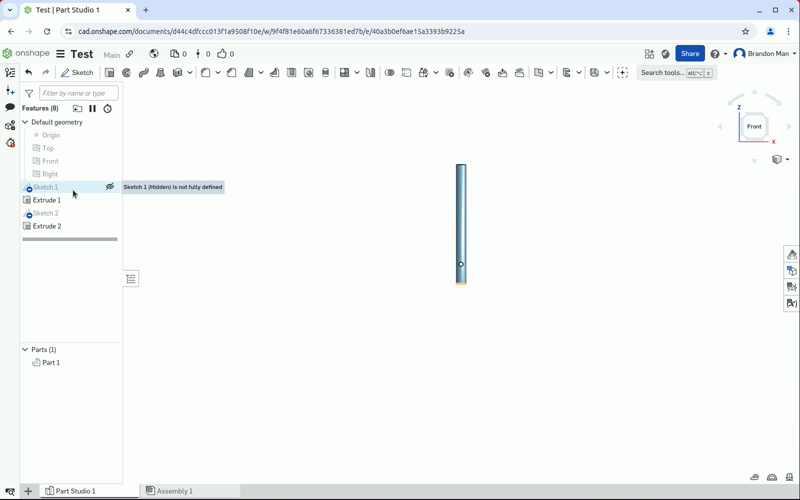
click(73, 189)
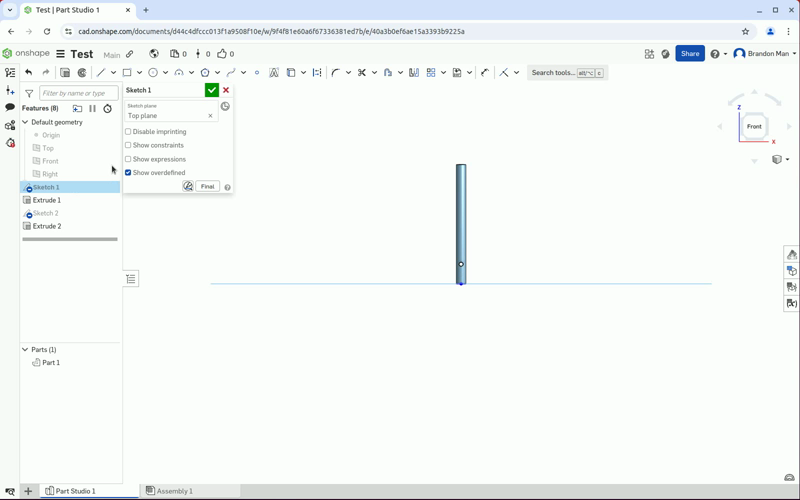
mouse_move(229, 92)
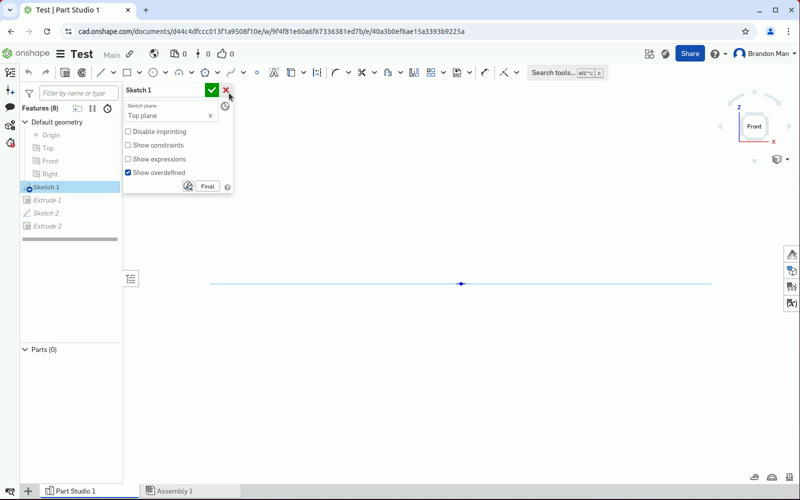
click(229, 92)
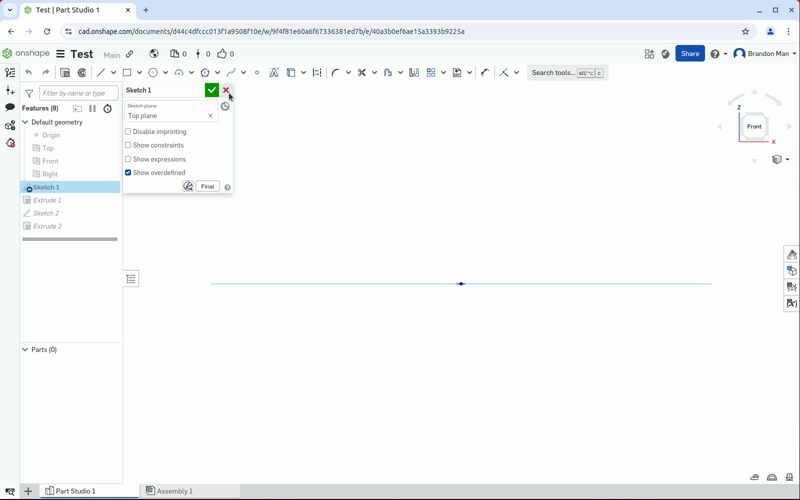
key(shift+s)
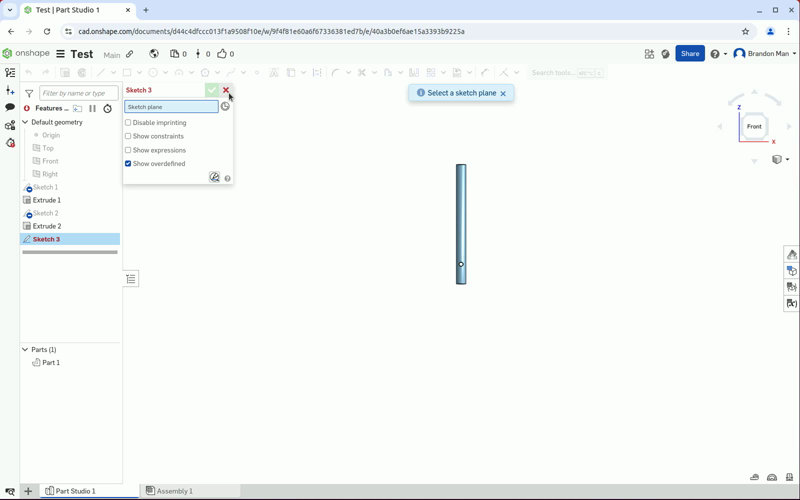
mouse_move(73, 163)
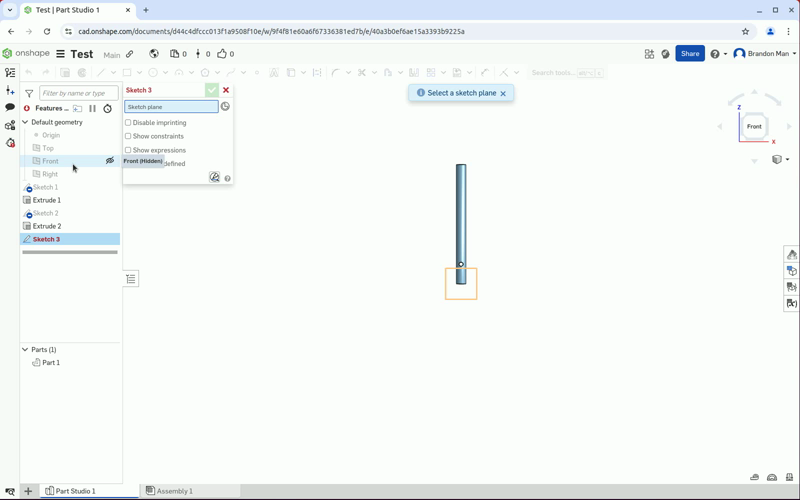
click(73, 163)
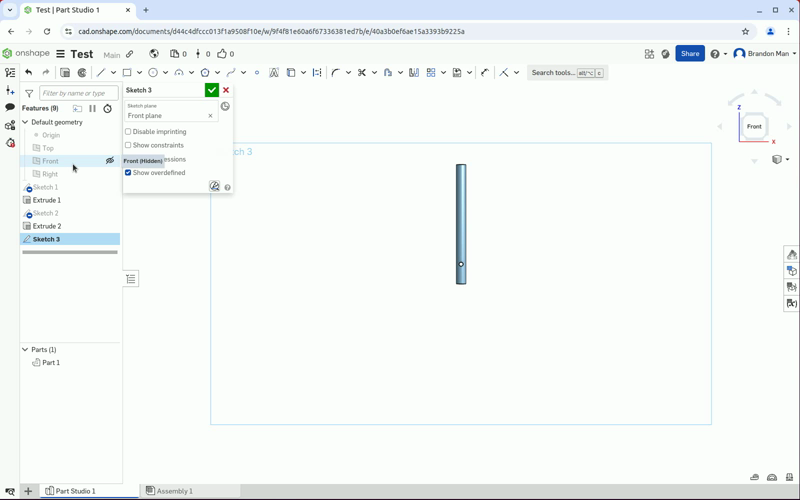
mouse_move(73, 352)
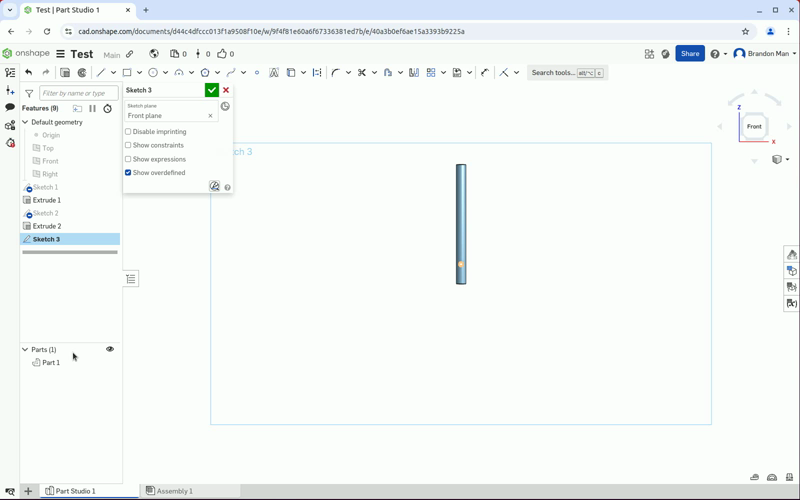
key(y)
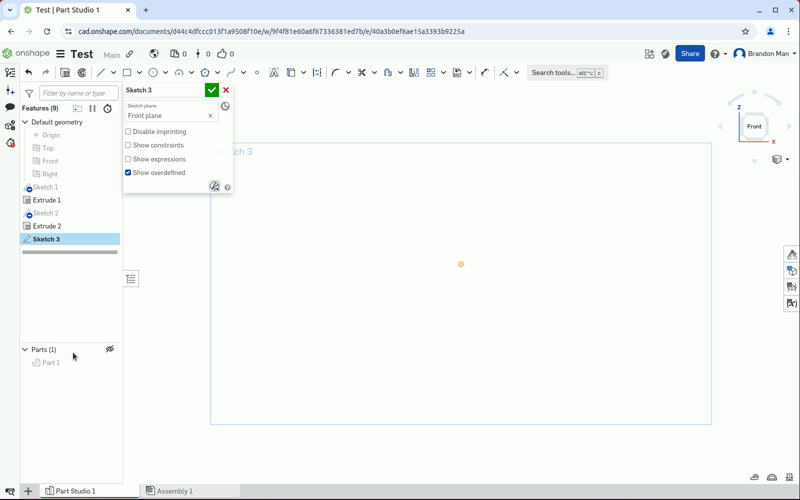
key(c)
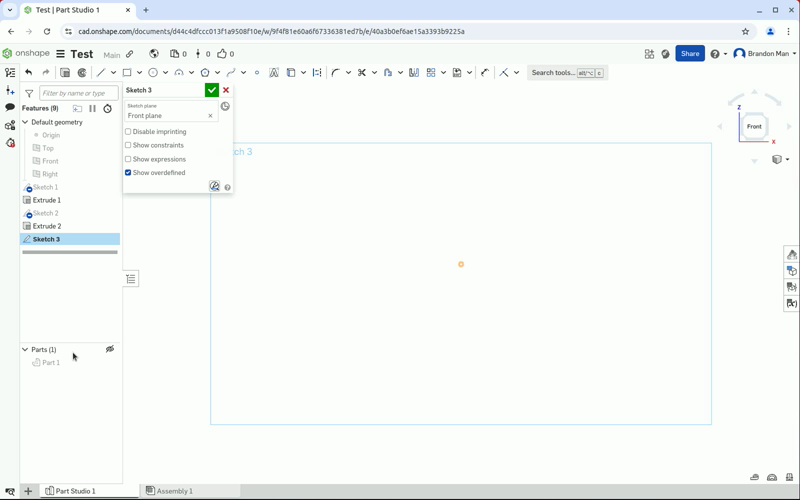
key_down(shift)
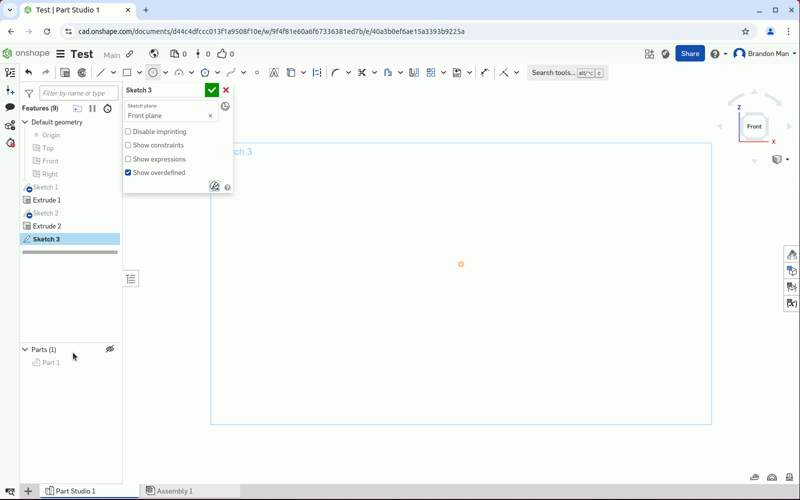
mouse_move(461, 245)
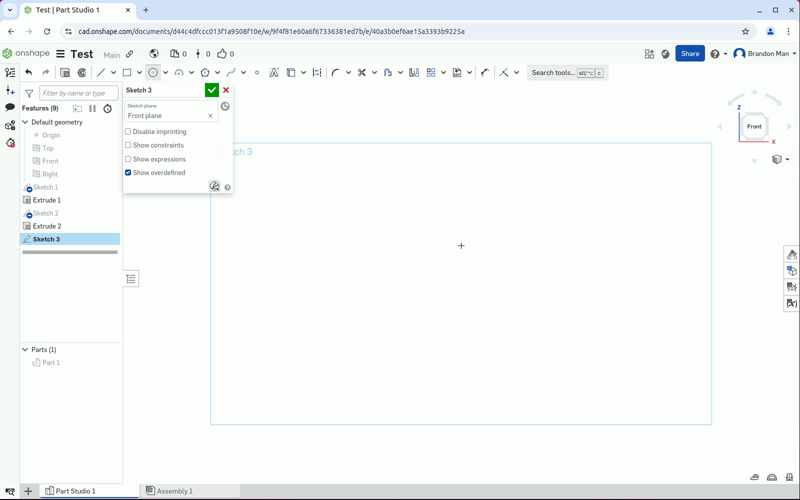
click(461, 245)
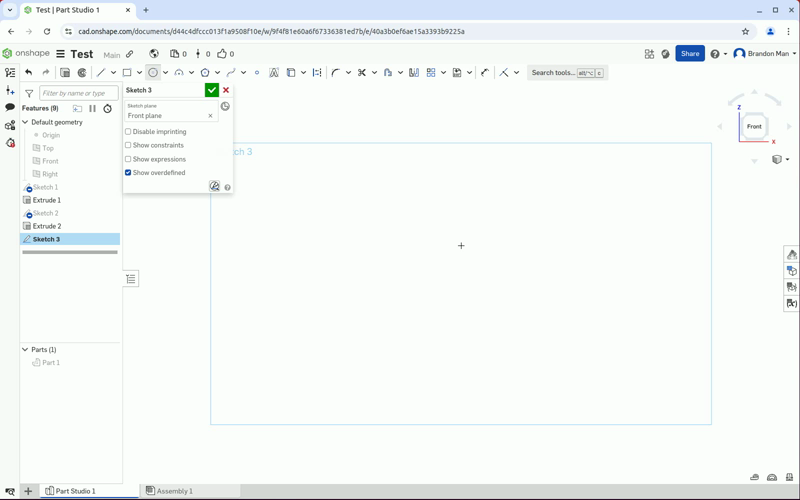
key_up(shift)
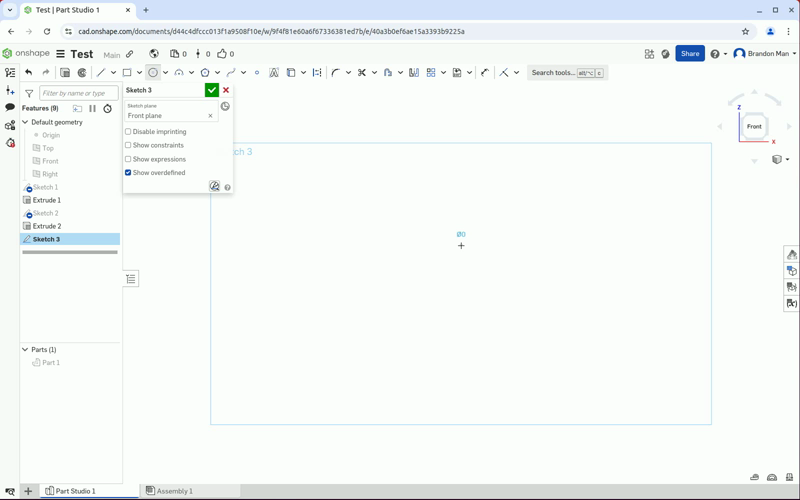
mouse_move(463, 245)
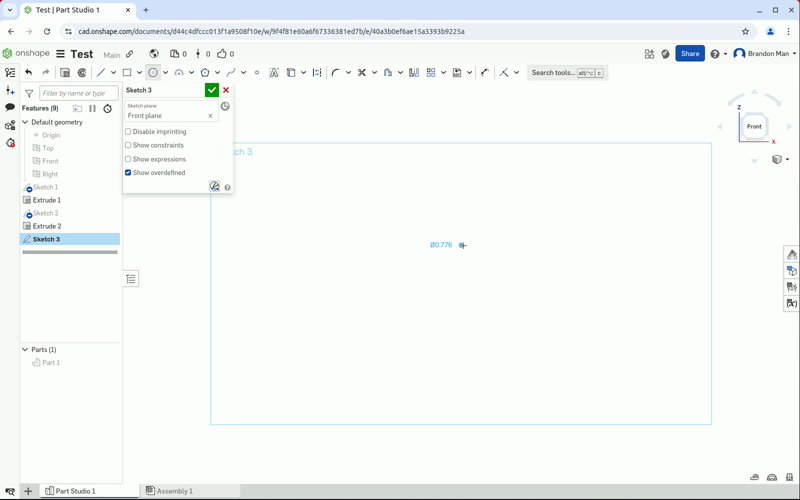
scroll(6)
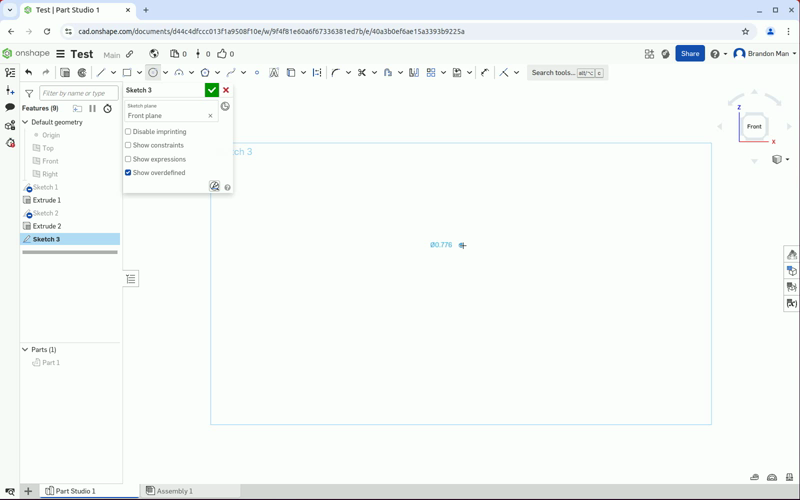
scroll(6)
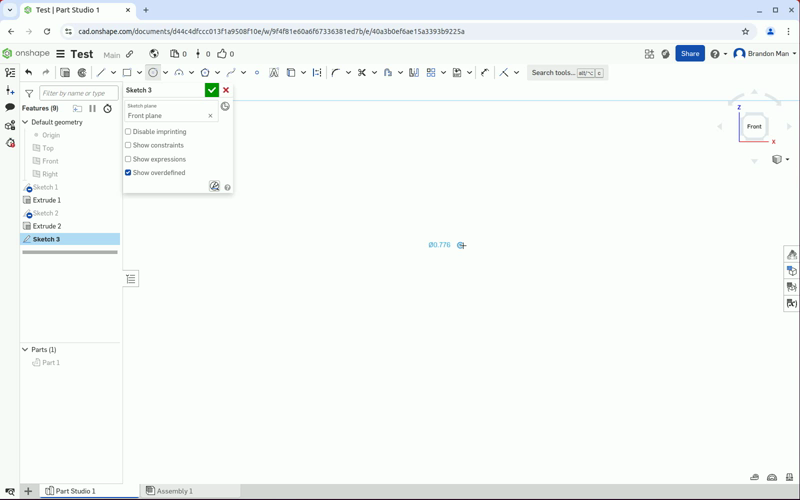
scroll(6)
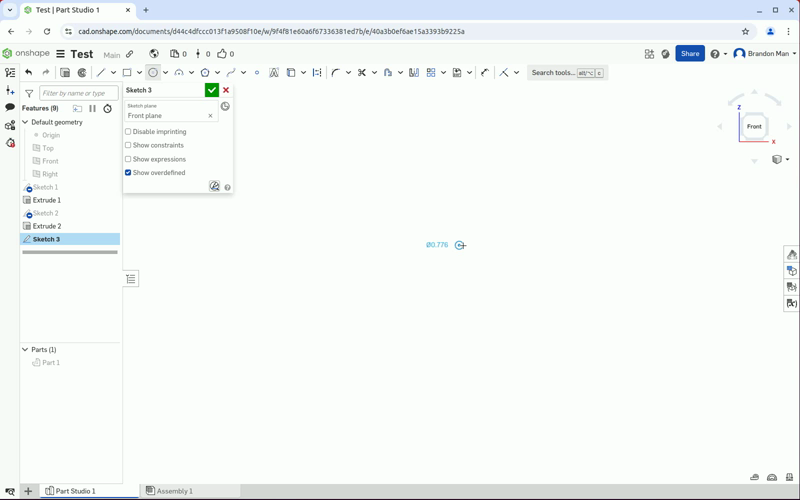
scroll(6)
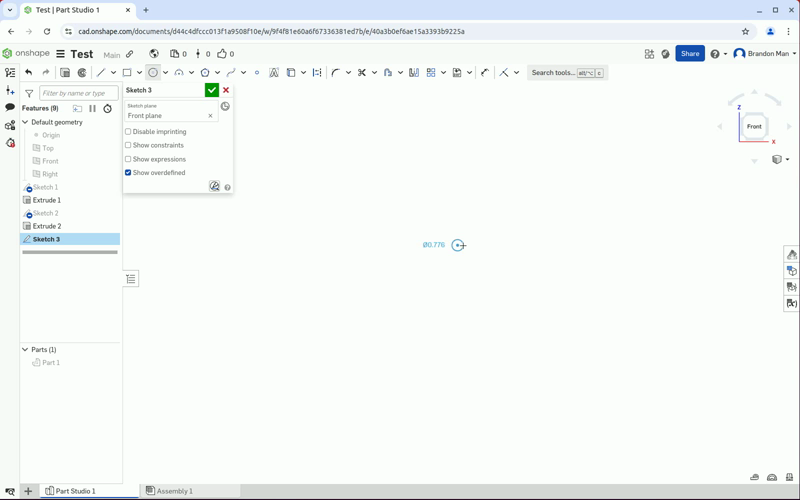
scroll(6)
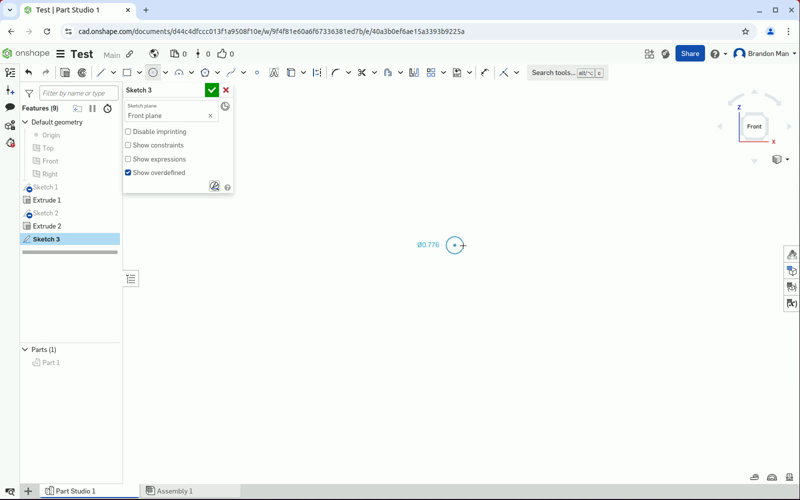
scroll(6)
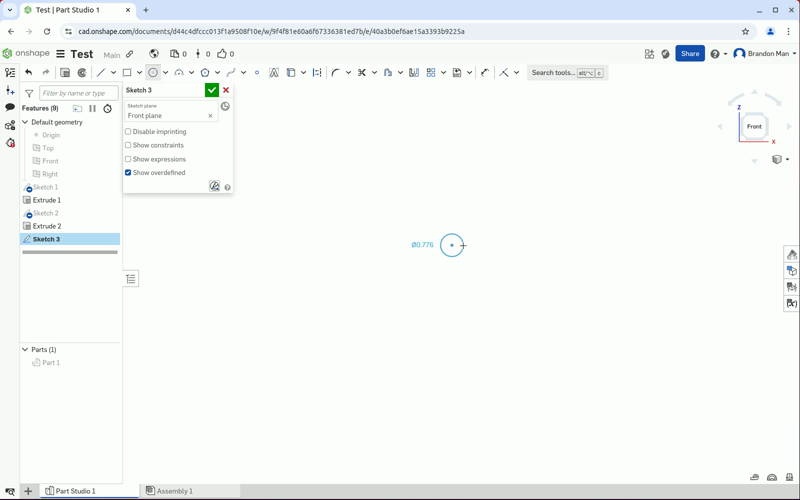
scroll(6)
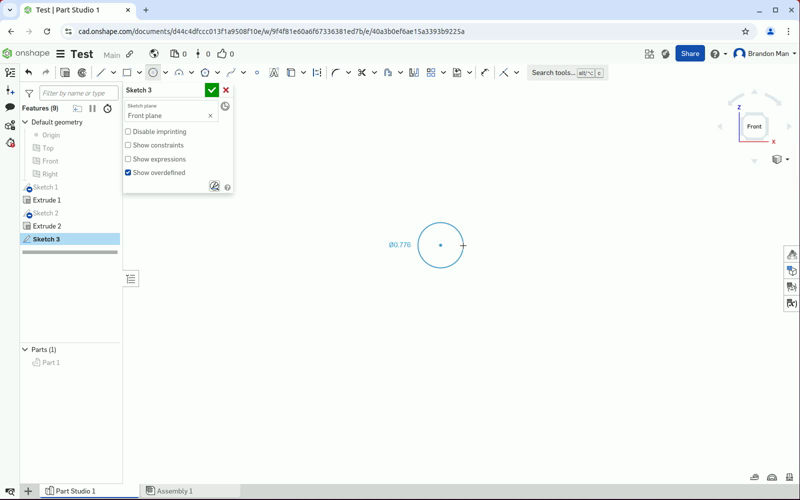
click(463, 245)
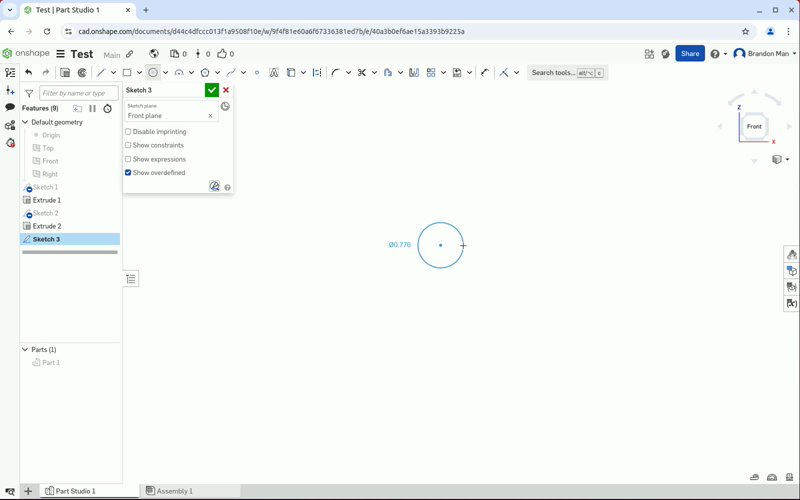
scroll(-6)
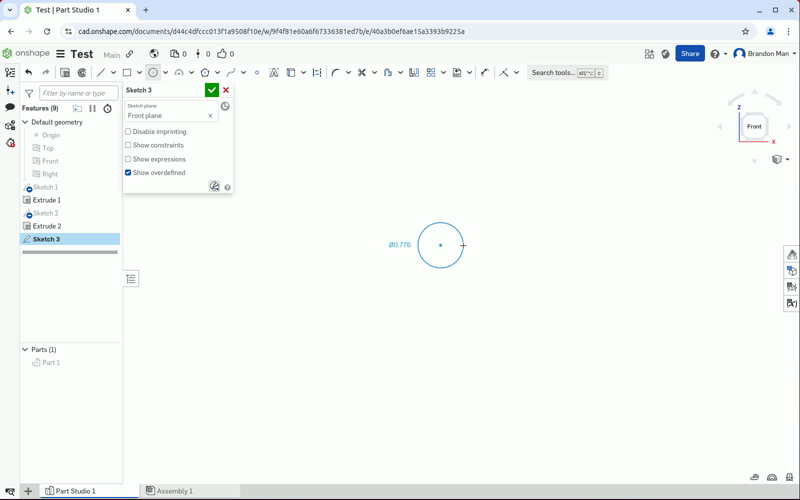
scroll(-6)
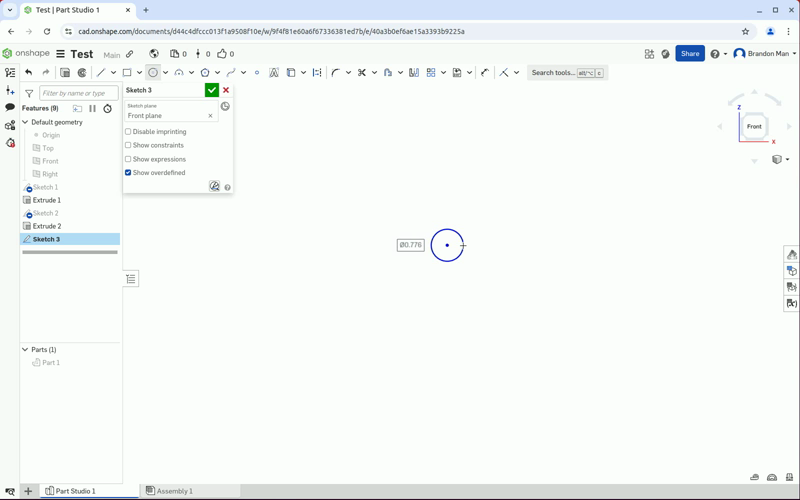
scroll(-6)
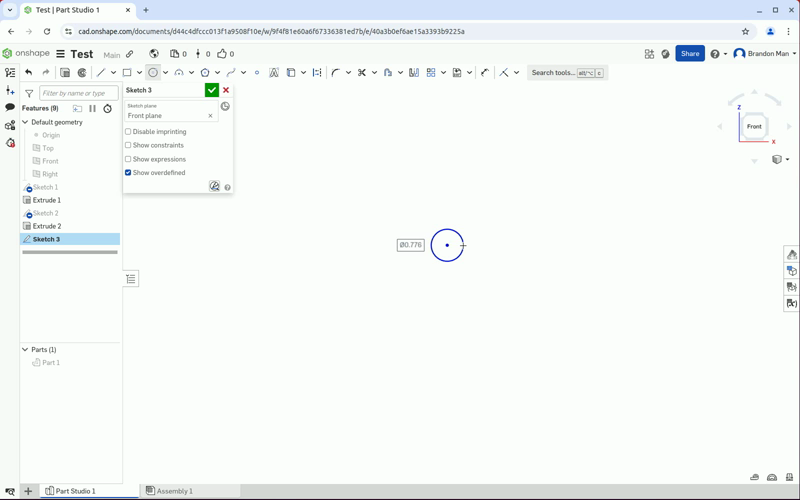
scroll(-6)
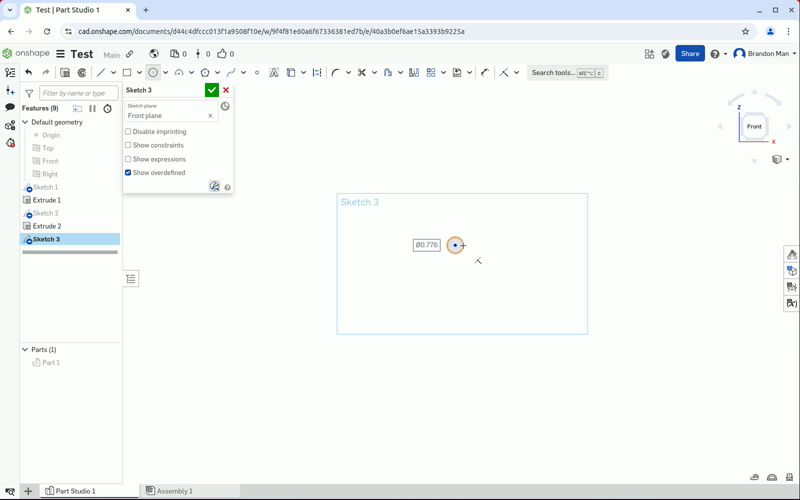
scroll(-6)
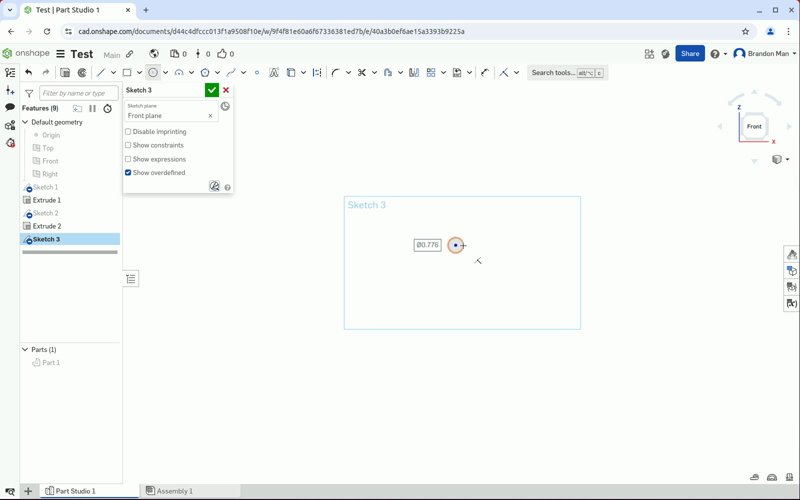
scroll(-6)
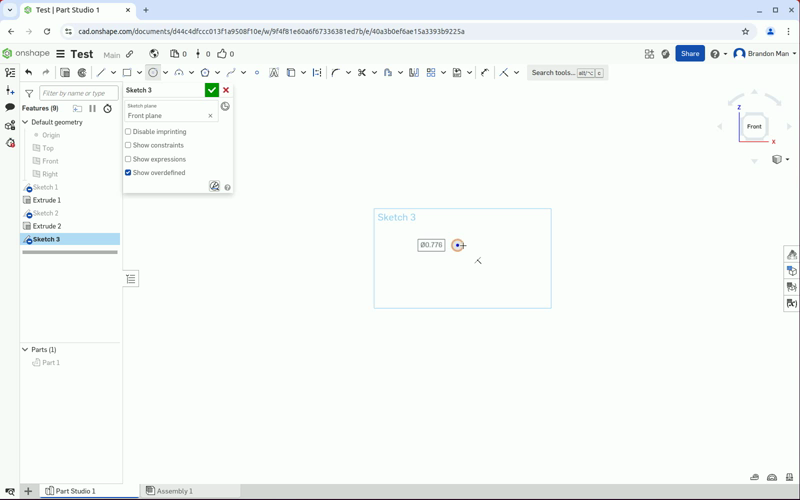
scroll(-6)
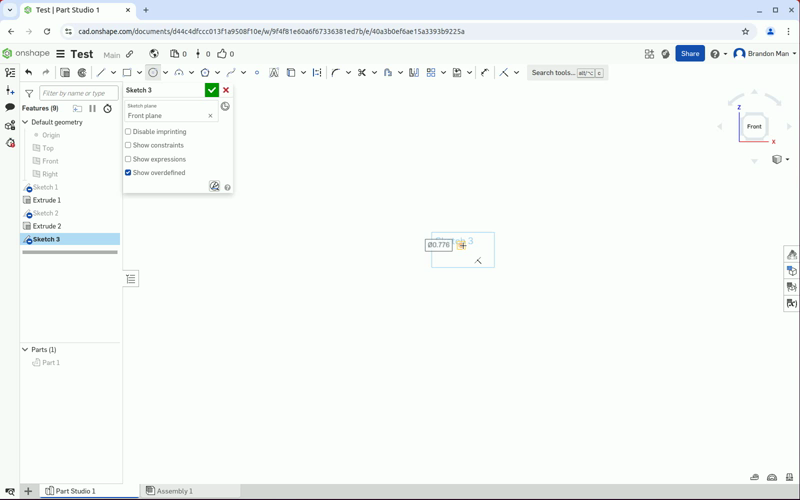
key(esc)
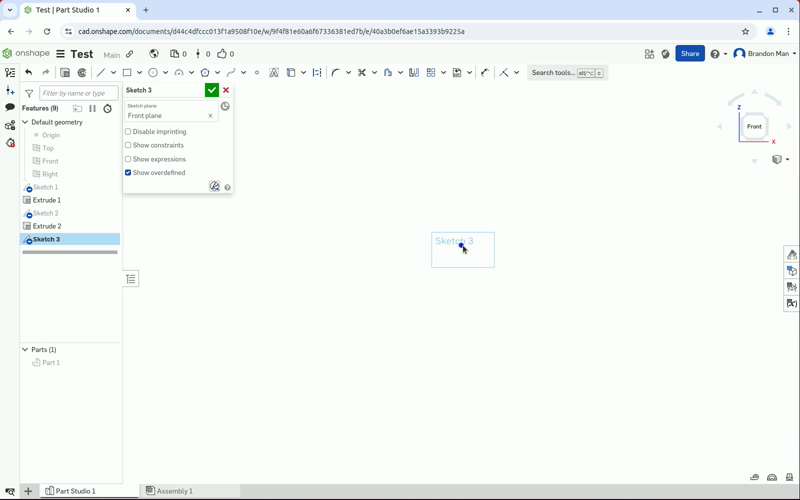
mouse_move(459, 245)
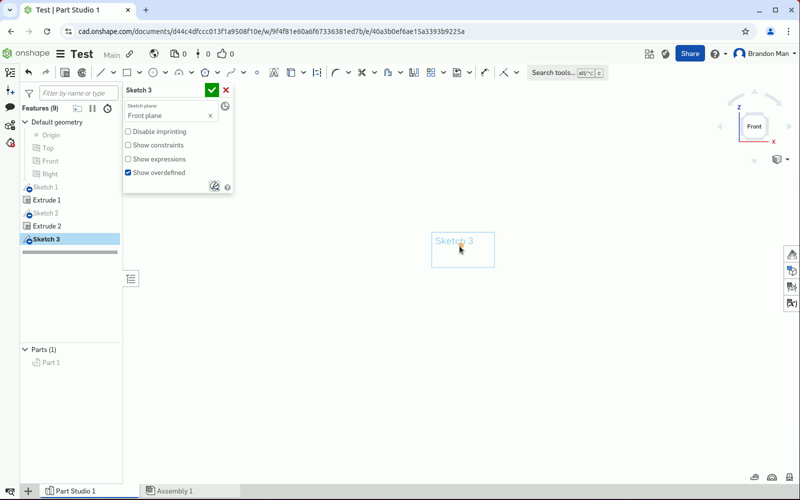
scroll(6)
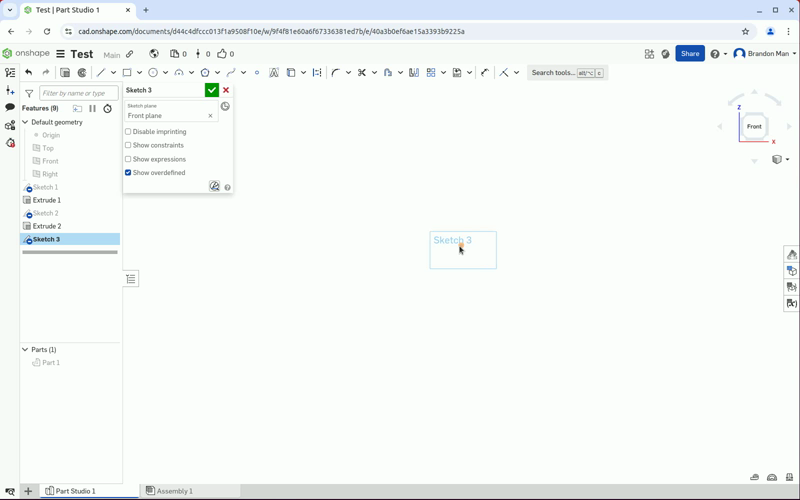
scroll(6)
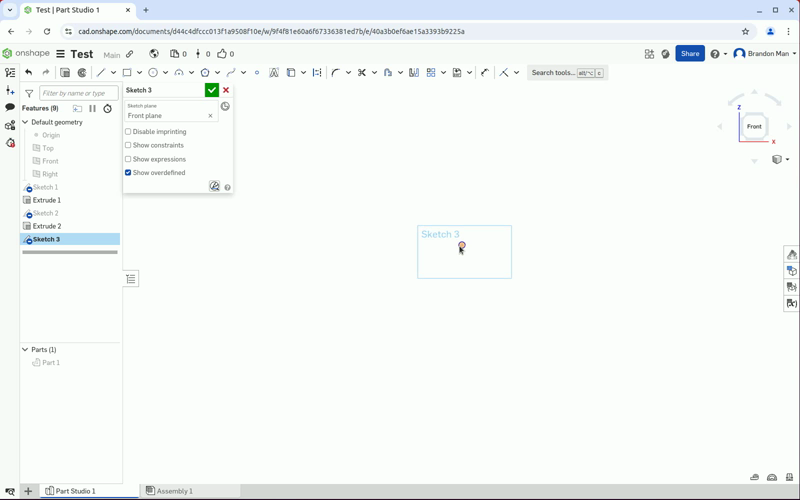
scroll(6)
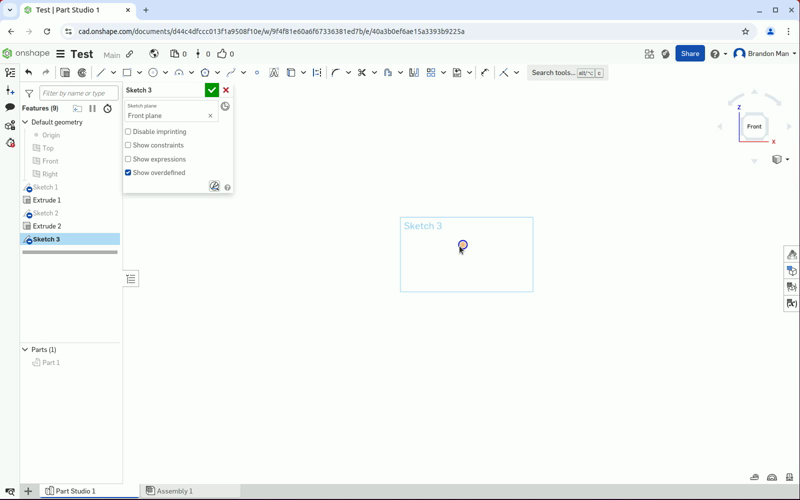
scroll(6)
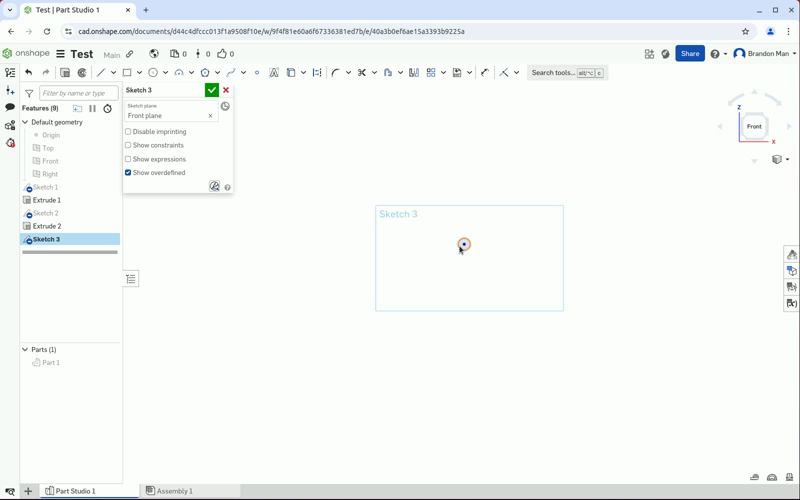
scroll(6)
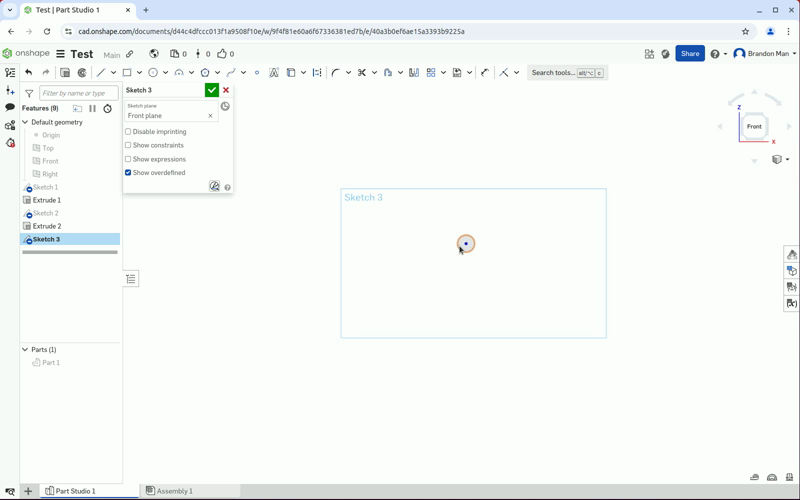
scroll(6)
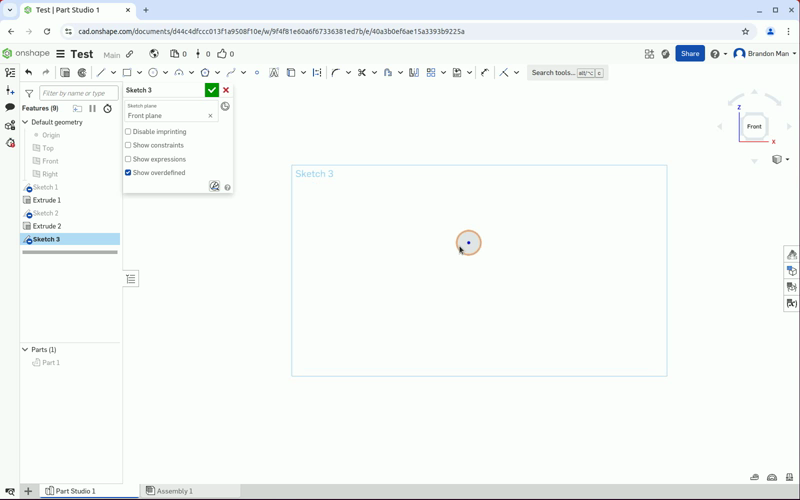
scroll(6)
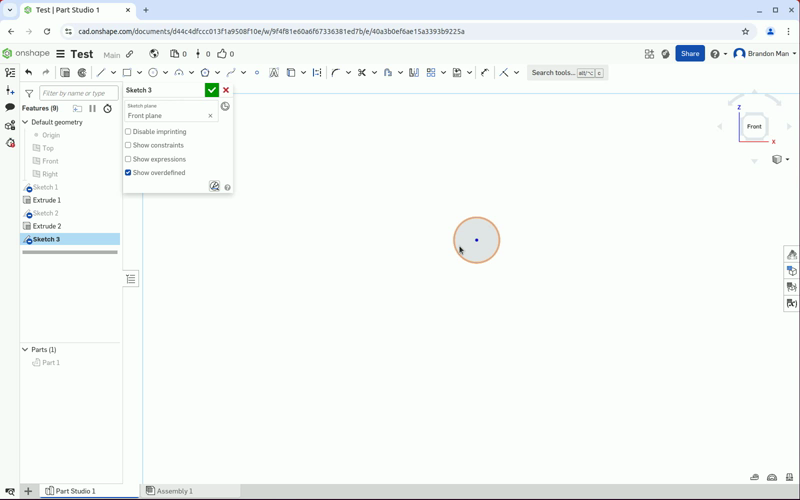
click(459, 245)
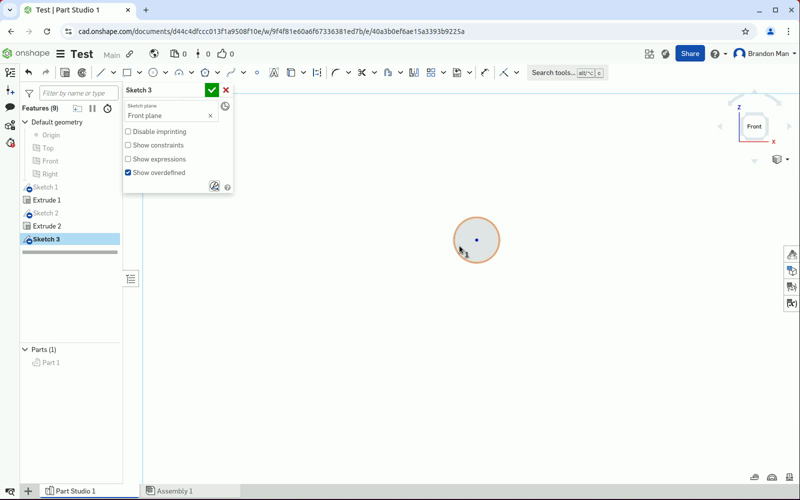
scroll(-6)
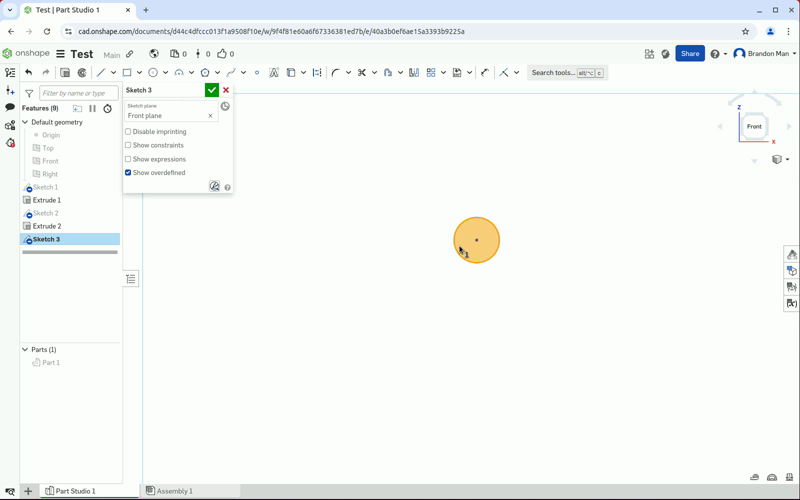
scroll(-6)
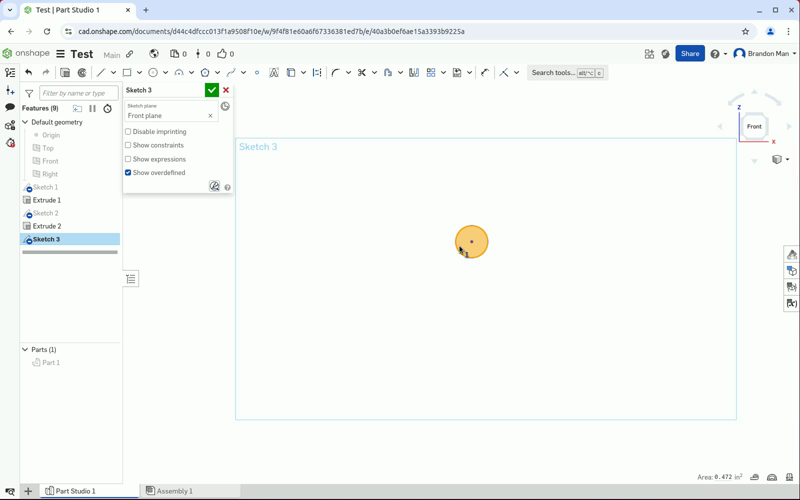
scroll(-6)
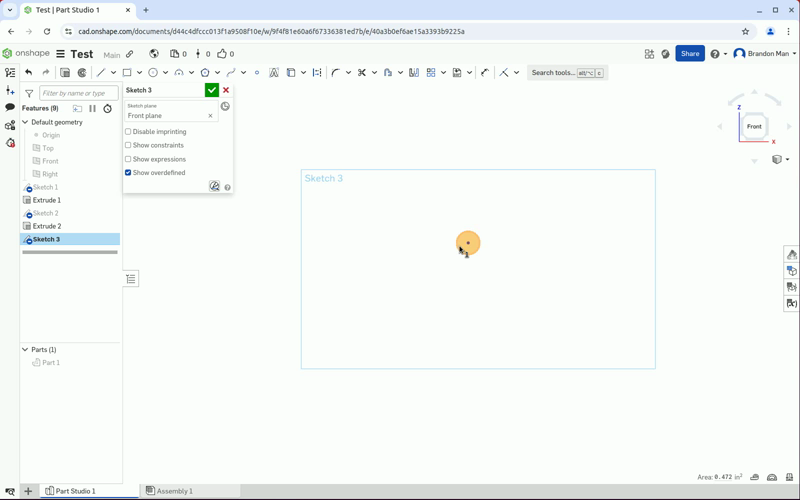
scroll(-6)
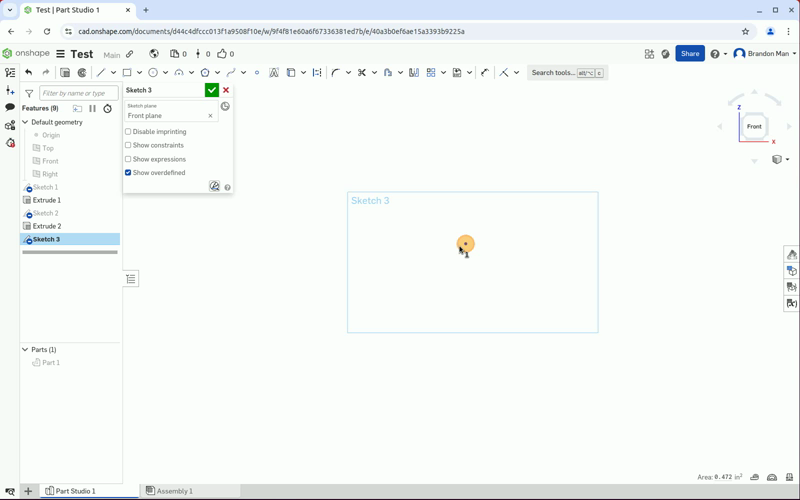
scroll(-6)
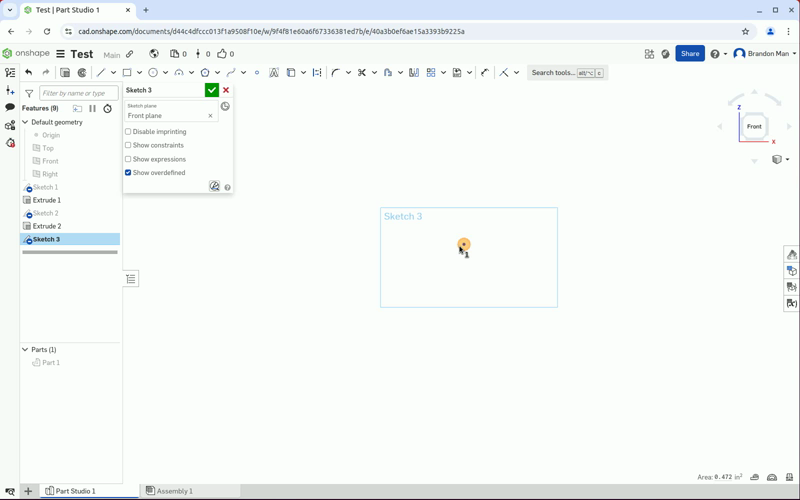
scroll(-6)
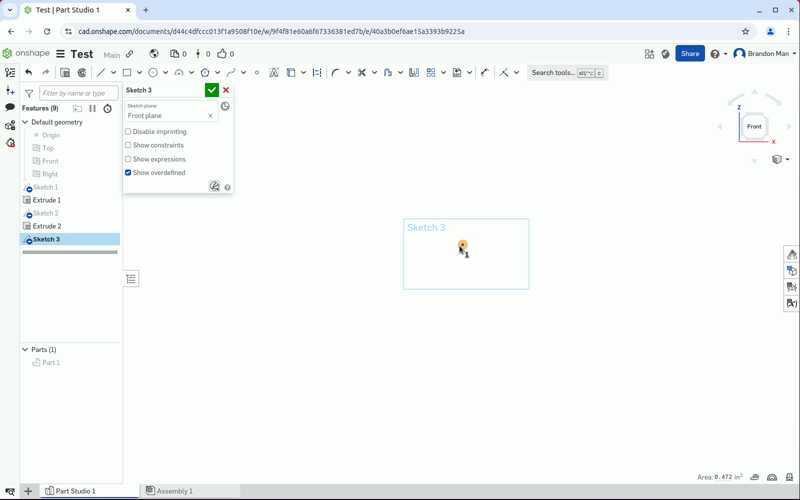
scroll(-6)
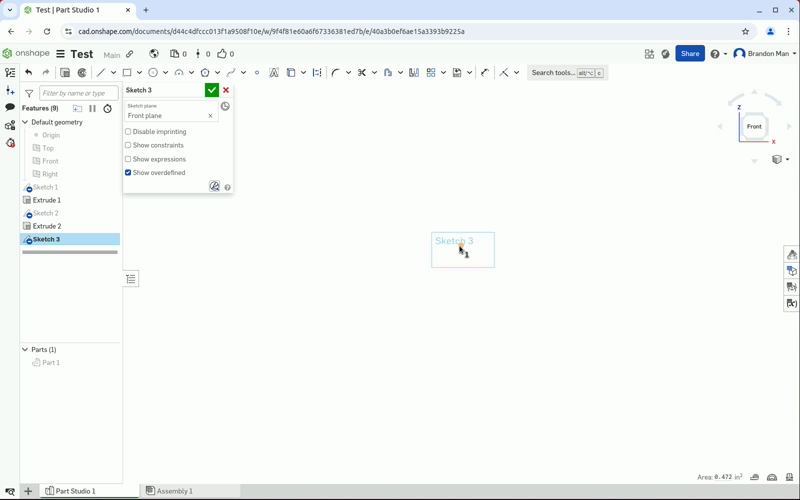
mouse_move(73, 352)
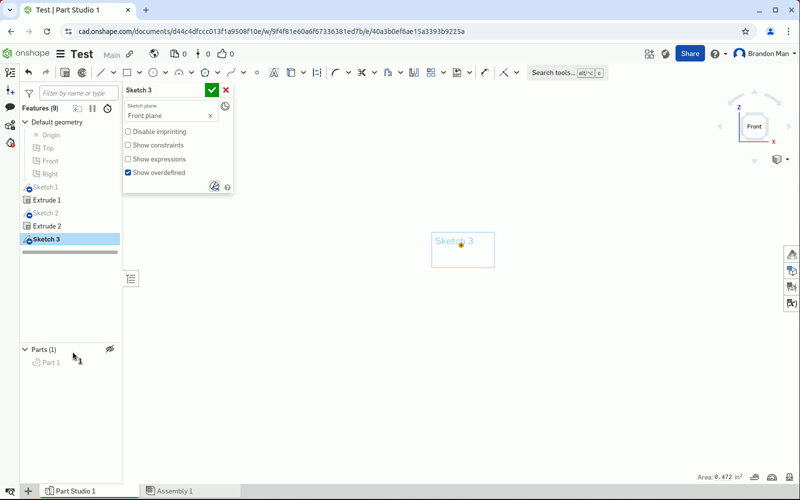
key(shift+y)
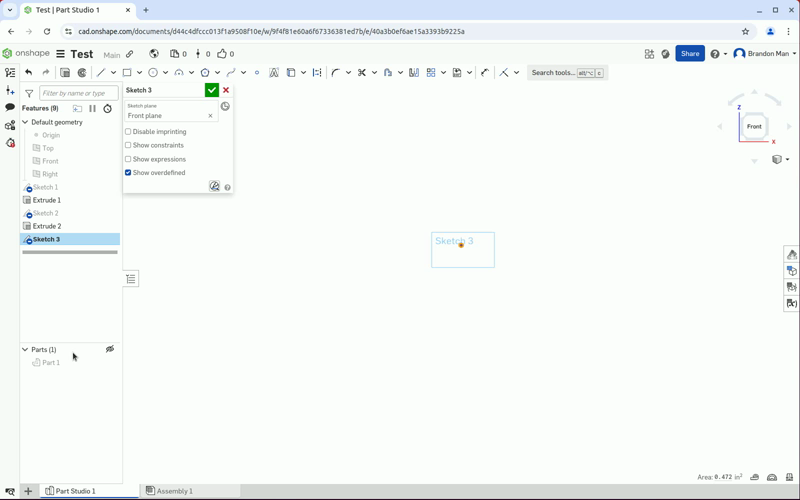
key(shift+e)
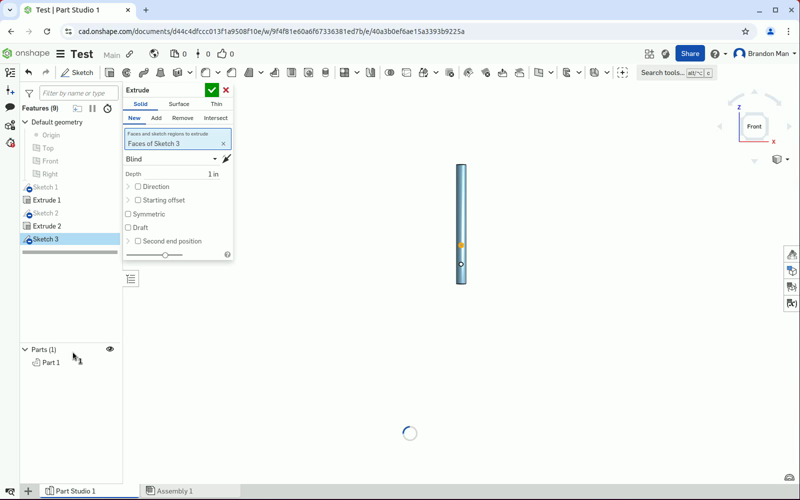
mouse_move(143, 106)
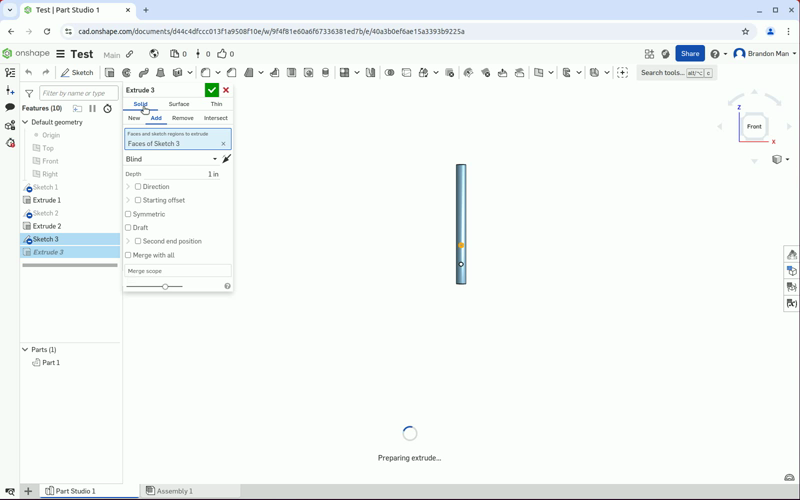
click(143, 106)
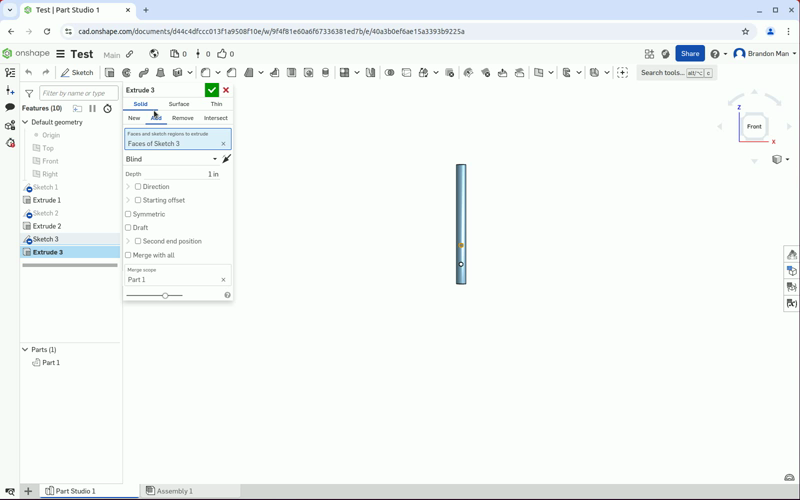
mouse_move(186, 120)
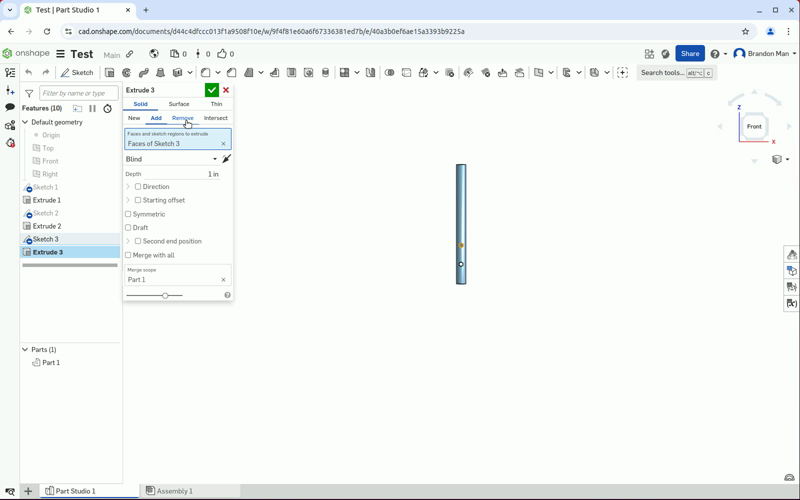
click(186, 120)
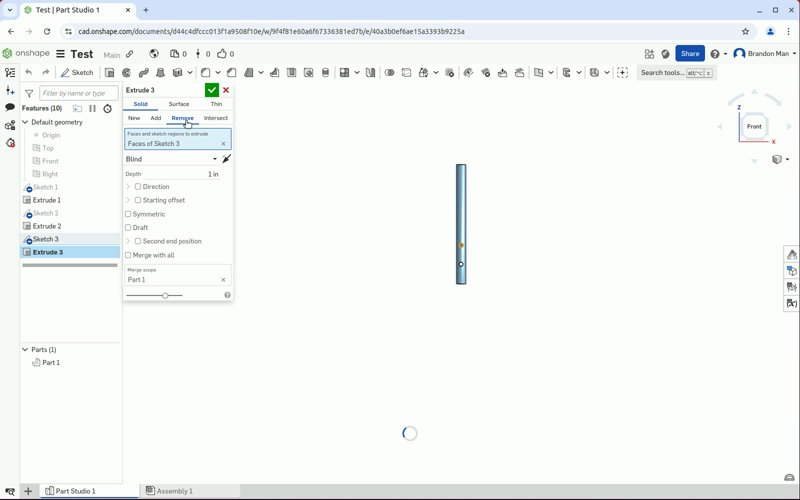
key(tab, 4)
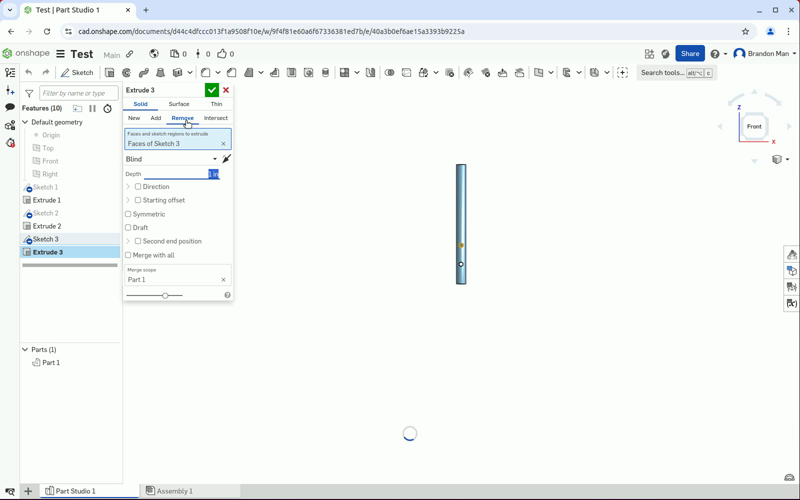
text(2.648)
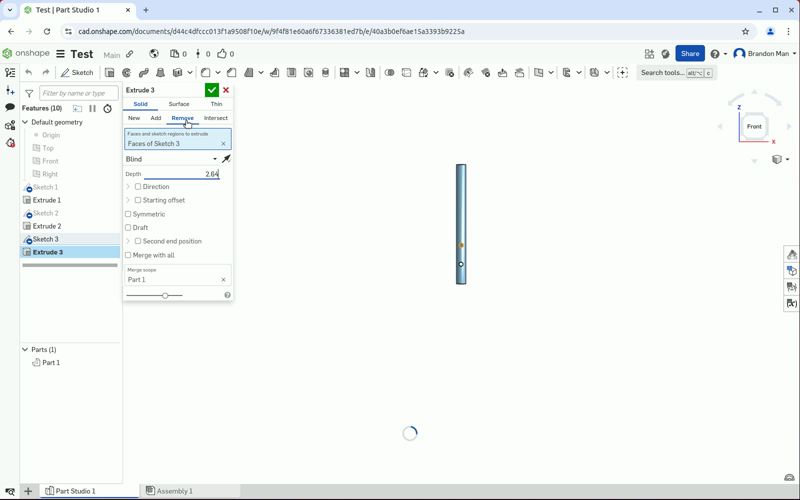
key(tab, 3)
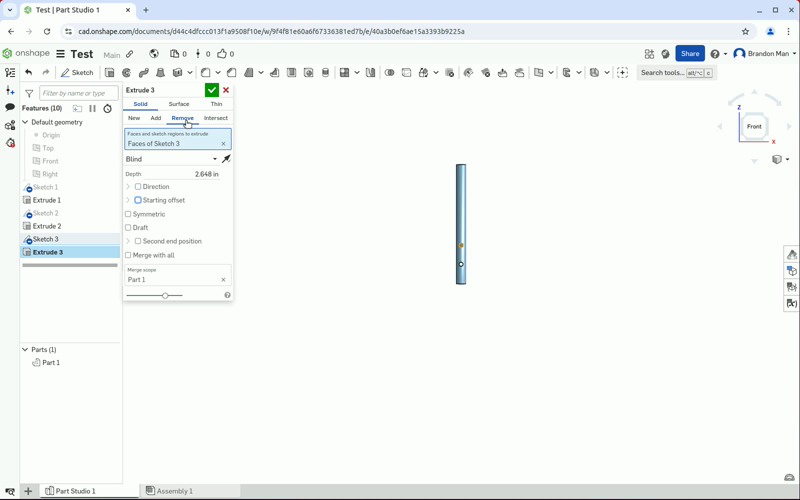
key(tab, 2)
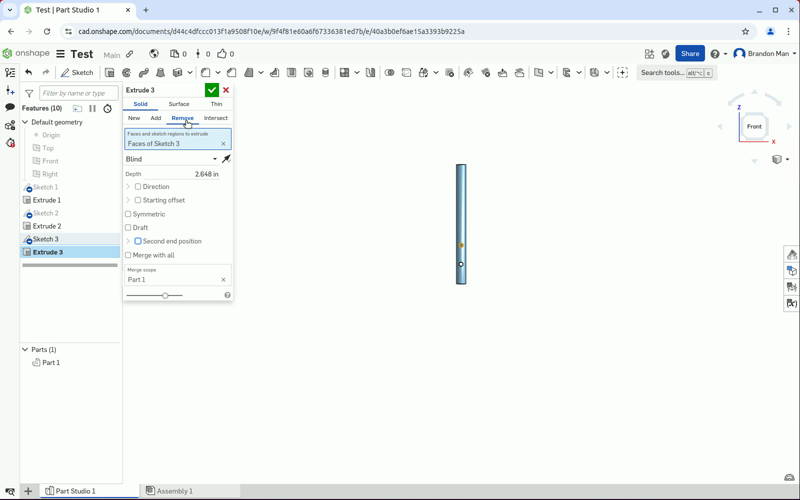
key(space)
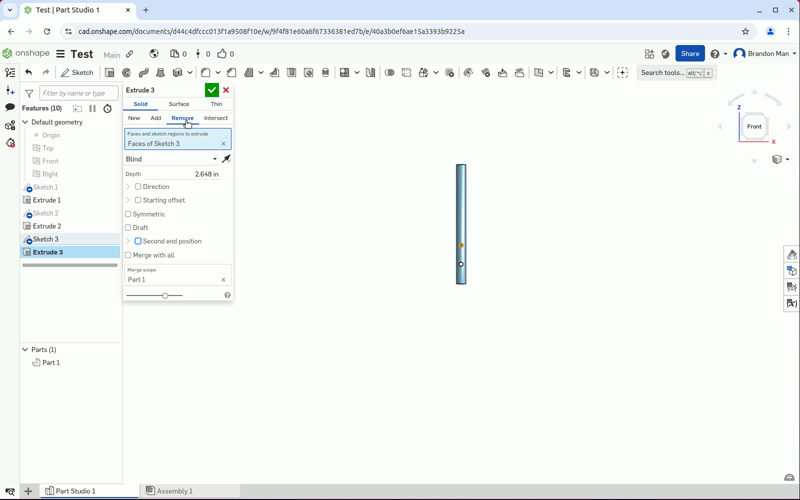
key(tab, 3)
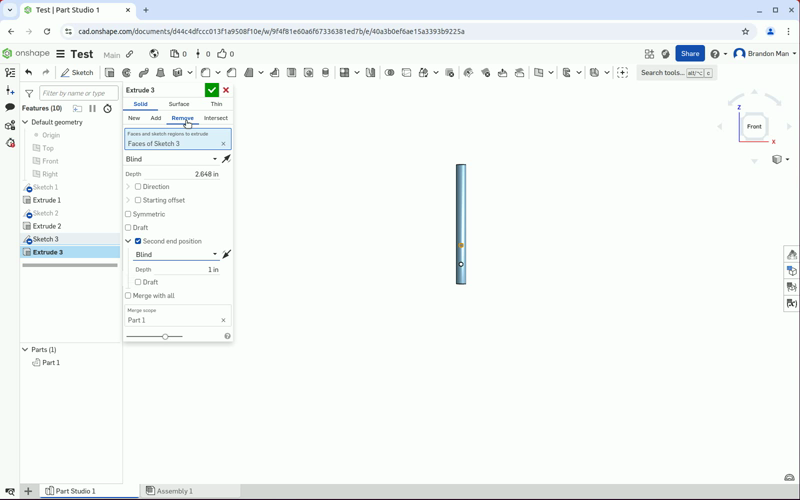
text(2.648)
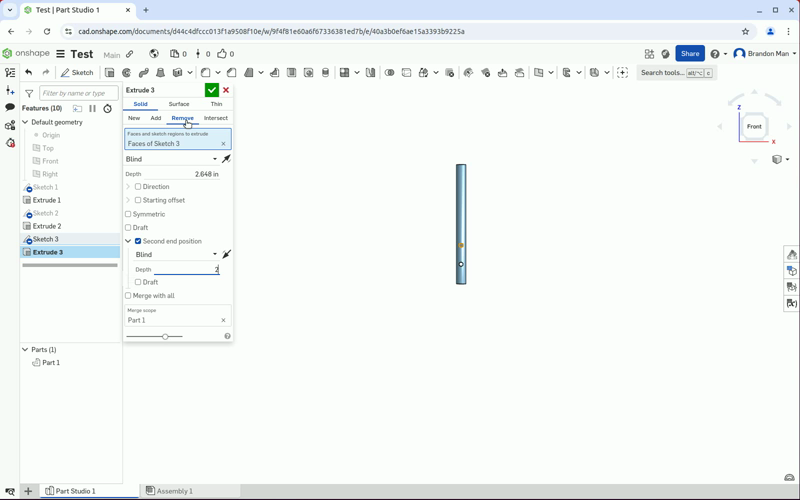
key(tab, 2)
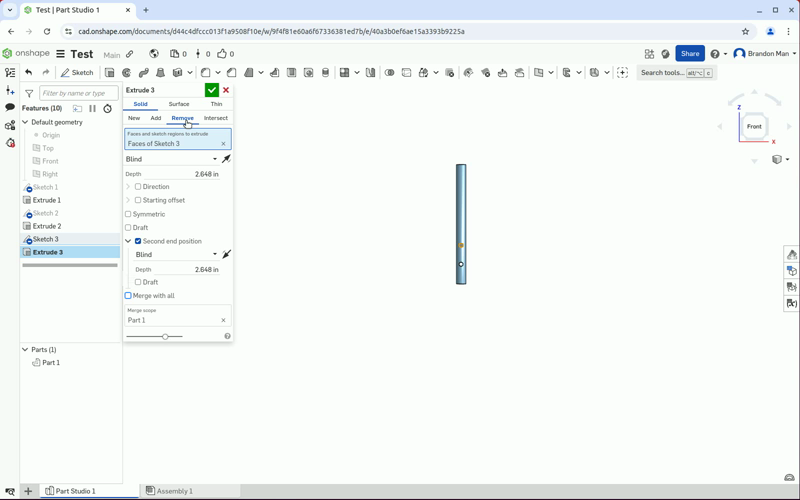
key(space)
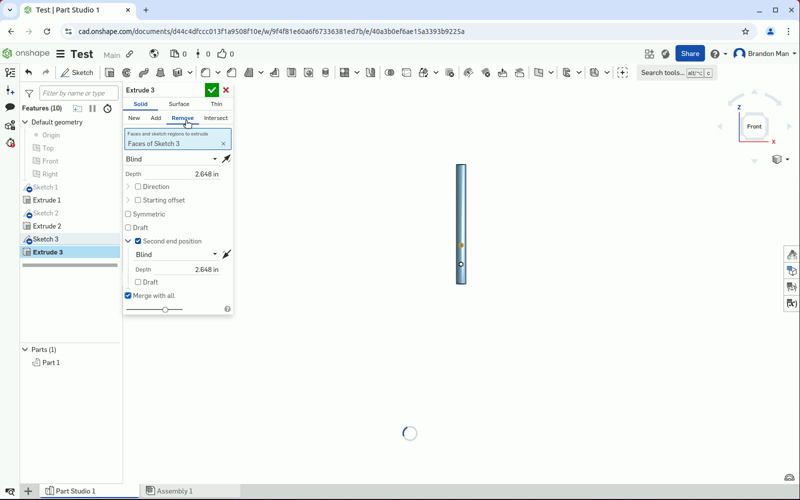
key(enter)
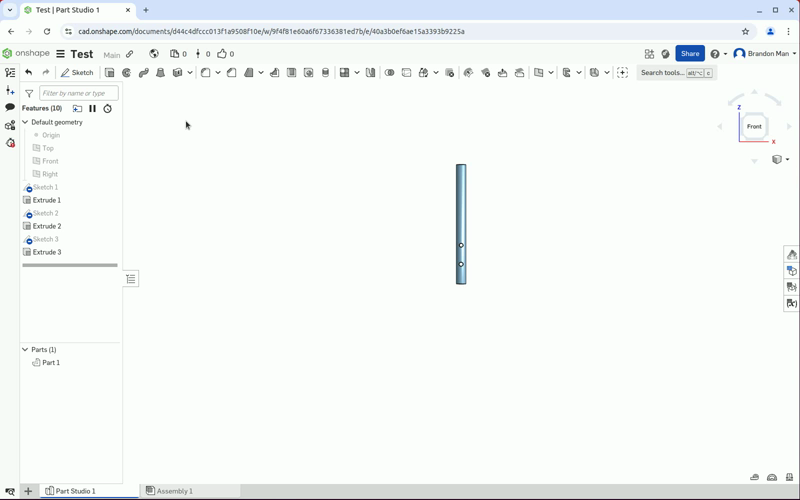
key(shift+h)
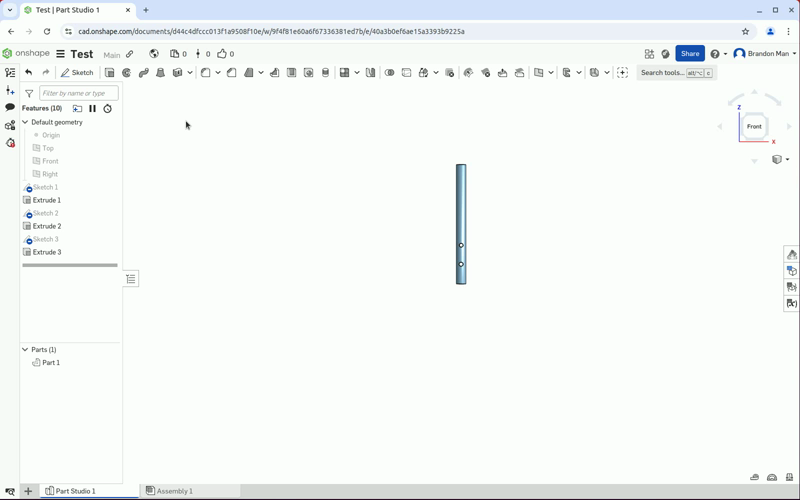
key(shift+h)
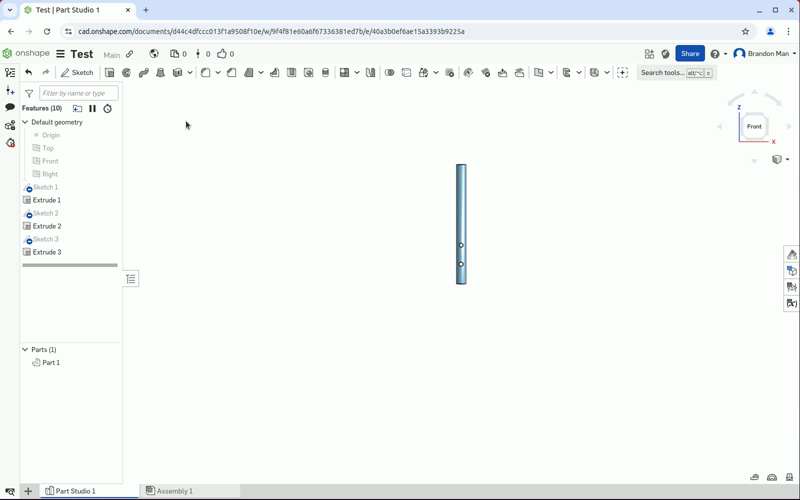
mouse_move(73, 189)
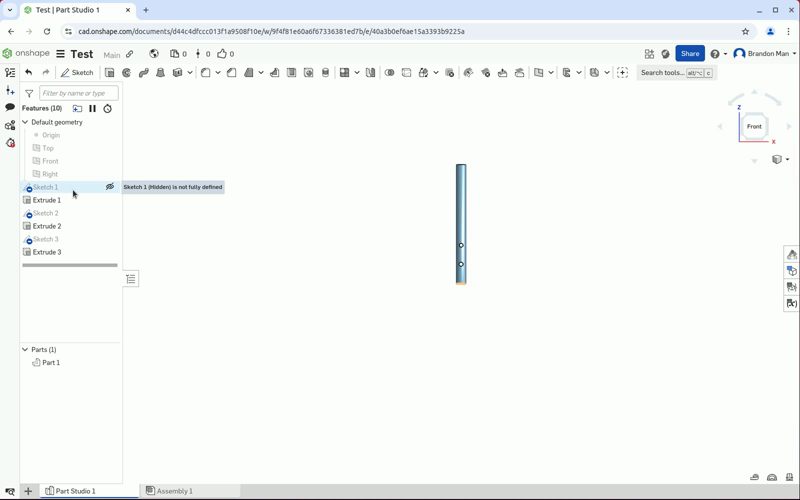
click(73, 189)
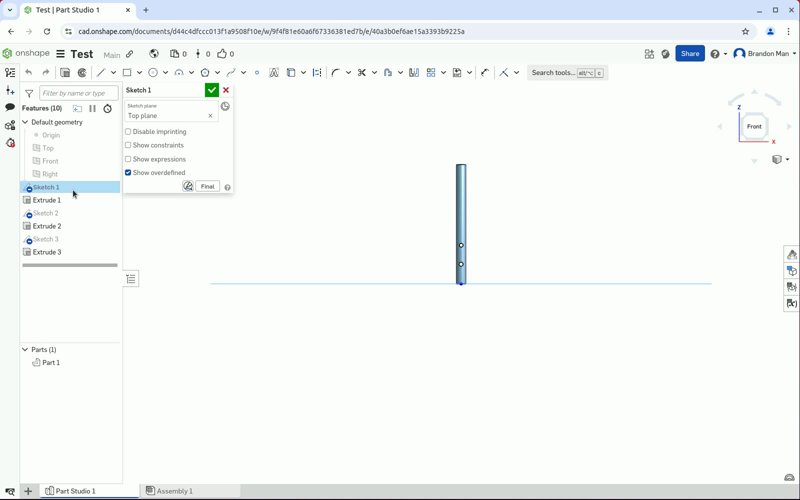
mouse_move(229, 92)
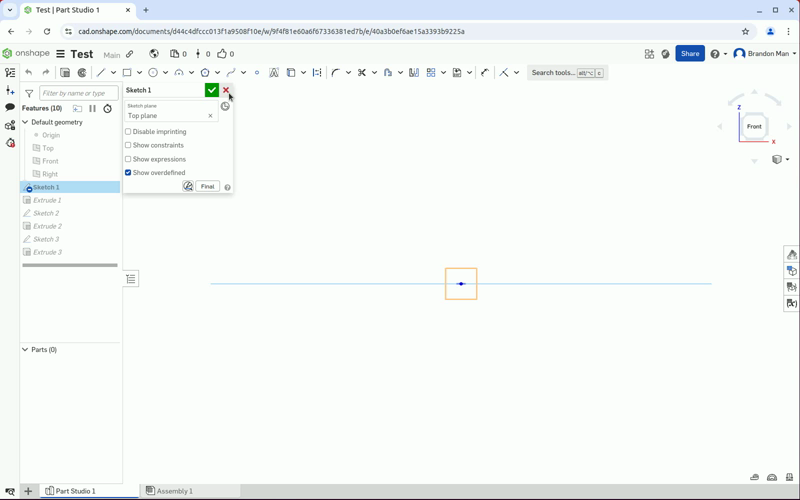
click(229, 92)
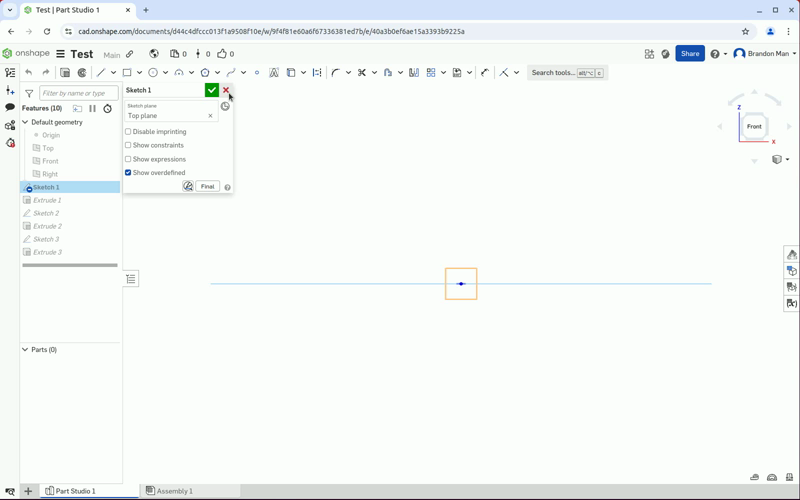
key(shift+s)
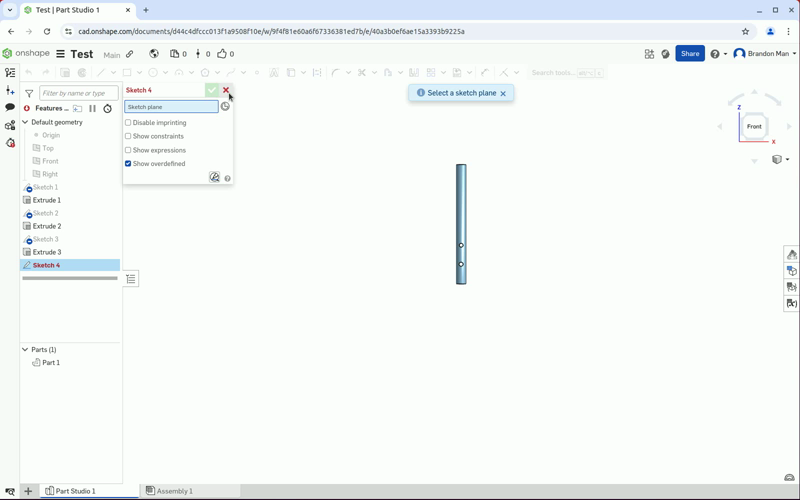
mouse_move(73, 163)
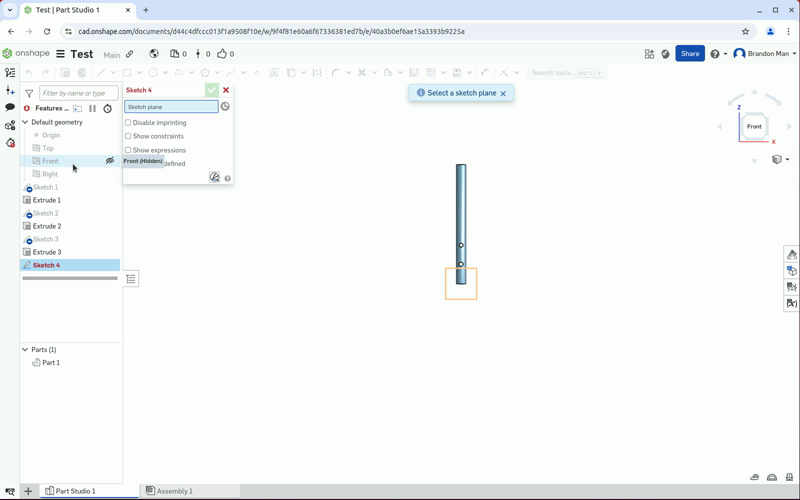
click(73, 163)
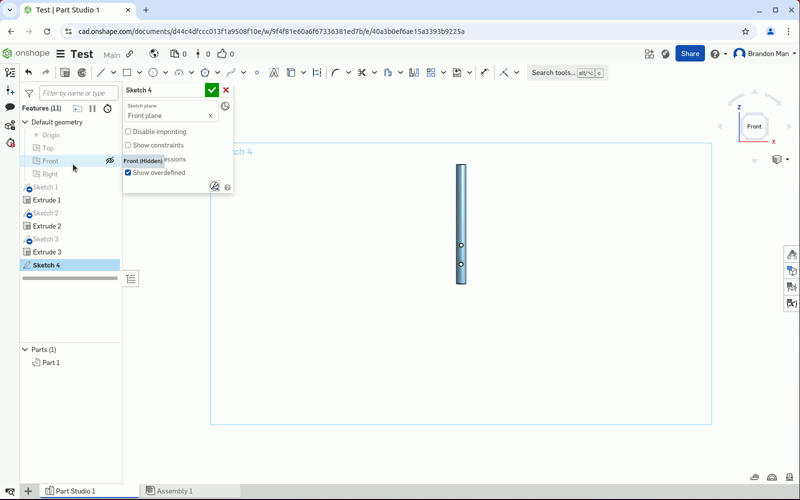
mouse_move(73, 352)
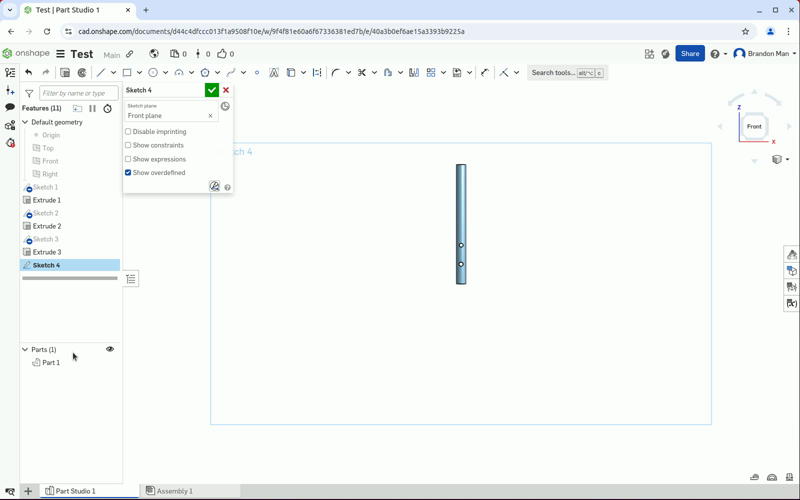
key(y)
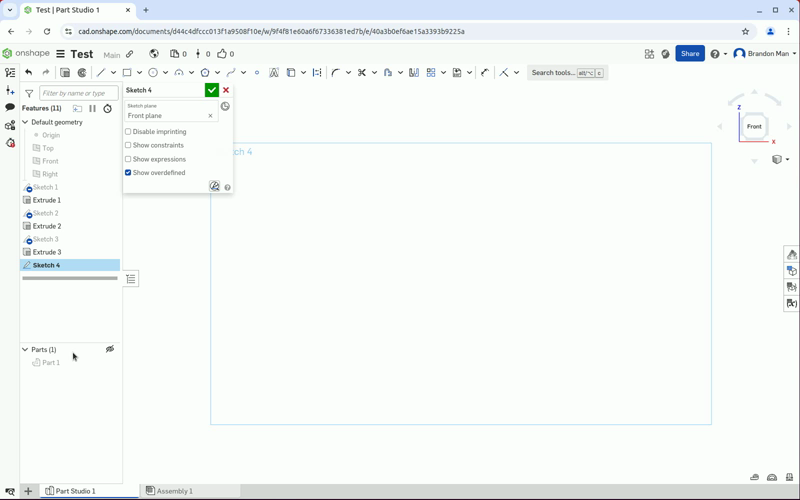
key(c)
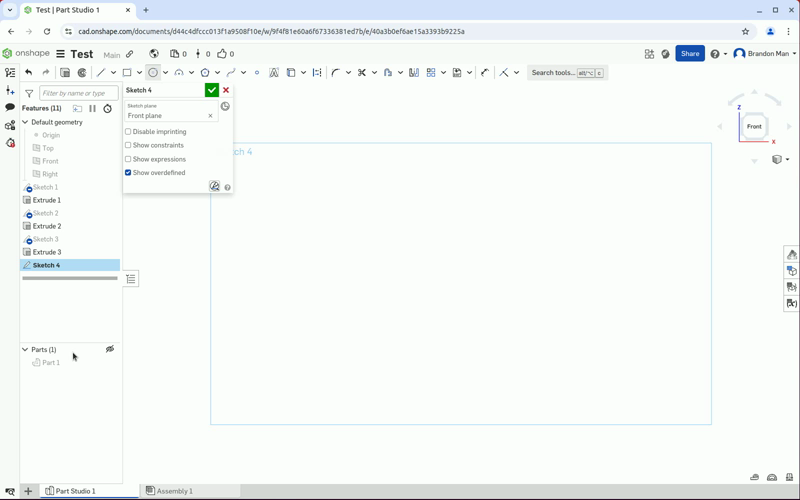
key_down(shift)
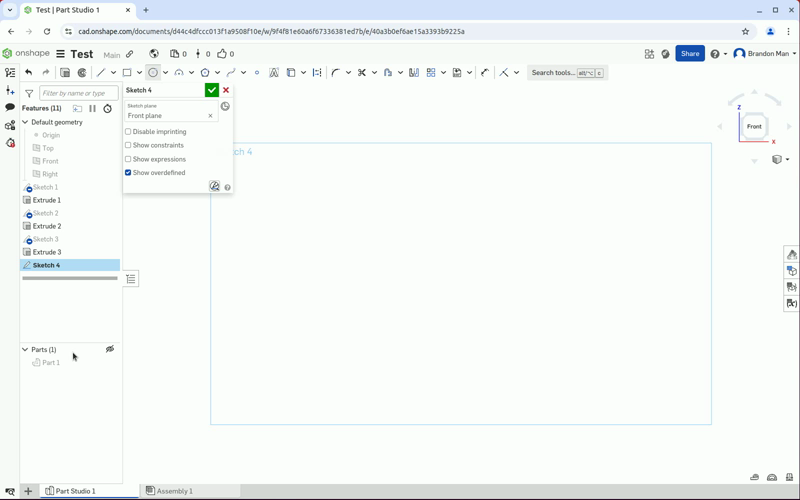
mouse_move(461, 226)
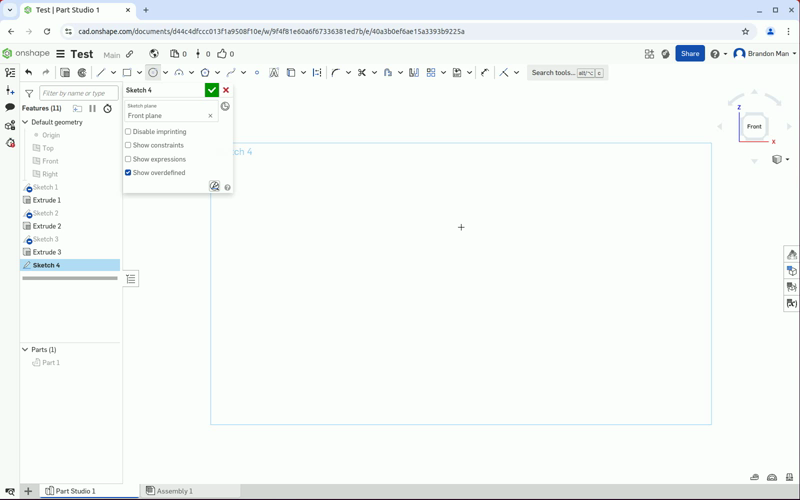
click(461, 226)
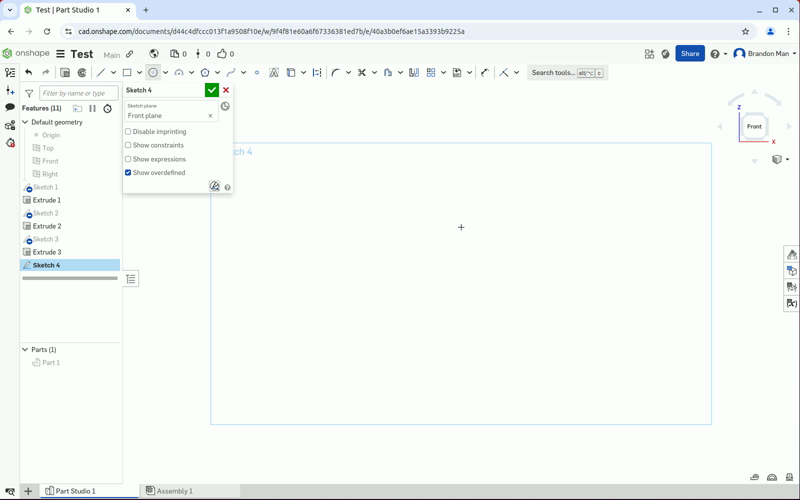
key_up(shift)
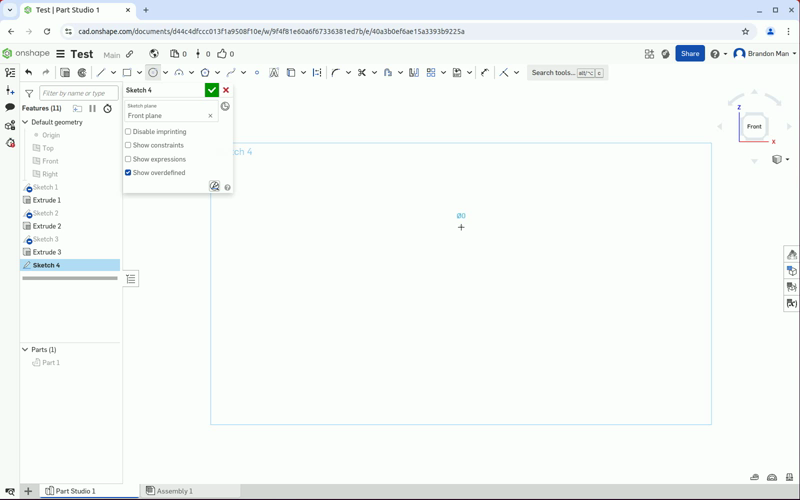
mouse_move(463, 226)
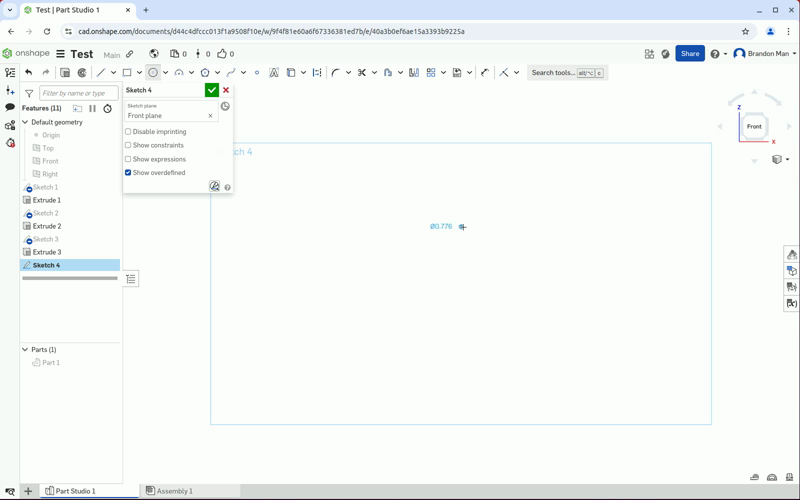
scroll(6)
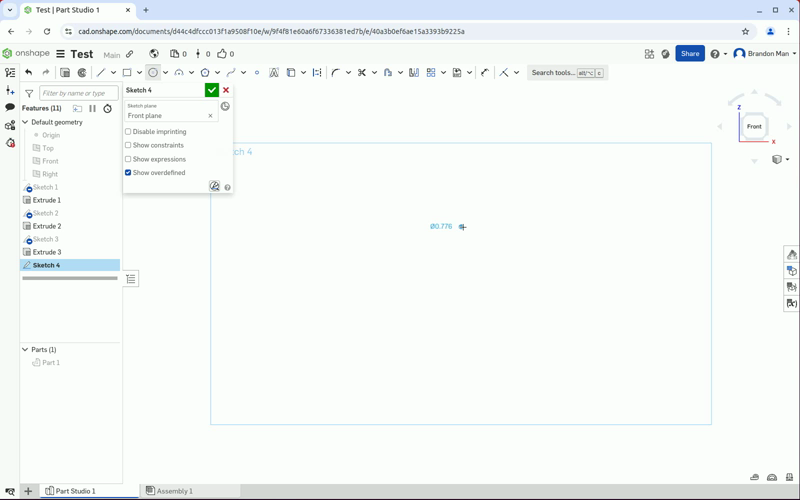
scroll(6)
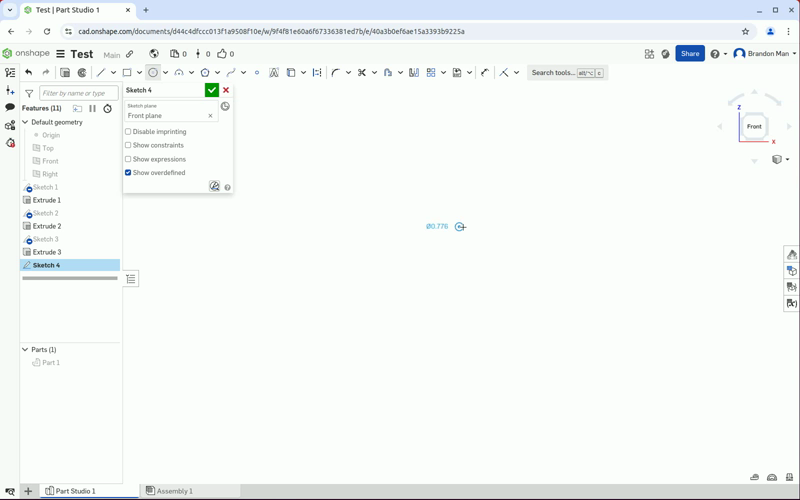
scroll(6)
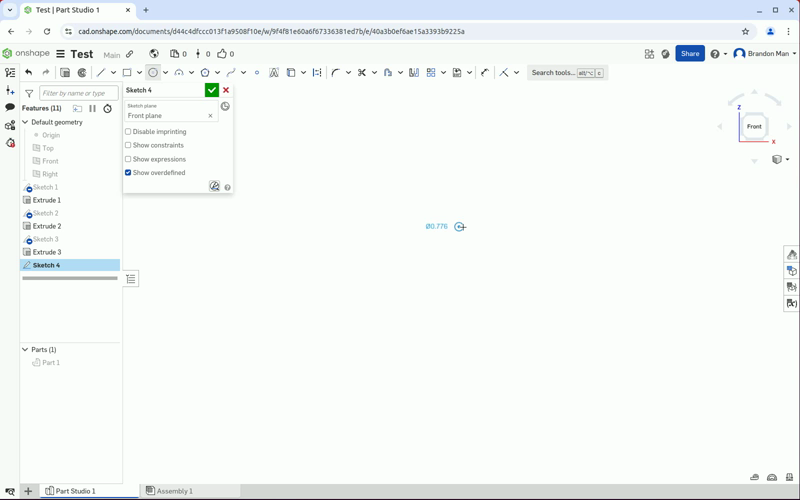
scroll(6)
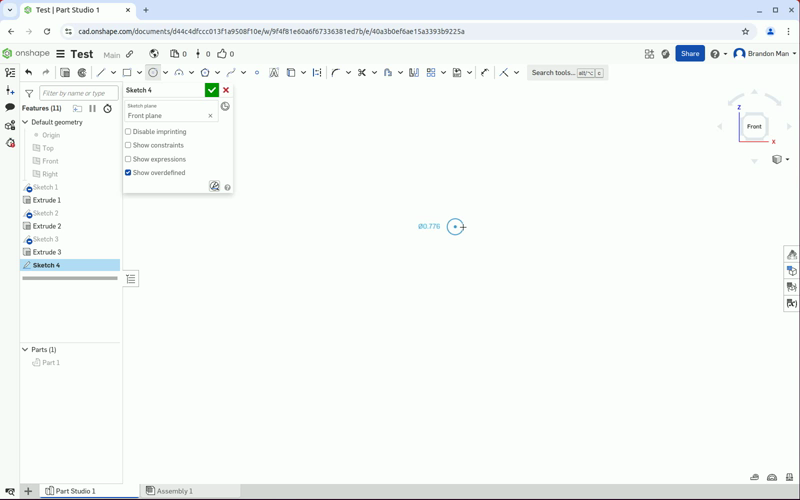
scroll(6)
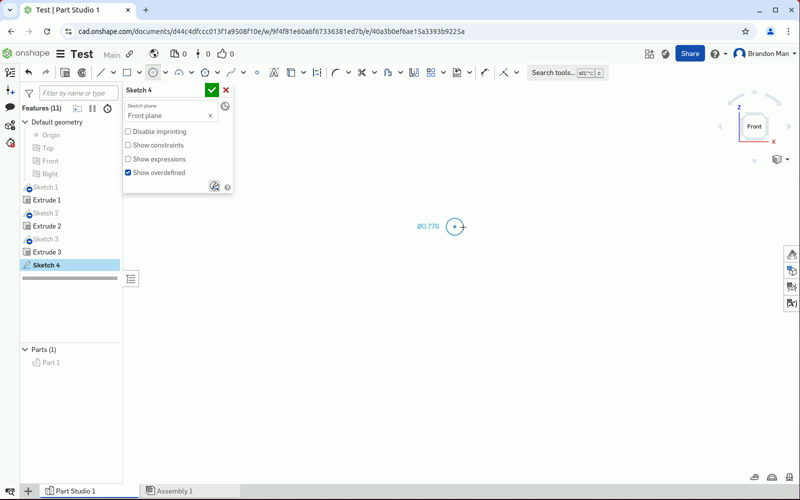
scroll(6)
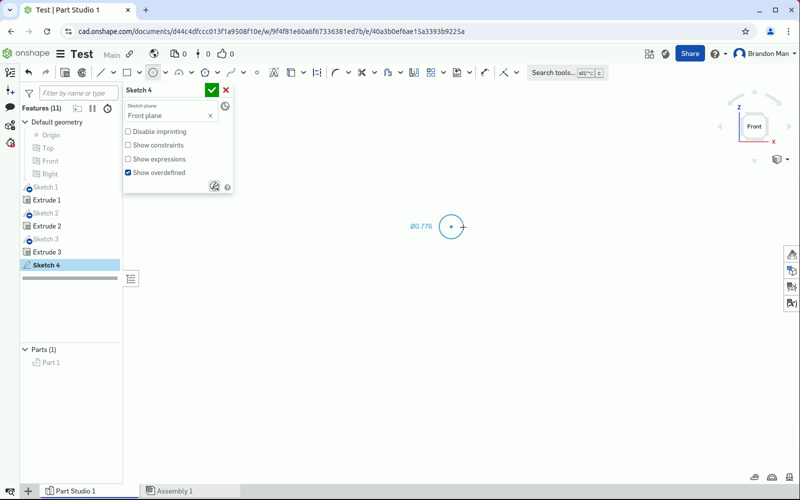
scroll(6)
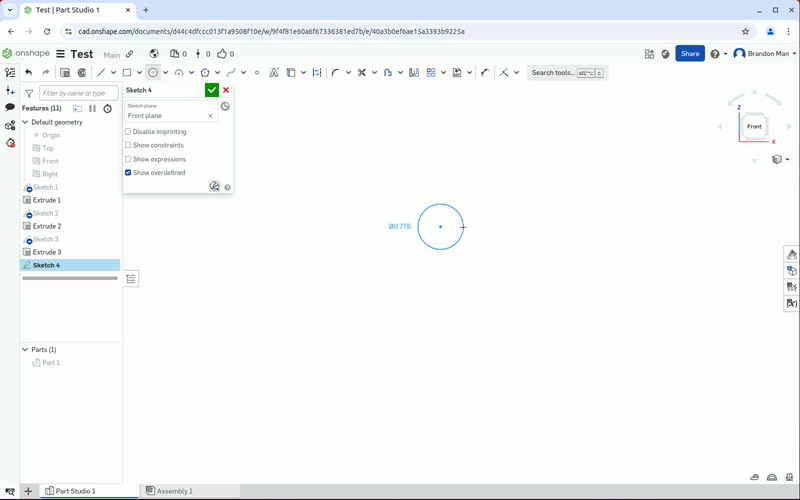
click(463, 226)
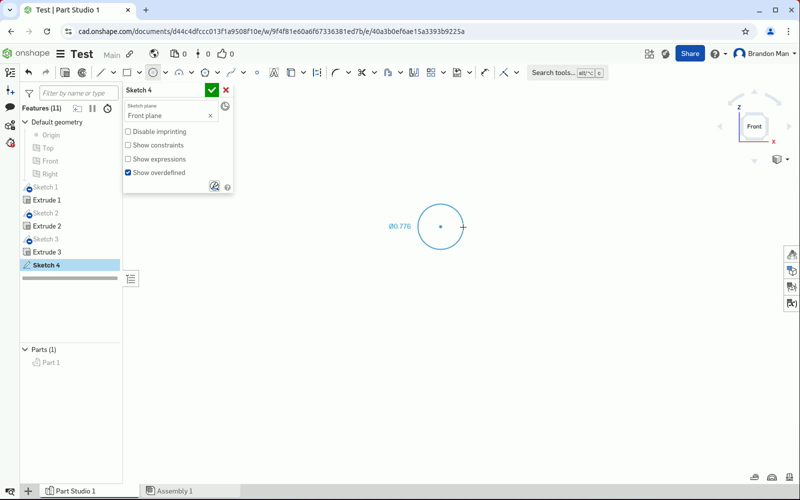
scroll(-6)
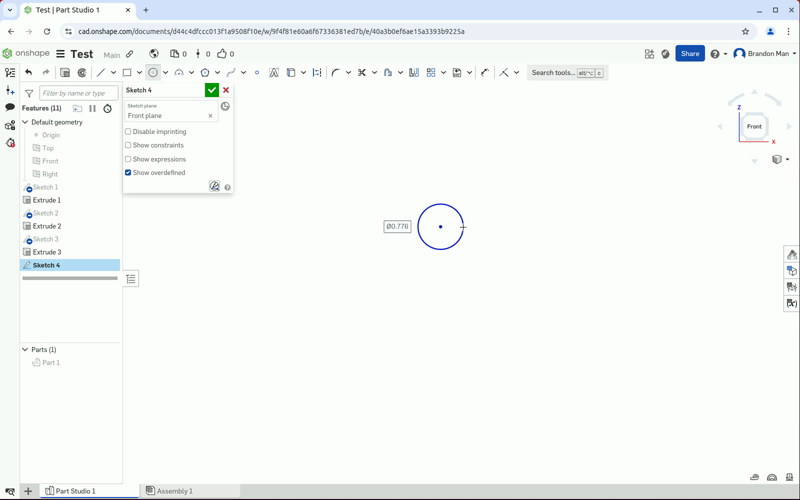
scroll(-6)
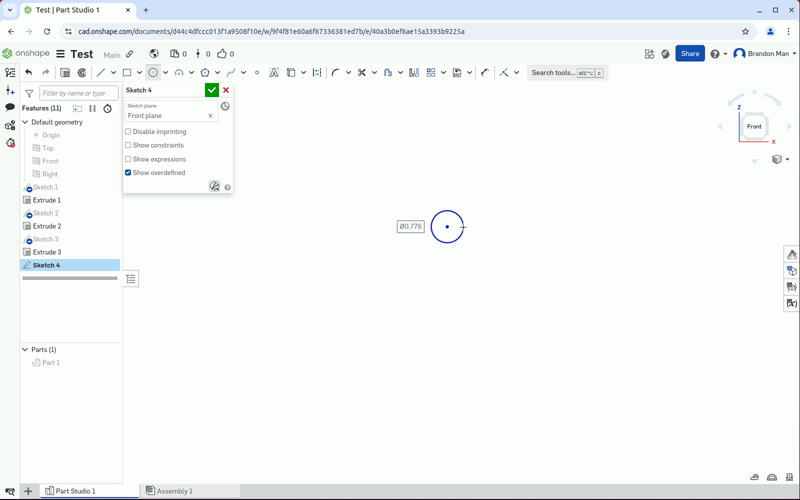
scroll(-6)
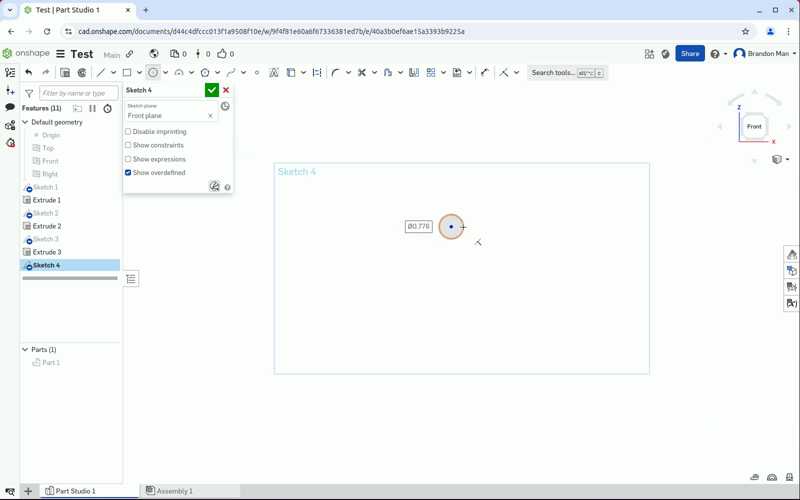
scroll(-6)
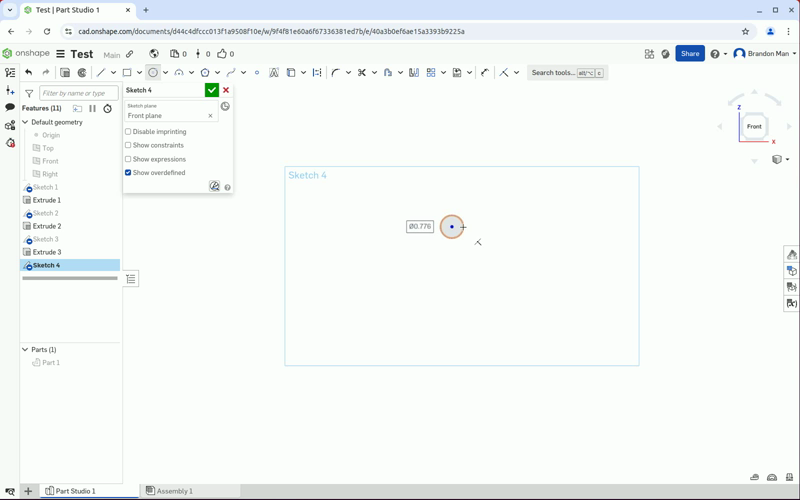
scroll(-6)
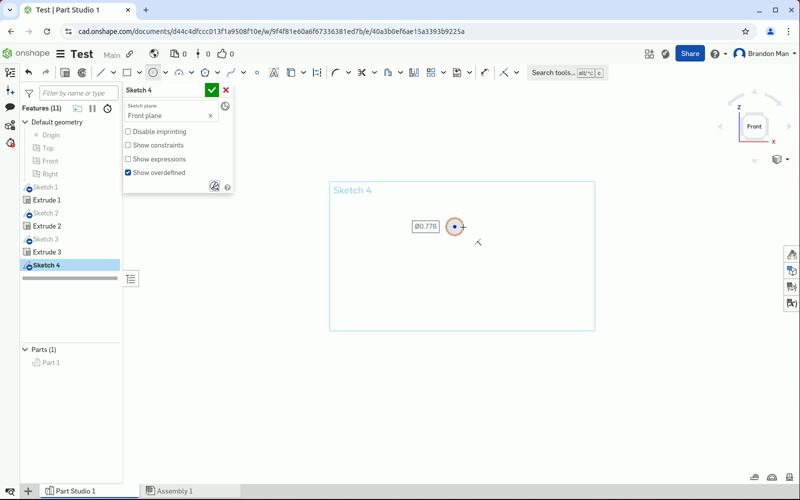
scroll(-6)
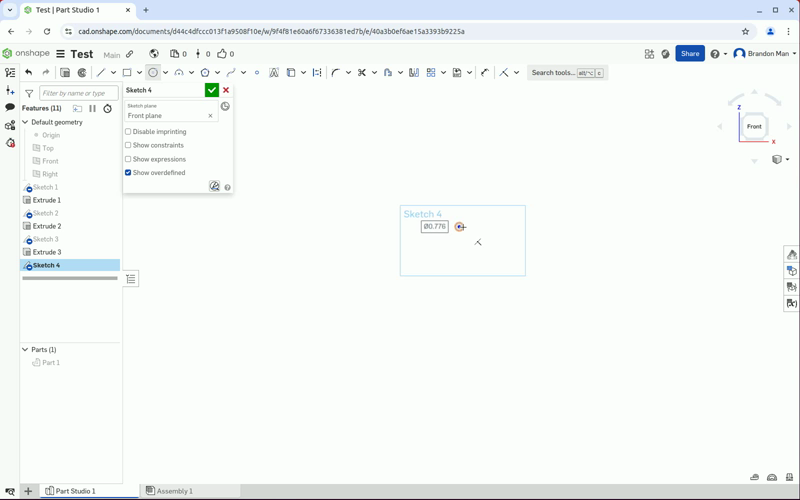
scroll(-6)
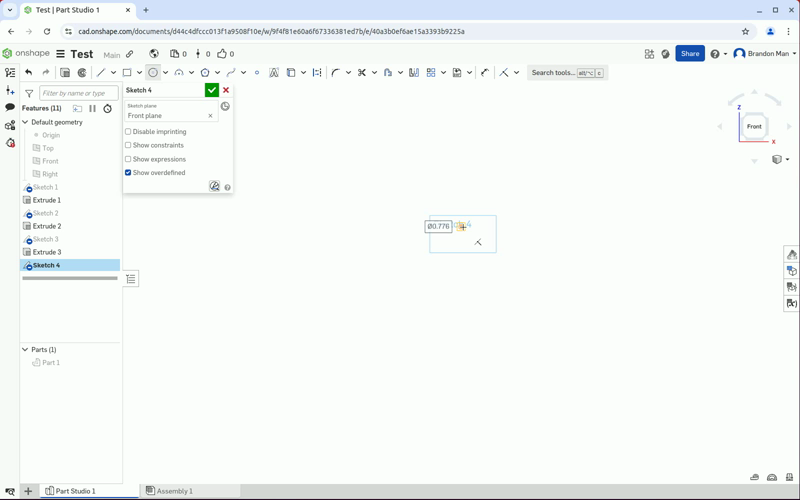
key(esc)
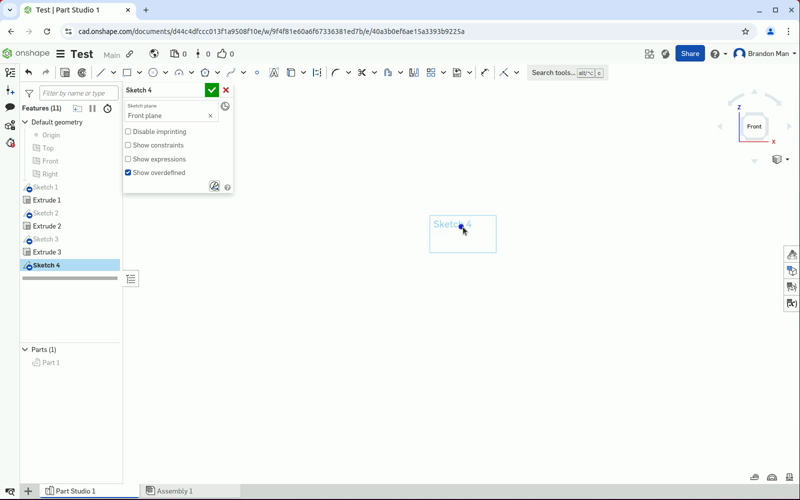
mouse_move(461, 228)
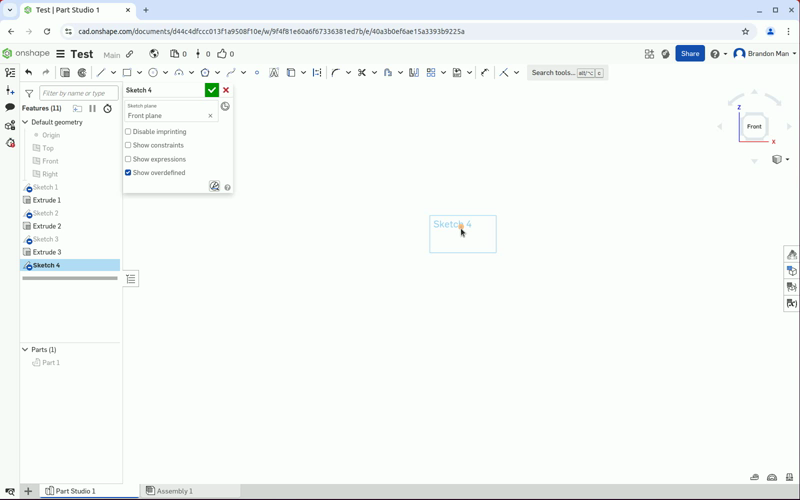
scroll(6)
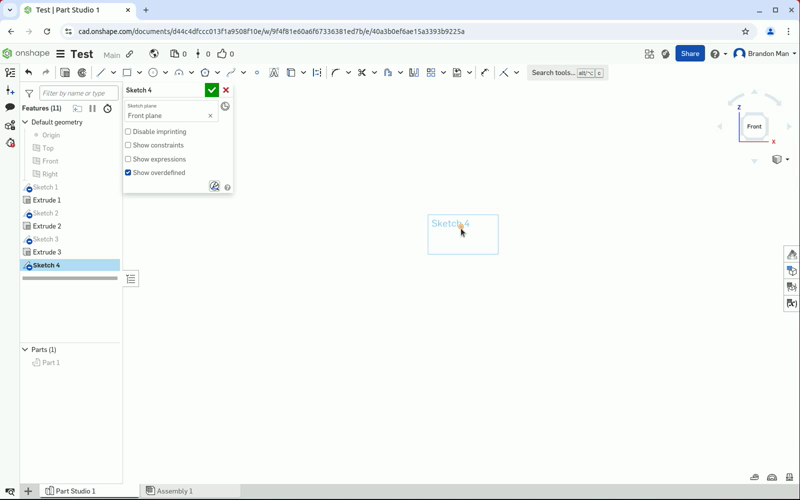
scroll(6)
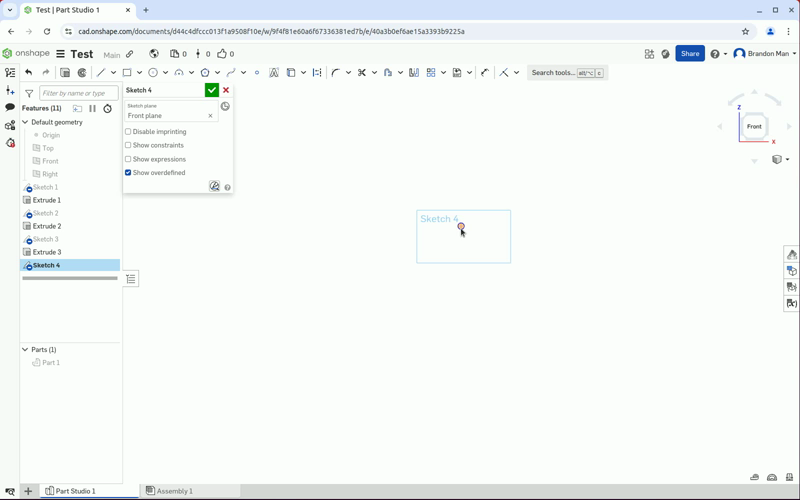
scroll(6)
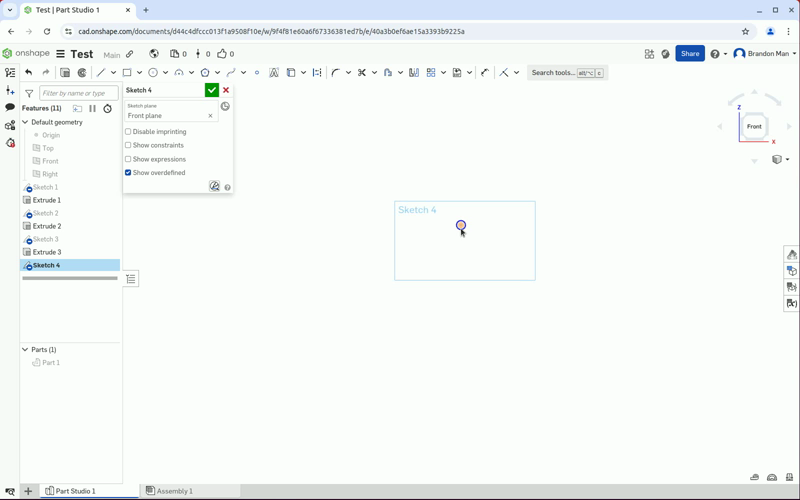
scroll(6)
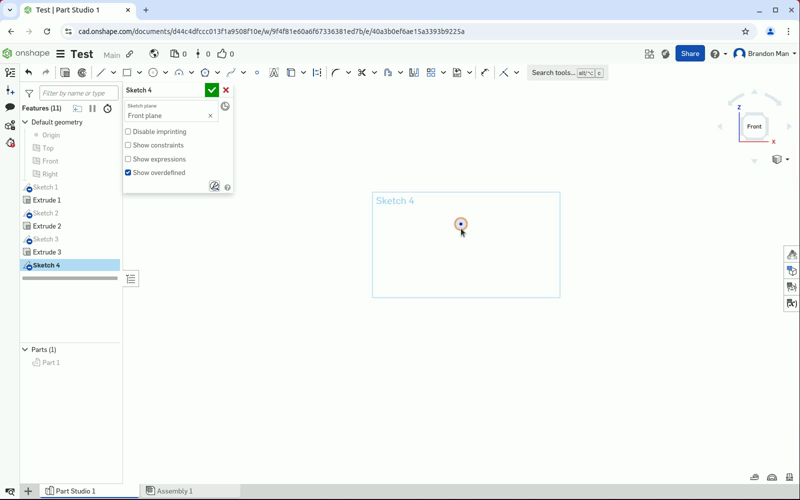
scroll(6)
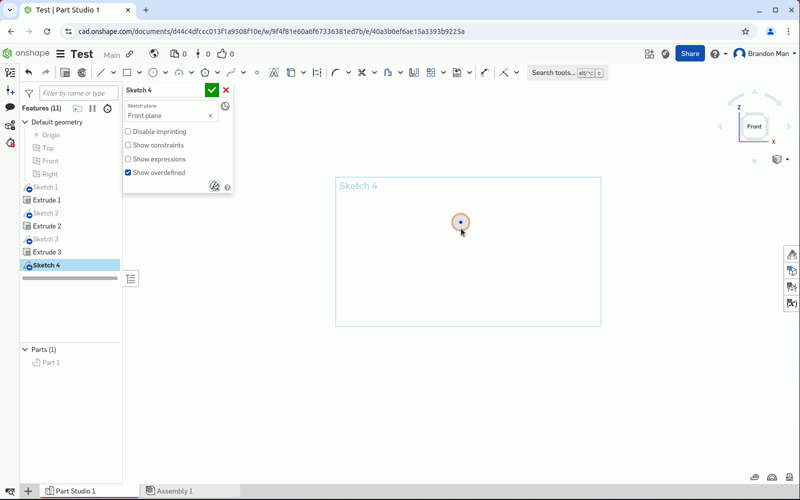
scroll(6)
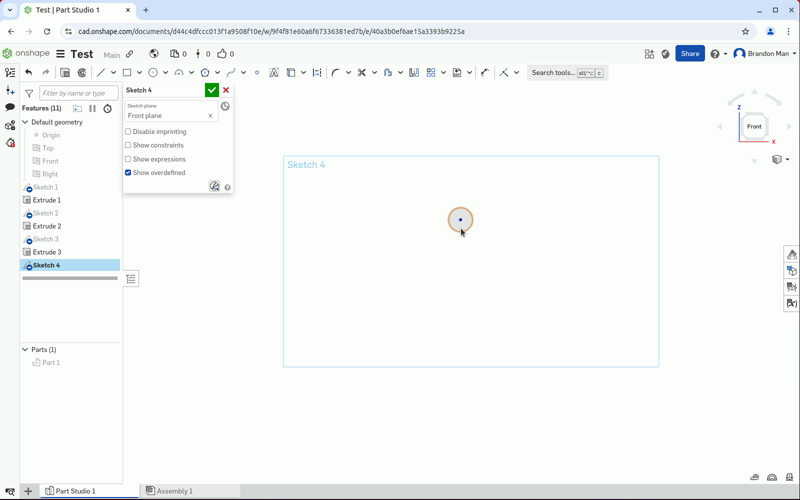
scroll(6)
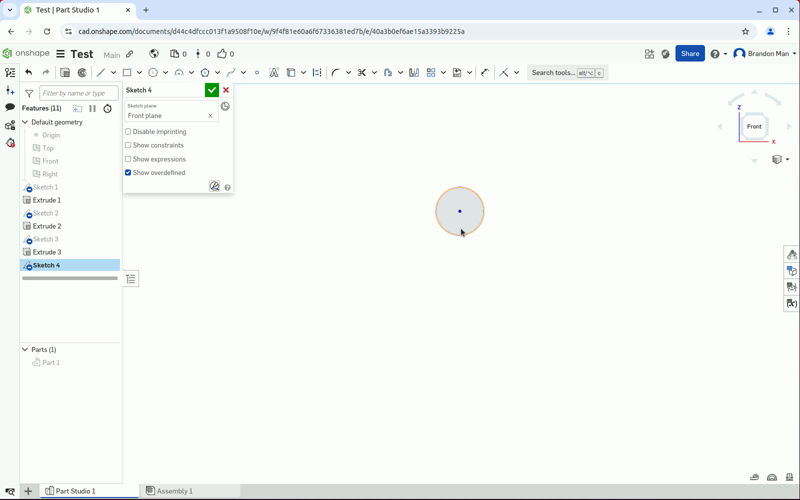
click(461, 228)
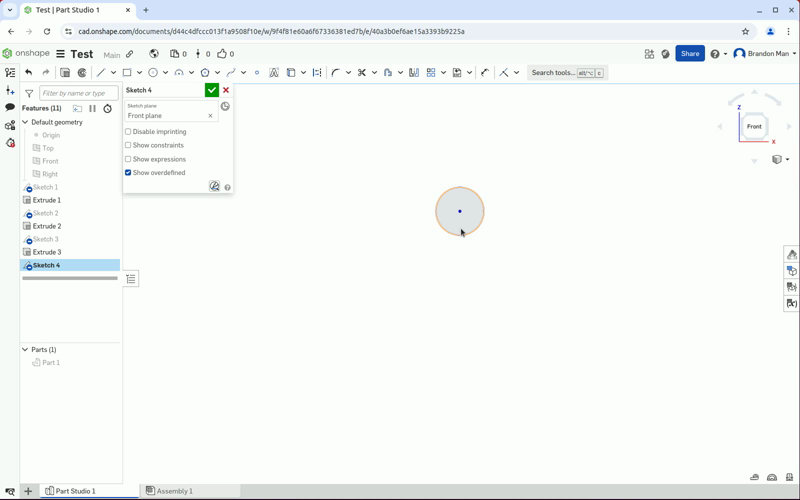
scroll(-6)
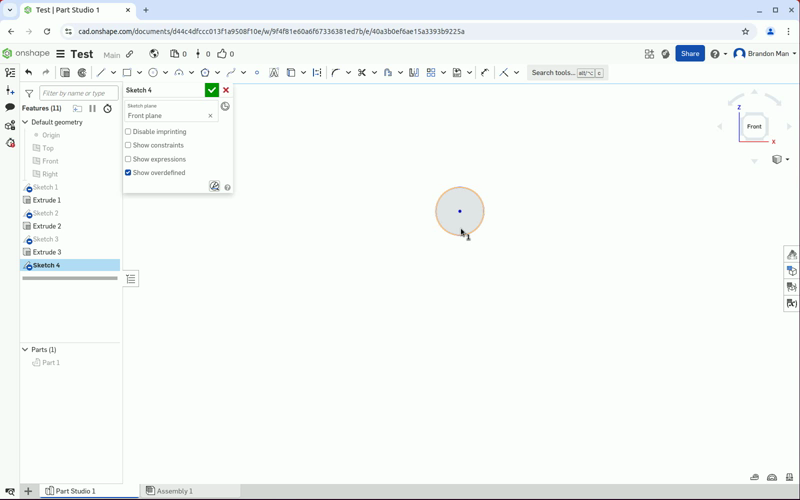
scroll(-6)
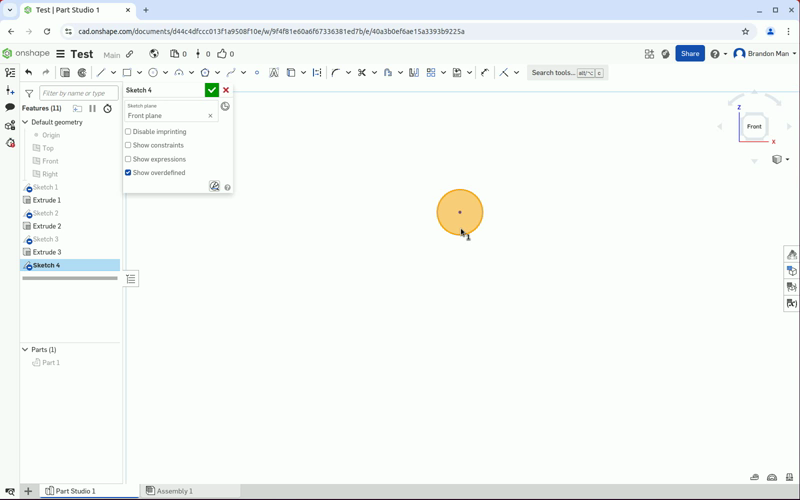
scroll(-6)
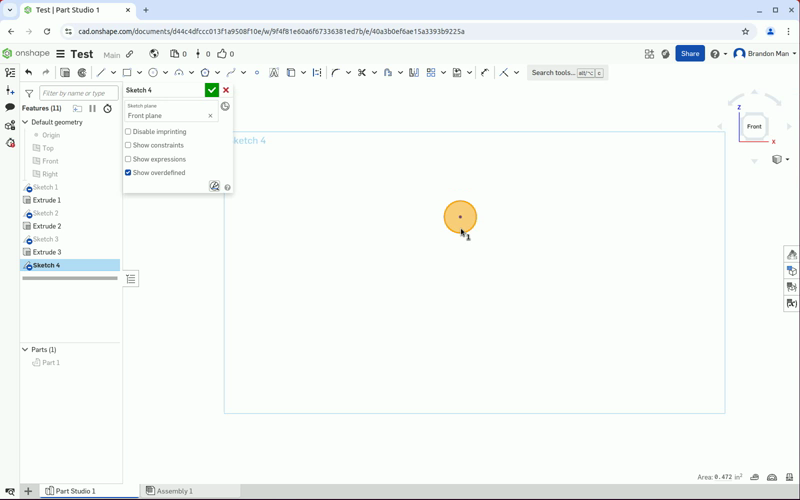
scroll(-6)
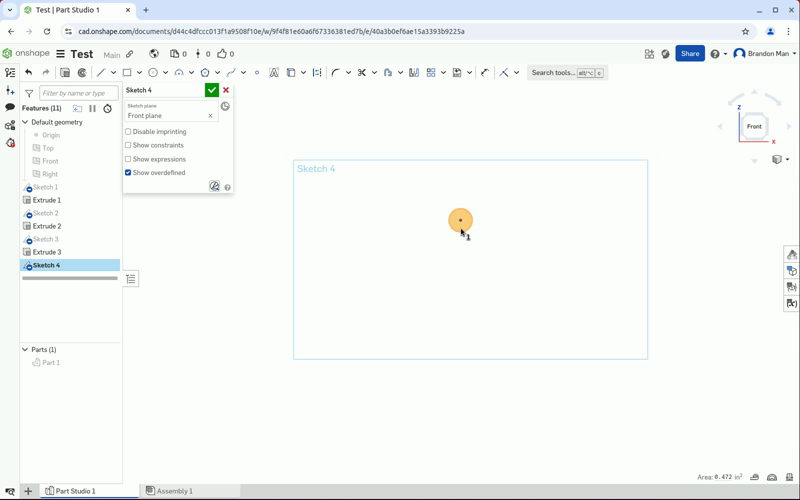
scroll(-6)
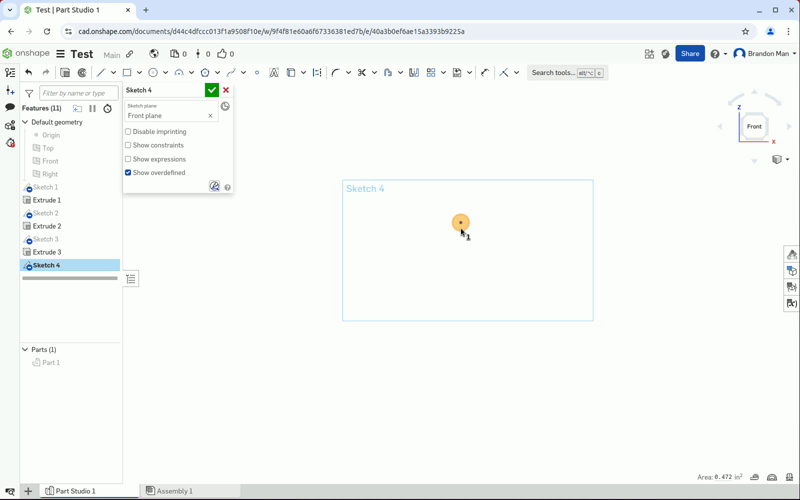
scroll(-6)
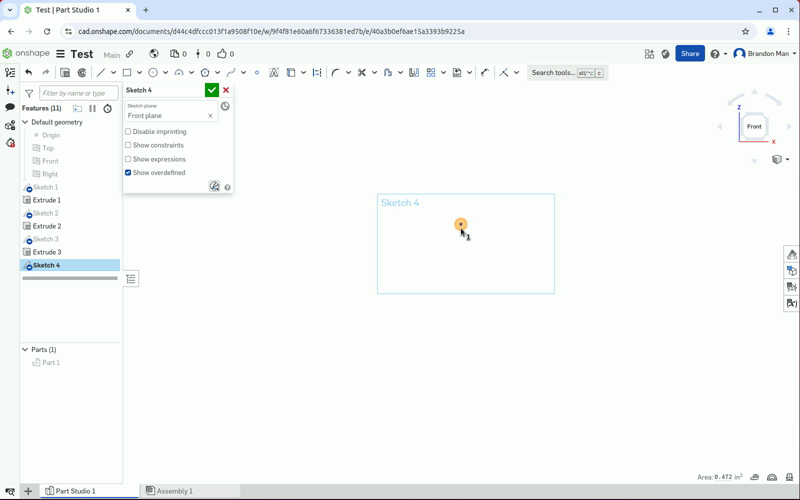
scroll(-6)
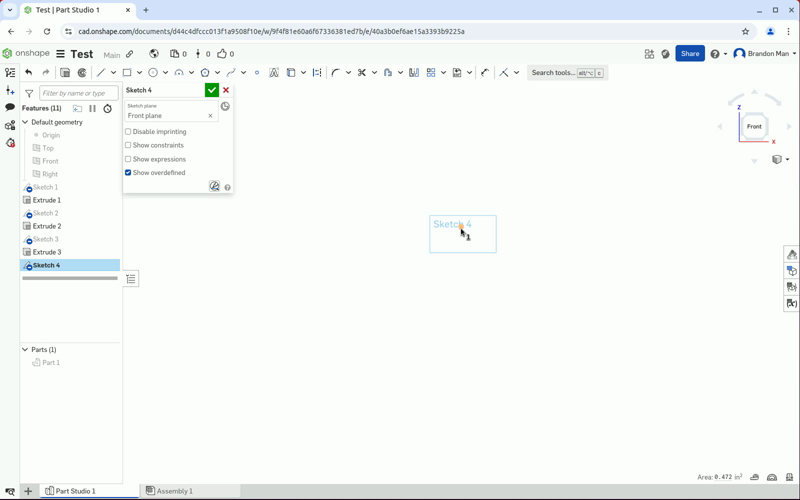
mouse_move(73, 352)
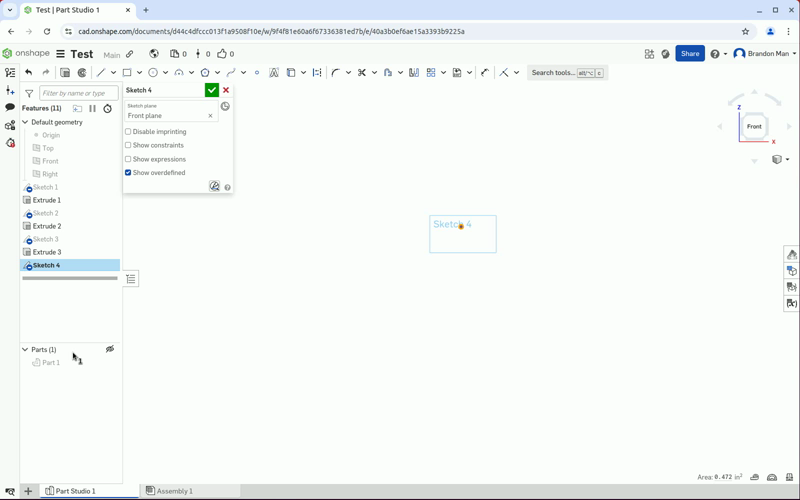
key(shift+y)
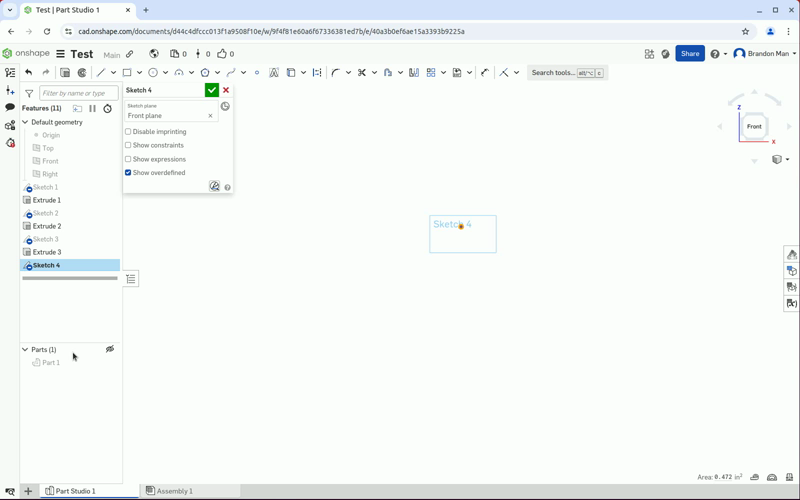
key(shift+e)
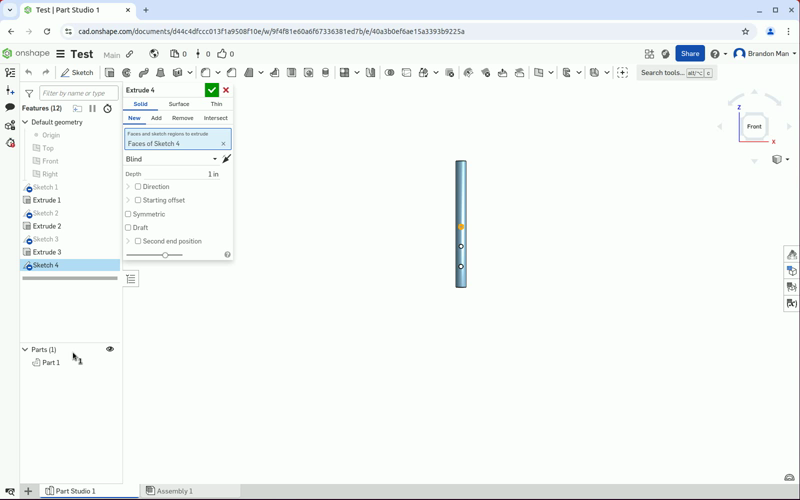
mouse_move(143, 106)
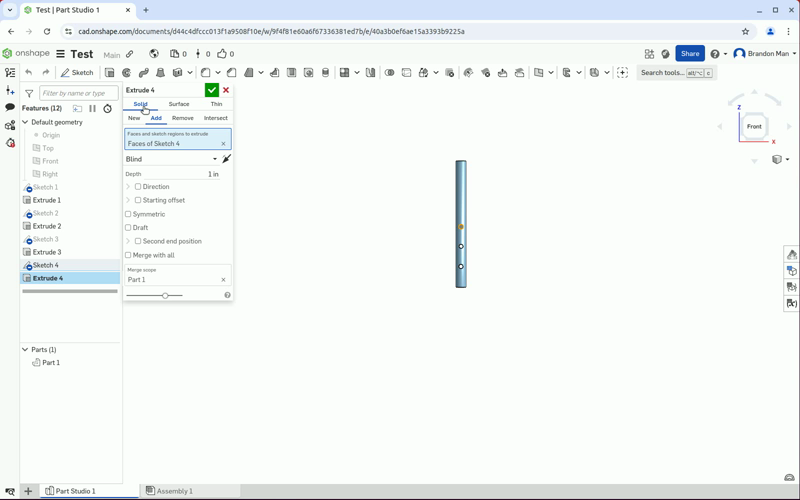
click(143, 106)
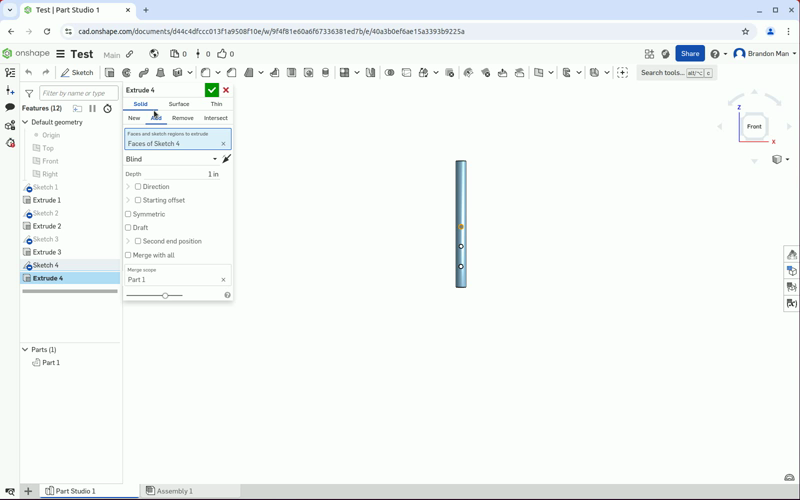
mouse_move(186, 120)
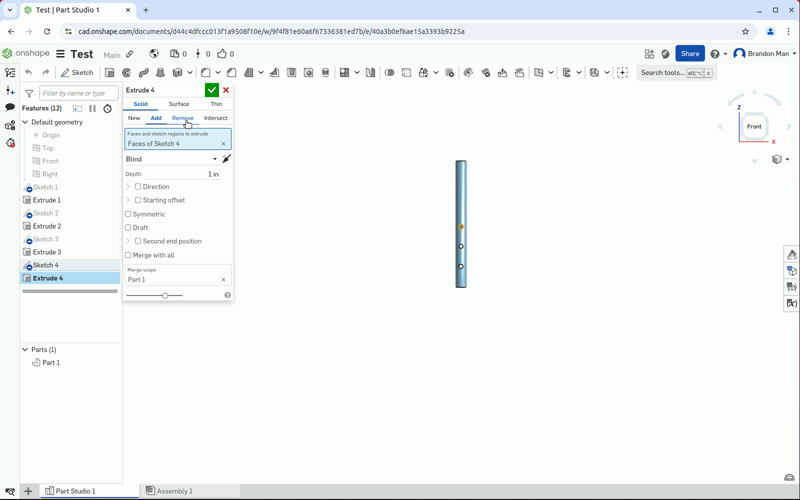
click(186, 120)
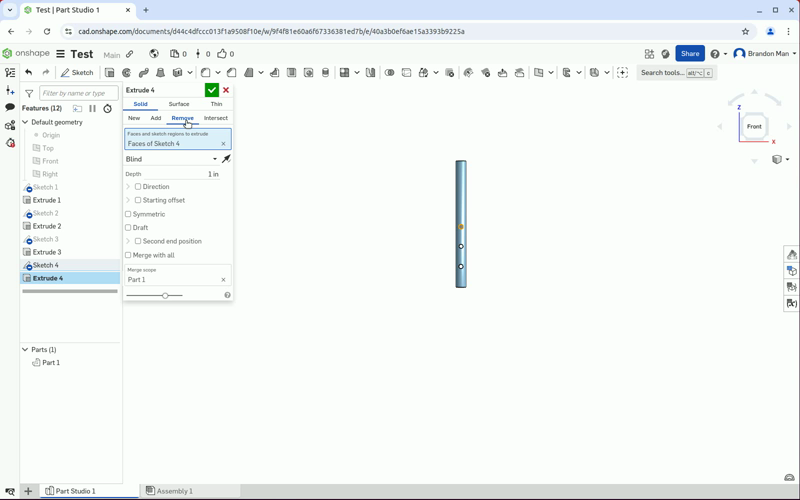
key(tab, 4)
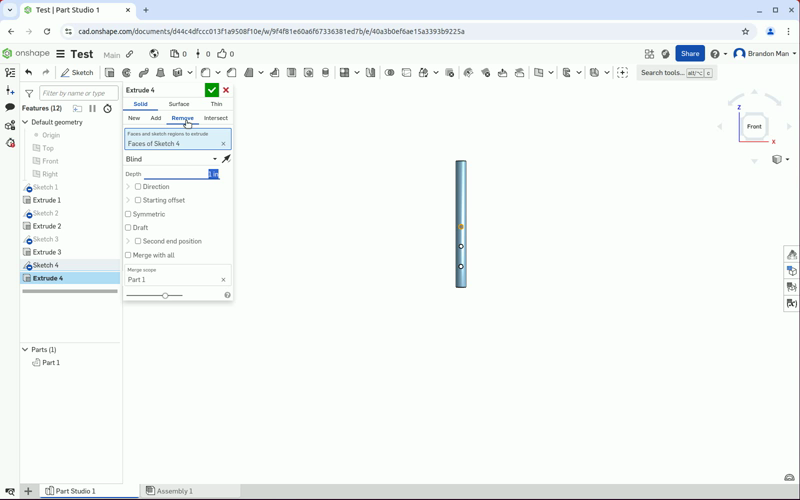
text(2.648)
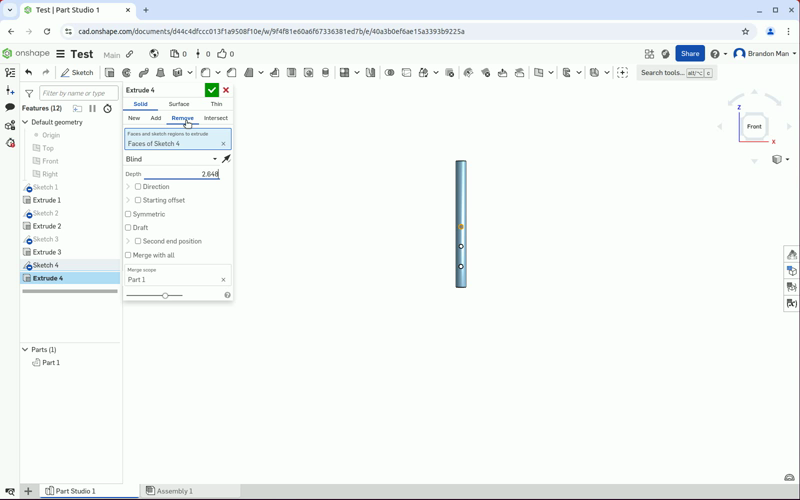
key(tab, 3)
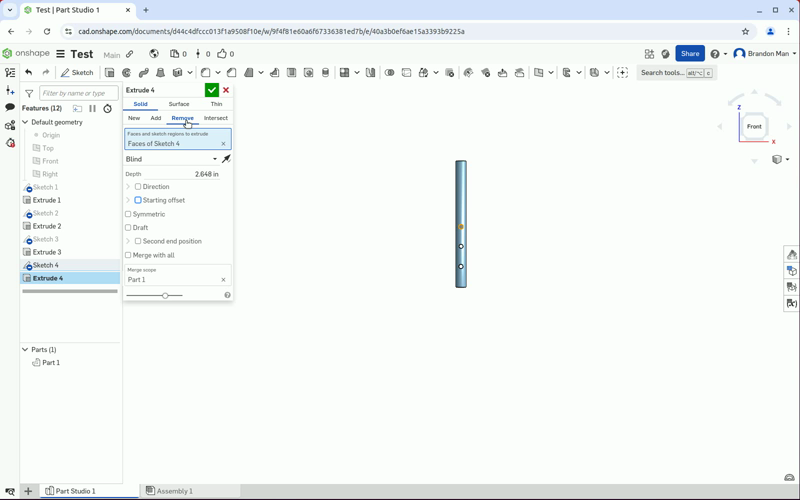
key(tab, 2)
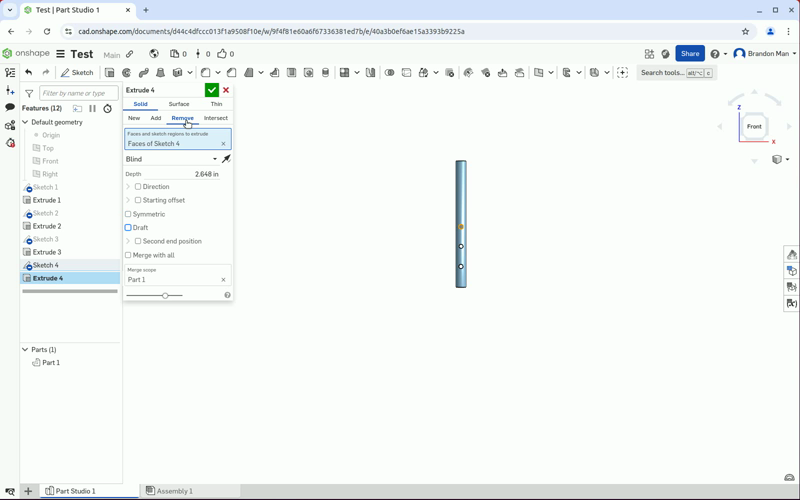
key(space)
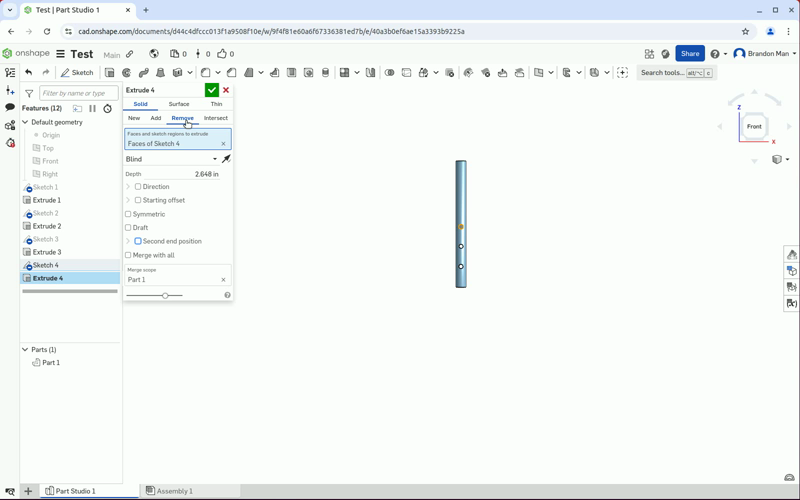
key(tab, 3)
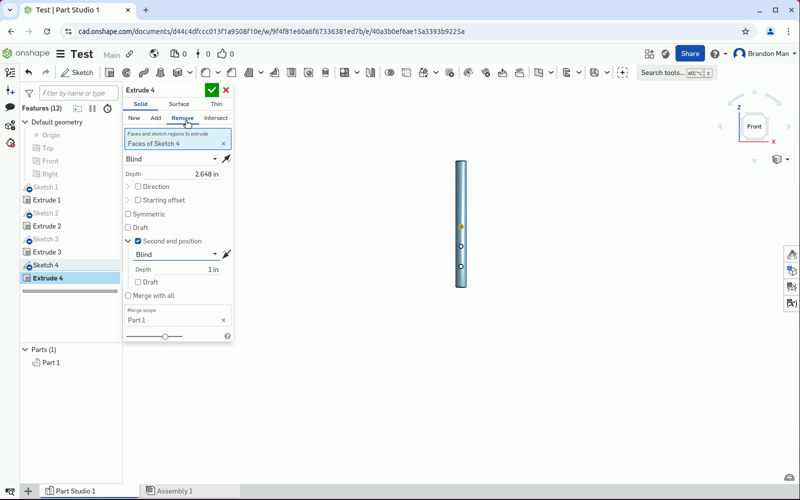
text(2.648)
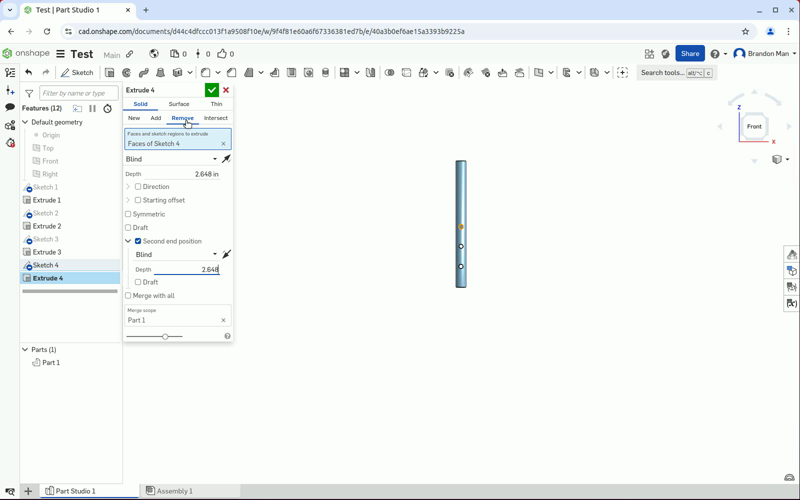
key(tab, 2)
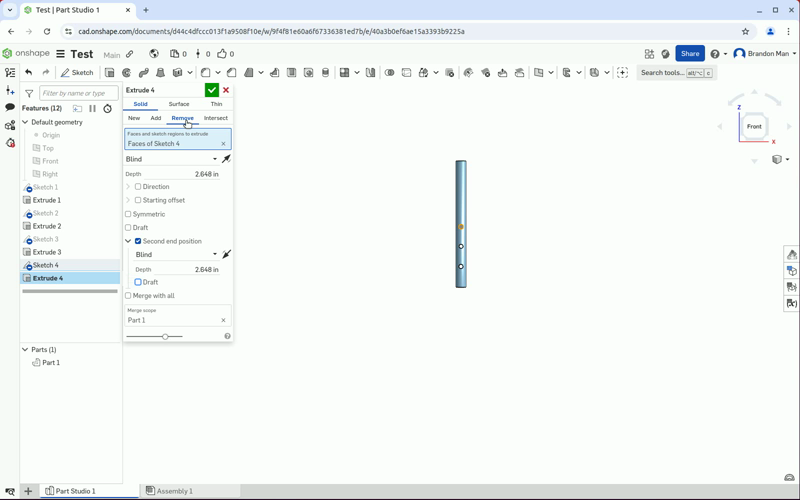
key(space)
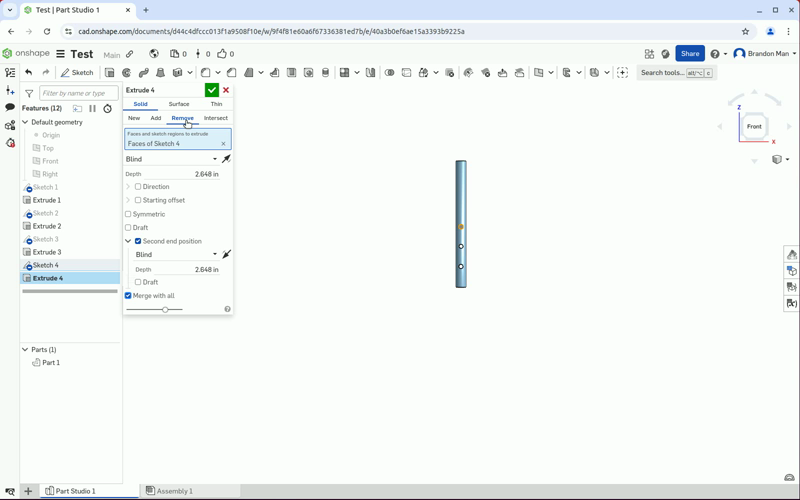
key(enter)
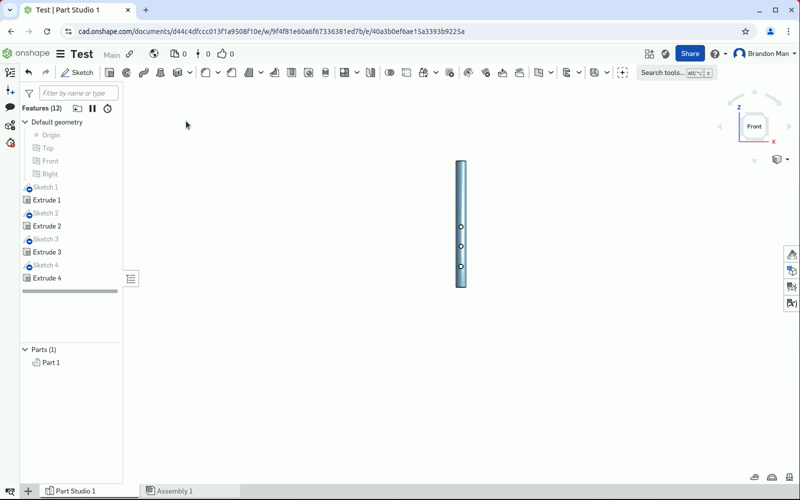
key(shift+h)
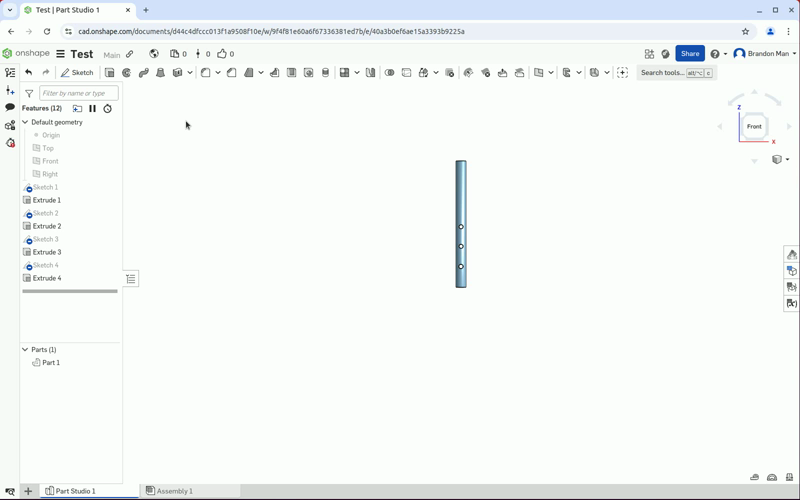
key(shift+h)
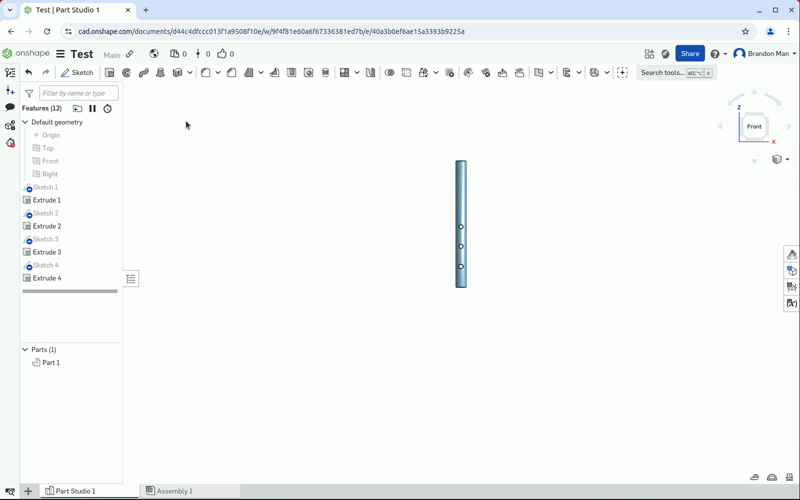
mouse_move(73, 189)
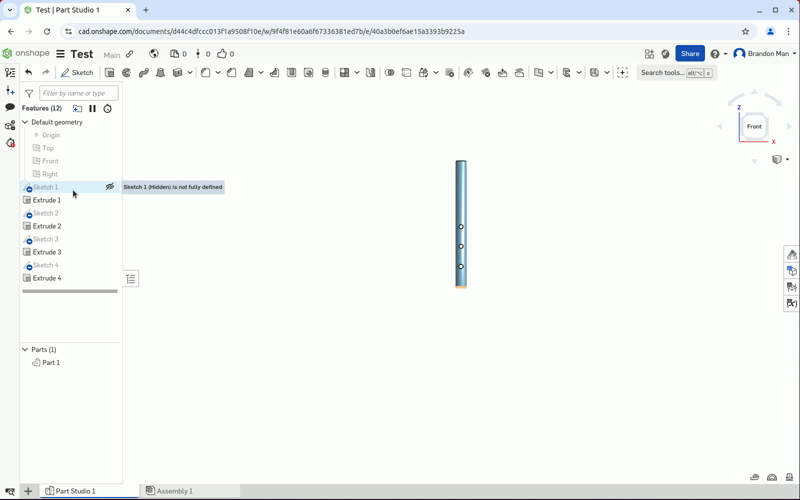
click(73, 189)
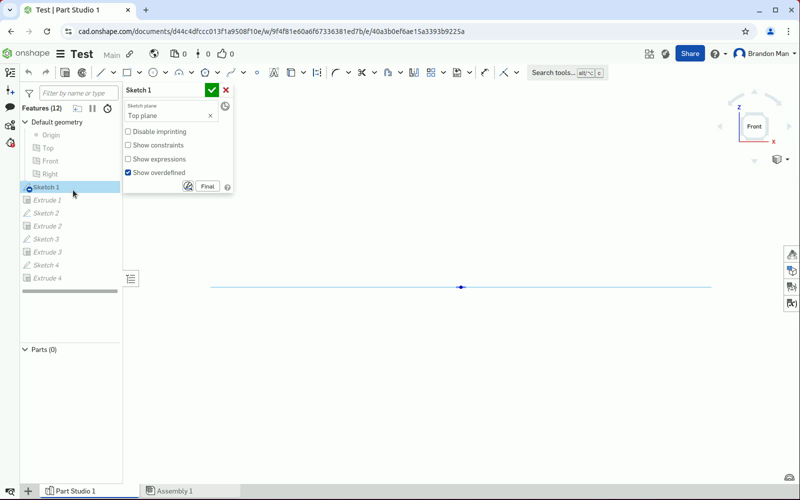
mouse_move(229, 92)
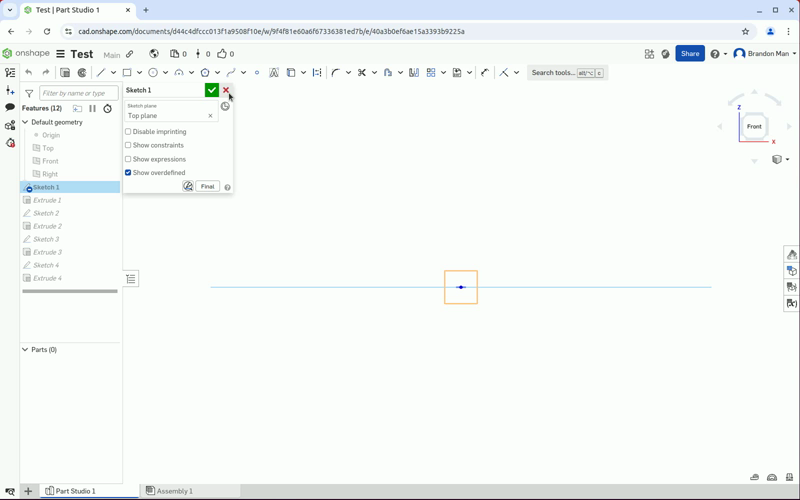
click(229, 92)
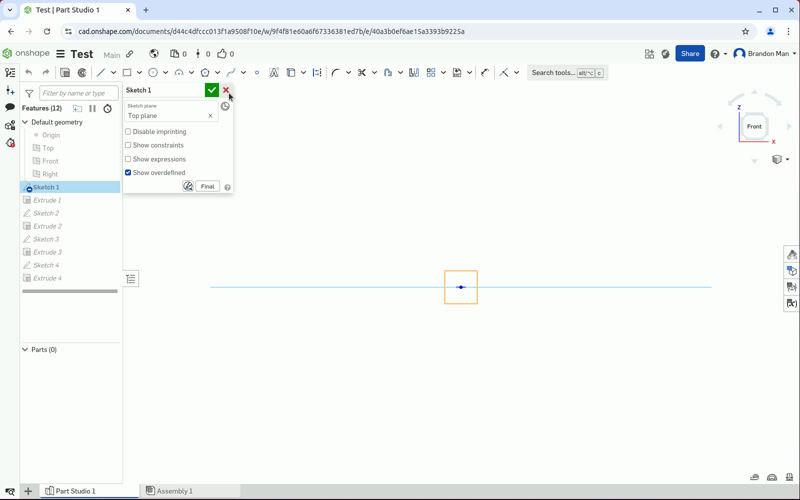
key(shift+s)
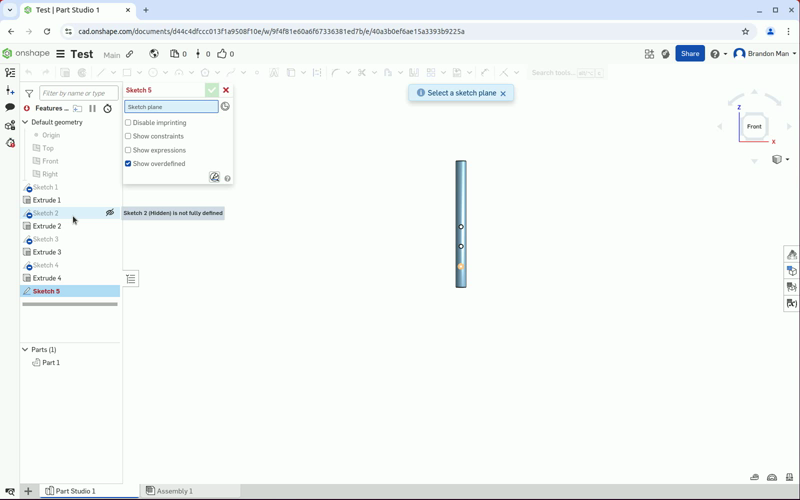
scroll(3)
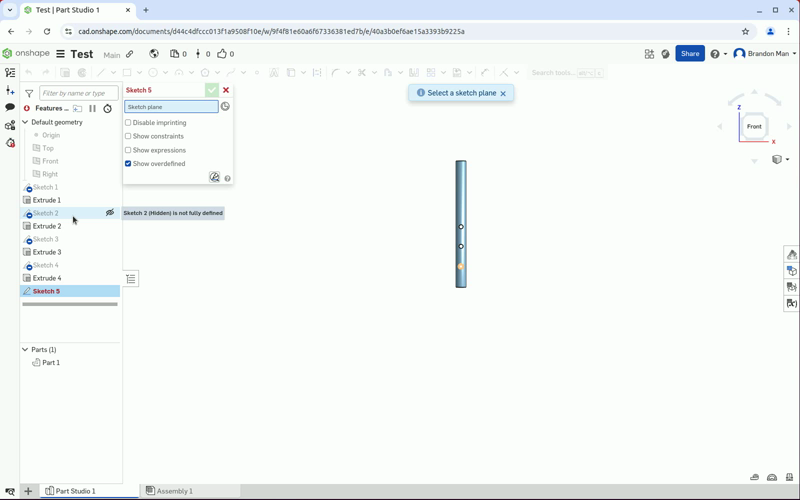
mouse_move(73, 163)
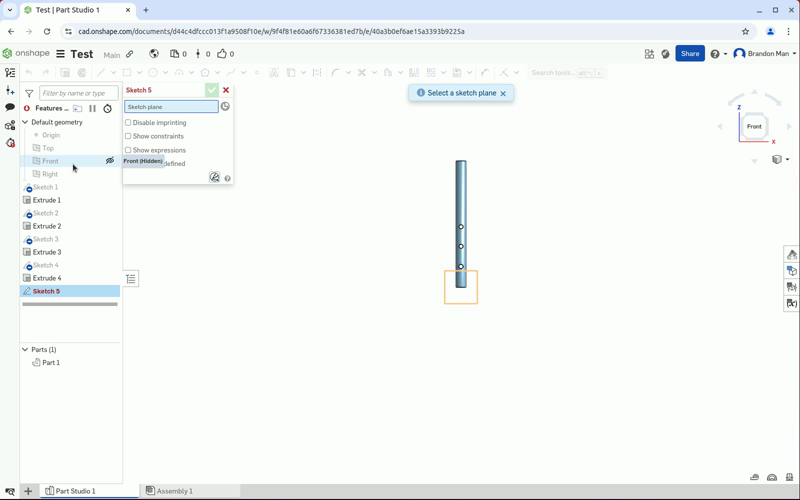
click(73, 163)
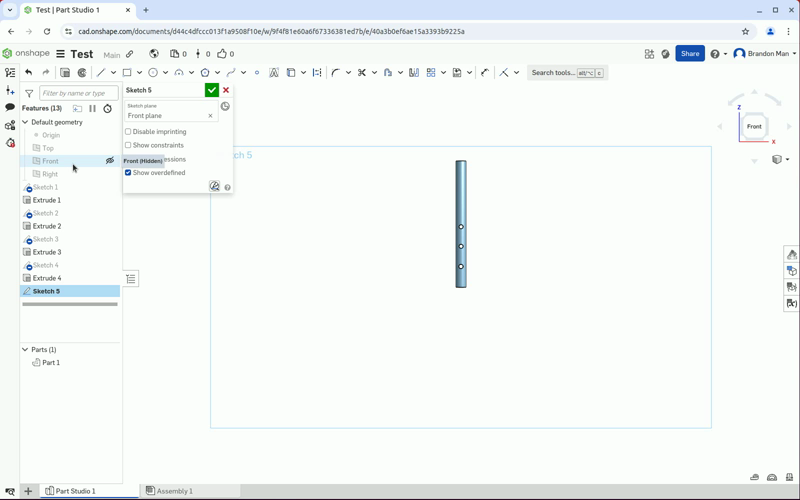
mouse_move(73, 352)
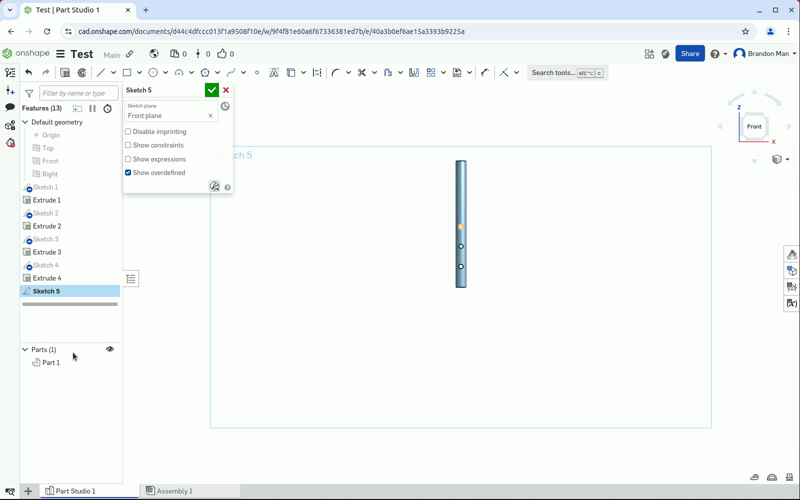
key(y)
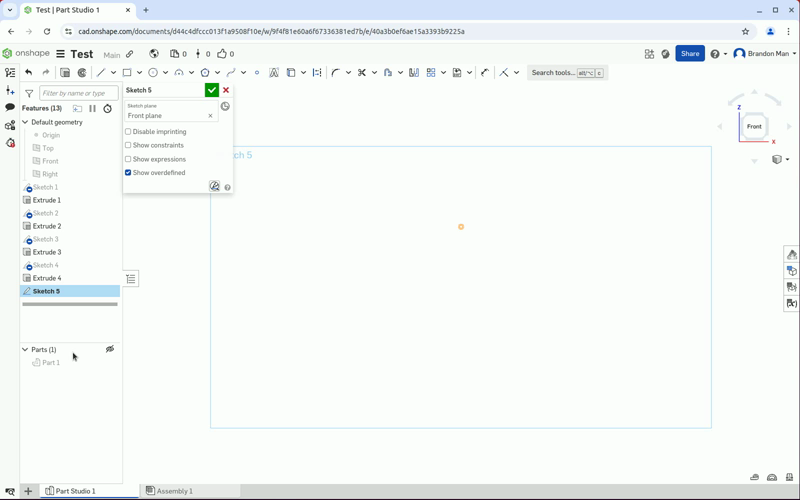
key(c)
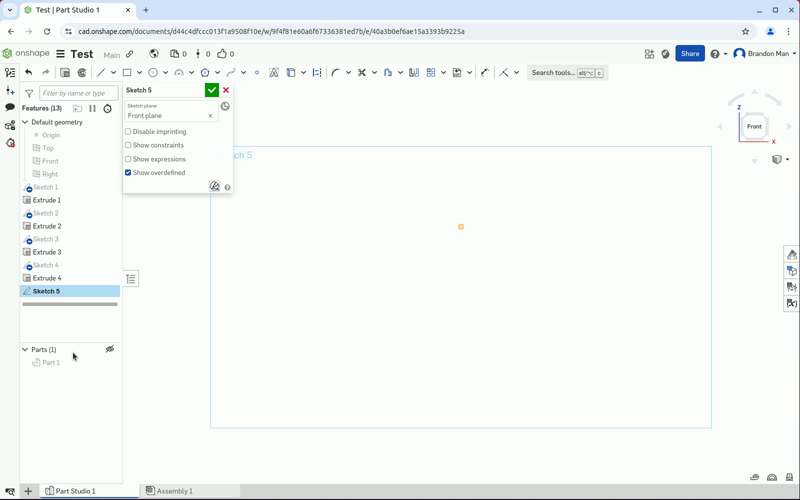
key_down(shift)
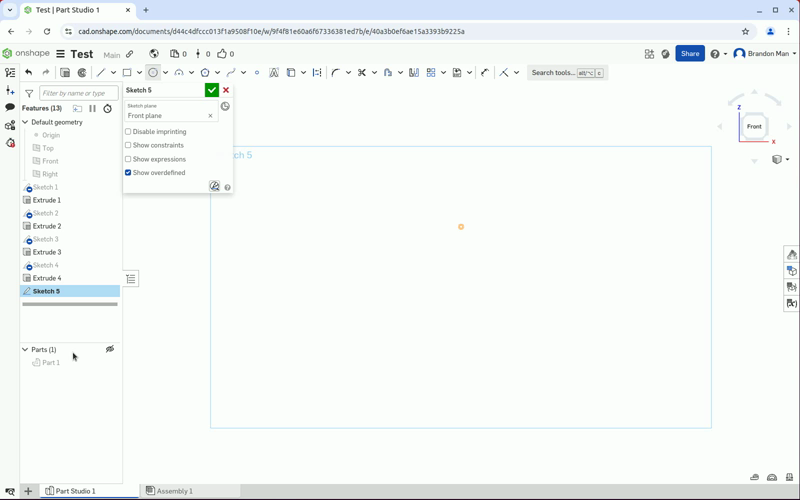
mouse_move(461, 207)
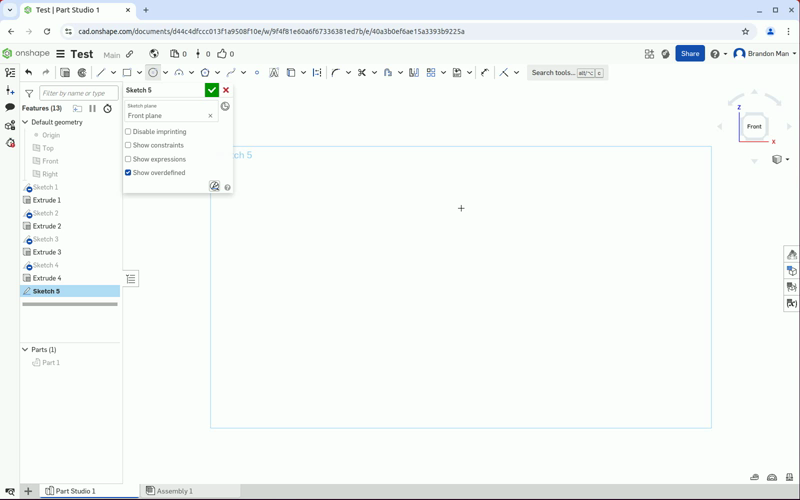
click(461, 207)
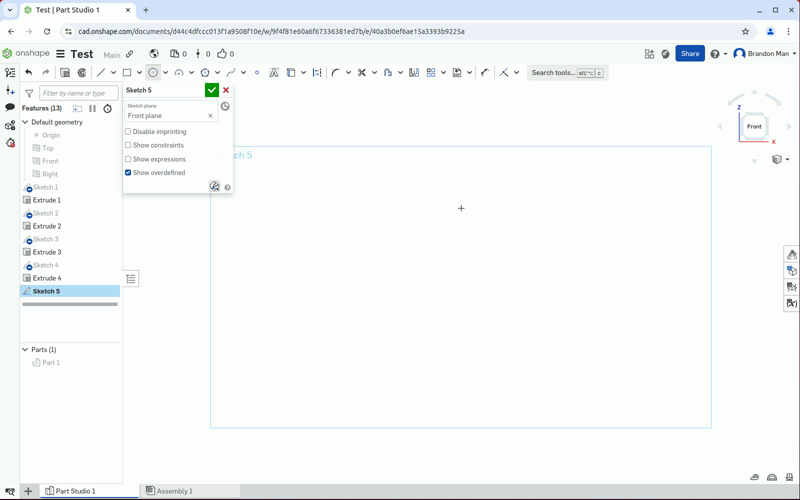
key_up(shift)
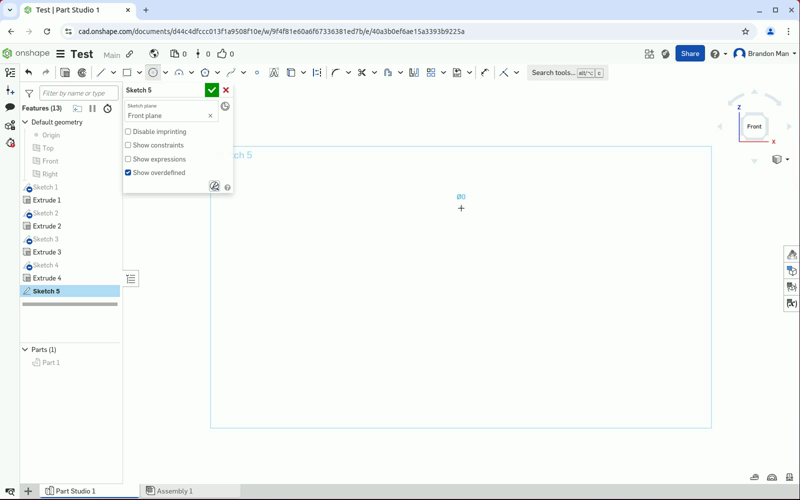
mouse_move(463, 207)
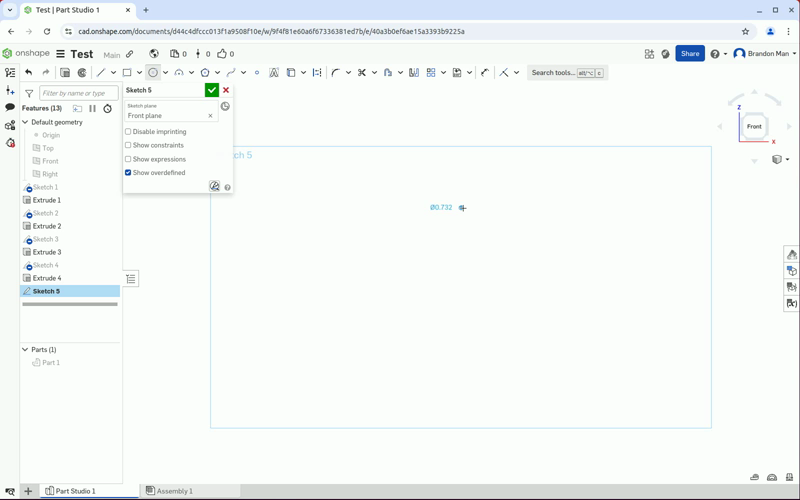
scroll(6)
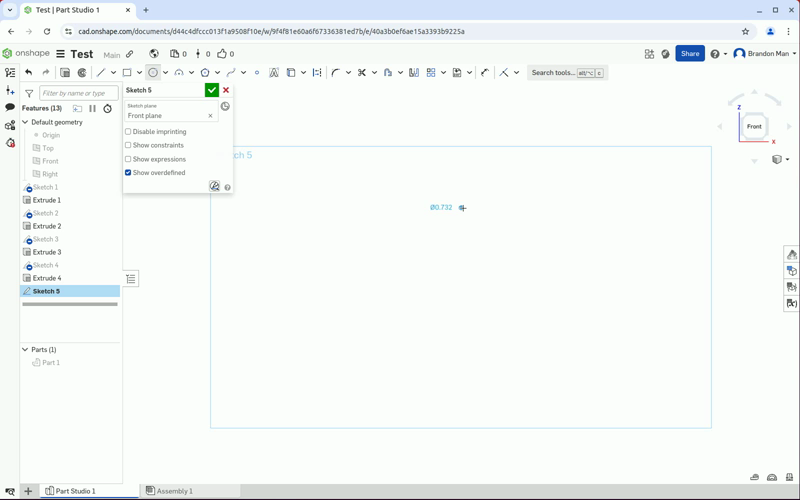
scroll(6)
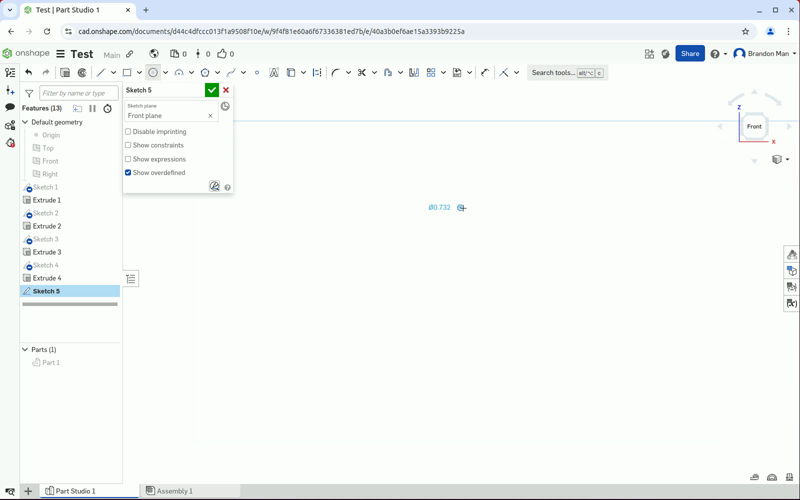
scroll(6)
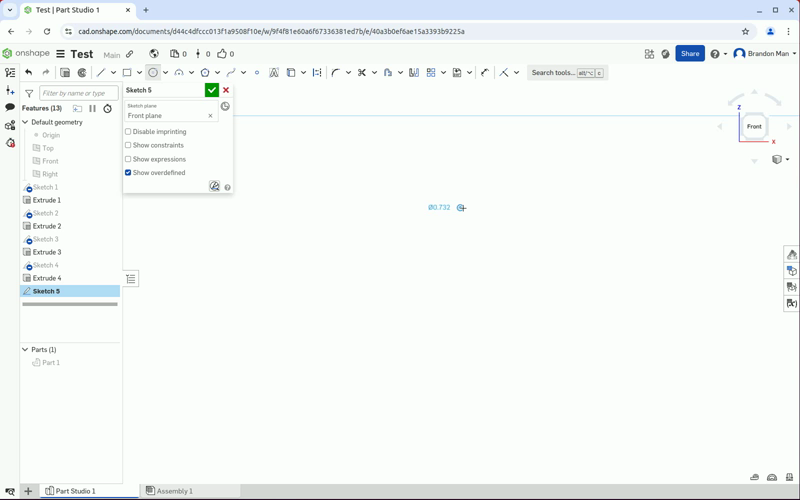
scroll(6)
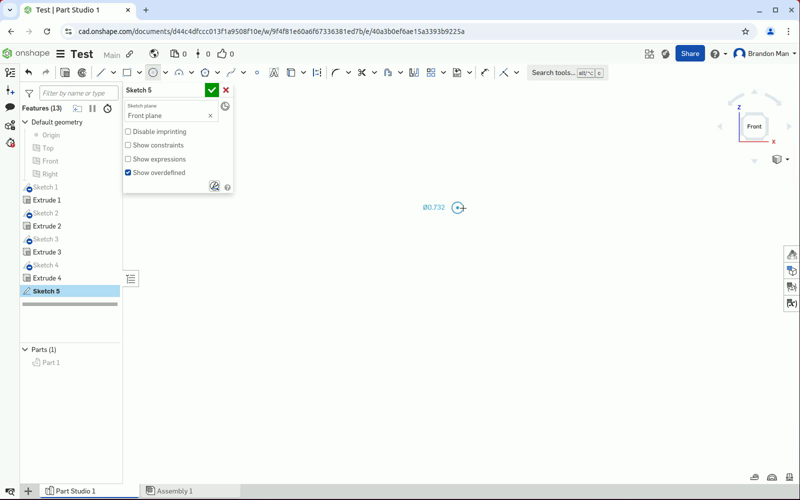
scroll(6)
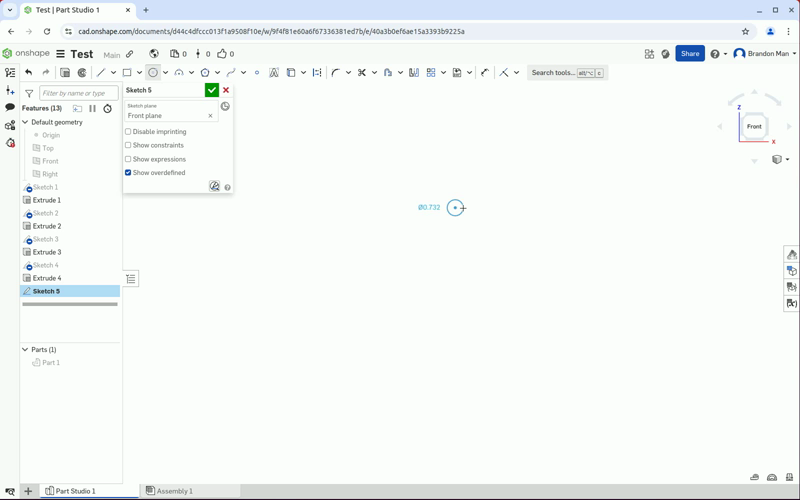
scroll(6)
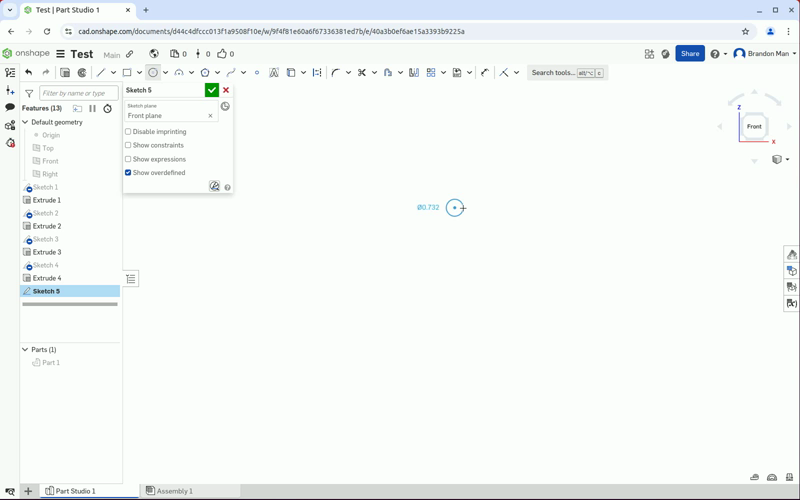
scroll(6)
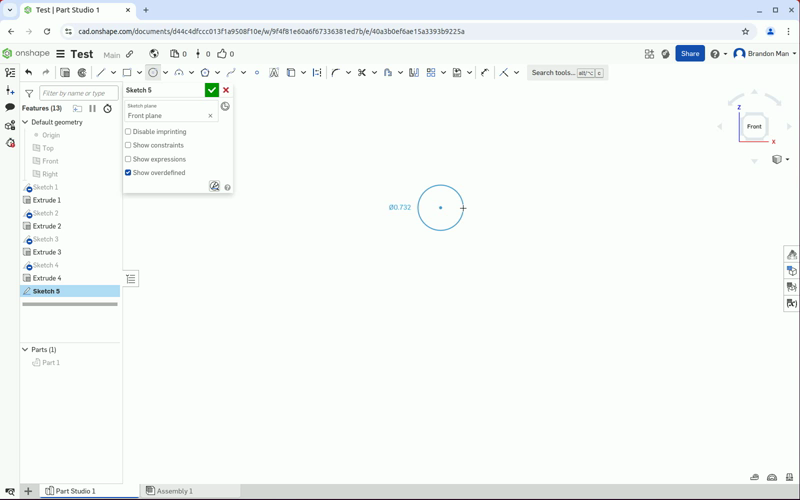
click(463, 207)
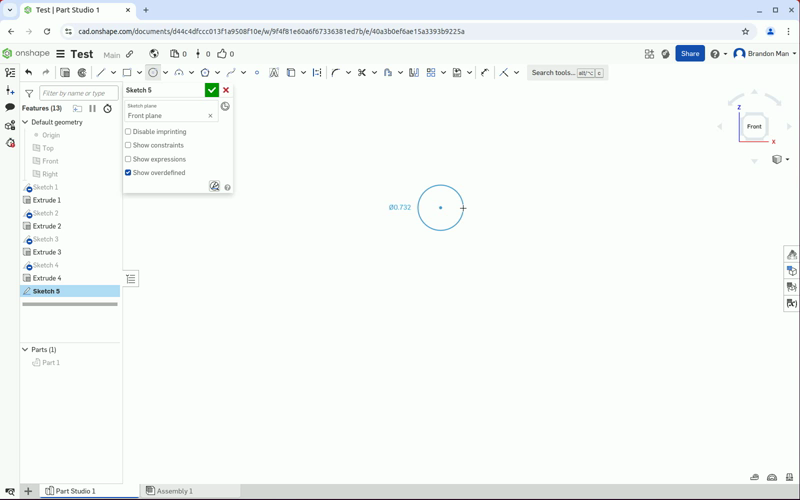
scroll(-6)
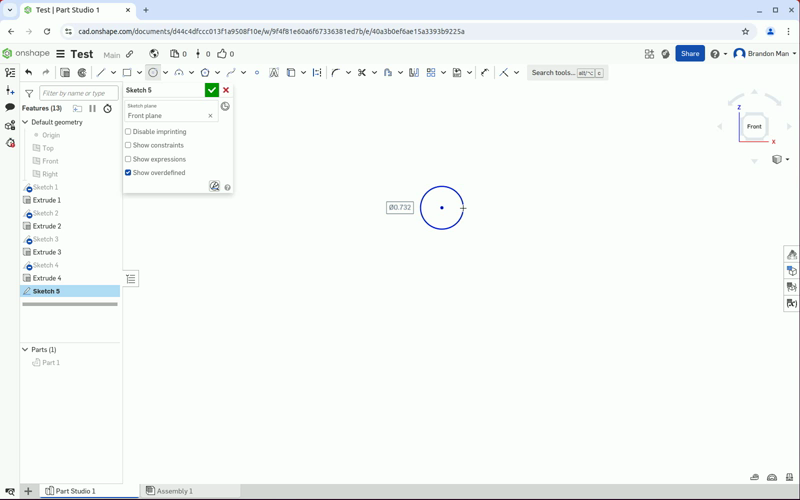
scroll(-6)
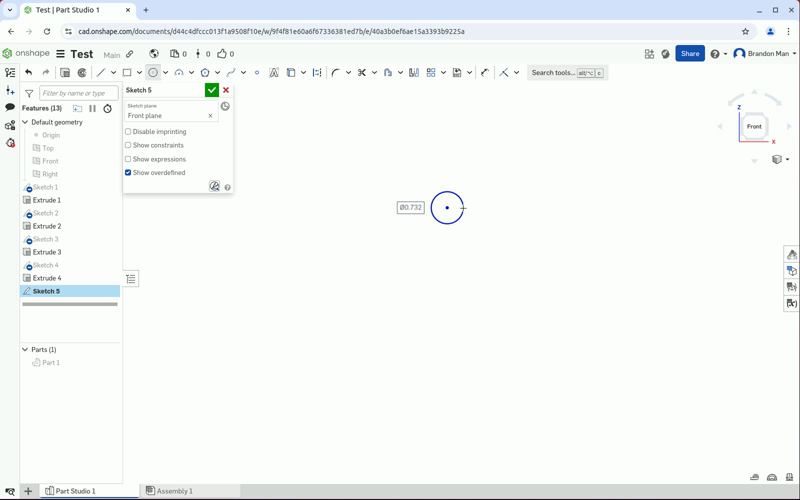
scroll(-6)
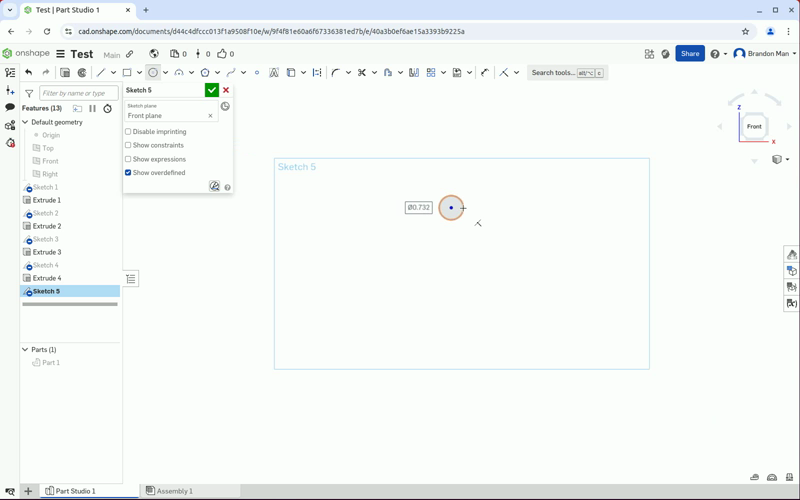
scroll(-6)
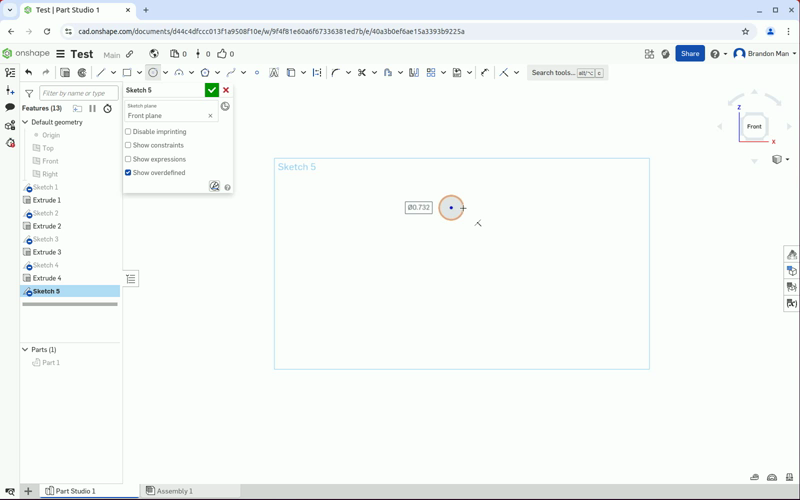
scroll(-6)
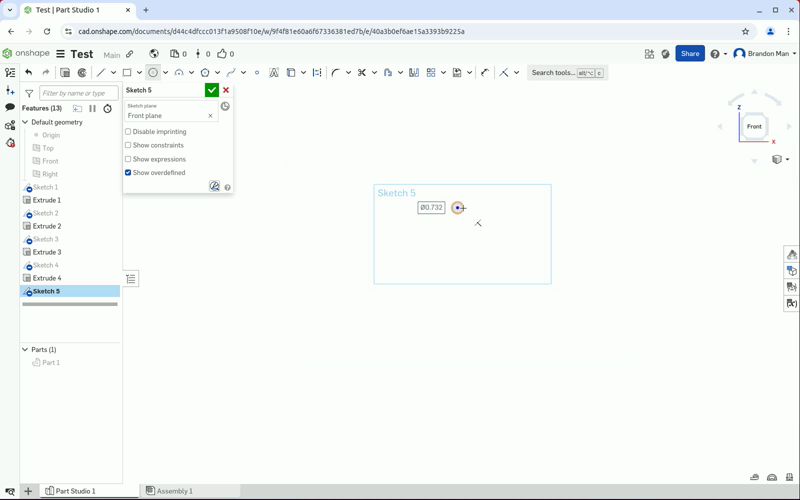
scroll(-6)
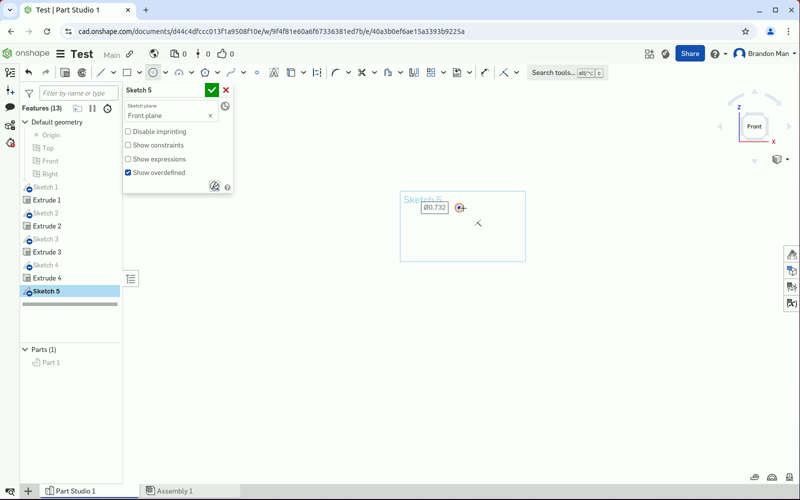
scroll(-6)
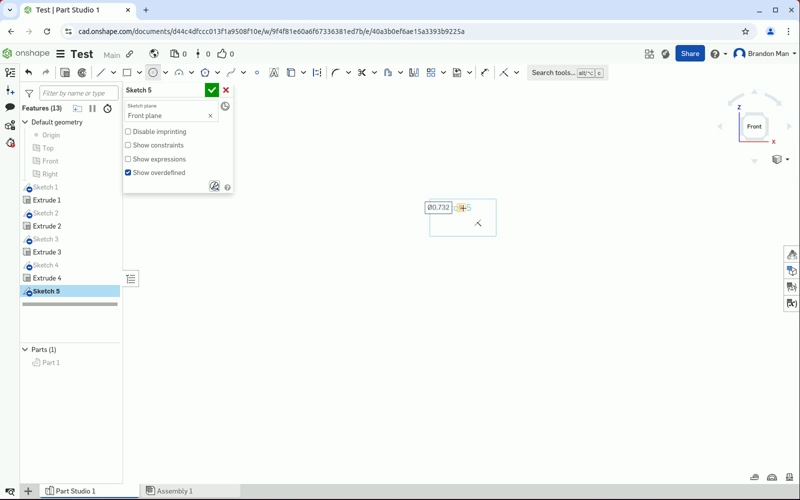
key(esc)
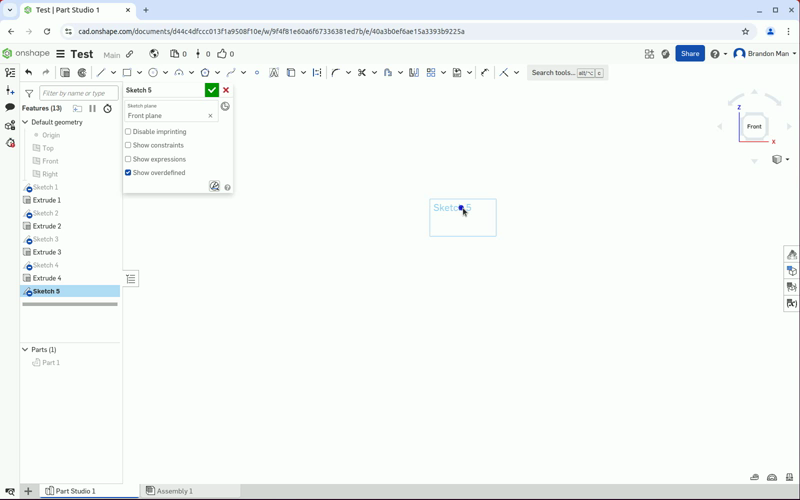
mouse_move(462, 209)
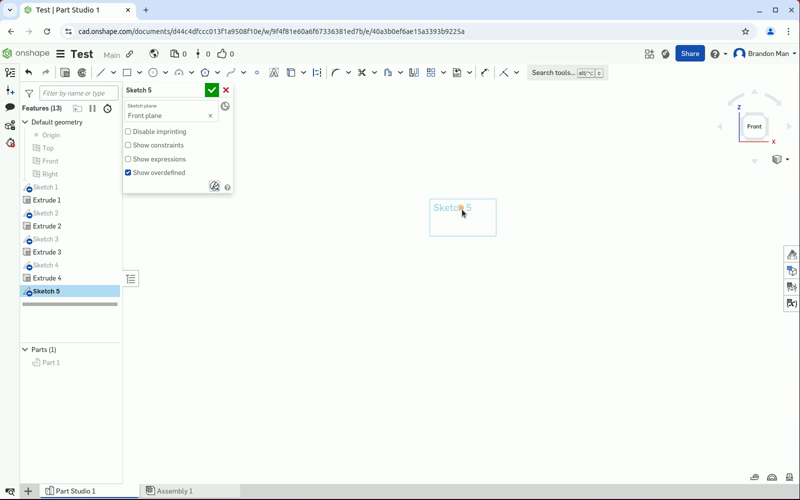
scroll(6)
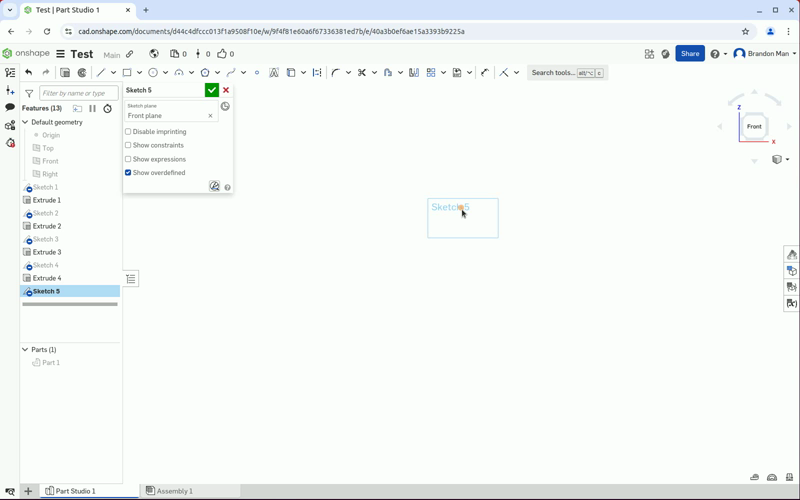
scroll(6)
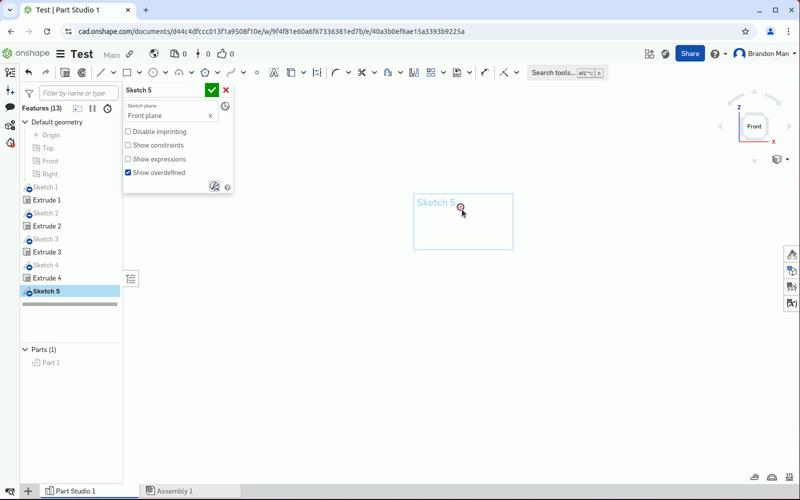
scroll(6)
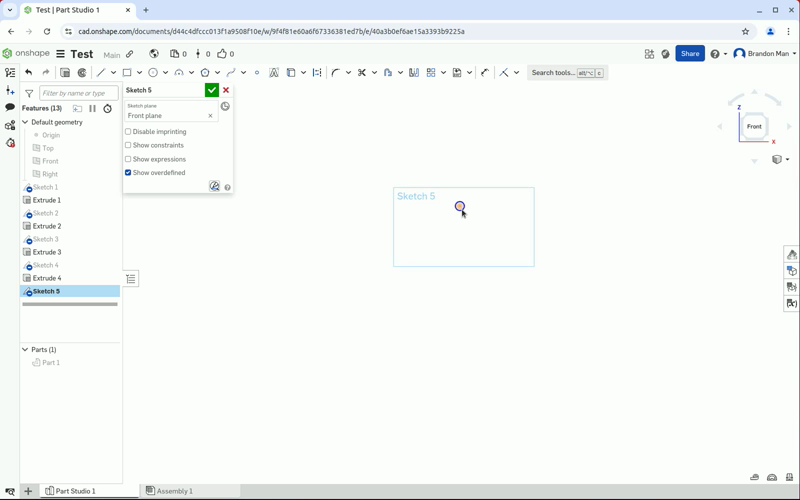
scroll(6)
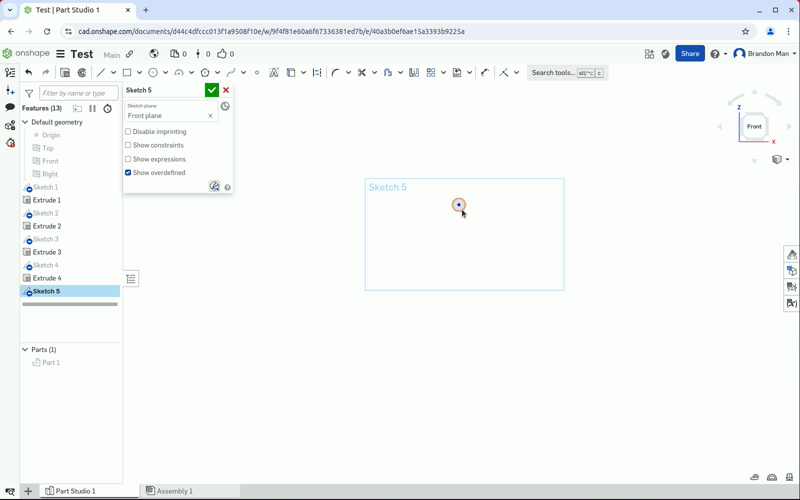
scroll(6)
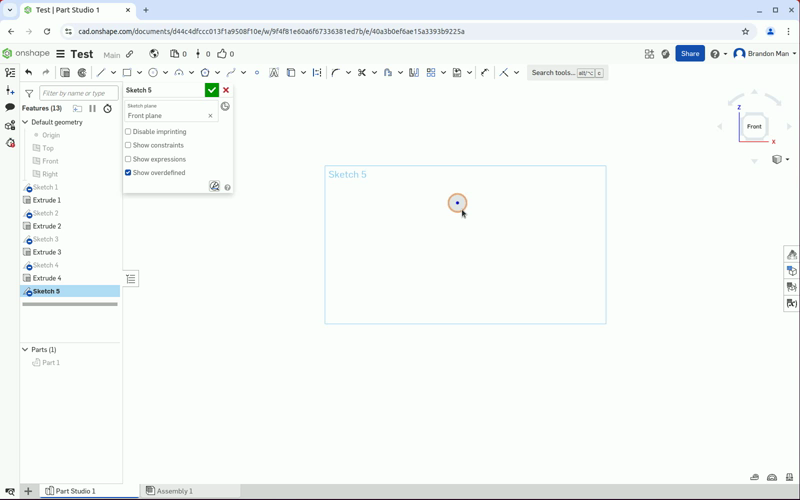
scroll(6)
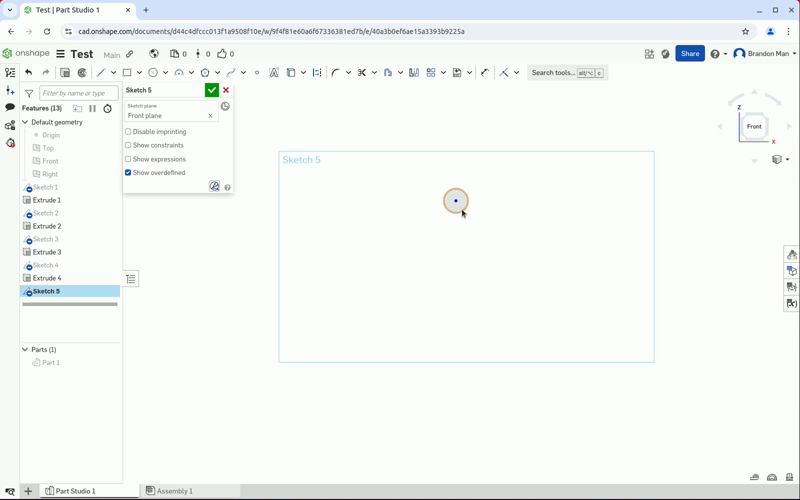
scroll(6)
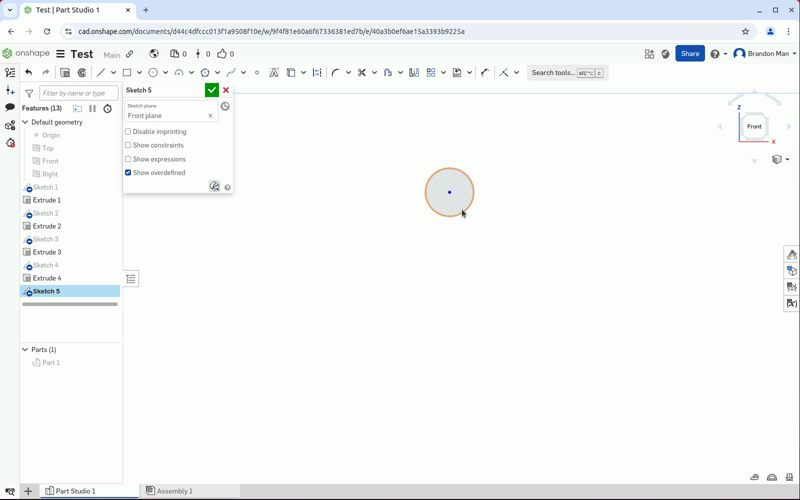
click(462, 209)
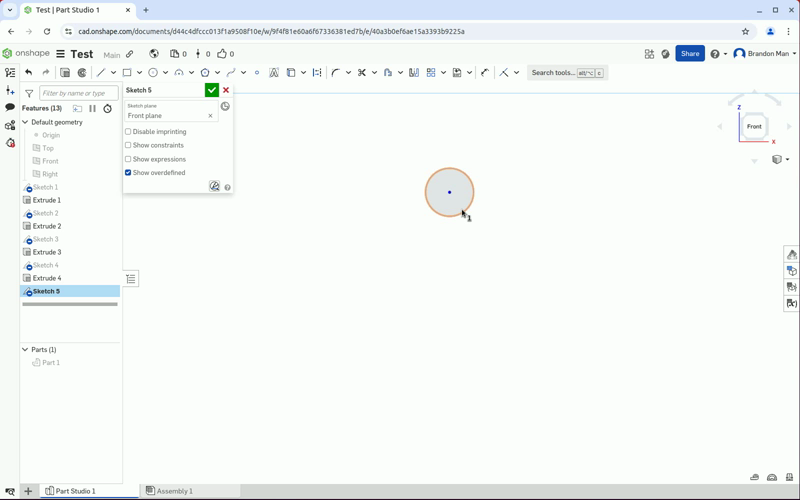
scroll(-6)
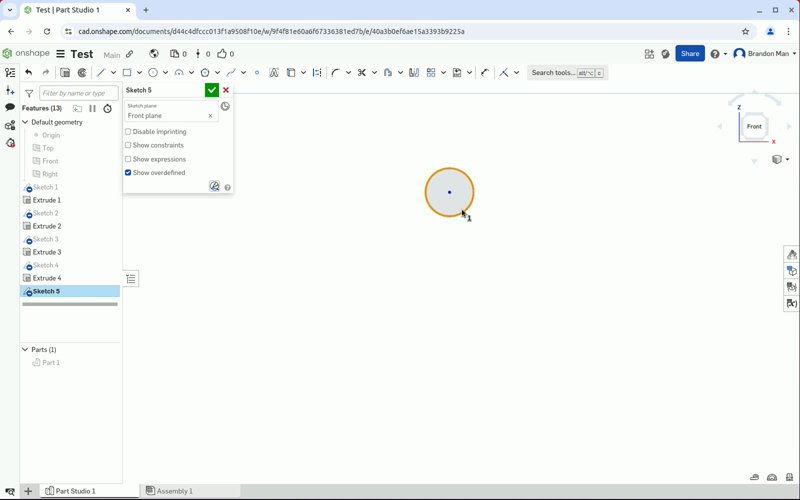
scroll(-6)
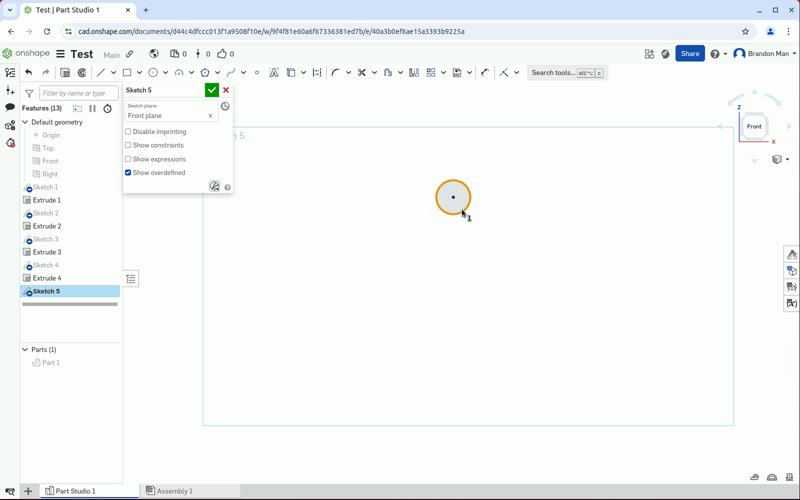
scroll(-6)
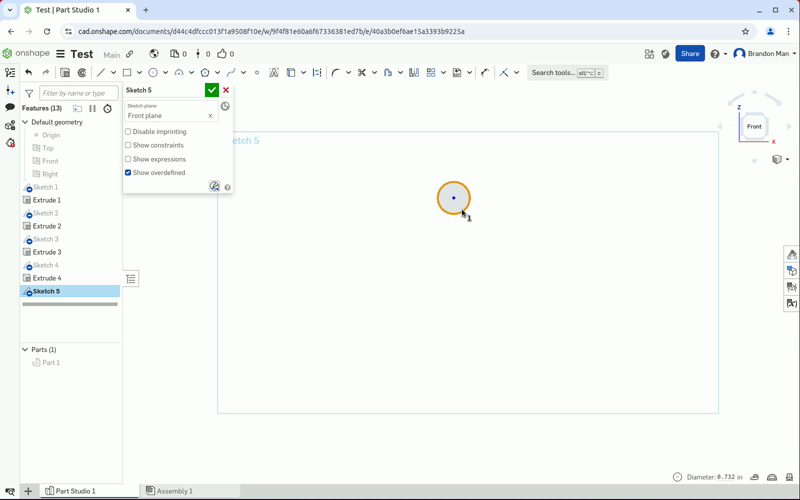
scroll(-6)
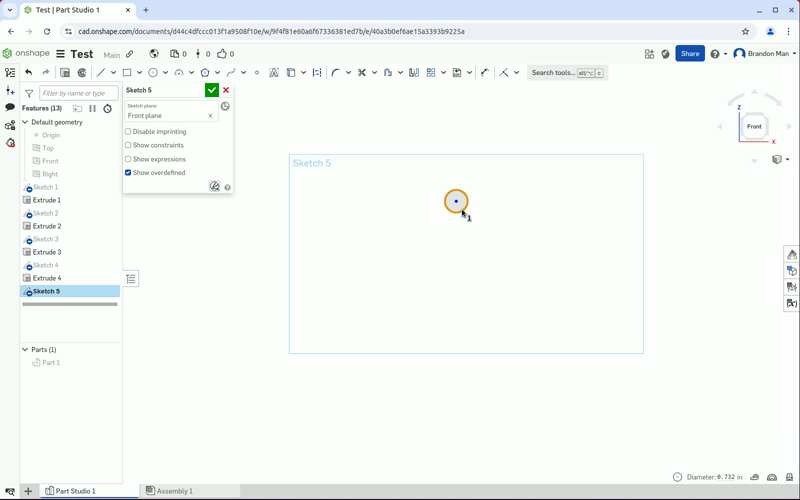
scroll(-6)
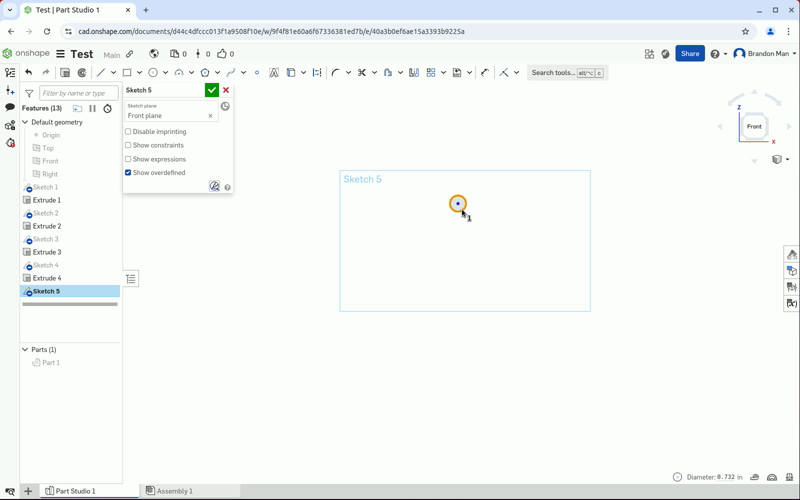
scroll(-6)
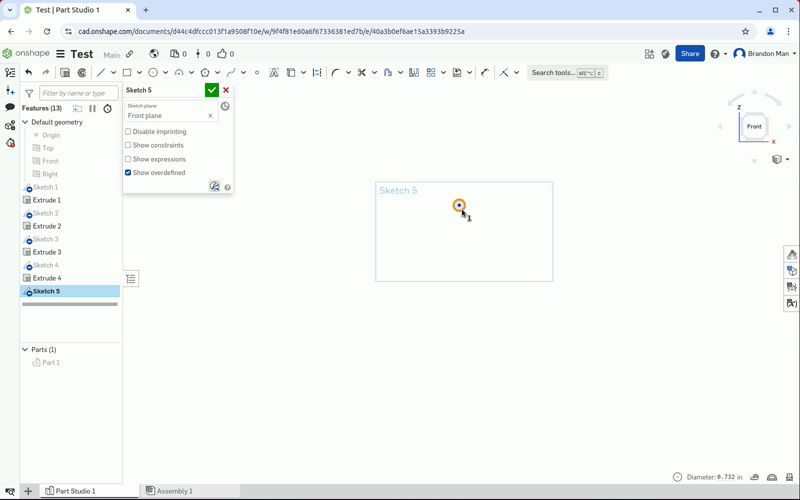
scroll(-6)
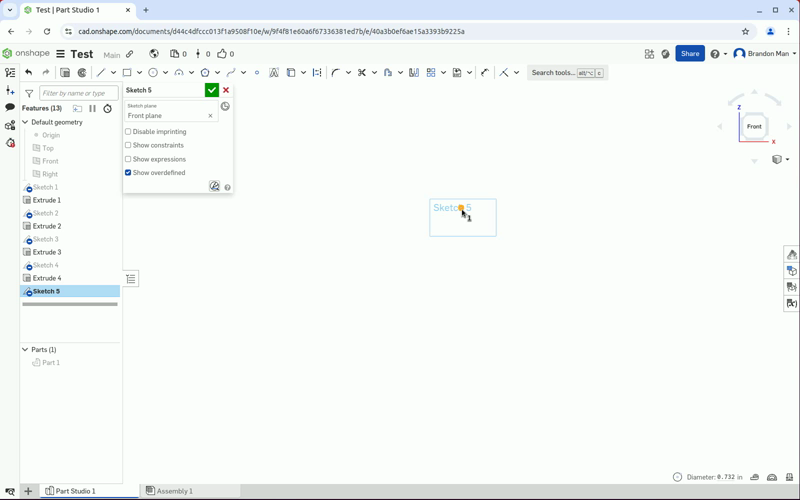
mouse_move(73, 352)
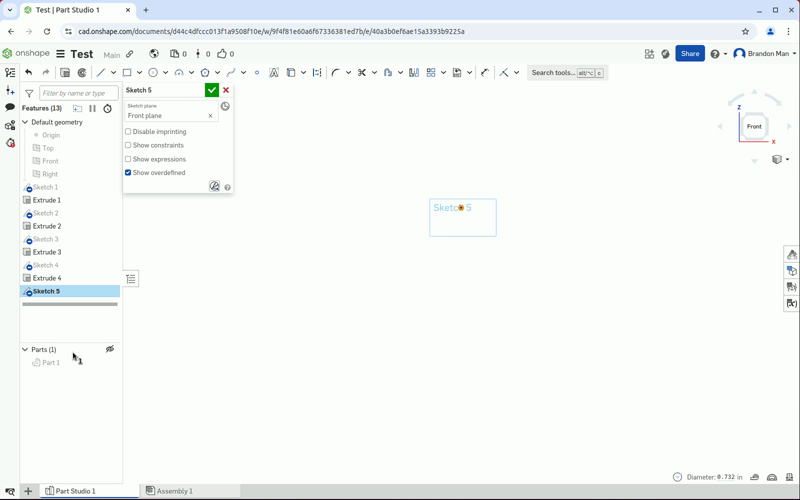
key(shift+y)
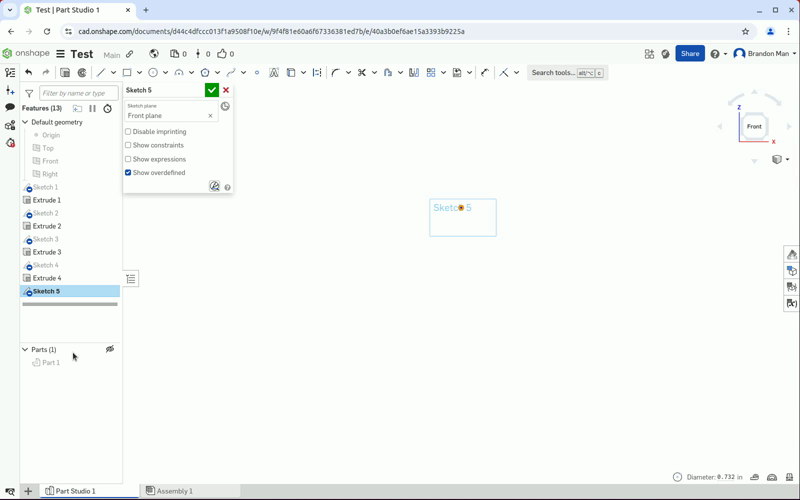
key(shift+e)
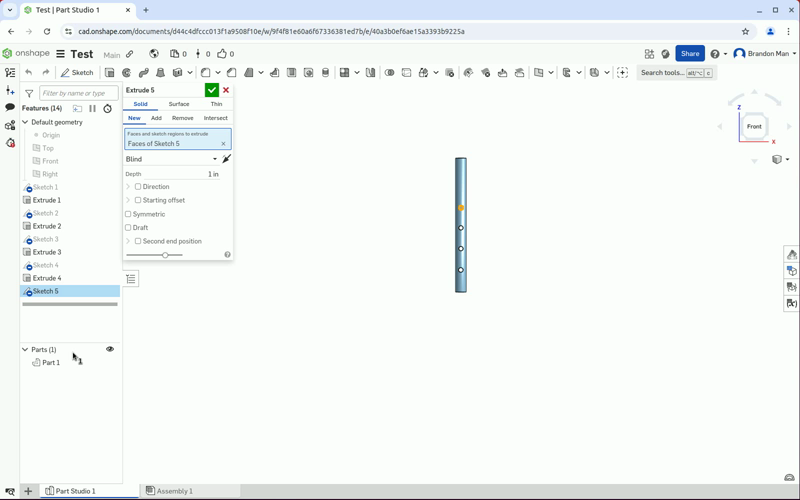
mouse_move(143, 106)
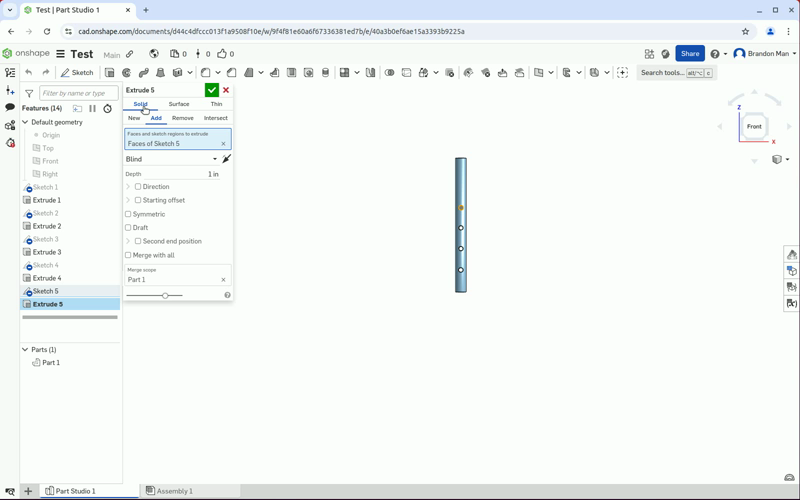
click(143, 106)
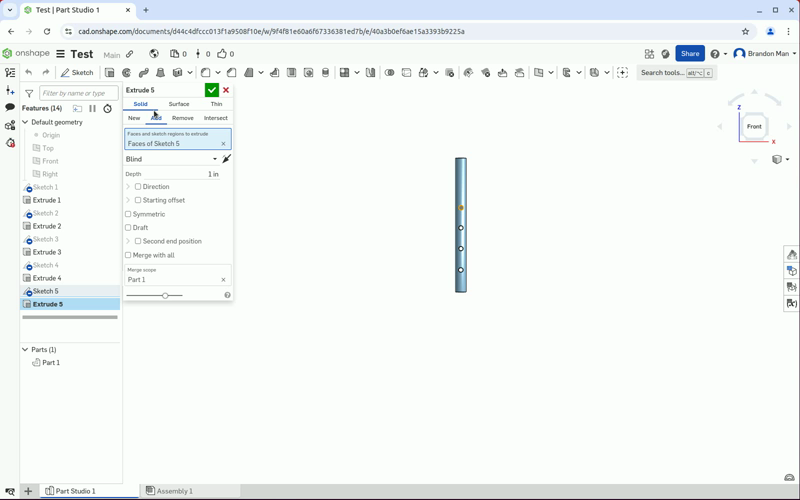
mouse_move(186, 120)
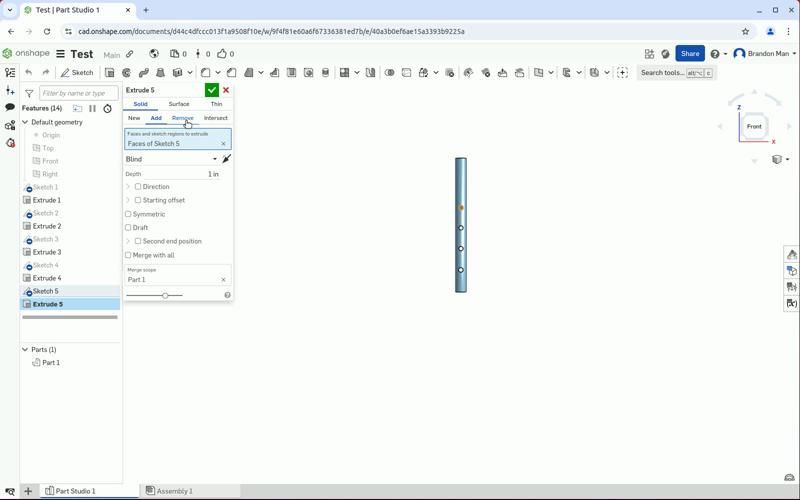
click(186, 120)
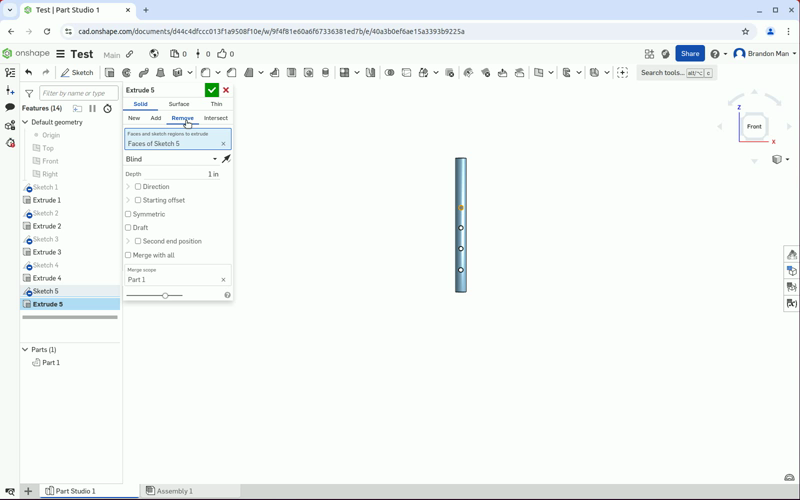
key(tab, 4)
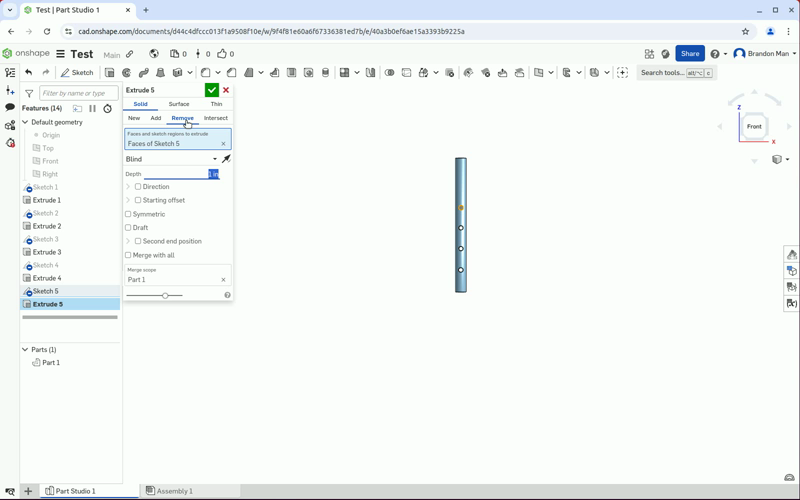
text(2.648)
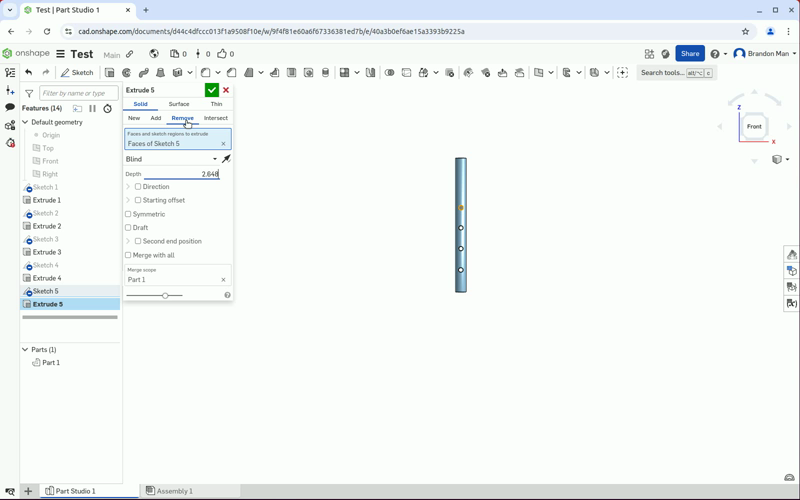
key(tab, 3)
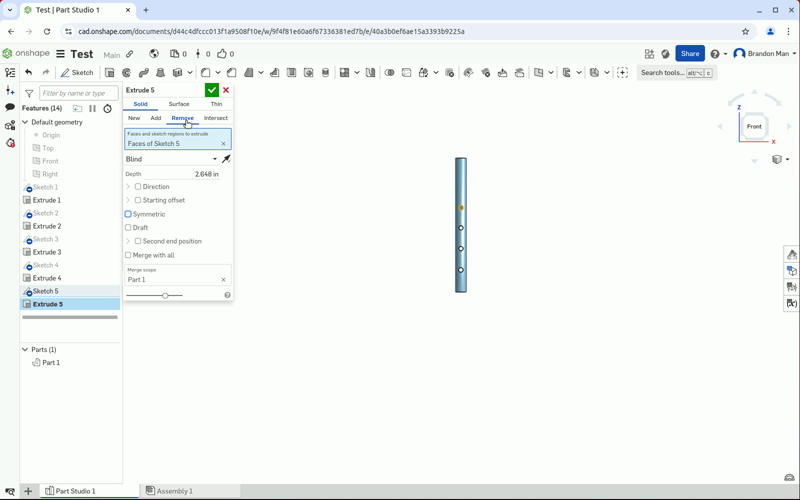
key(tab, 2)
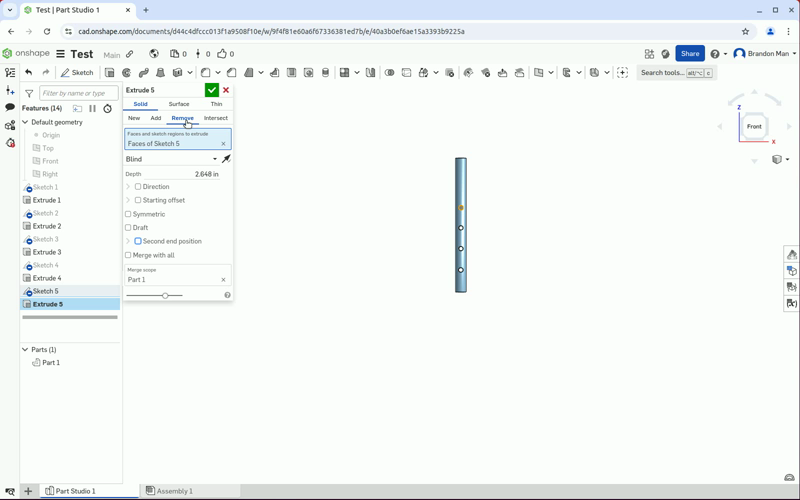
key(space)
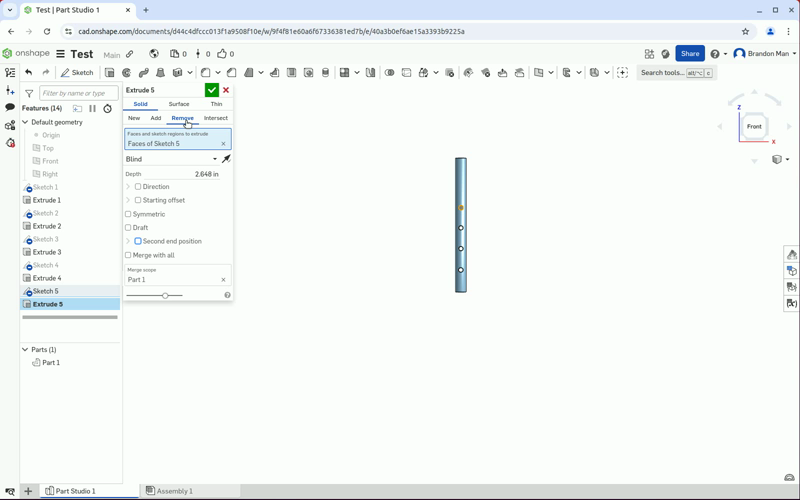
key(tab, 3)
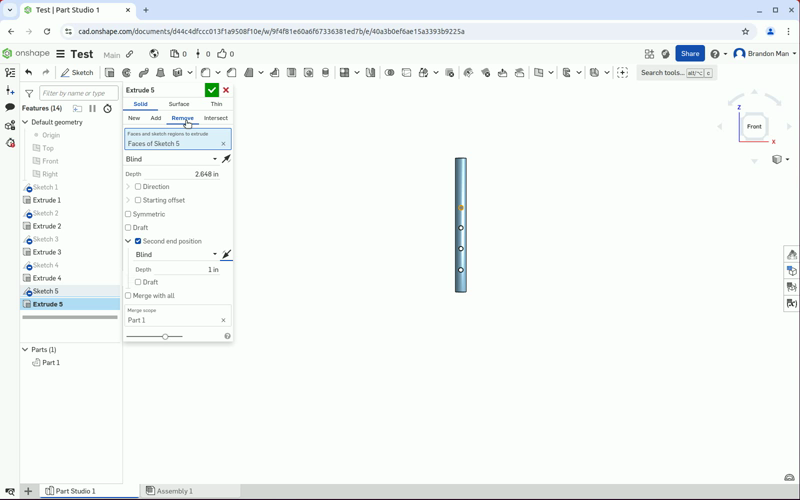
text(2.648)
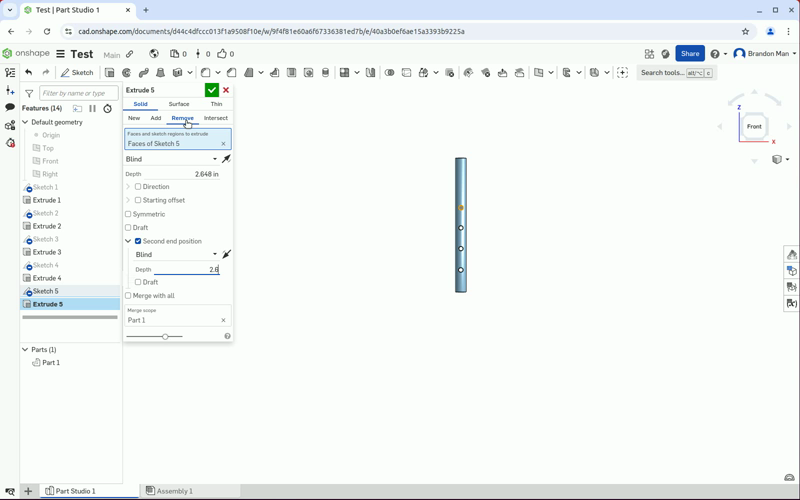
key(tab, 2)
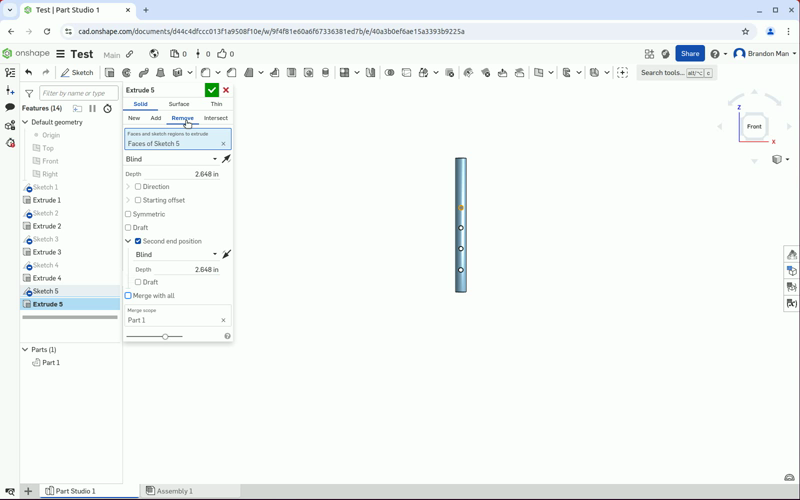
key(space)
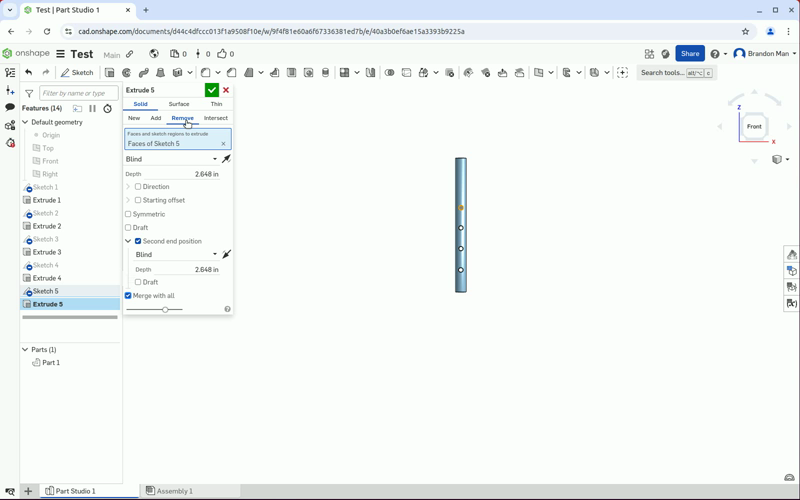
key(enter)
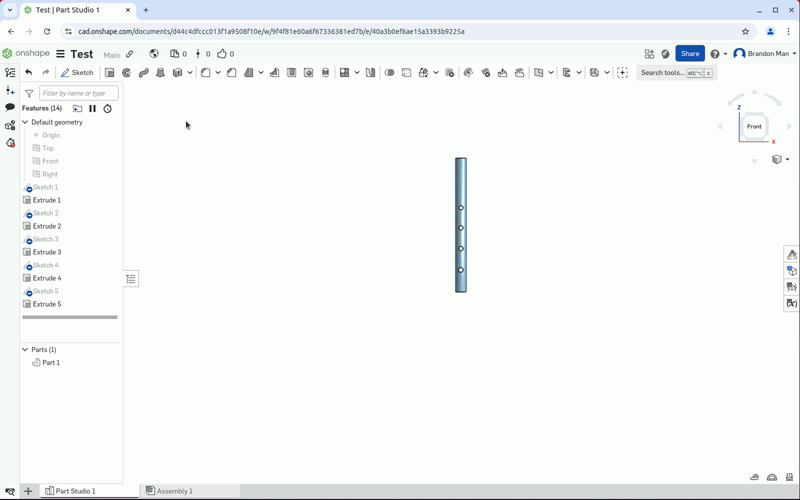
key(shift+h)
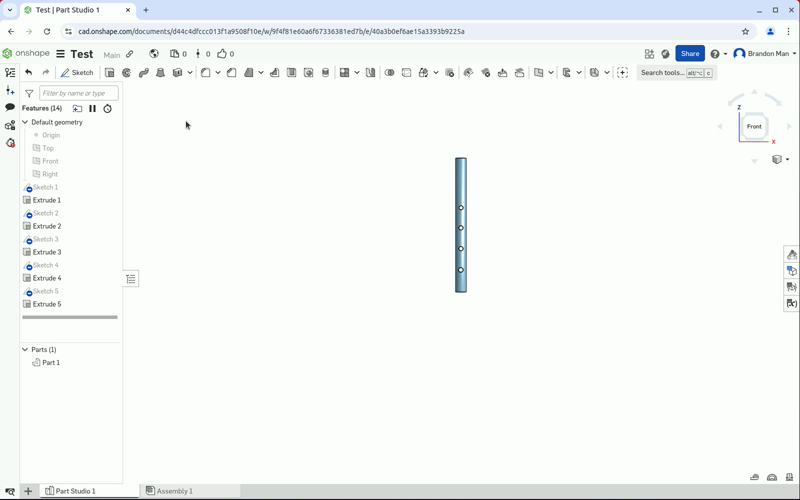
key(shift+h)
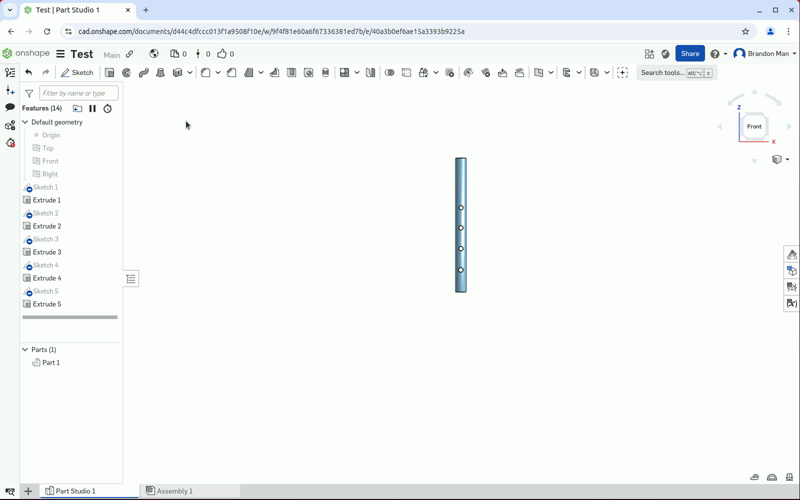
mouse_move(73, 189)
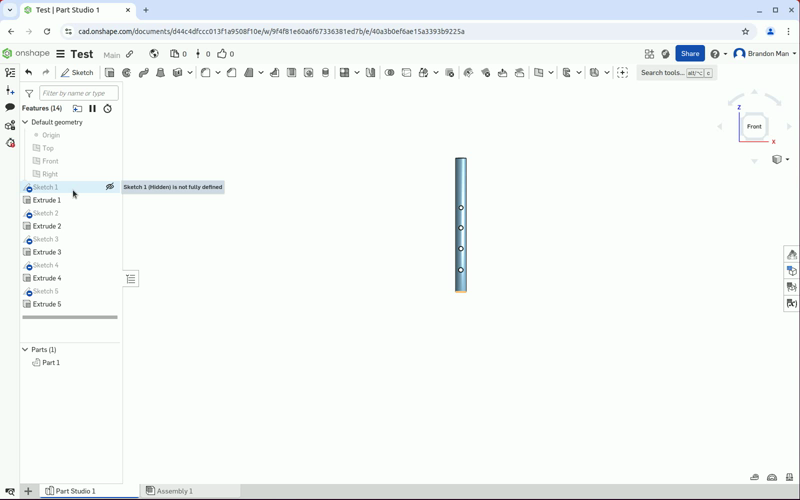
click(73, 189)
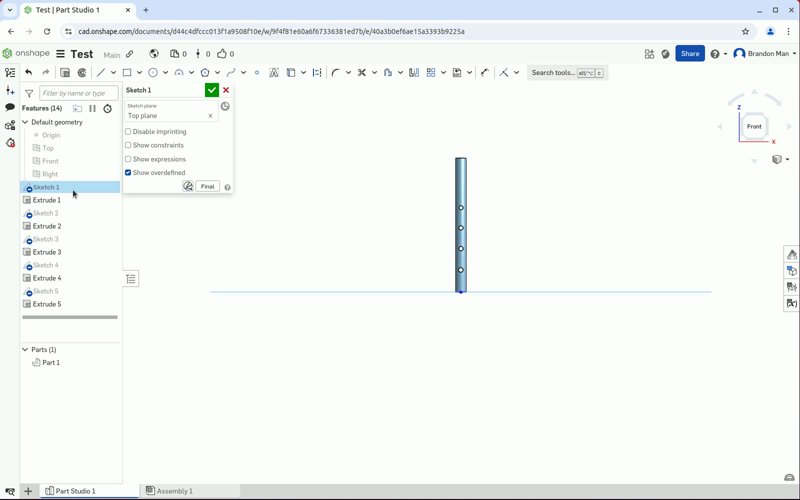
mouse_move(229, 92)
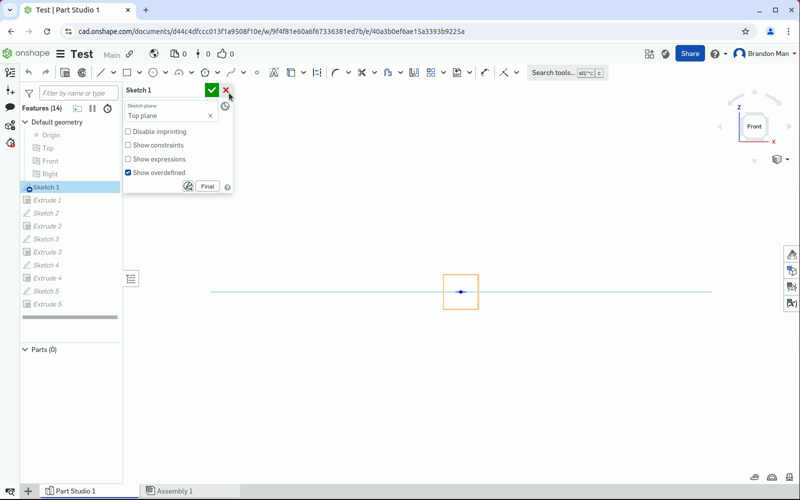
click(229, 92)
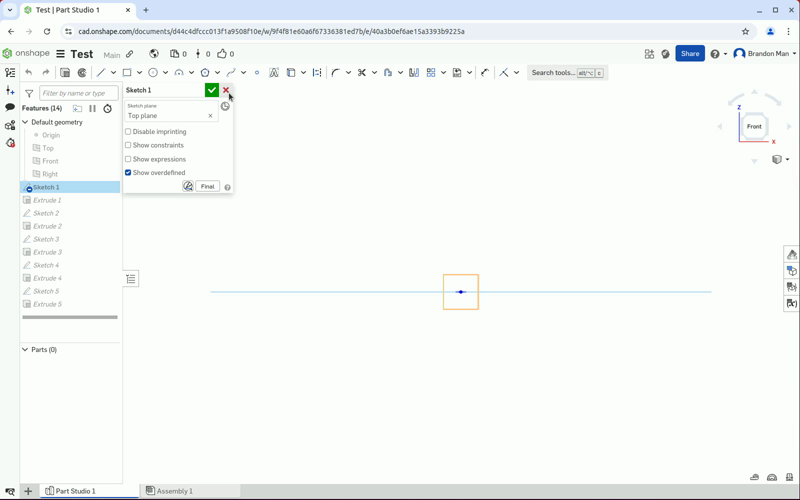
key(shift+s)
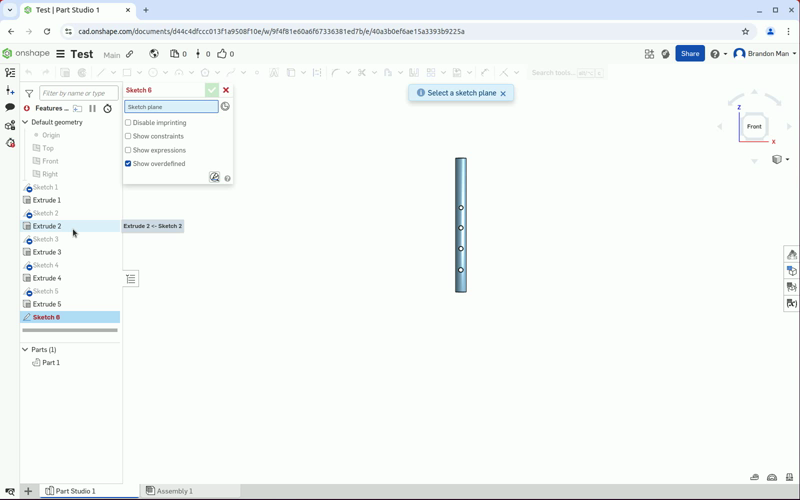
scroll(3)
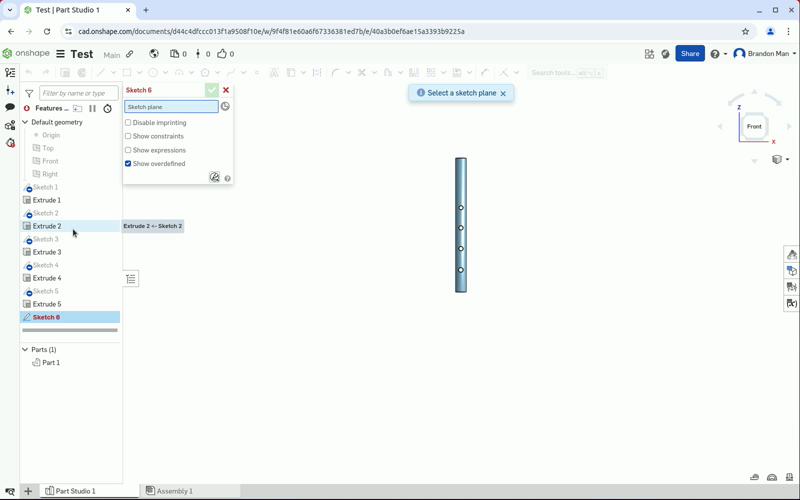
mouse_move(73, 163)
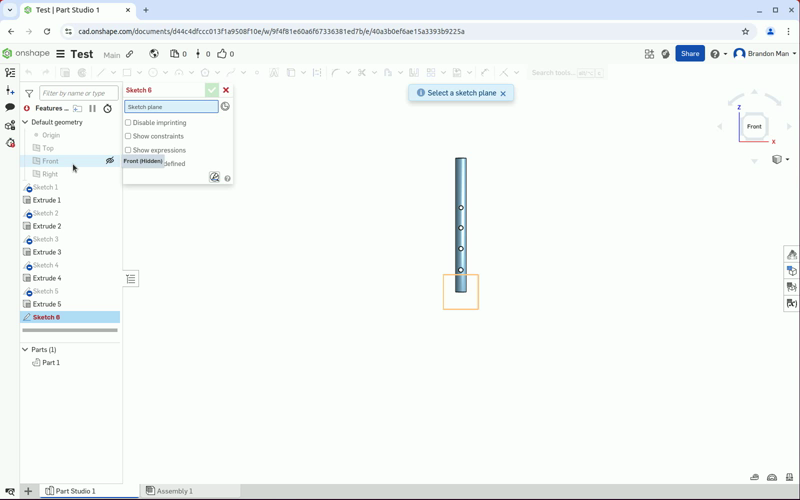
click(73, 163)
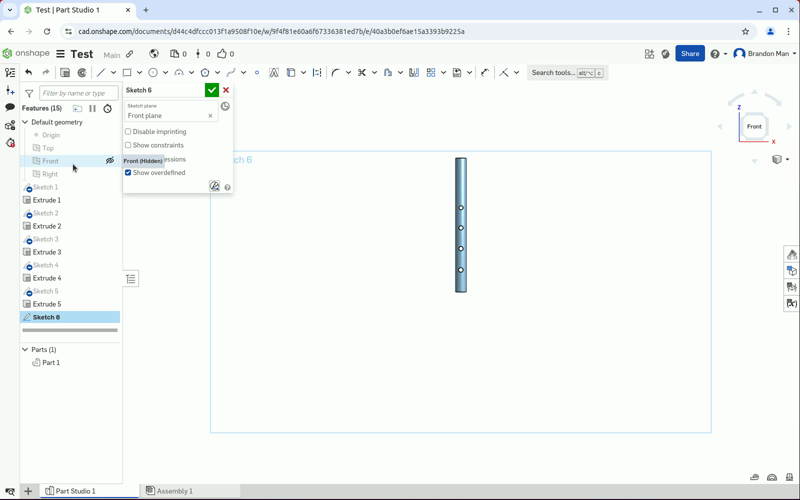
mouse_move(73, 352)
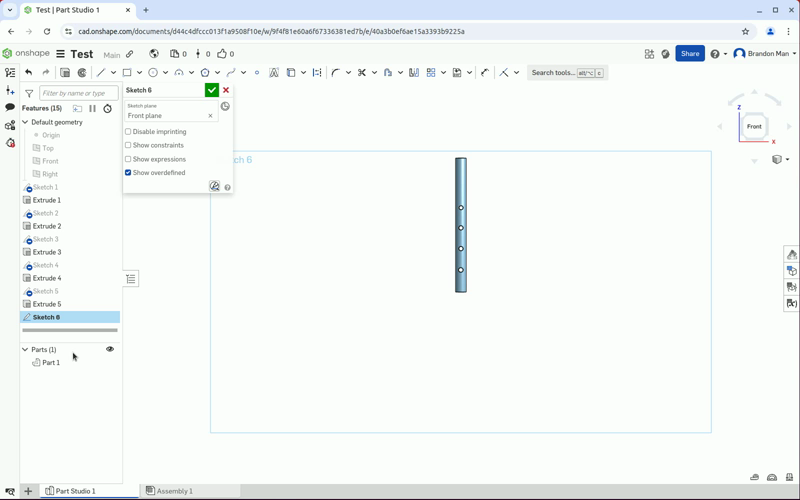
key(y)
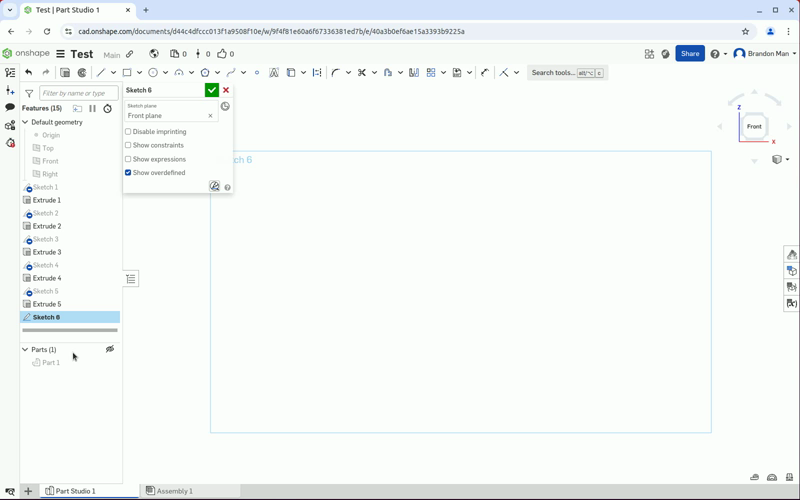
key(c)
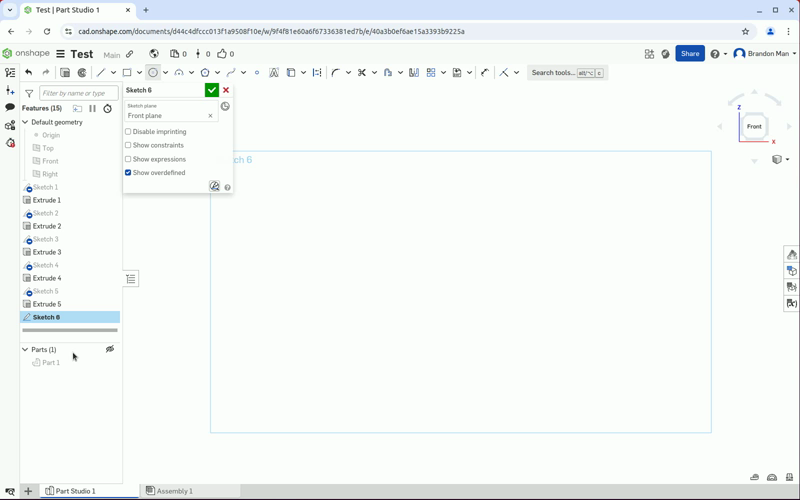
key_down(shift)
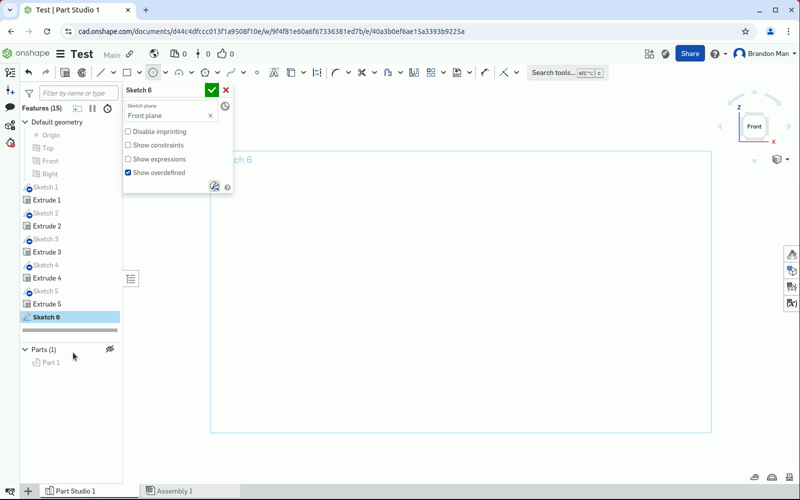
mouse_move(461, 189)
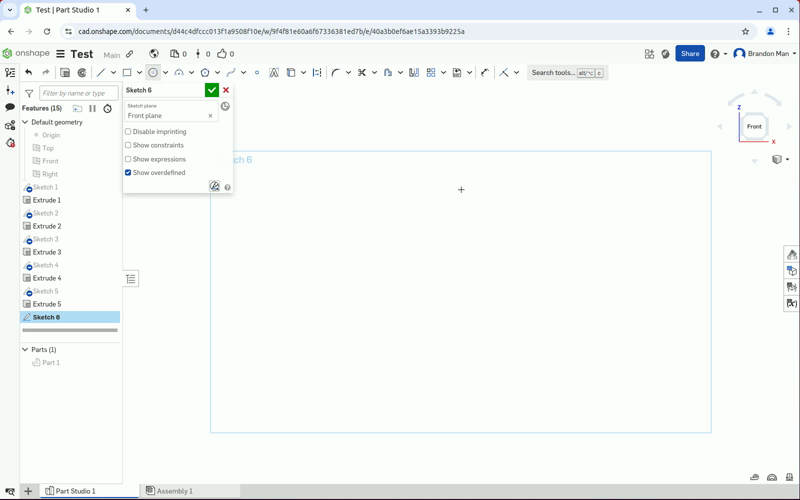
click(461, 189)
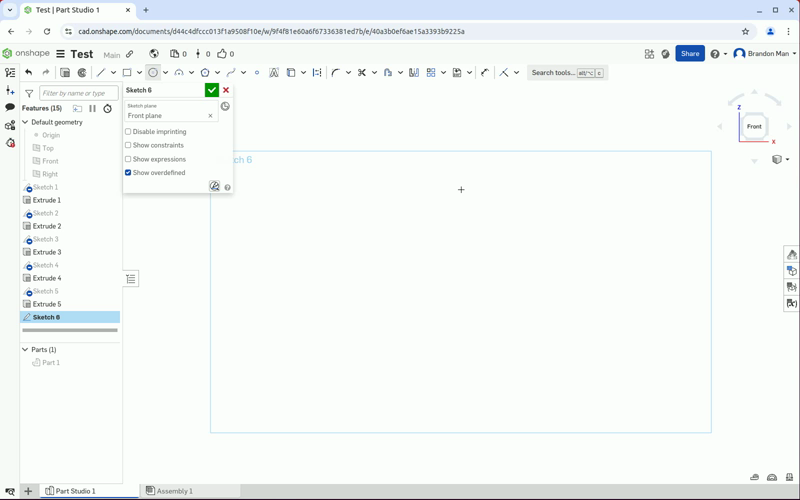
key_up(shift)
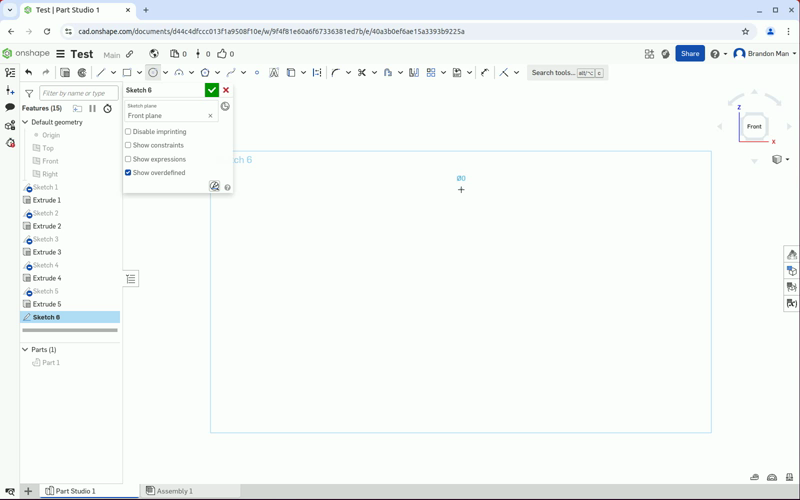
mouse_move(463, 189)
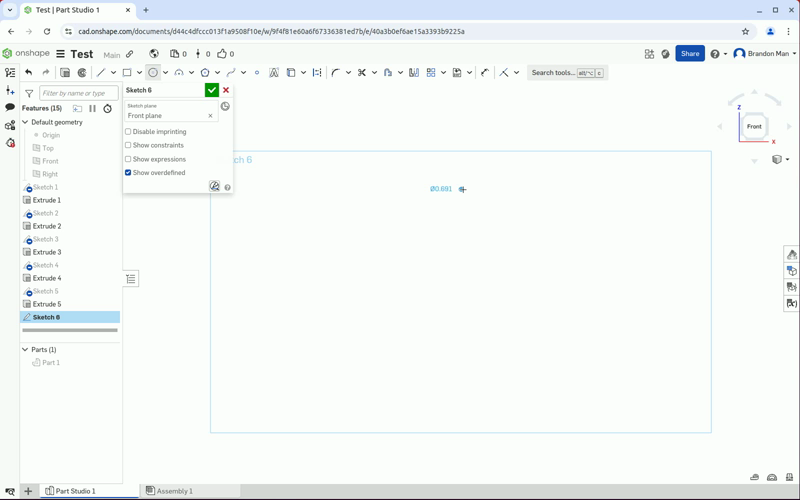
scroll(6)
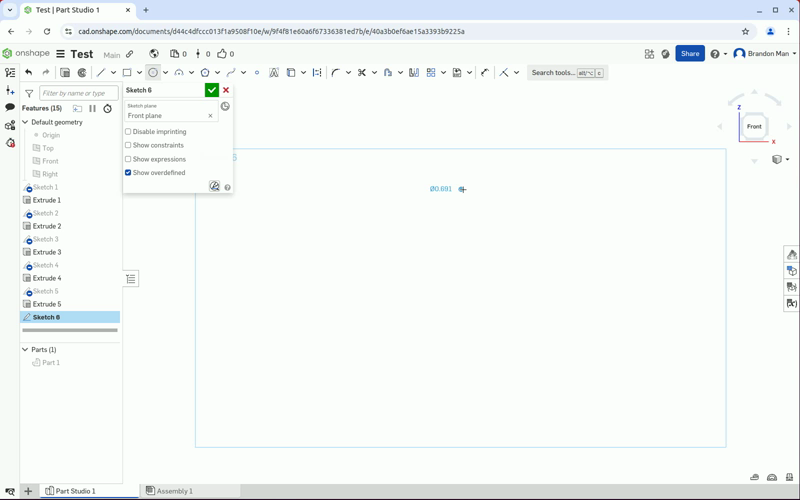
scroll(6)
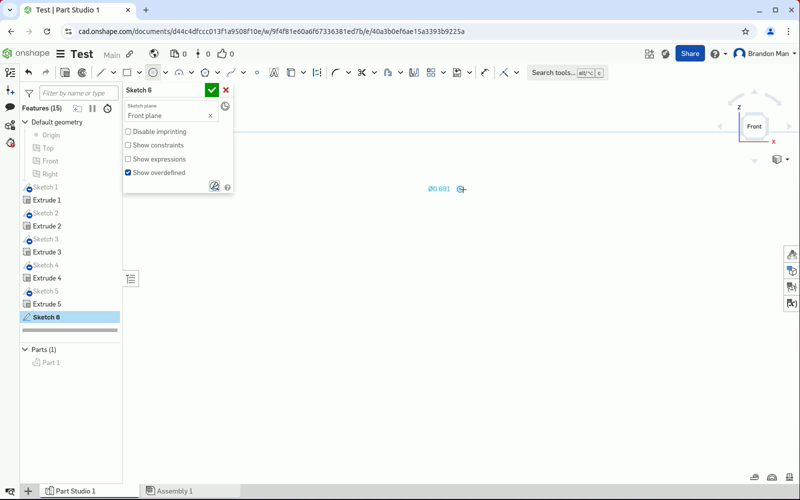
scroll(6)
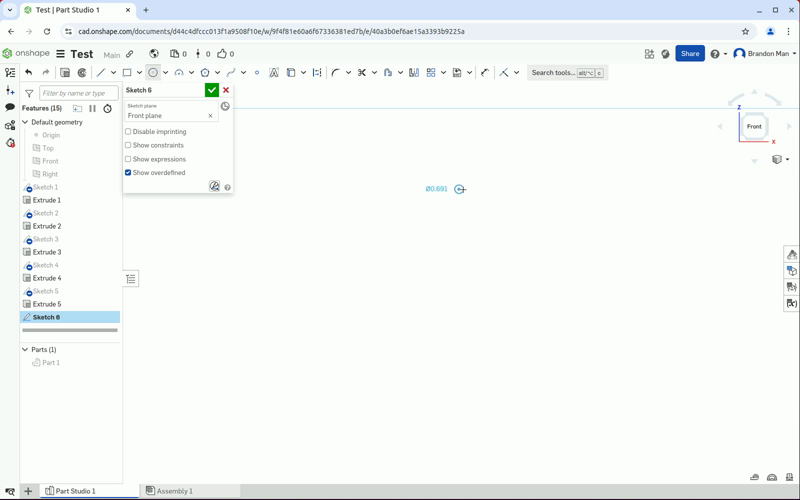
scroll(6)
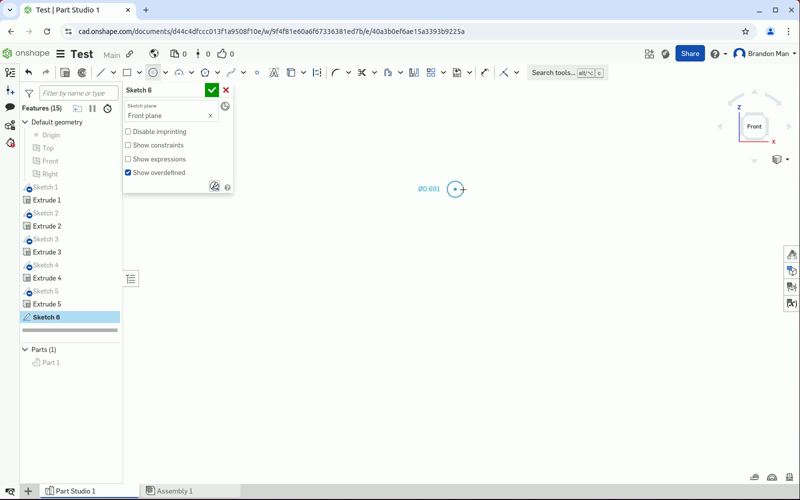
scroll(6)
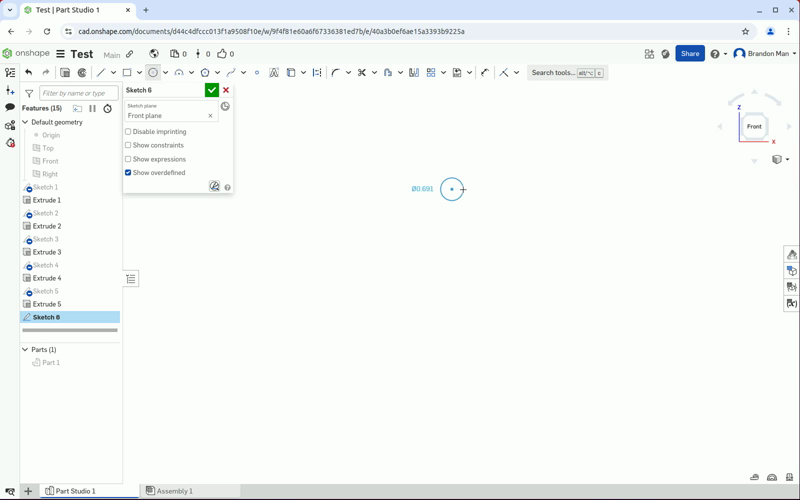
scroll(6)
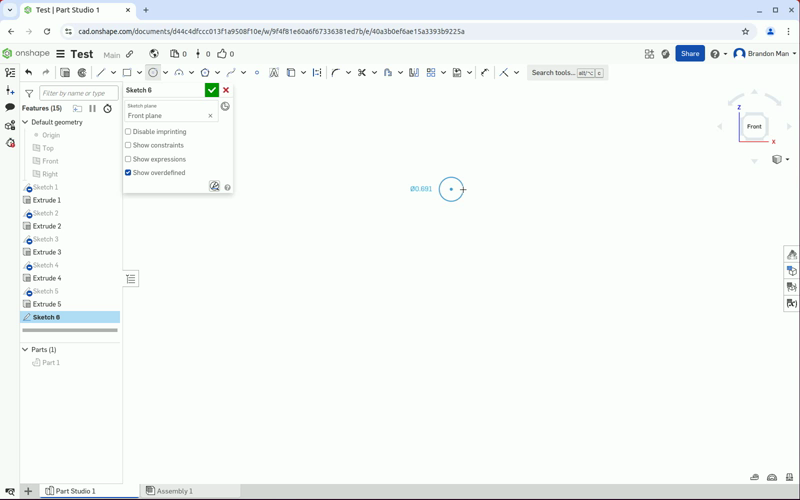
scroll(6)
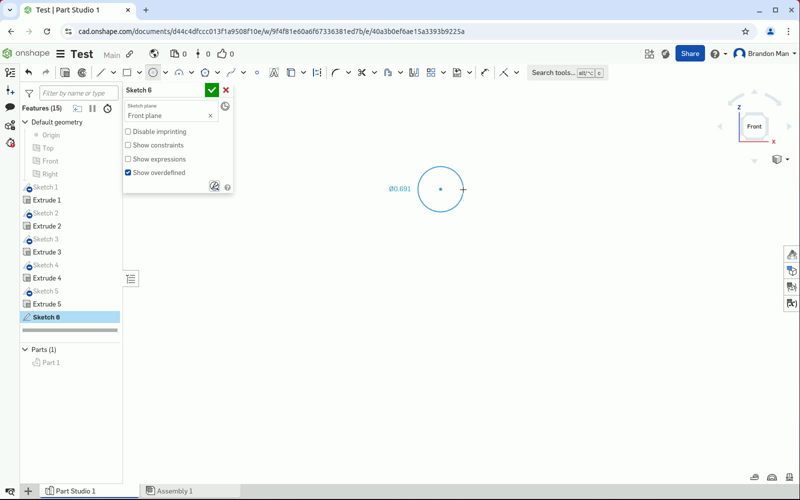
click(463, 189)
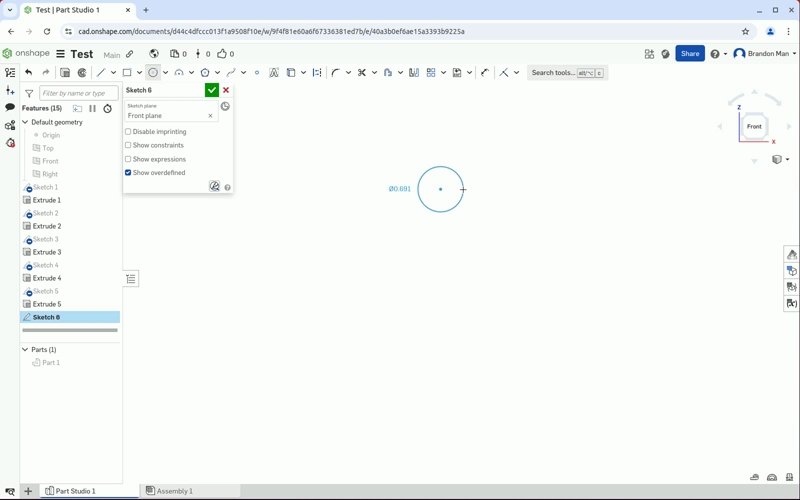
scroll(-6)
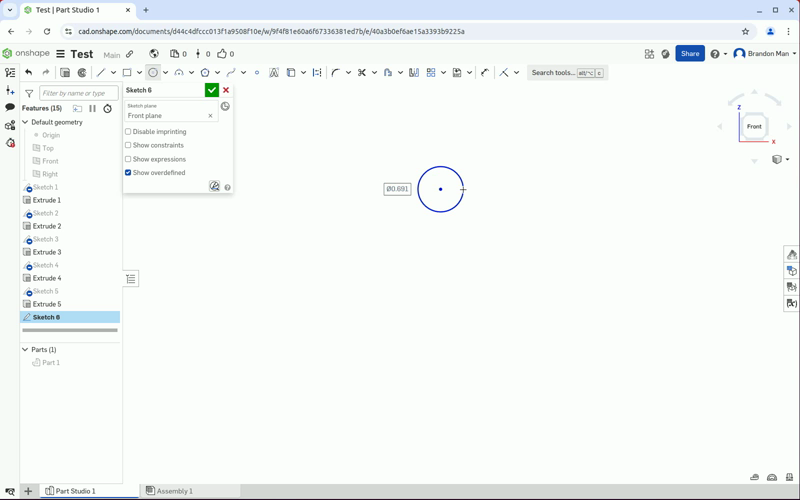
scroll(-6)
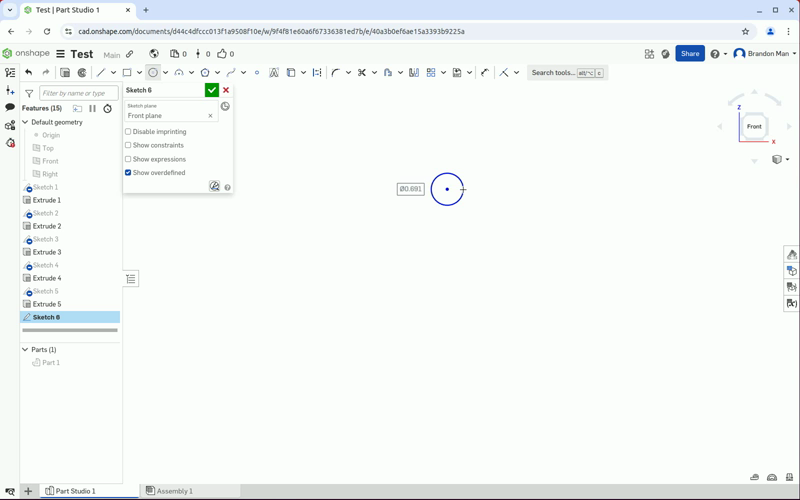
scroll(-6)
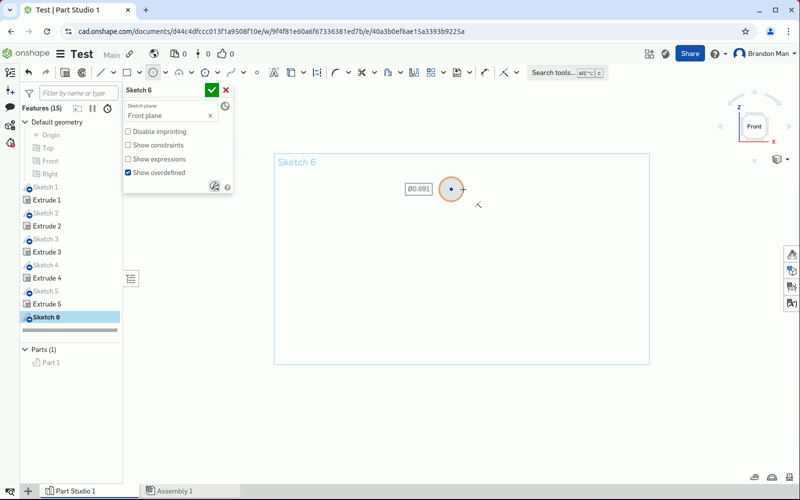
scroll(-6)
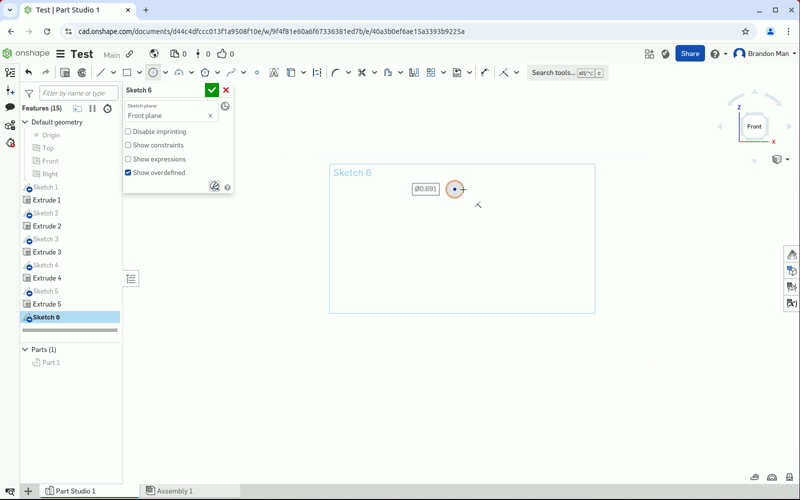
scroll(-6)
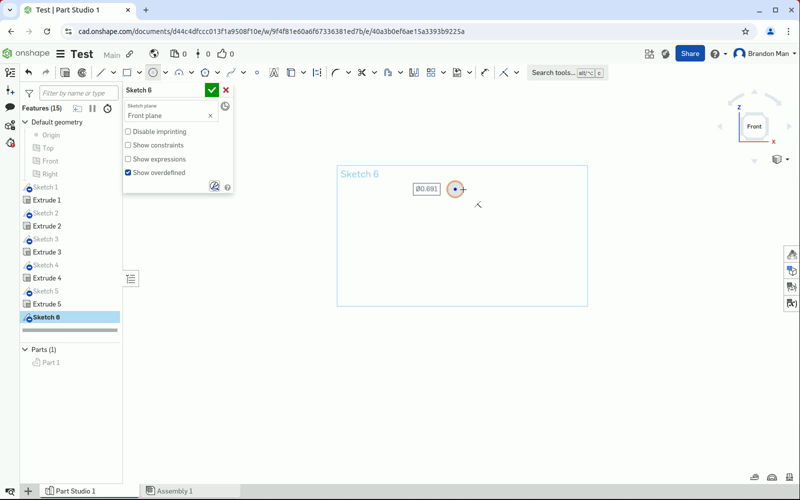
scroll(-6)
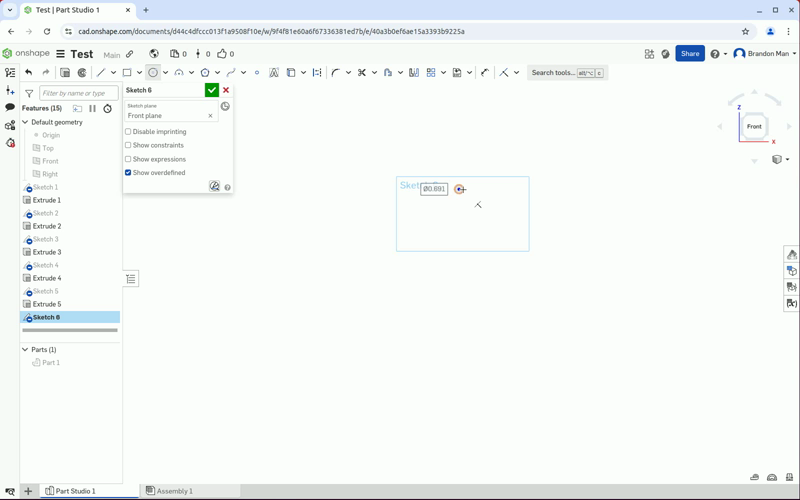
scroll(-6)
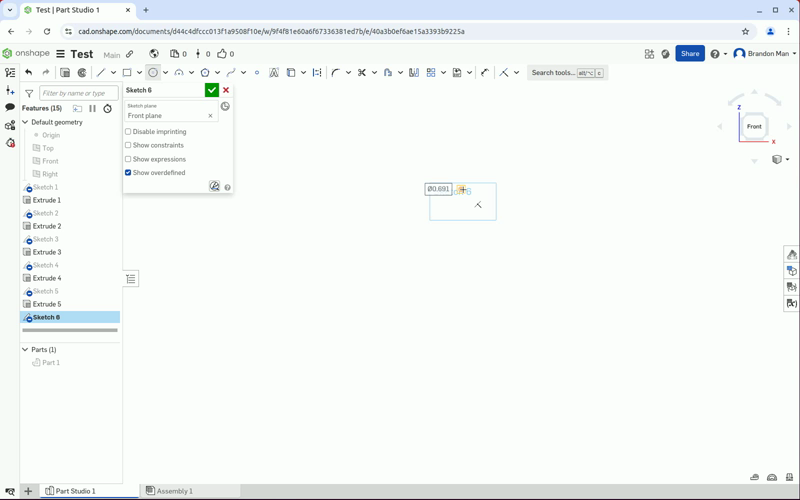
key(esc)
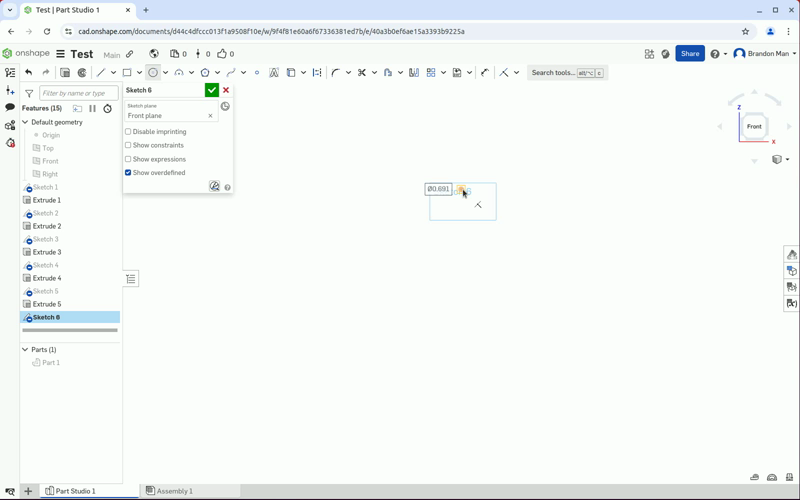
mouse_move(460, 188)
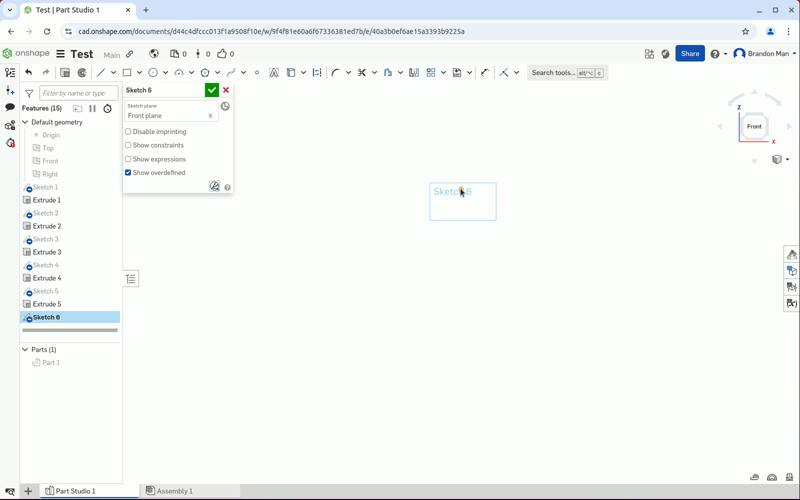
scroll(6)
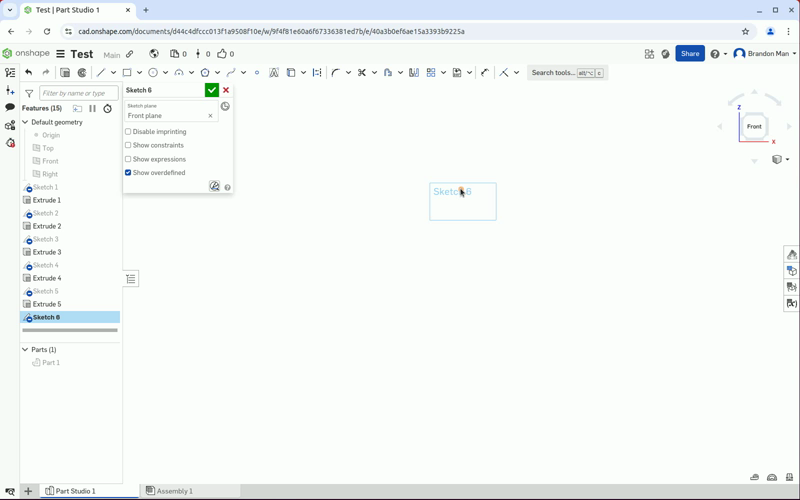
scroll(6)
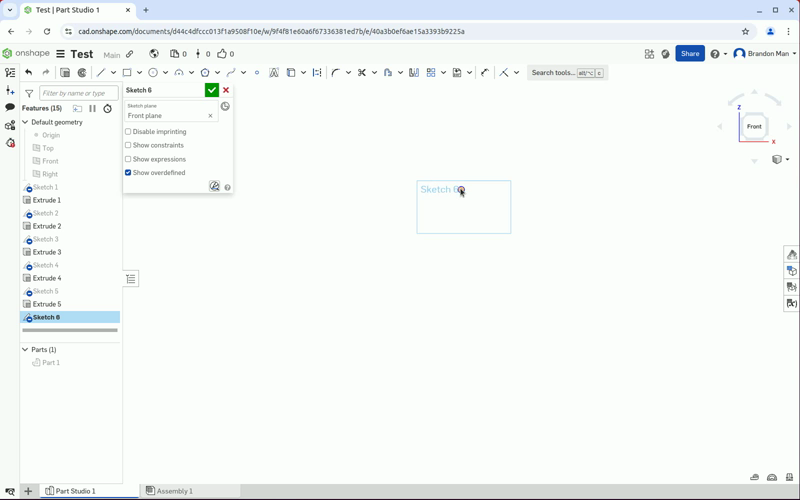
scroll(6)
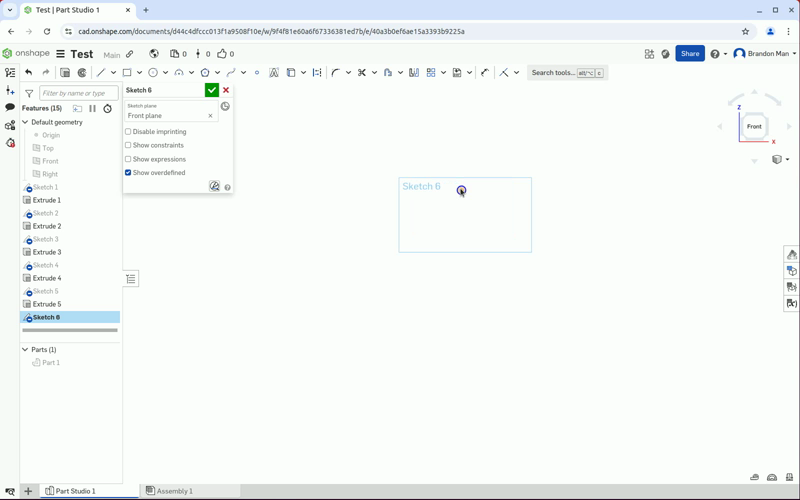
scroll(6)
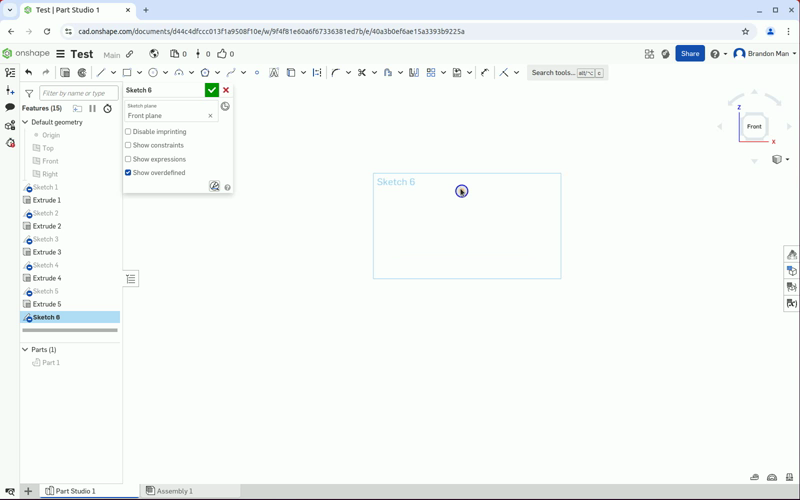
scroll(6)
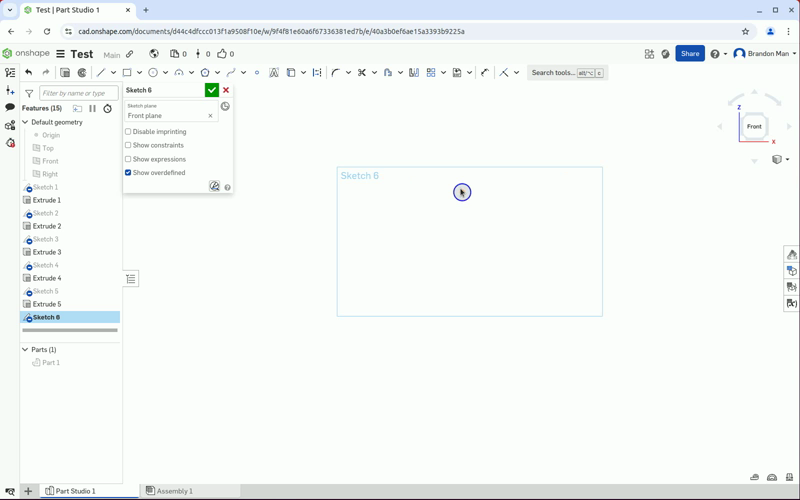
scroll(6)
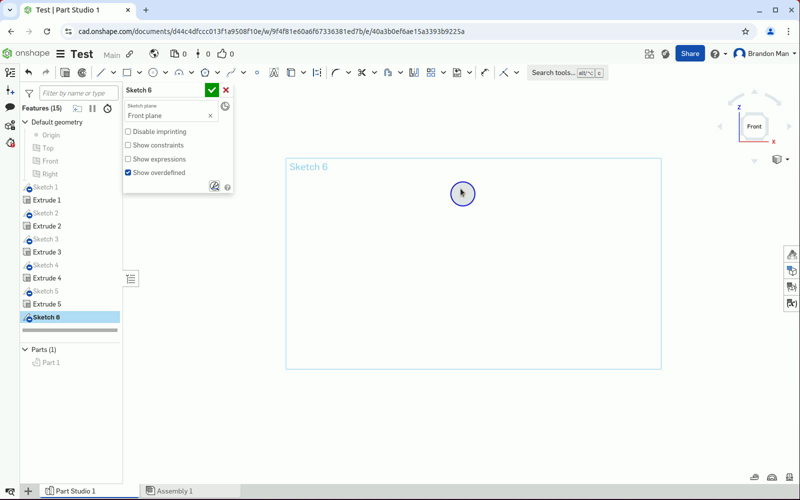
scroll(6)
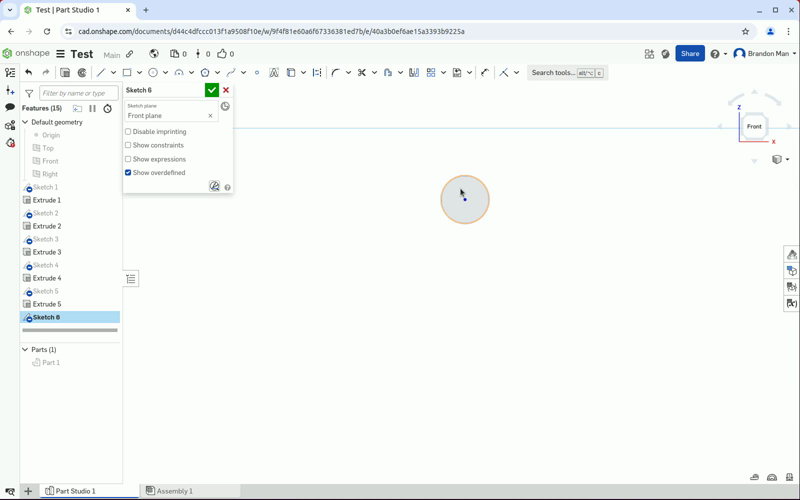
click(460, 188)
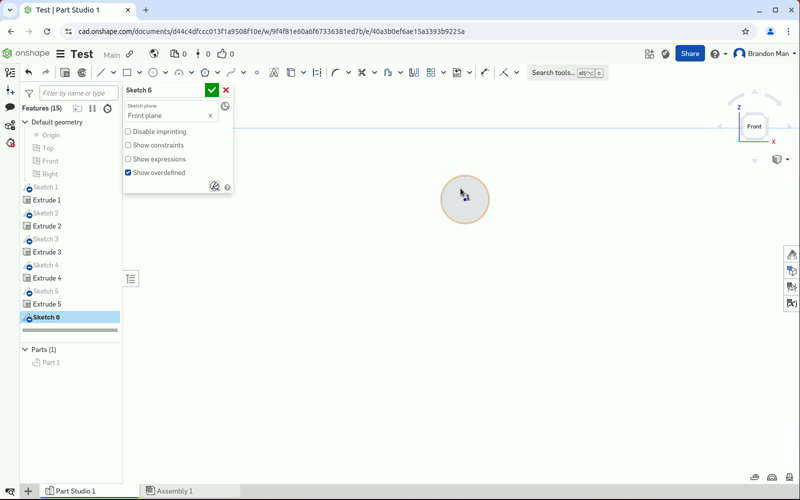
scroll(-6)
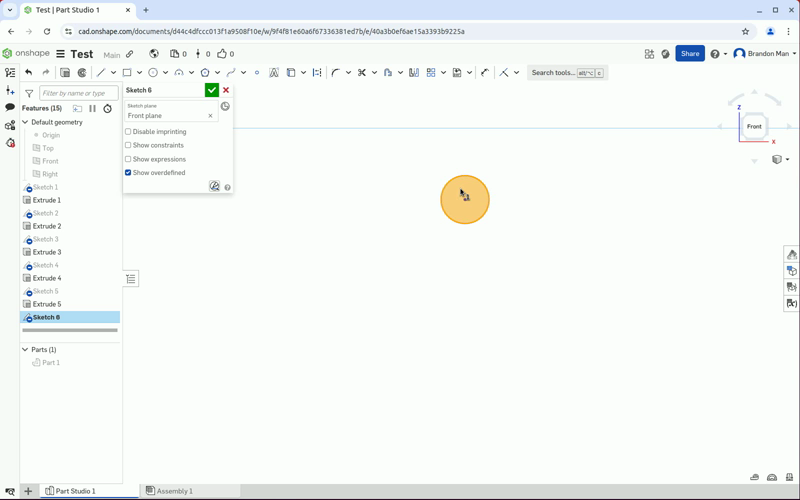
scroll(-6)
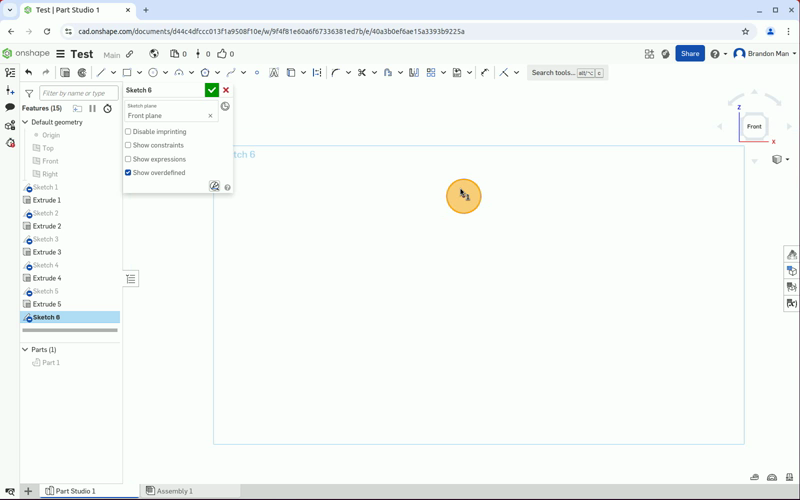
scroll(-6)
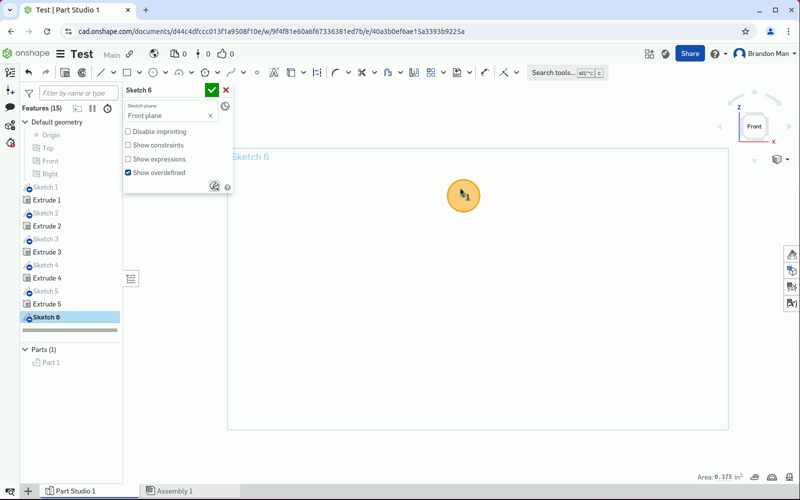
scroll(-6)
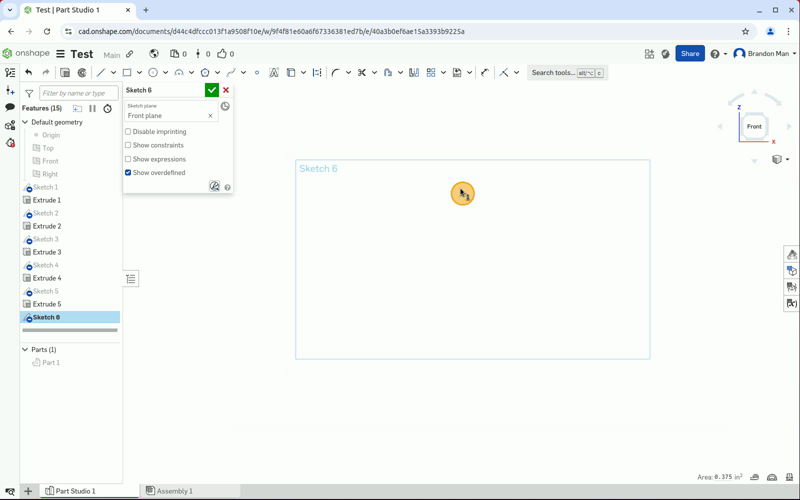
scroll(-6)
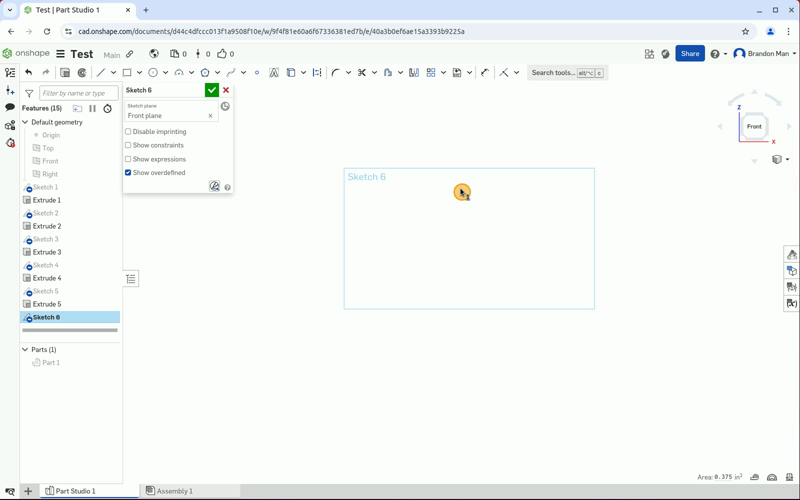
scroll(-6)
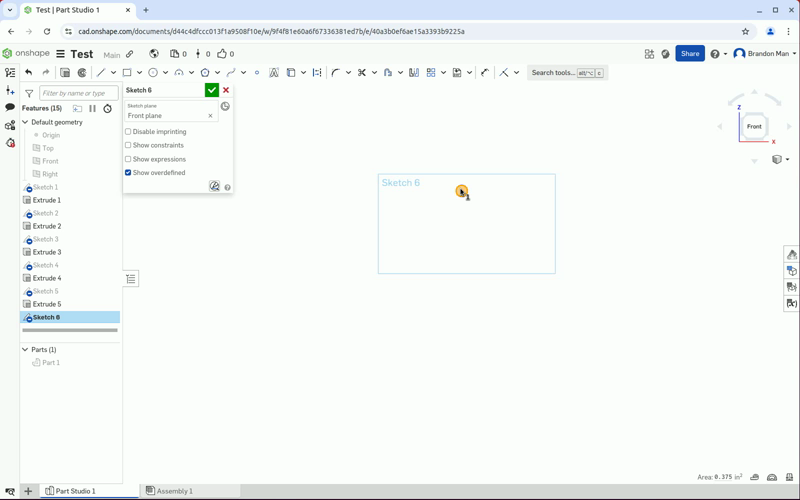
scroll(-6)
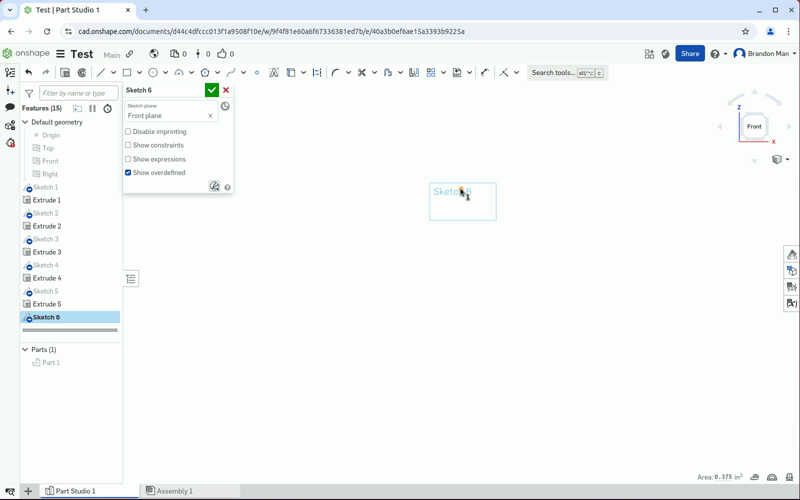
mouse_move(73, 352)
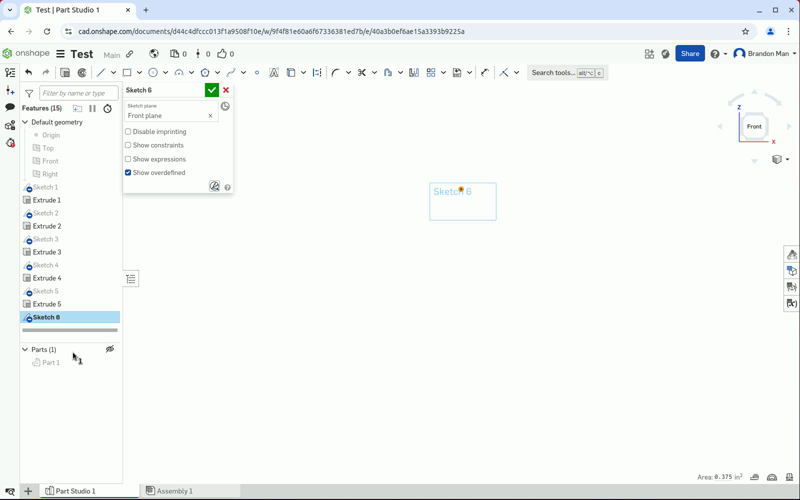
key(shift+y)
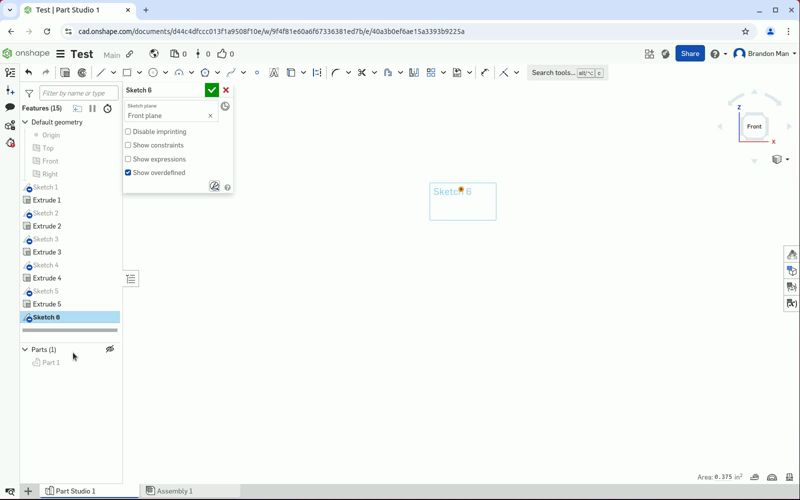
key(shift+e)
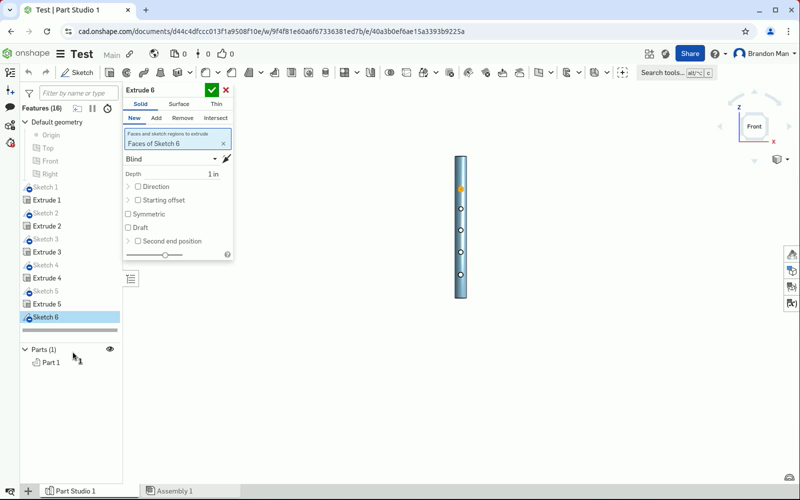
mouse_move(143, 106)
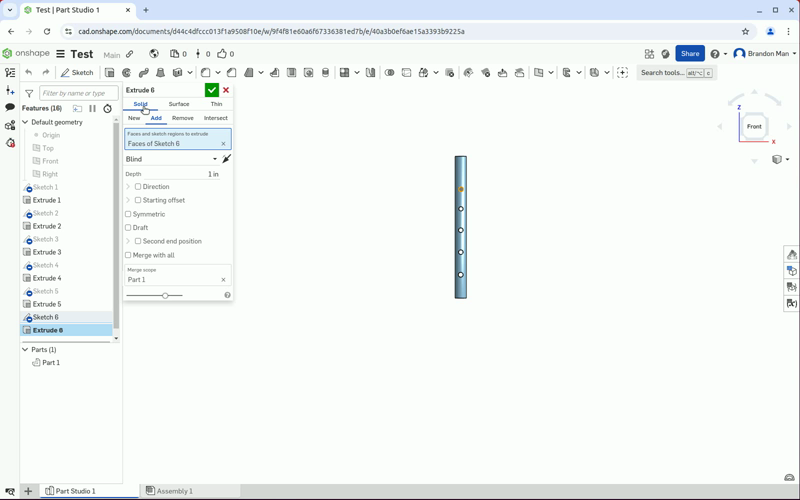
click(143, 106)
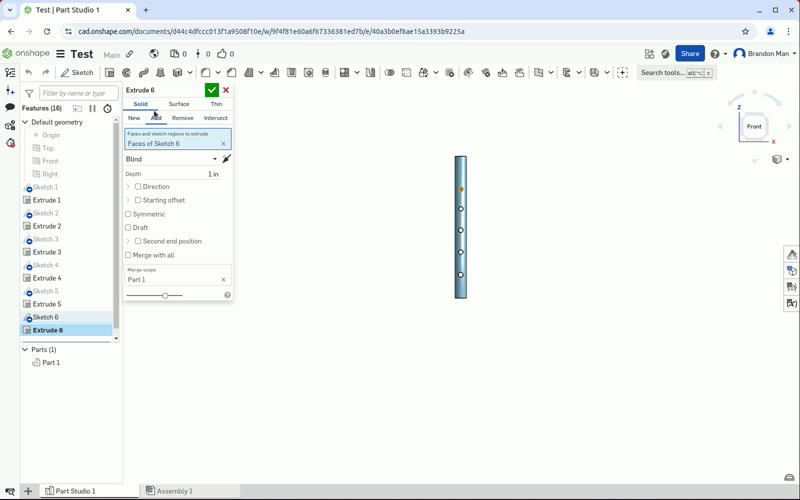
mouse_move(186, 120)
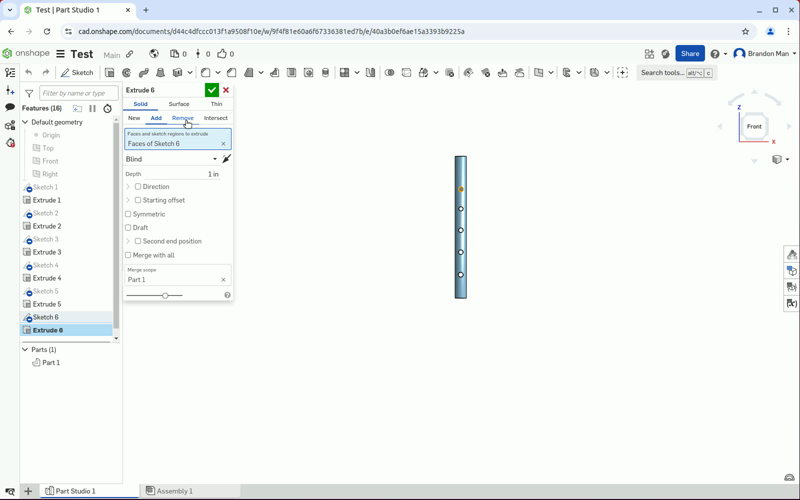
click(186, 120)
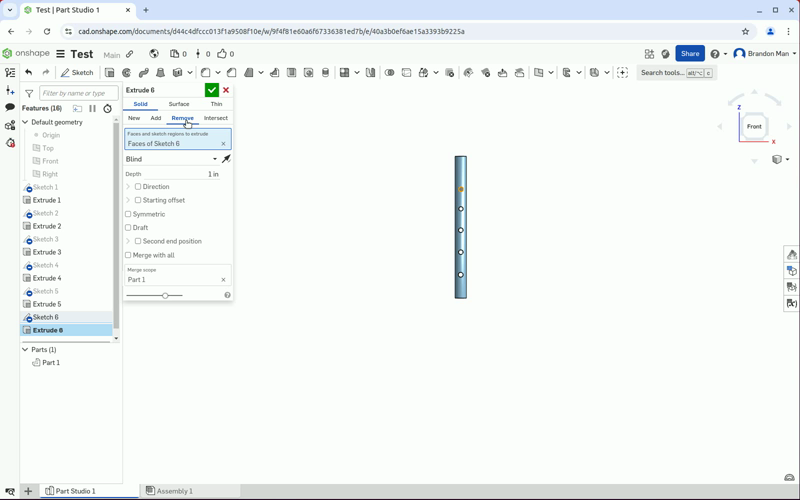
key(tab, 4)
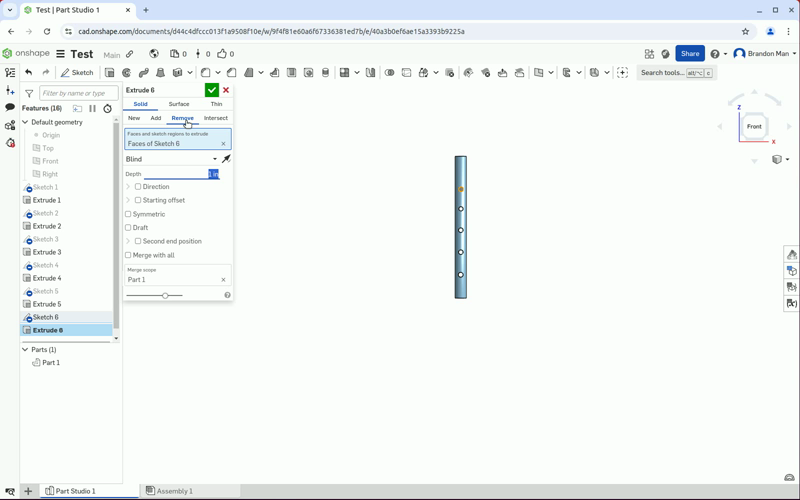
text(2.648)
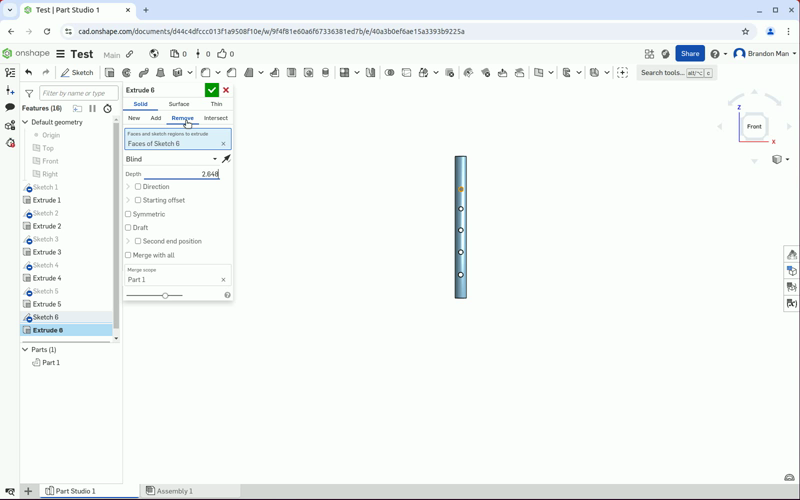
key(tab, 3)
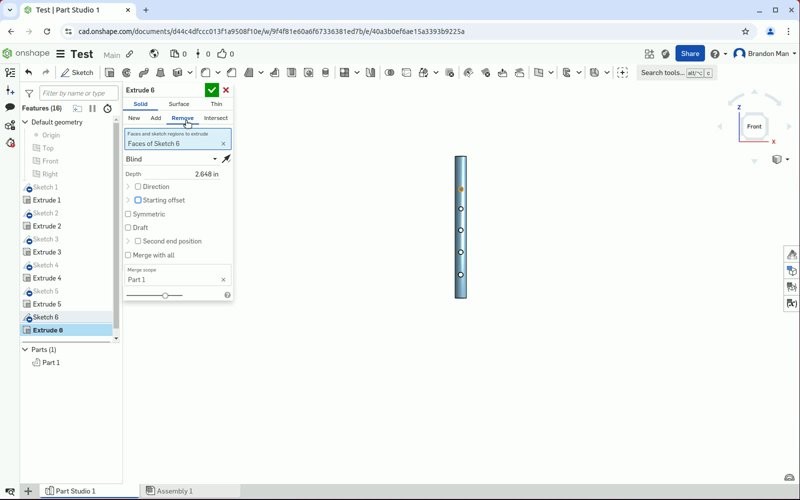
key(tab, 2)
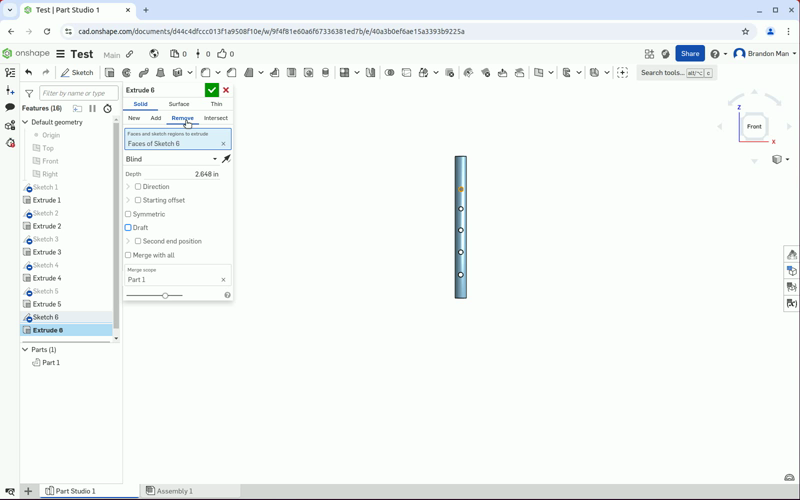
key(space)
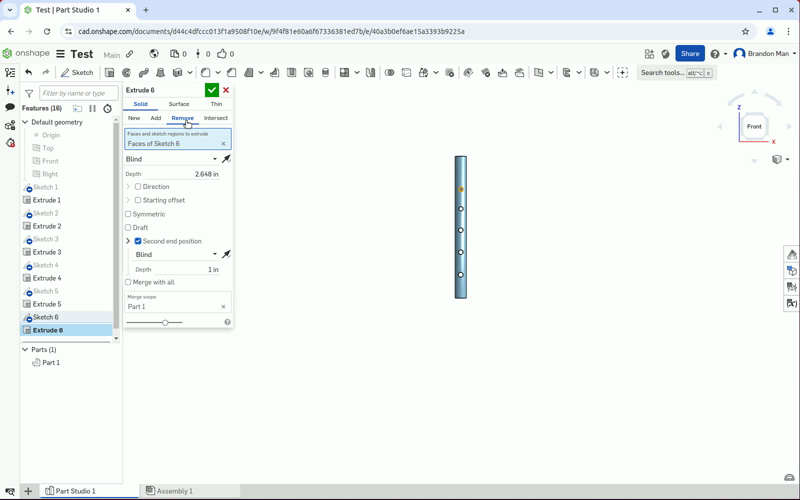
key(tab, 3)
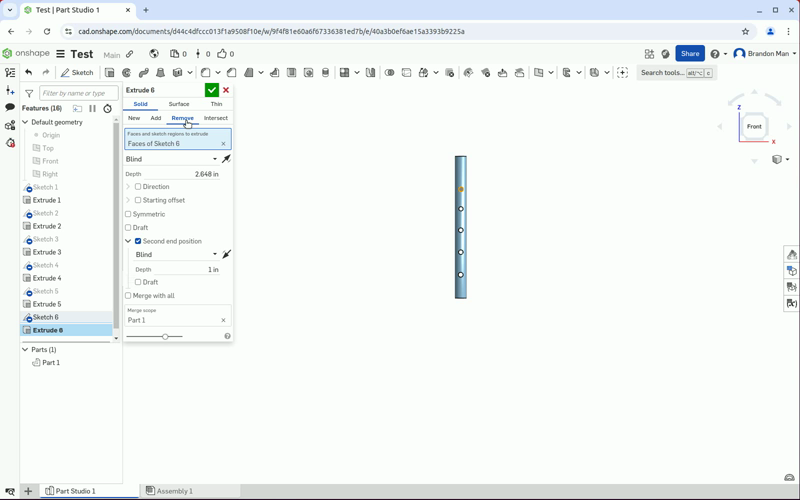
text(2.648)
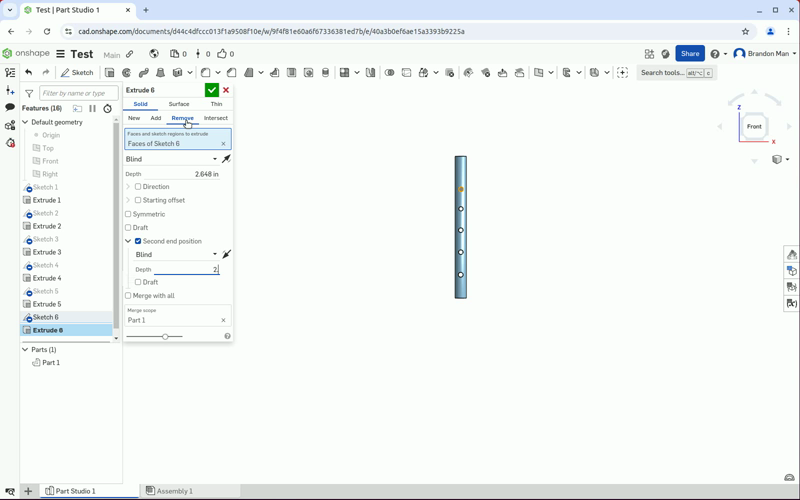
key(tab, 2)
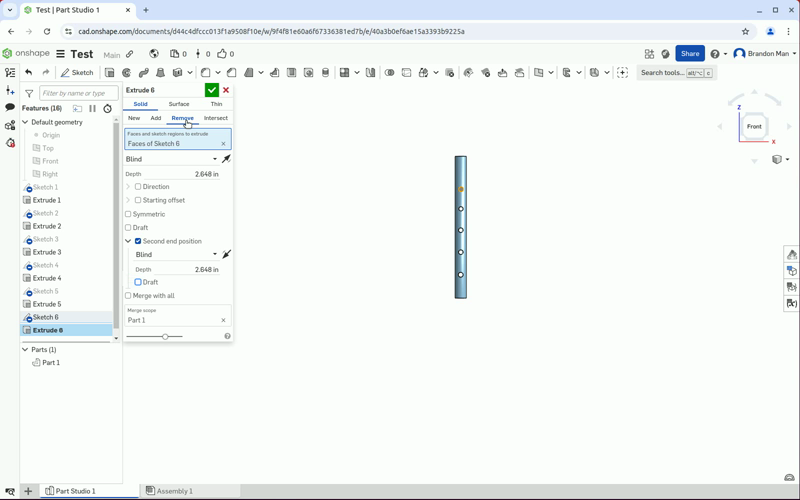
key(space)
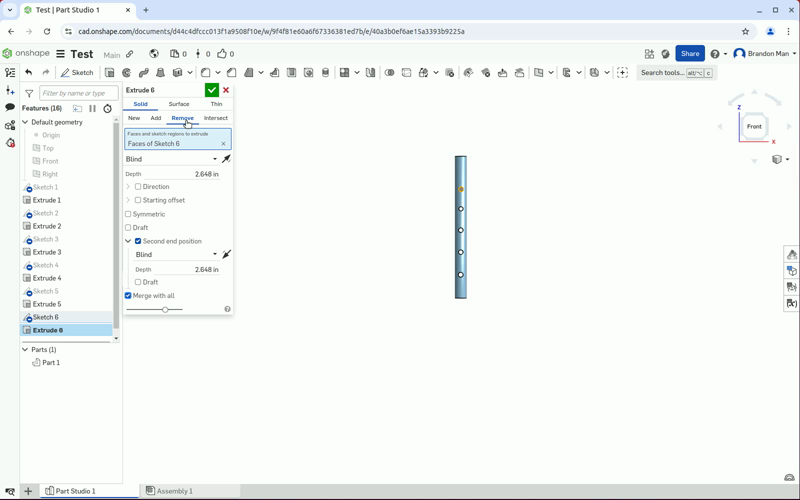
key(enter)
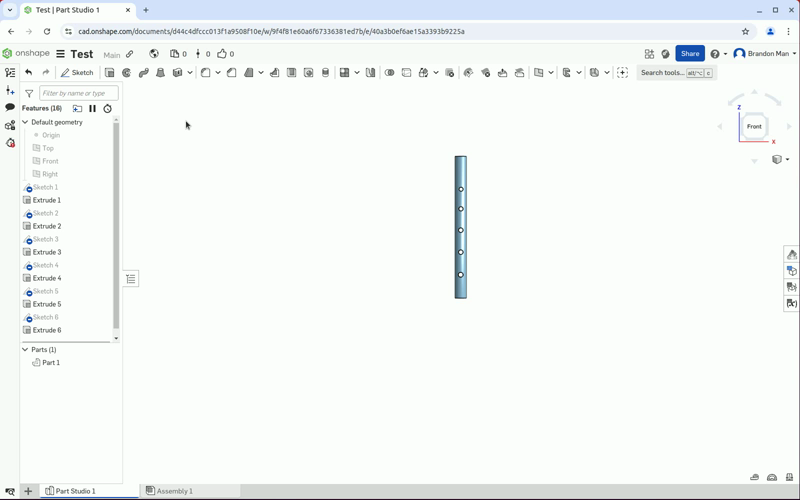
key(shift+h)
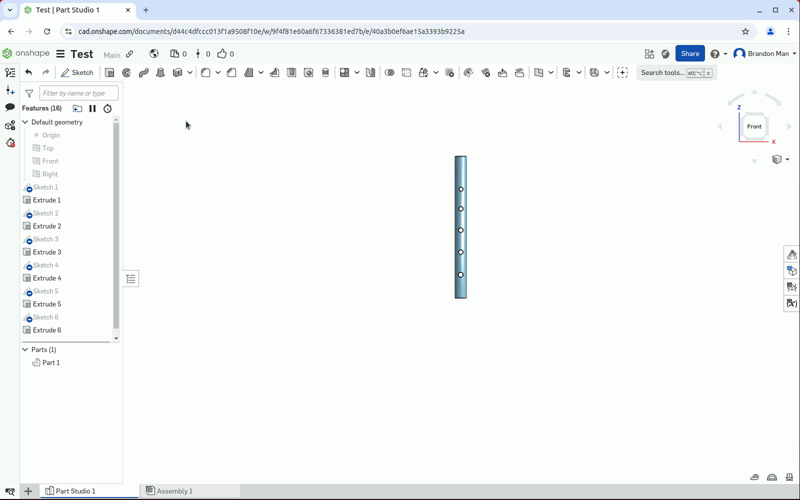
key(shift+h)
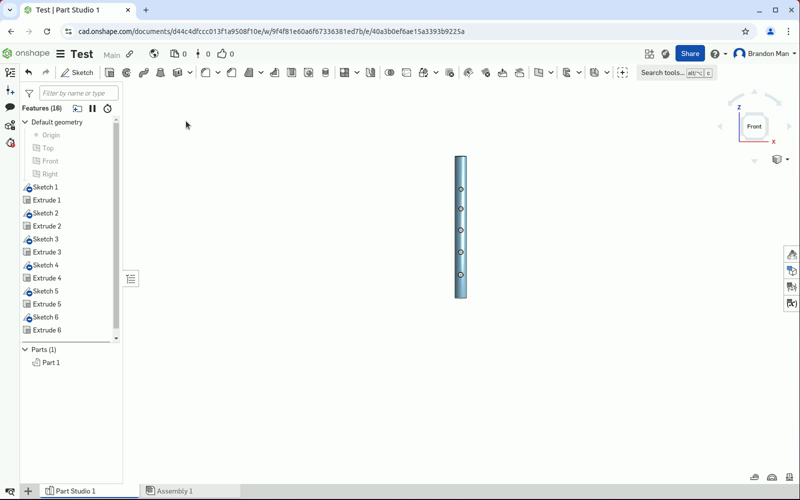
key(shift+7)
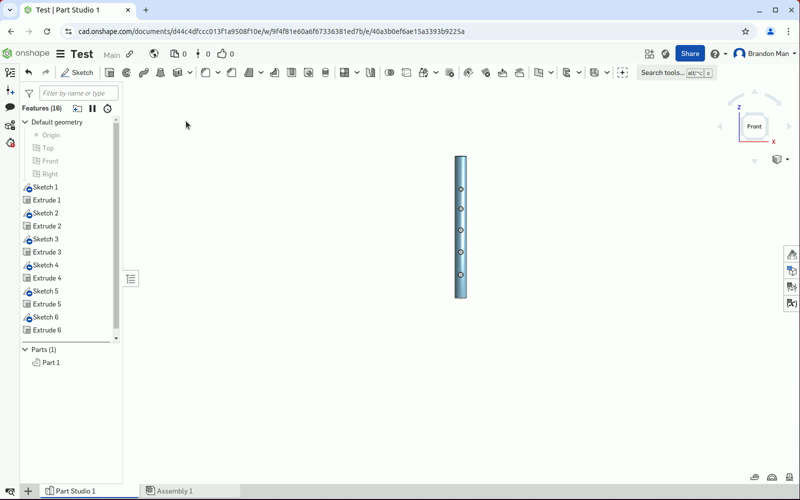
key(left, 2)
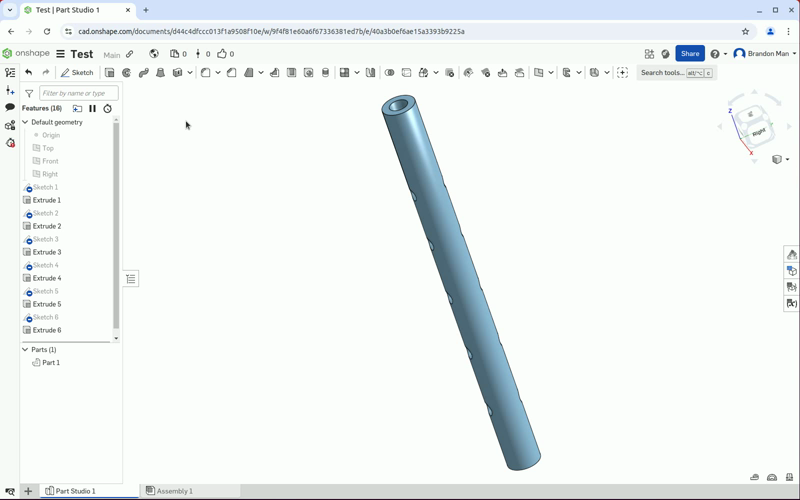
key(down, 2)
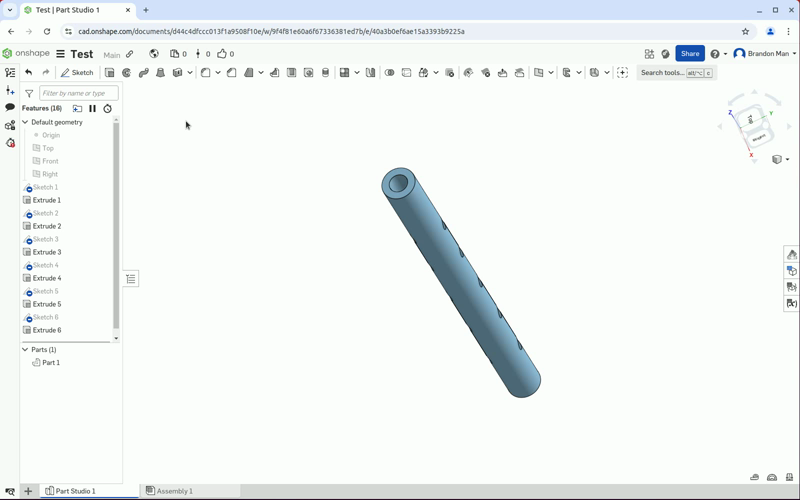
key(up, 2)
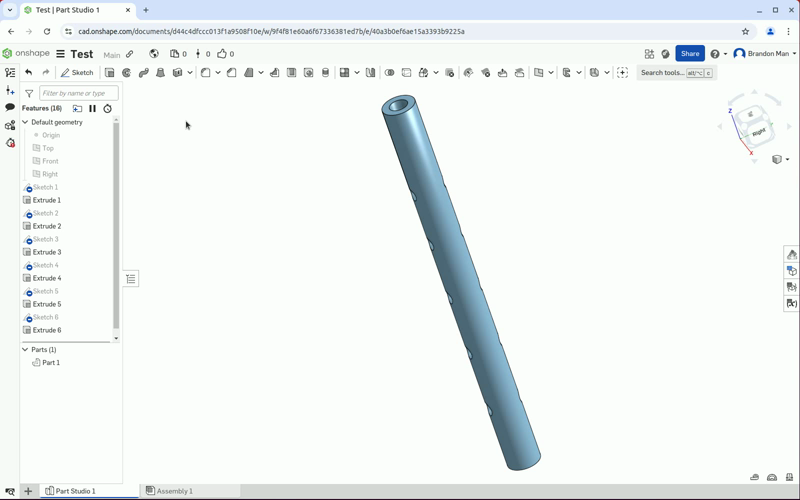
key(right, 2)
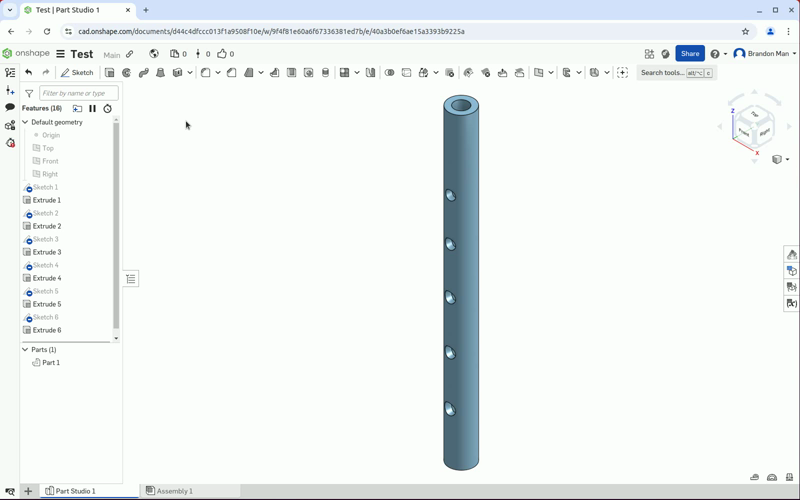
mouse_move(69, 189)
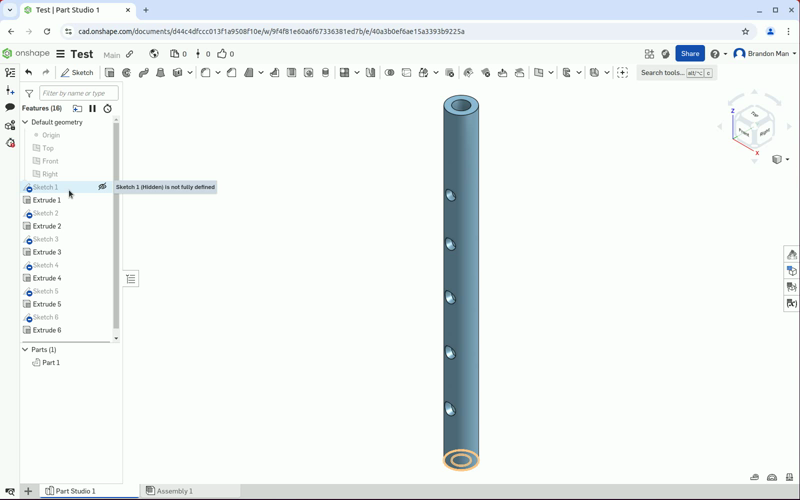
click(69, 189)